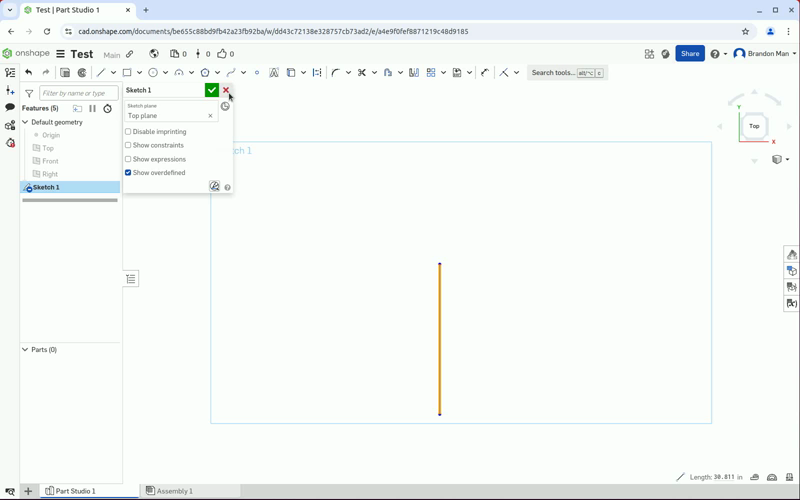
key(shift+h)
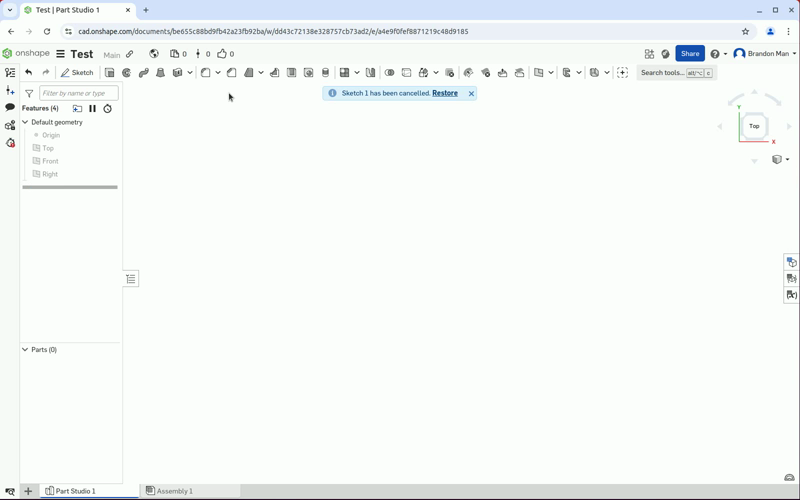
mouse_move(73, 352)
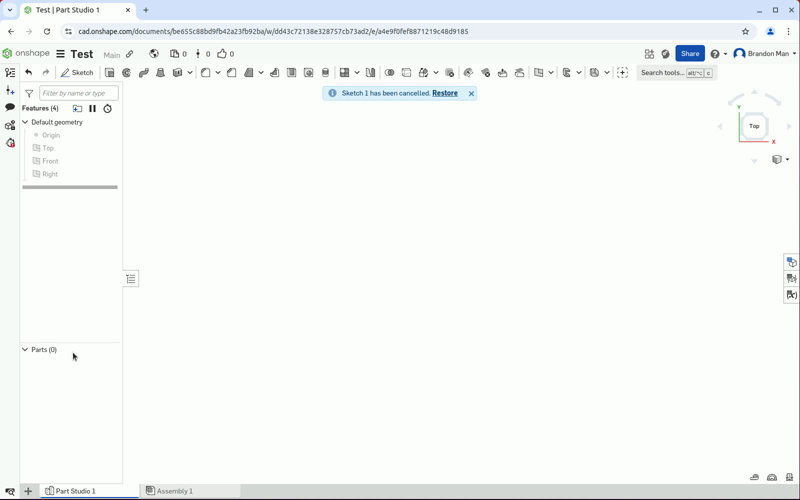
key(y)
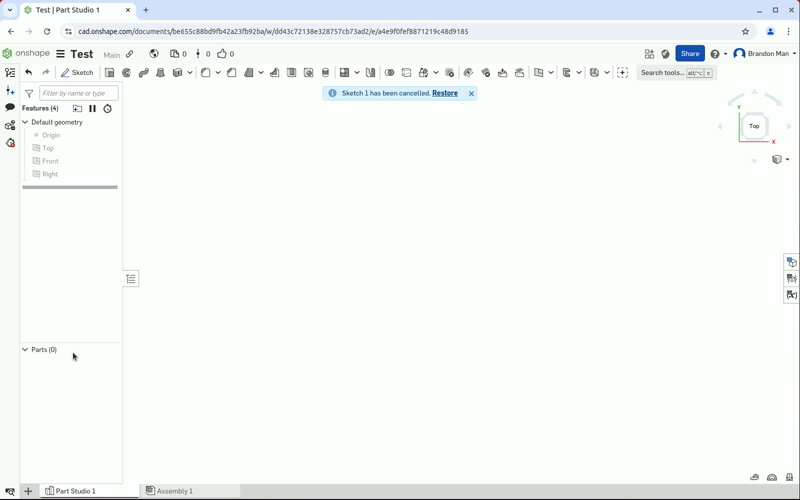
key(shift+p)
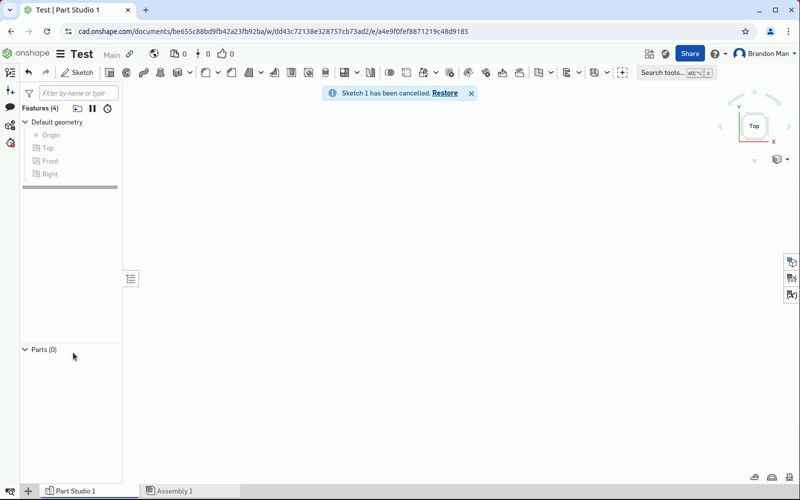
key(space)
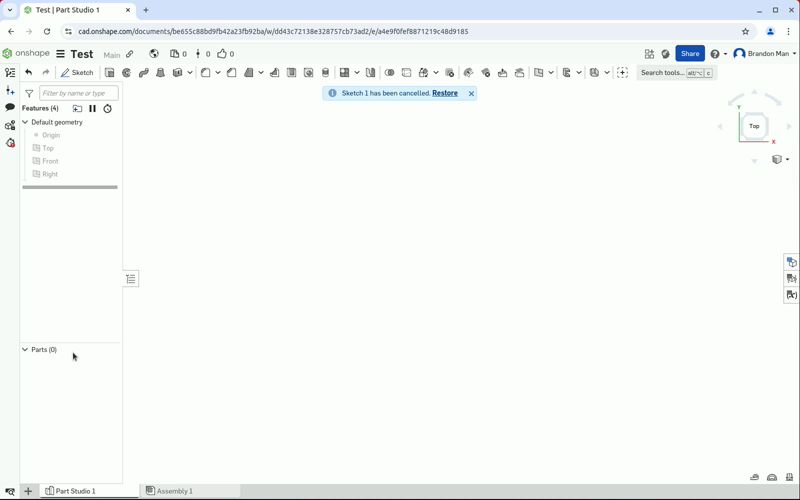
key_down(shift)
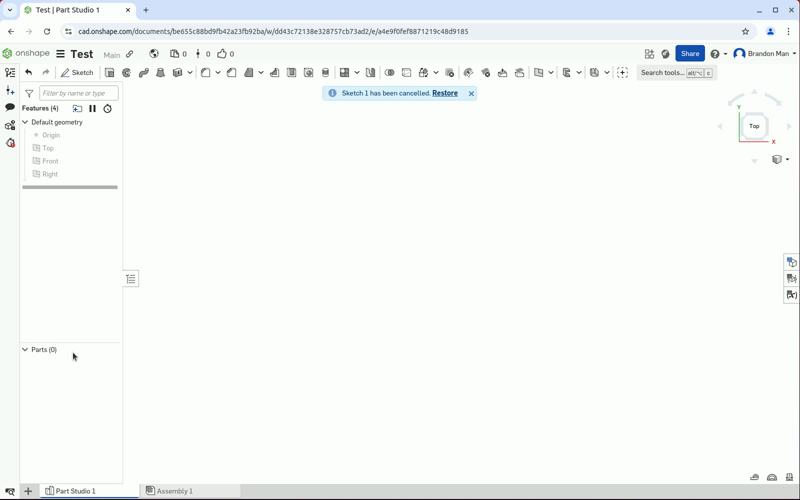
key(up)
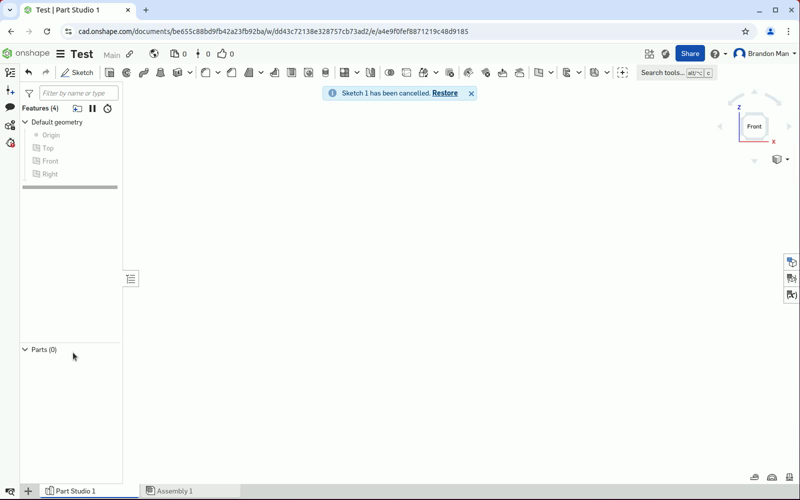
key_up(shift)
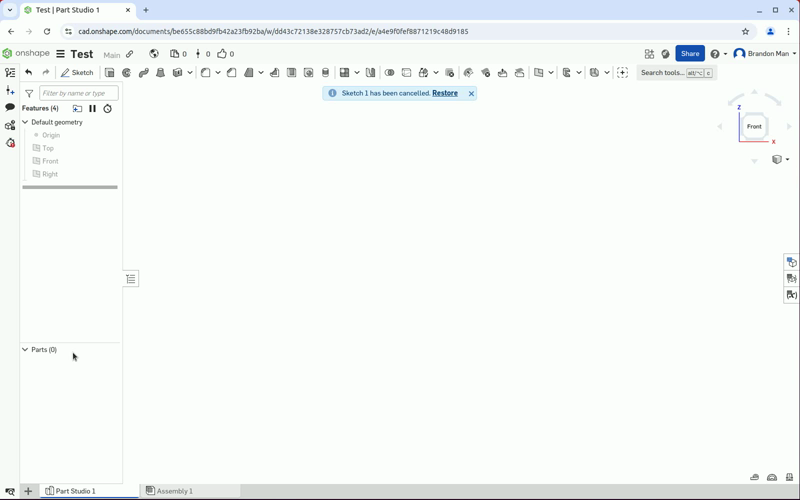
mouse_move(73, 352)
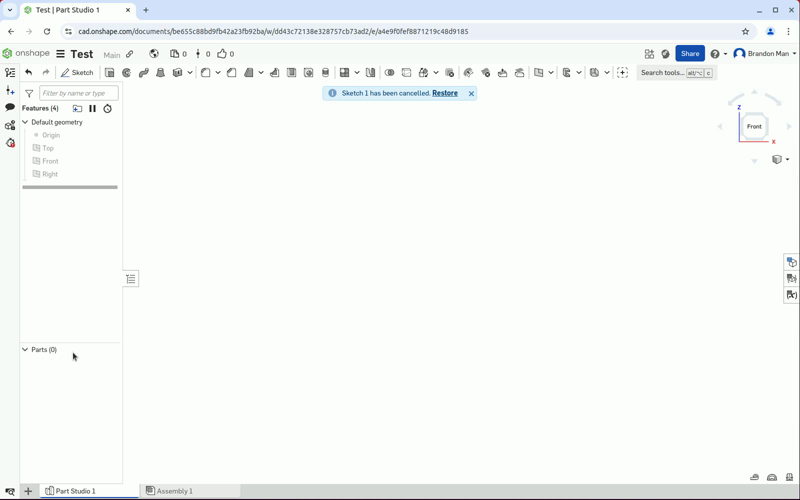
key(shift+y)
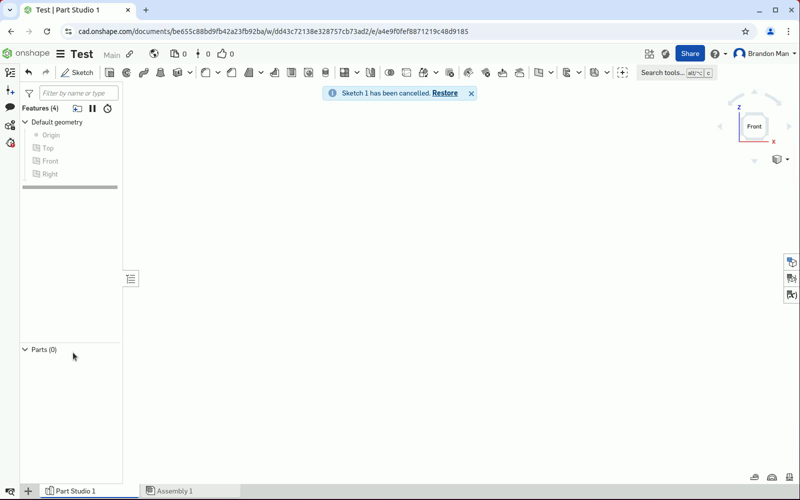
key(shift+s)
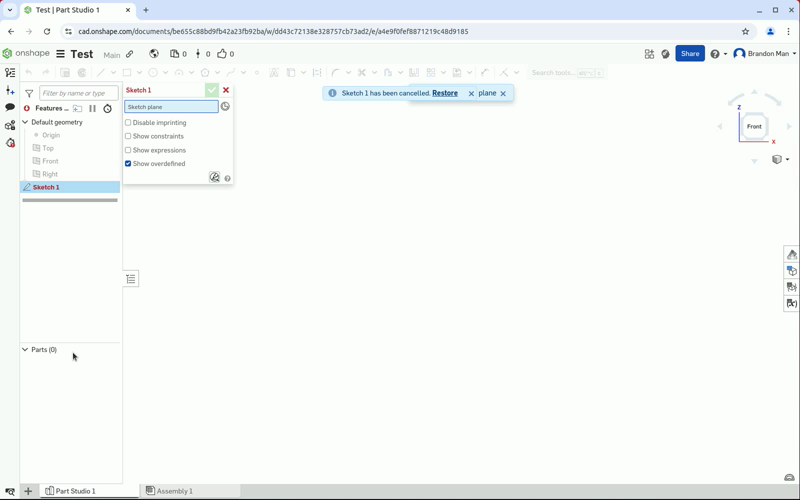
mouse_move(73, 163)
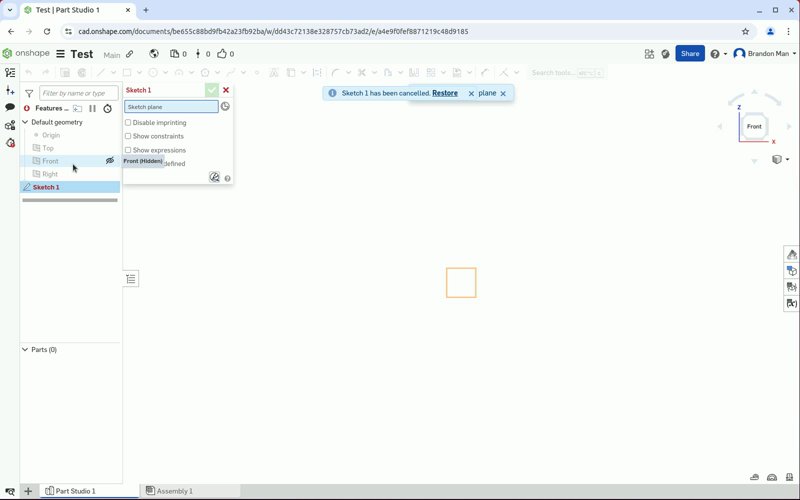
click(73, 163)
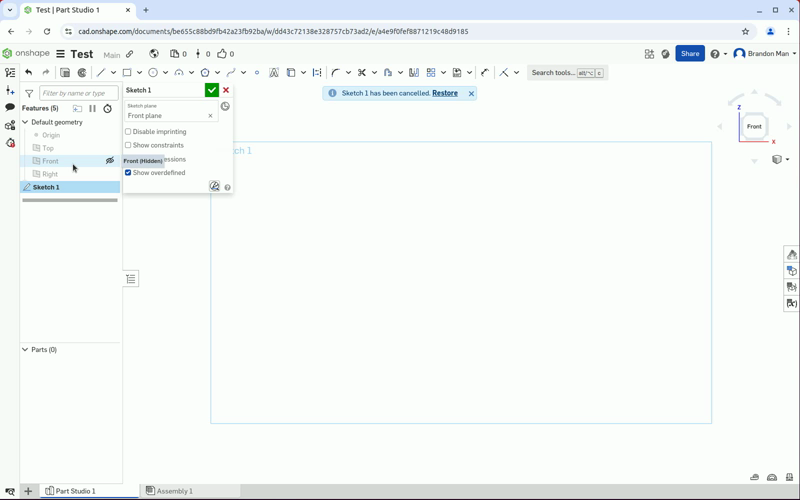
mouse_move(73, 352)
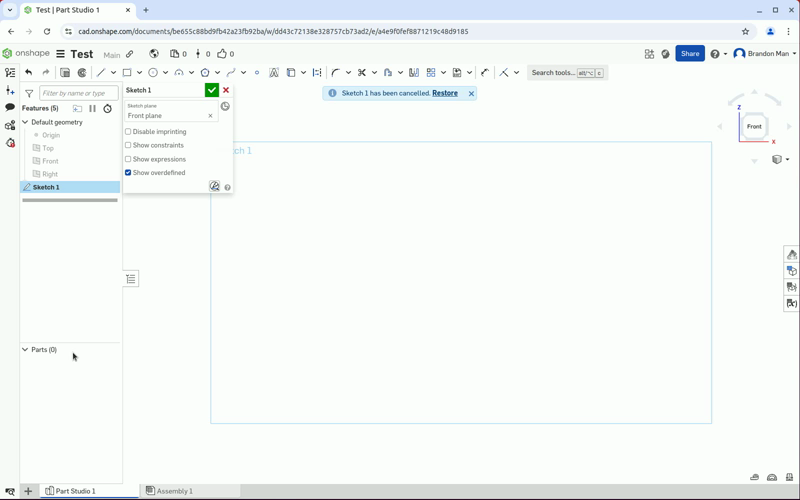
key(y)
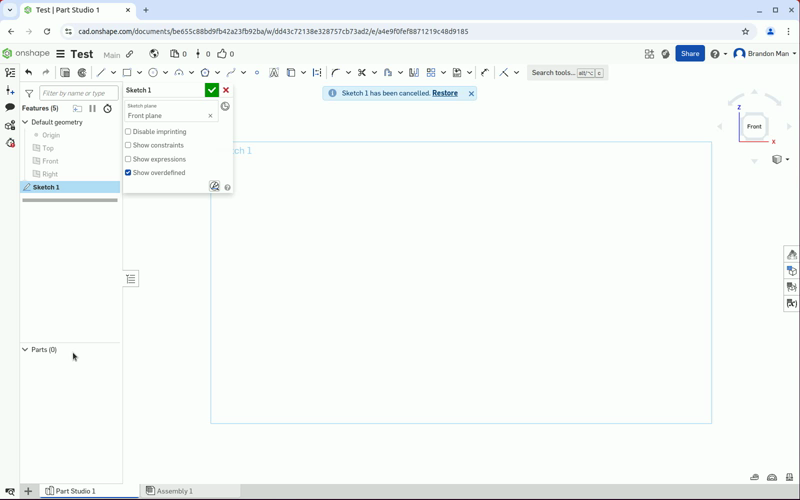
key(c)
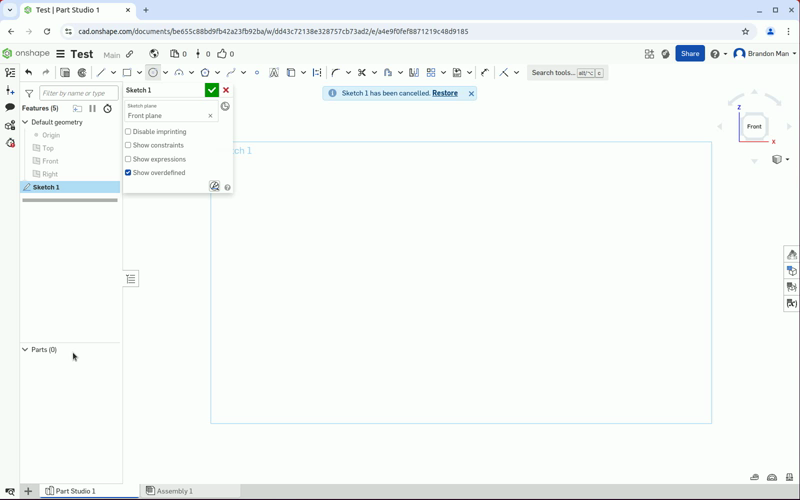
key_down(shift)
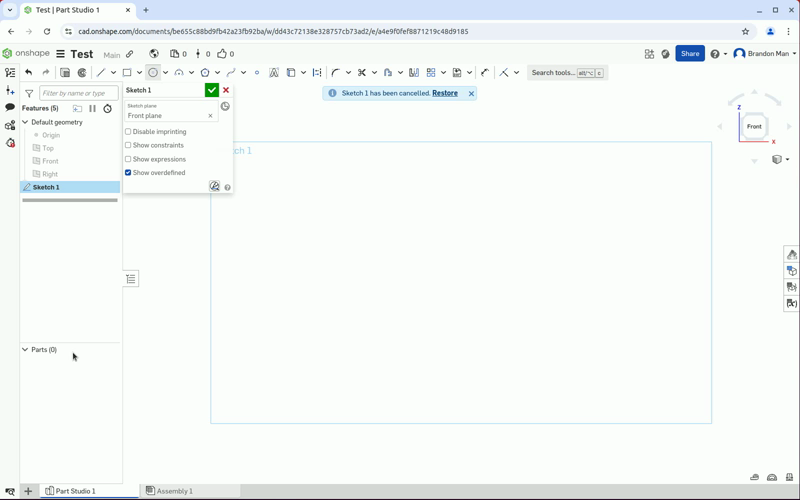
mouse_move(461, 178)
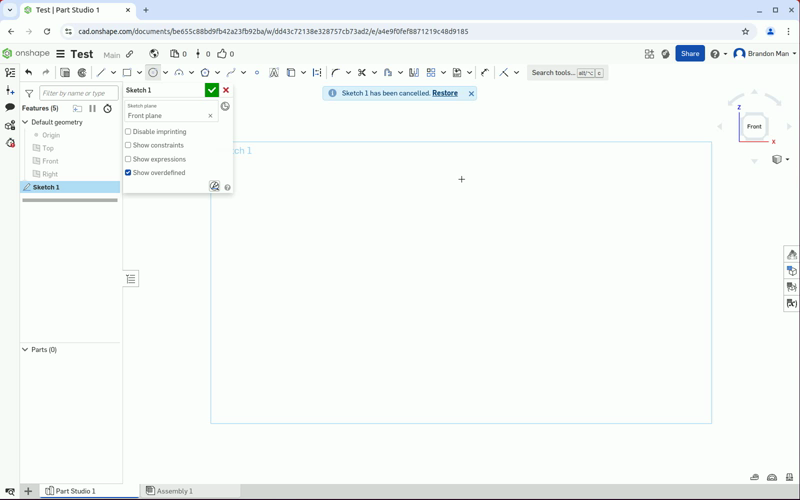
click(461, 178)
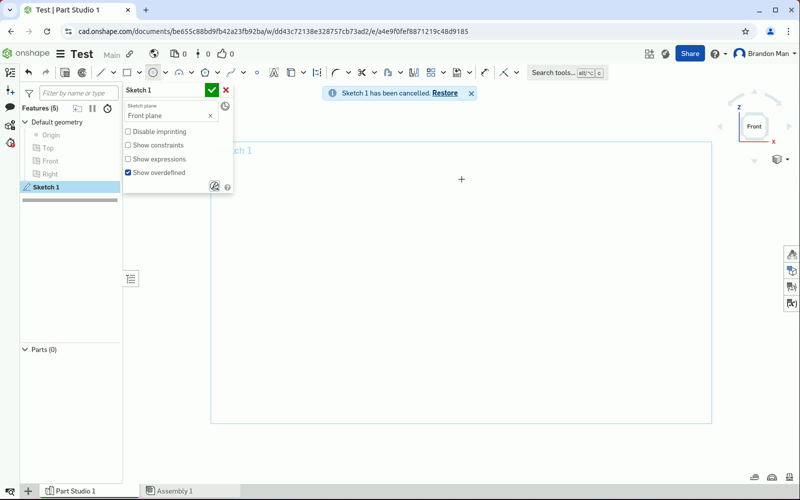
key_up(shift)
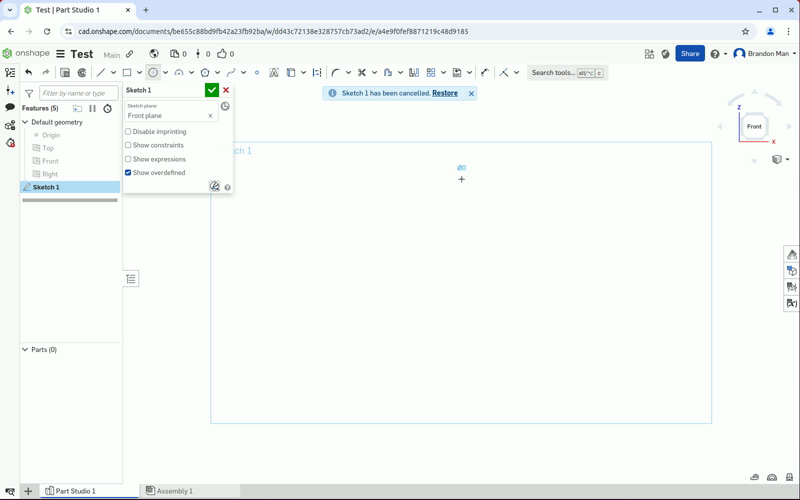
mouse_move(471, 178)
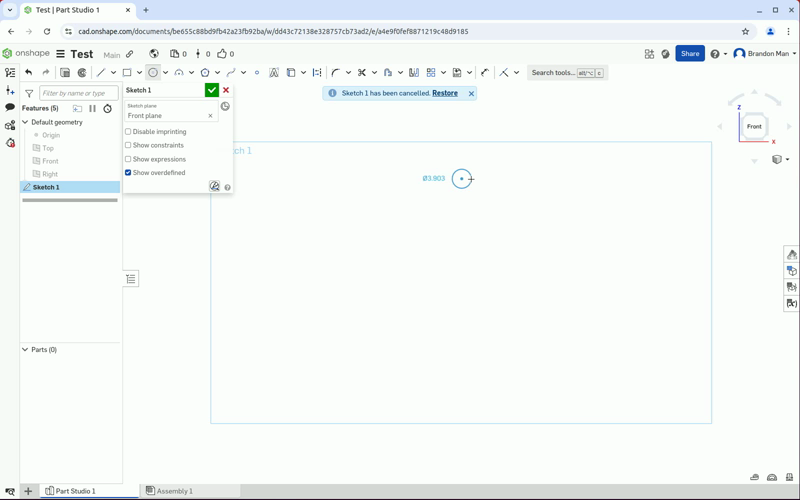
click(471, 178)
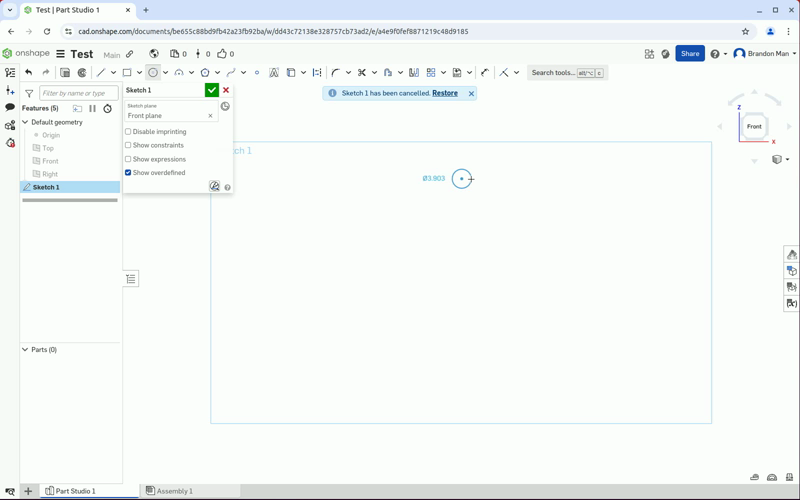
key(esc)
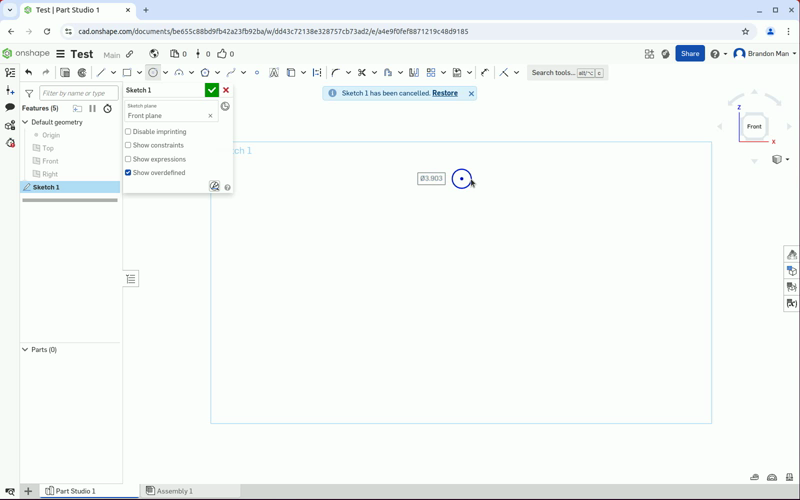
key(c)
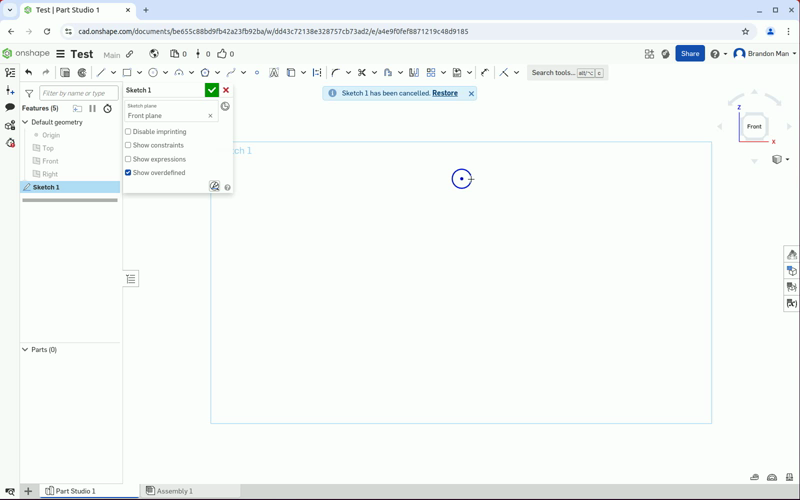
key_down(shift)
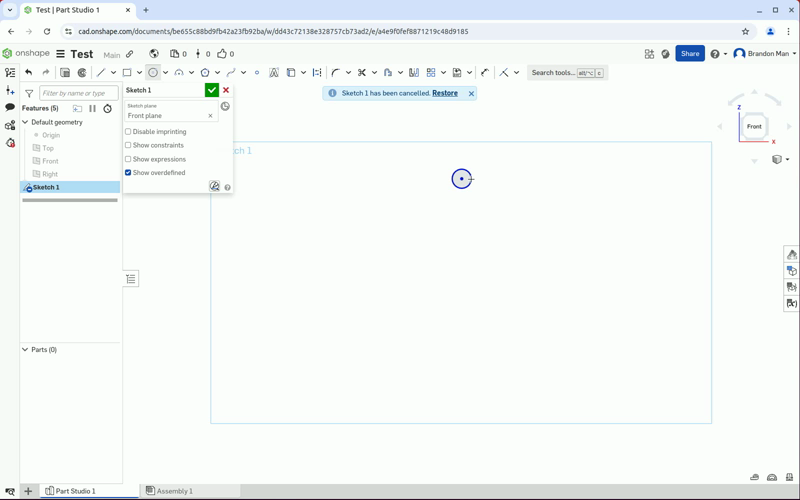
mouse_move(461, 178)
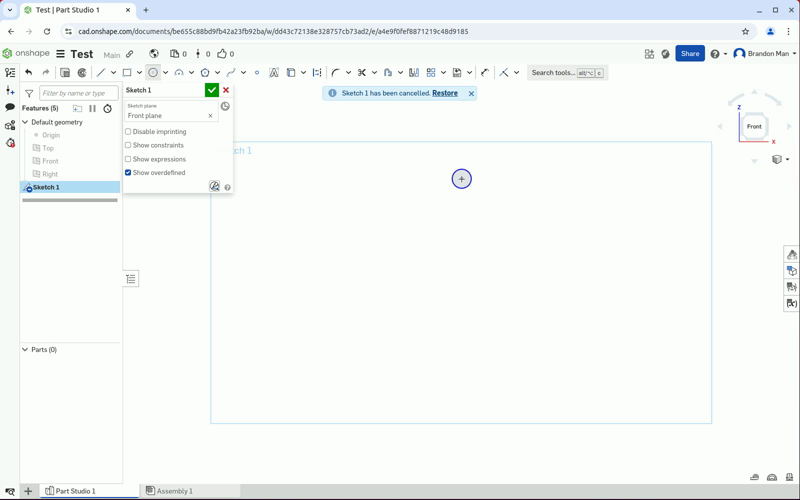
click(461, 178)
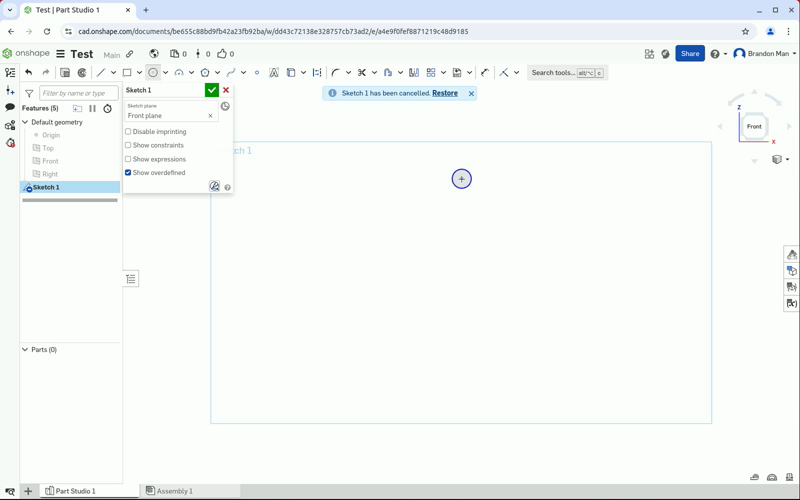
key_up(shift)
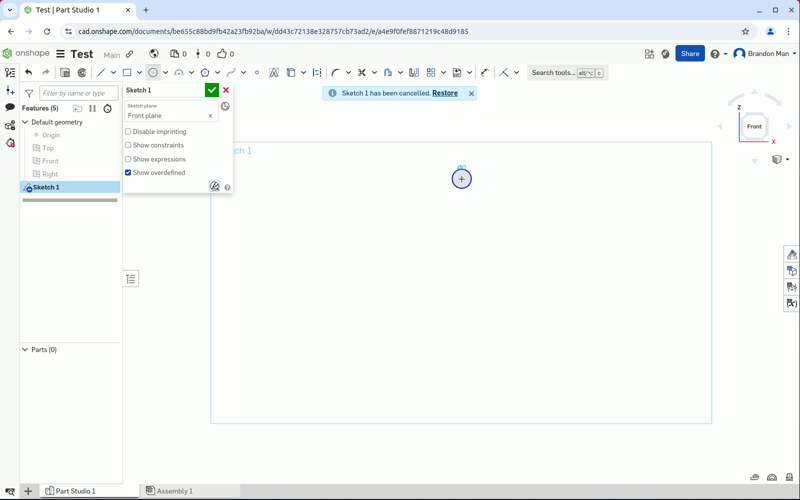
mouse_move(464, 178)
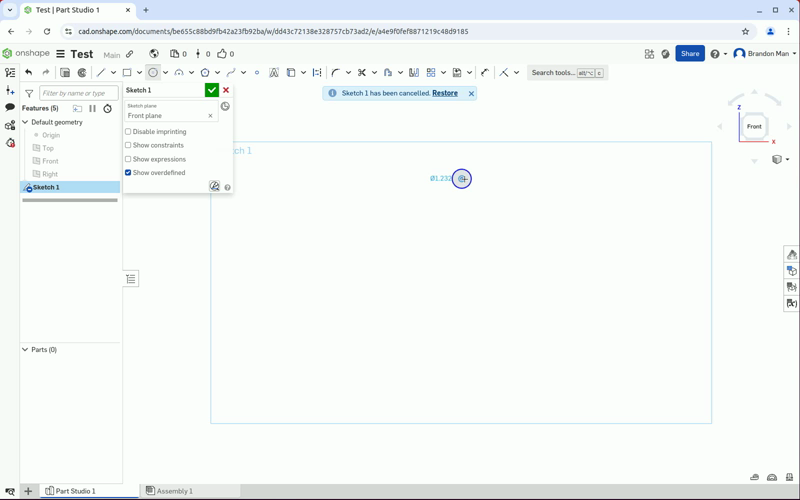
scroll(6)
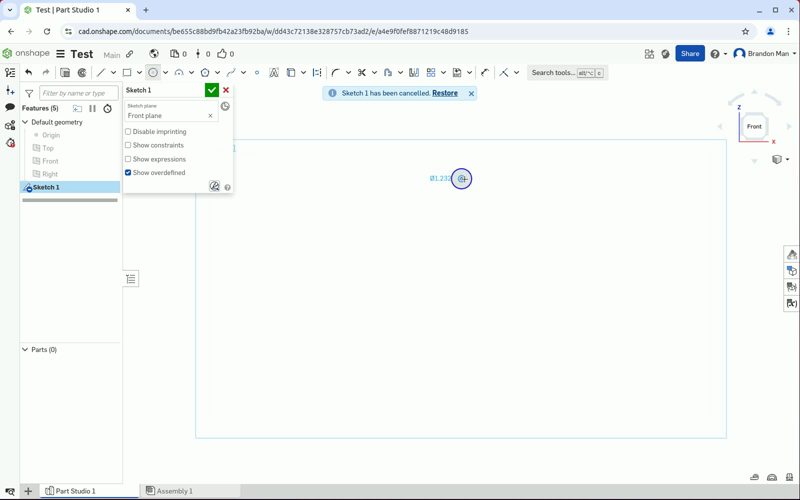
scroll(6)
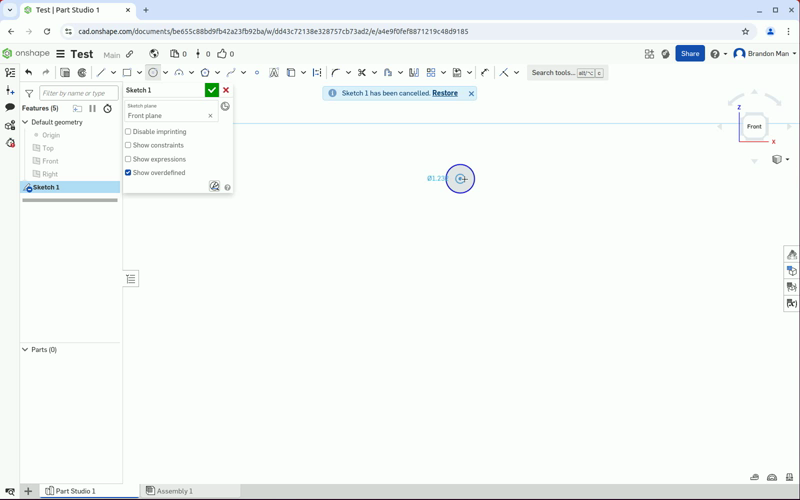
scroll(6)
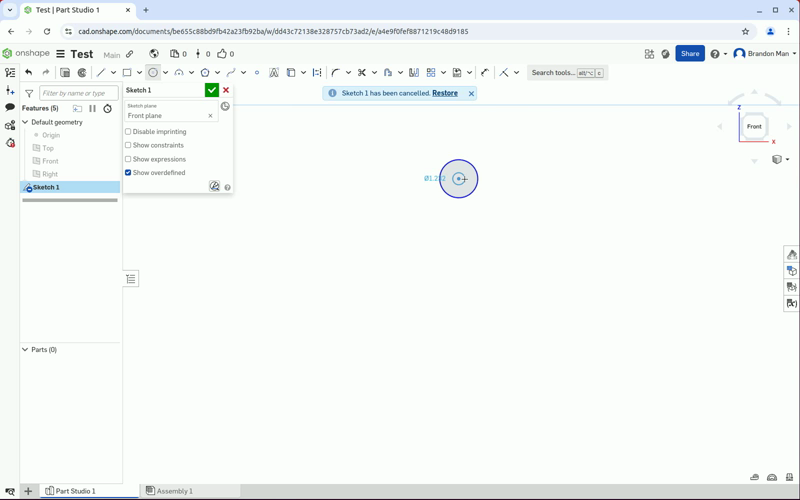
scroll(6)
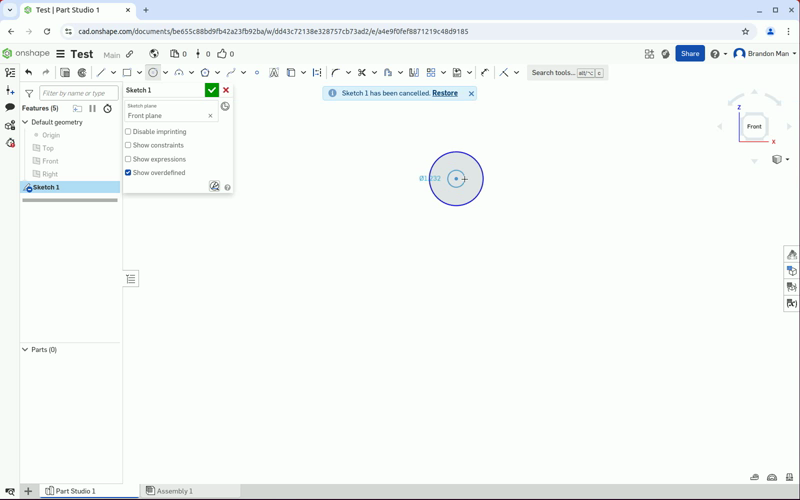
scroll(6)
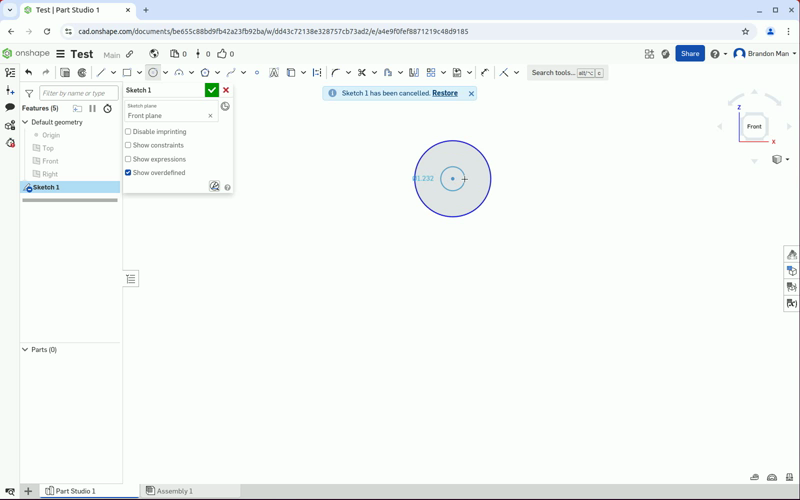
scroll(6)
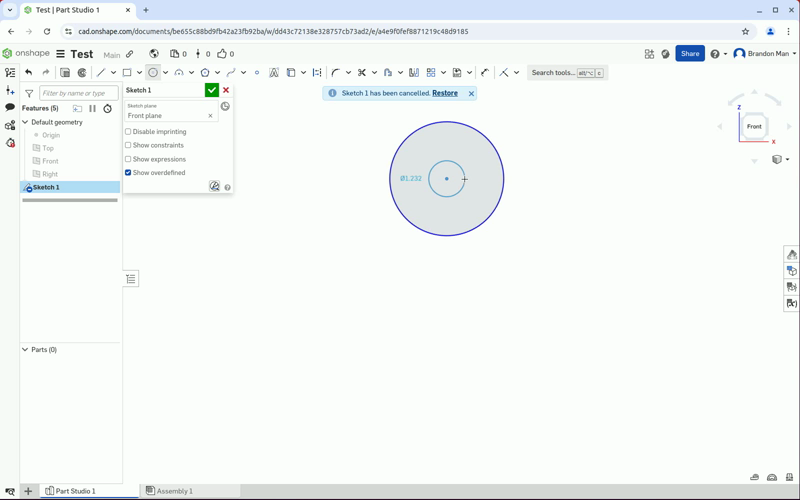
scroll(6)
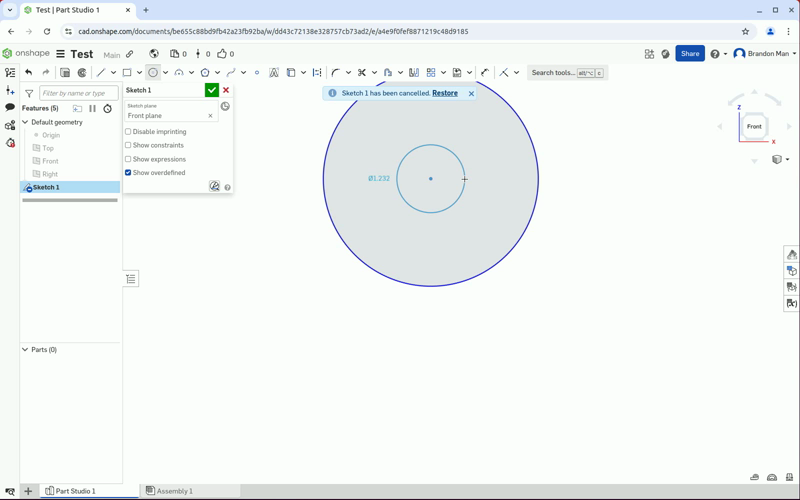
click(464, 178)
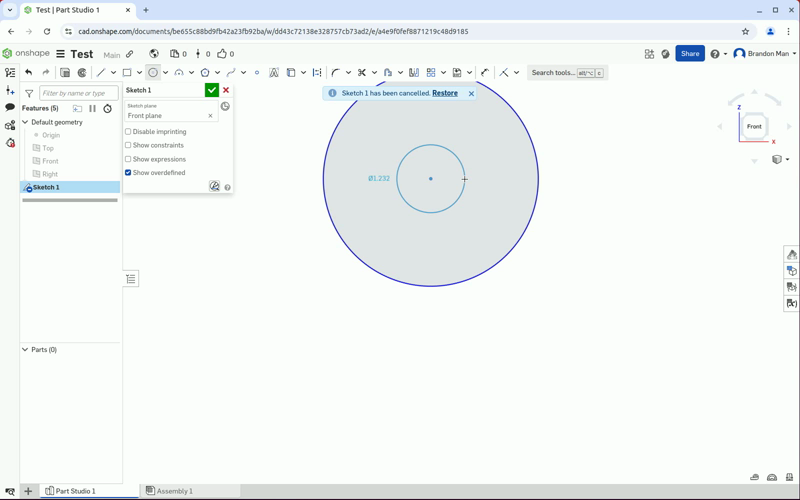
scroll(-6)
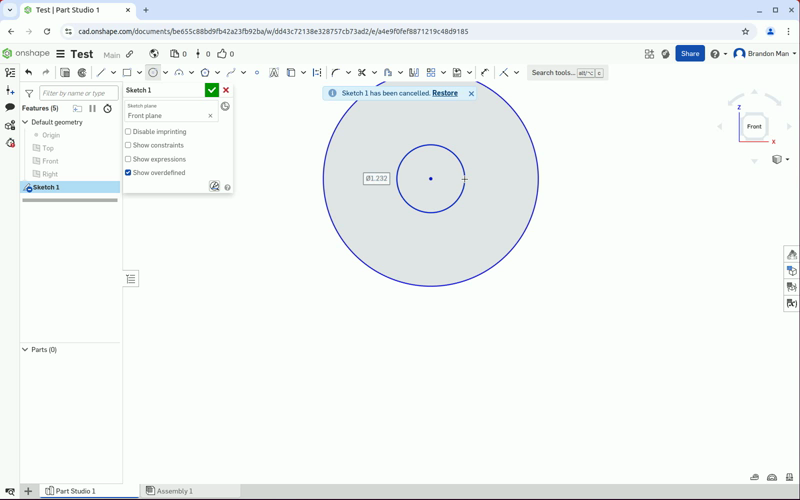
scroll(-6)
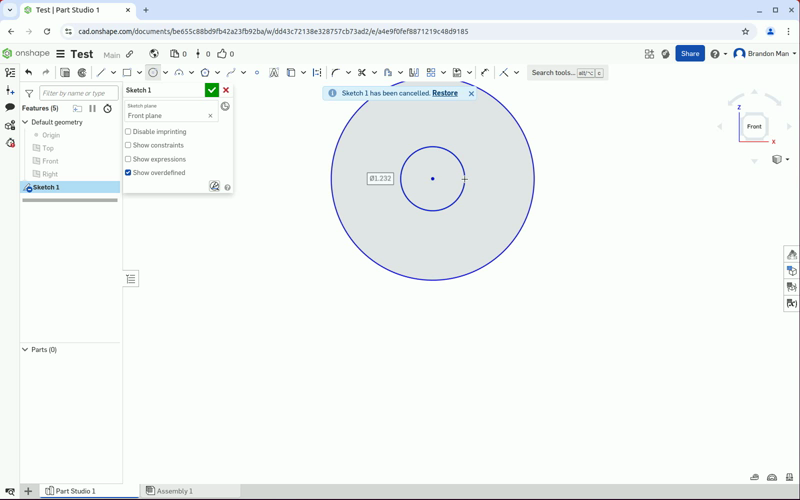
scroll(-6)
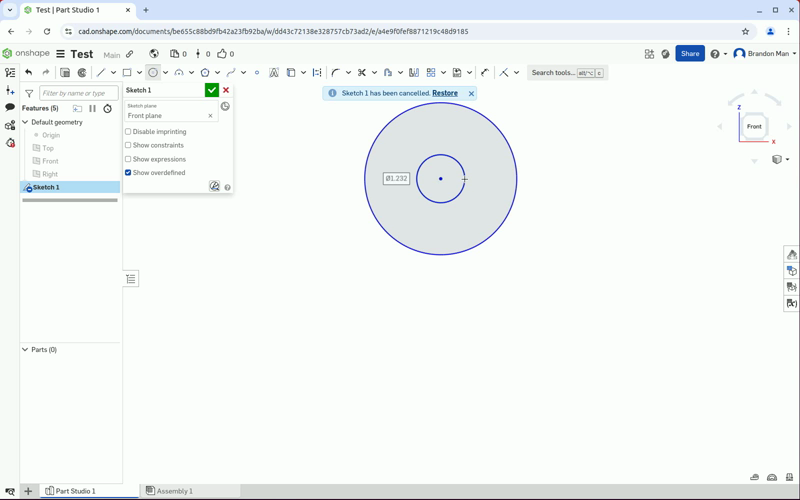
scroll(-6)
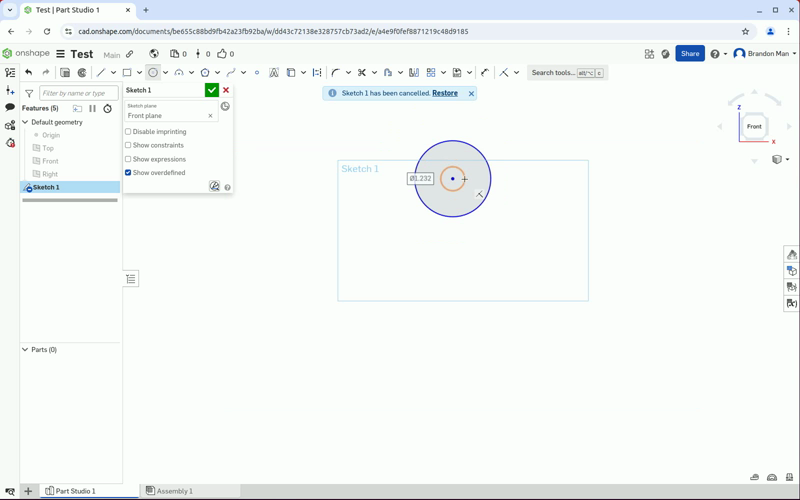
scroll(-6)
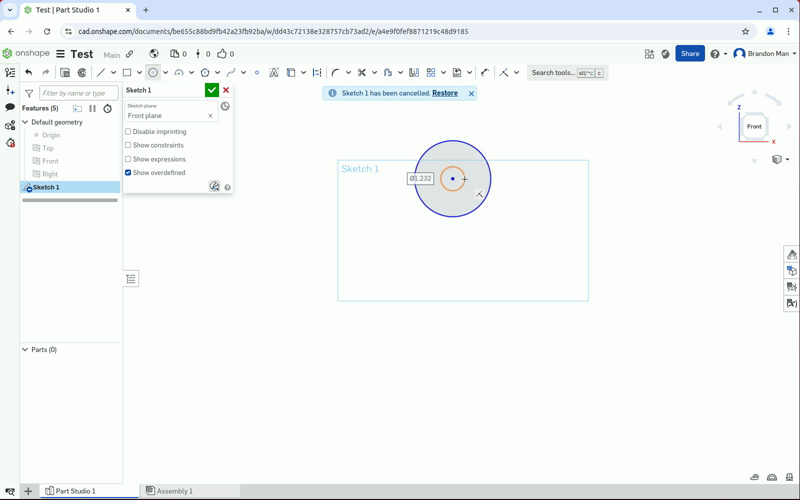
scroll(-6)
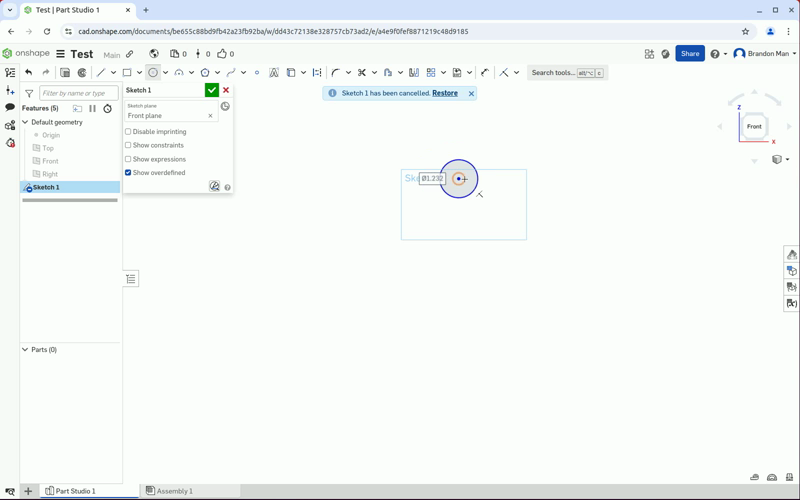
scroll(-6)
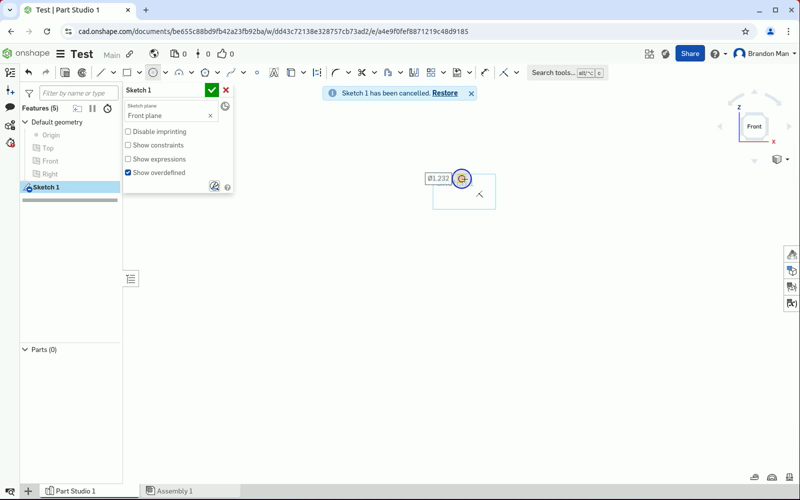
key(esc)
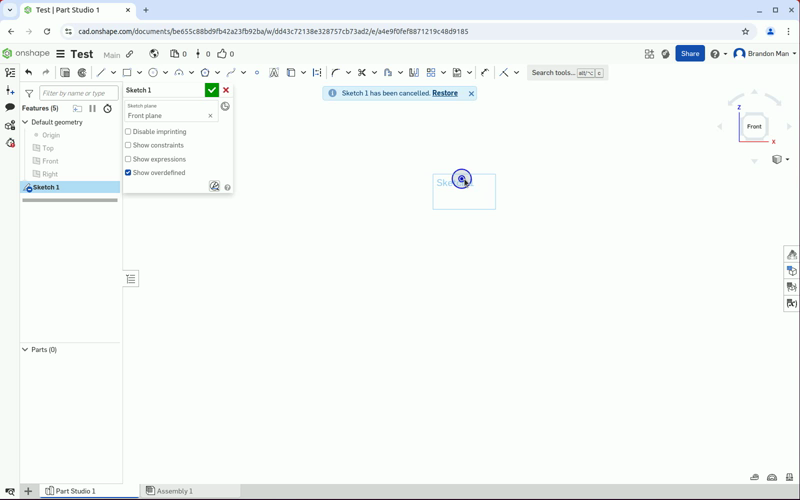
mouse_move(456, 183)
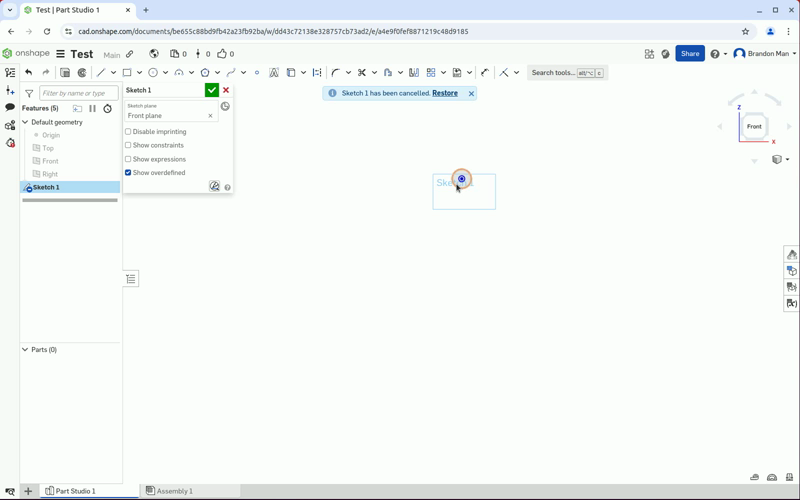
scroll(6)
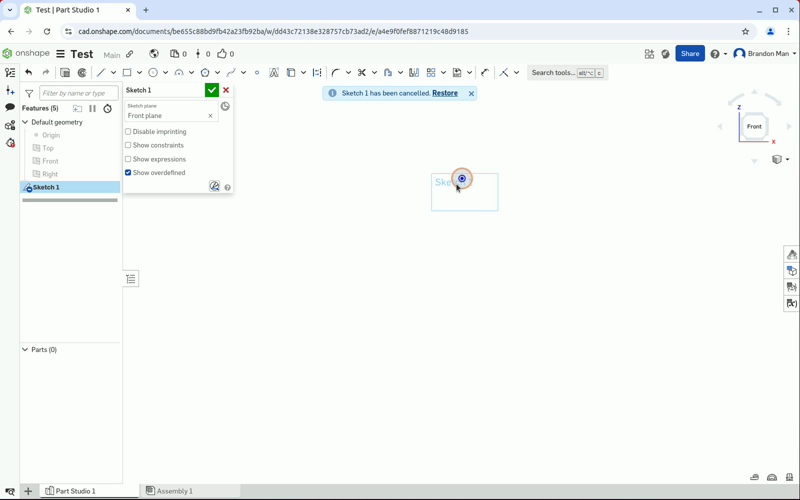
scroll(6)
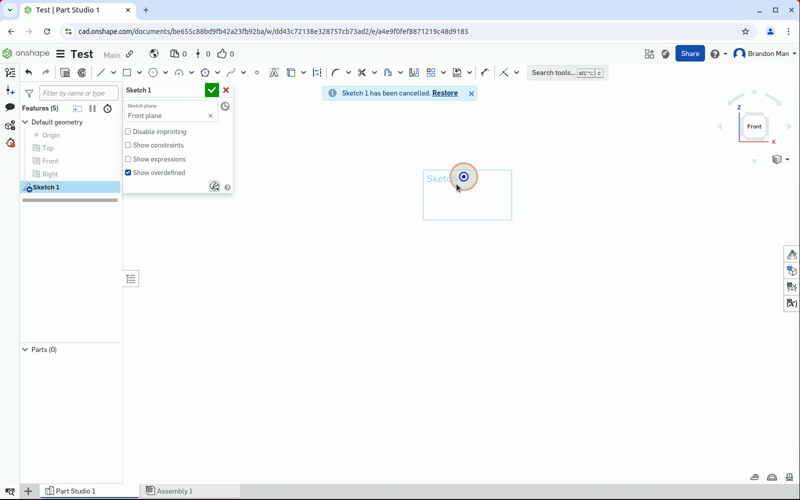
scroll(6)
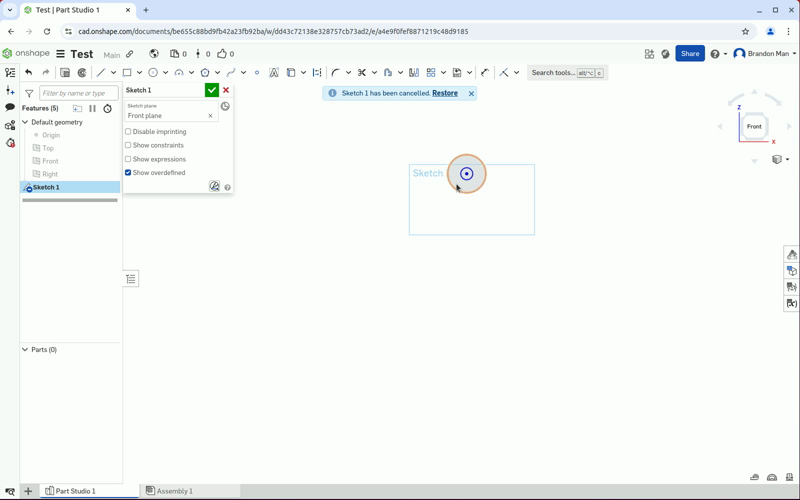
scroll(6)
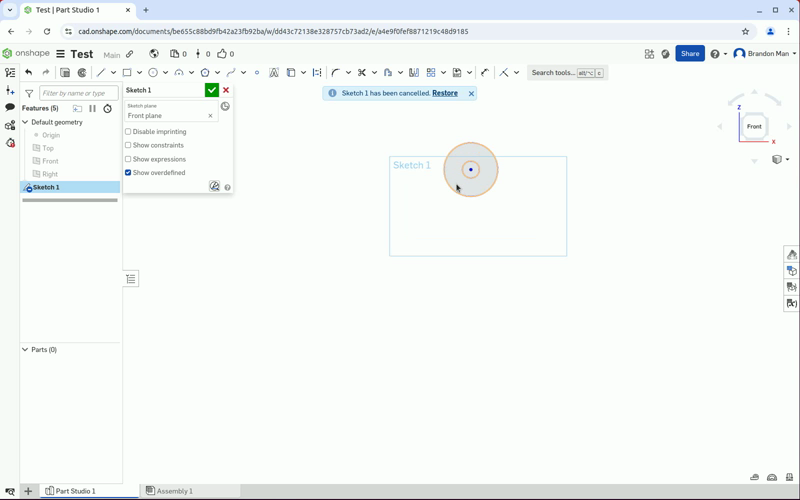
scroll(6)
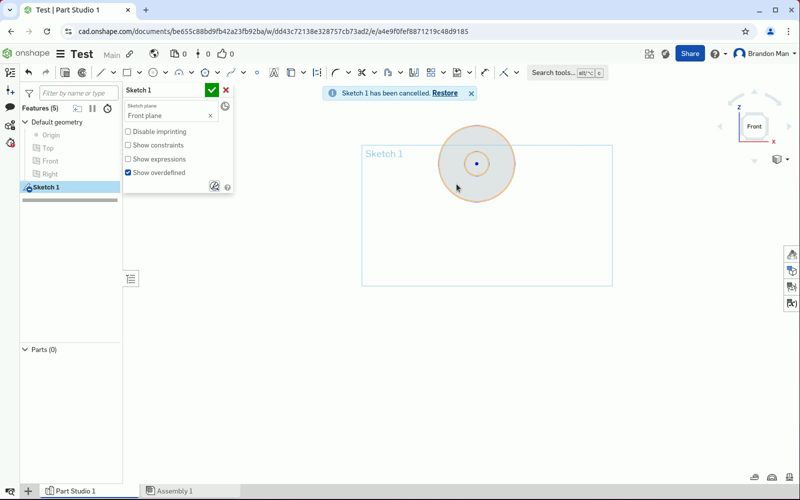
scroll(6)
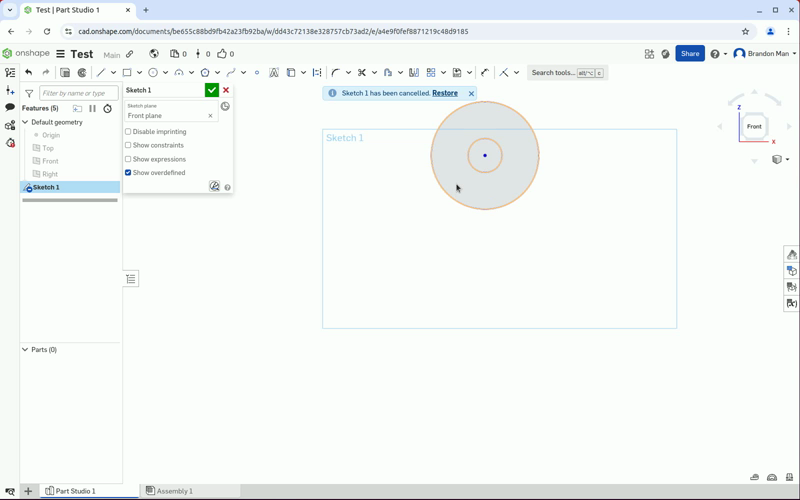
scroll(6)
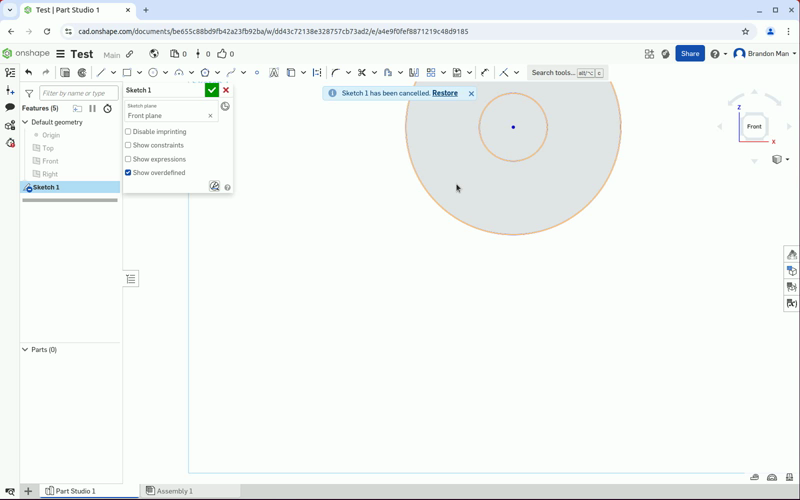
click(456, 183)
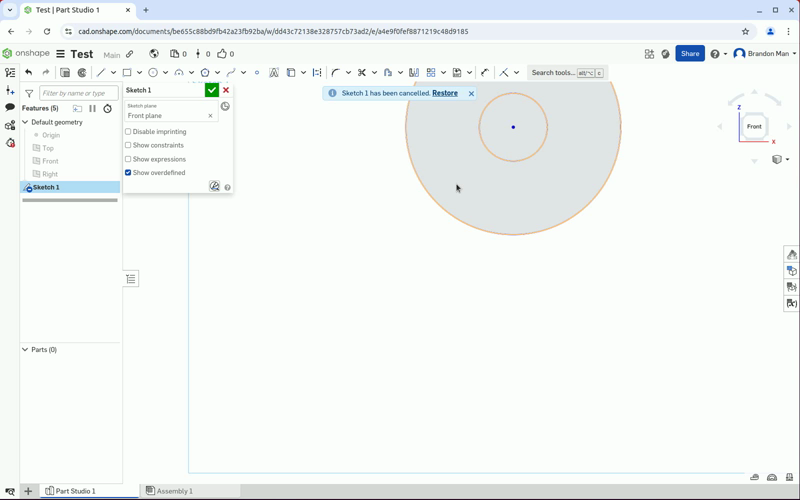
scroll(-6)
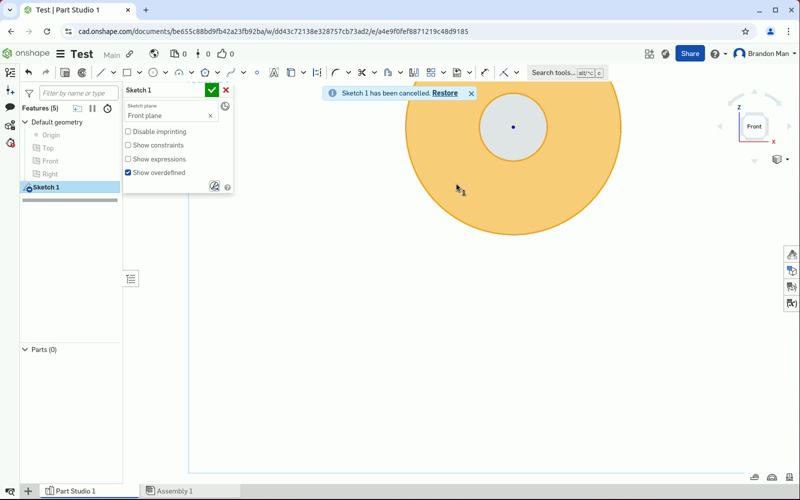
scroll(-6)
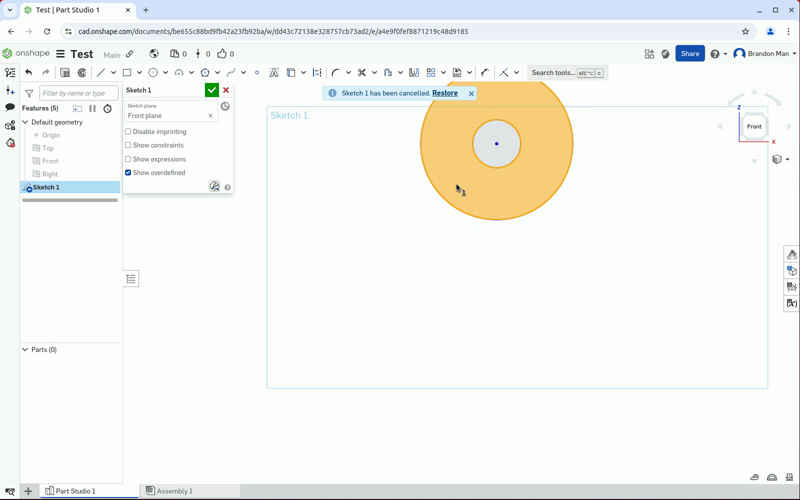
scroll(-6)
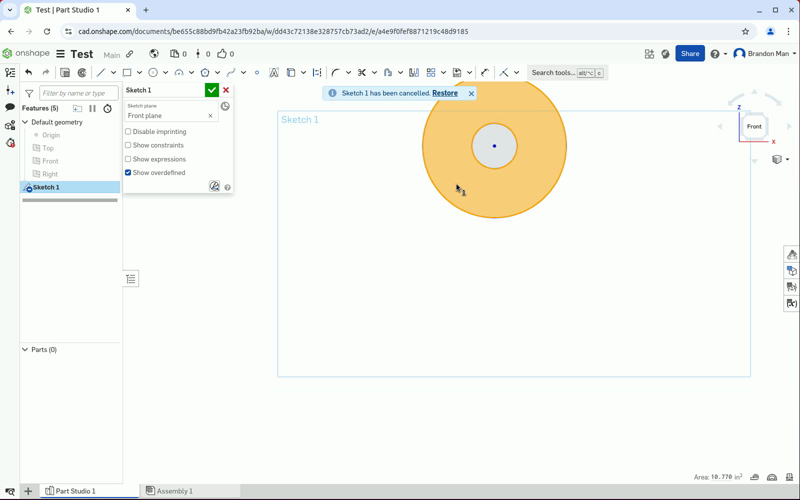
scroll(-6)
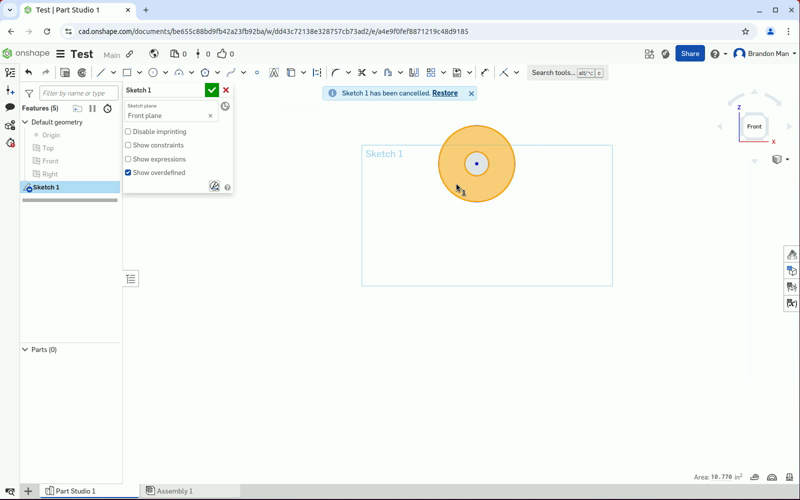
scroll(-6)
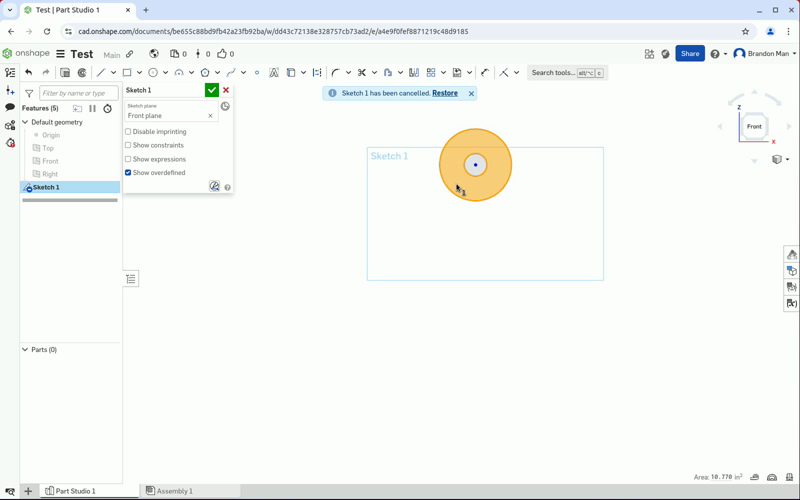
scroll(-6)
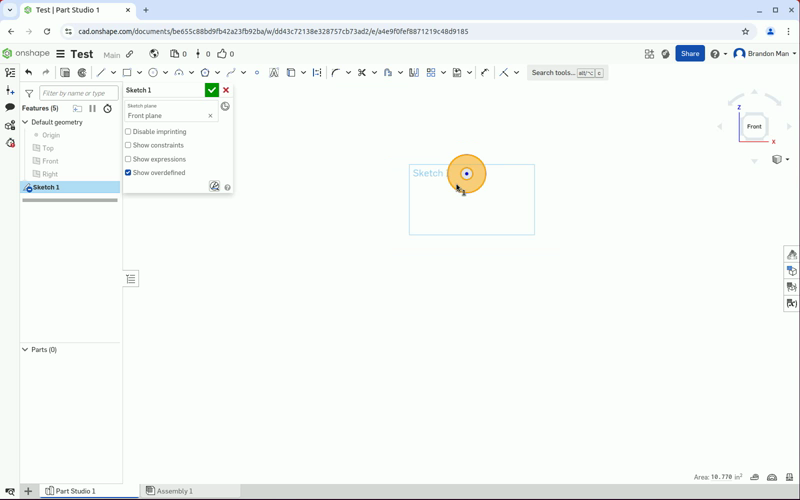
scroll(-6)
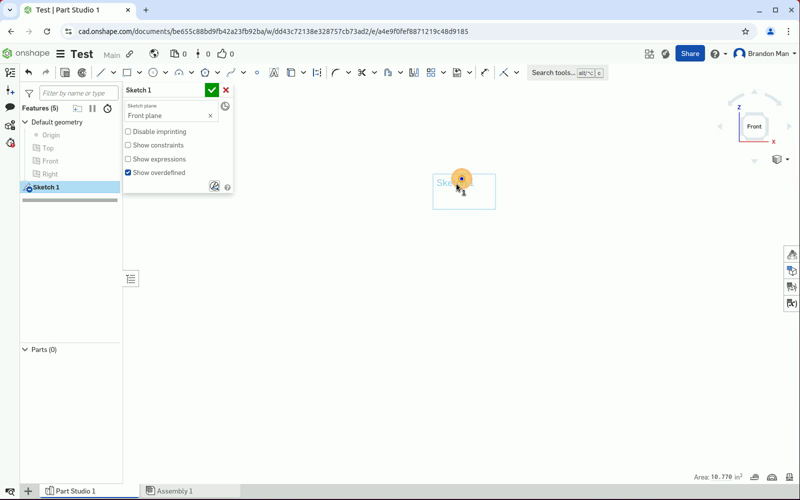
mouse_move(73, 352)
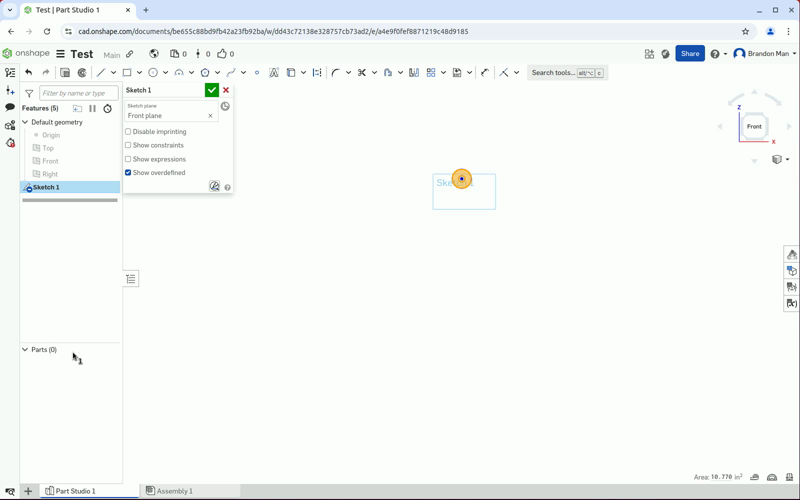
key(shift+y)
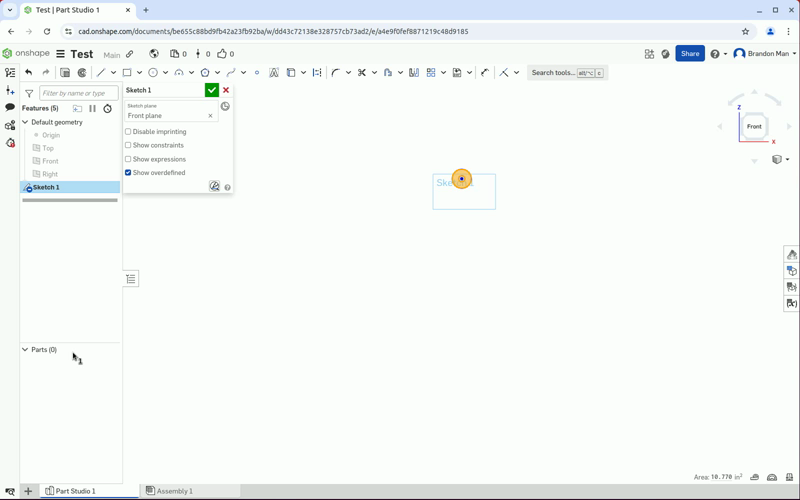
key(shift+e)
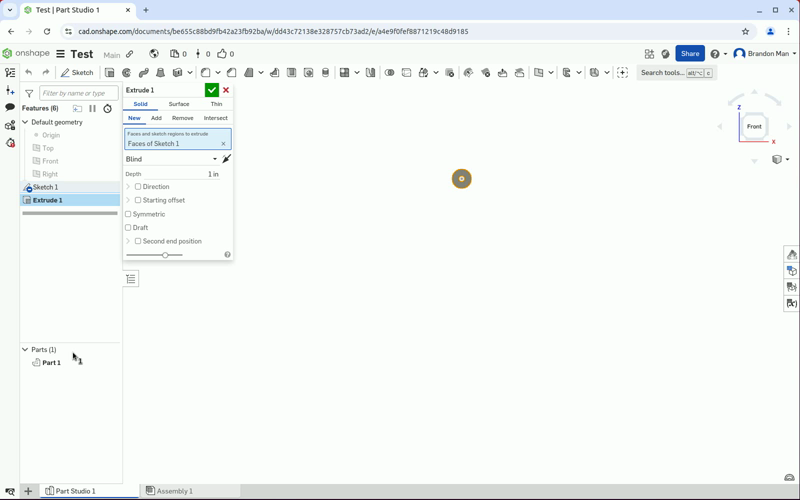
mouse_move(143, 106)
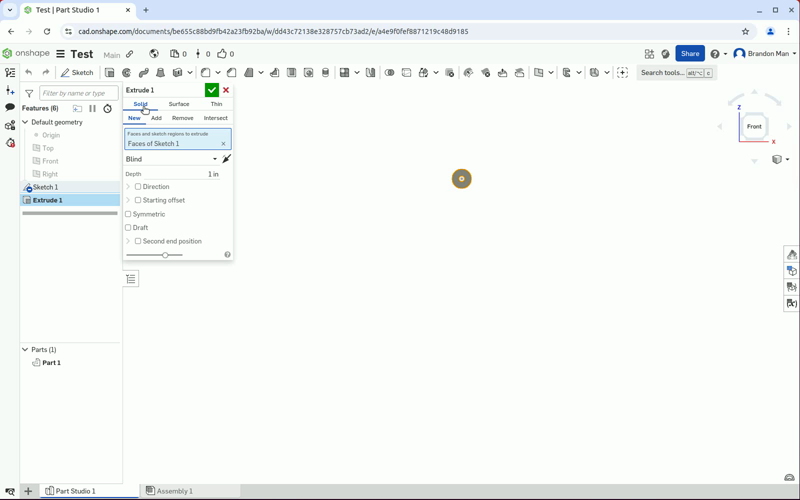
click(143, 106)
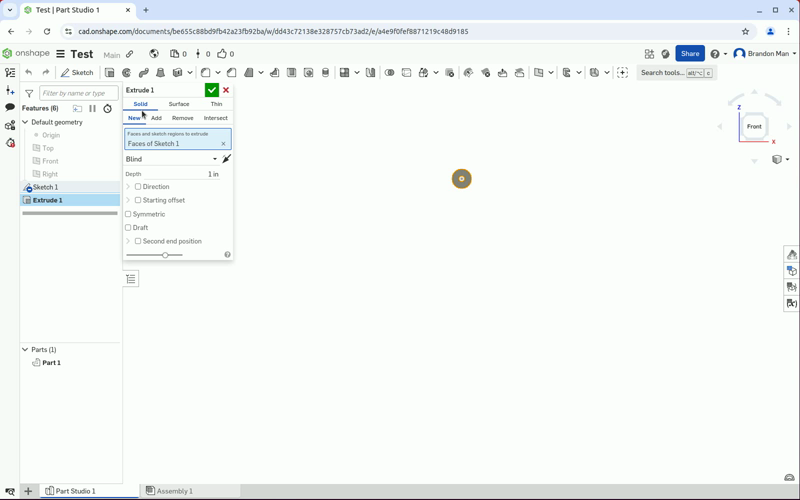
mouse_move(137, 120)
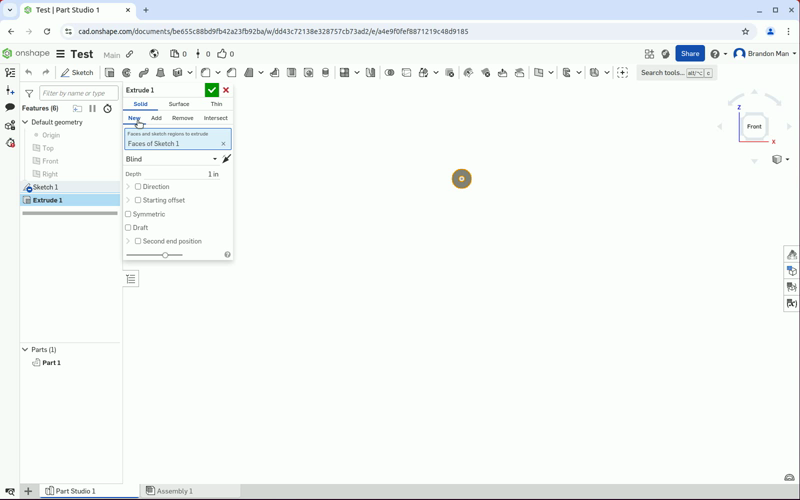
click(137, 120)
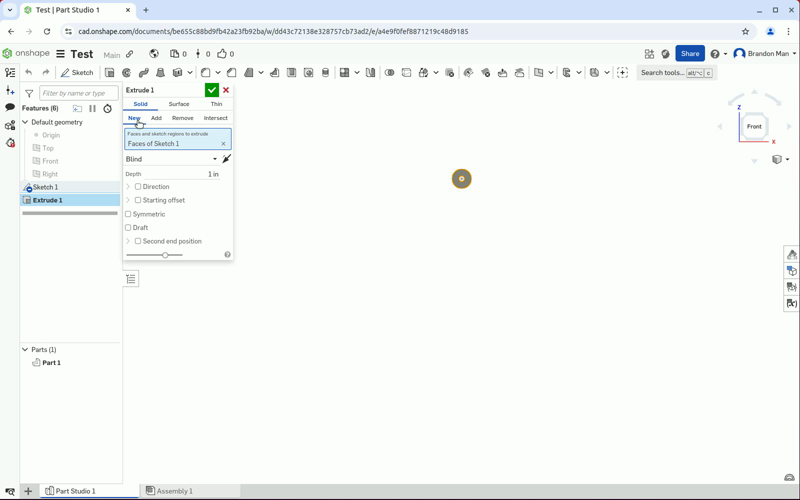
key(tab, 4)
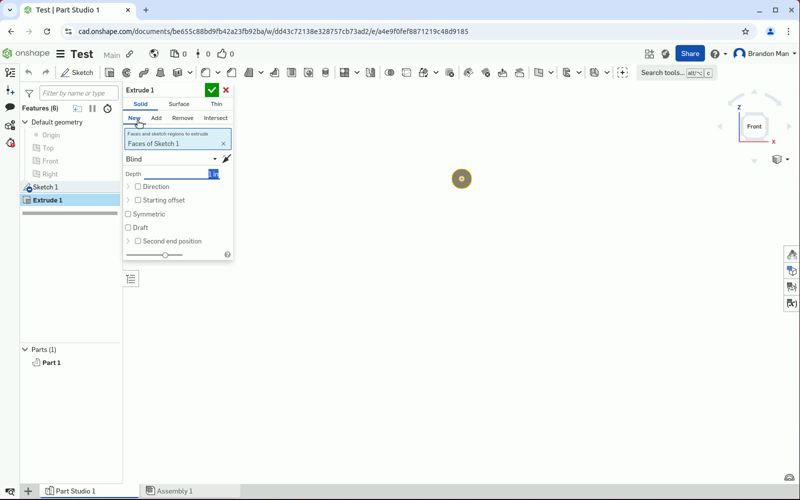
text(-0.481)
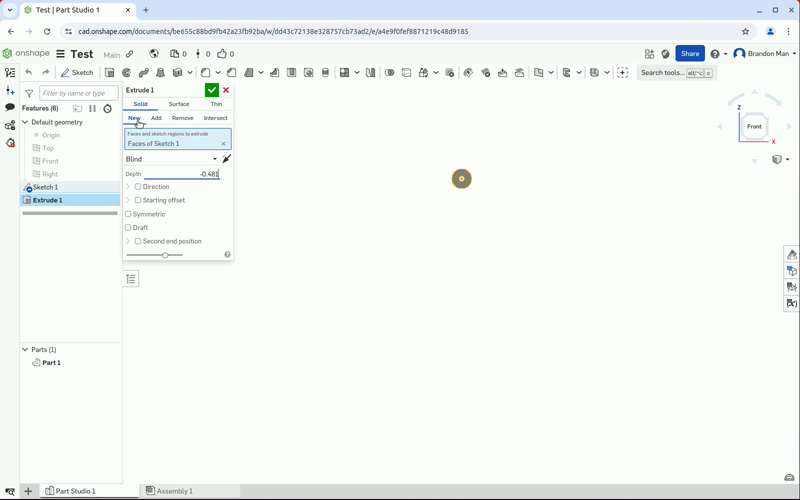
key(enter)
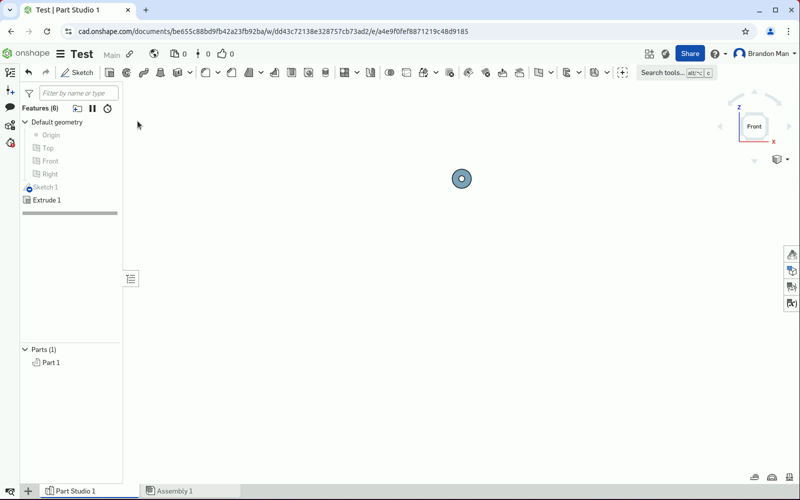
key(shift+h)
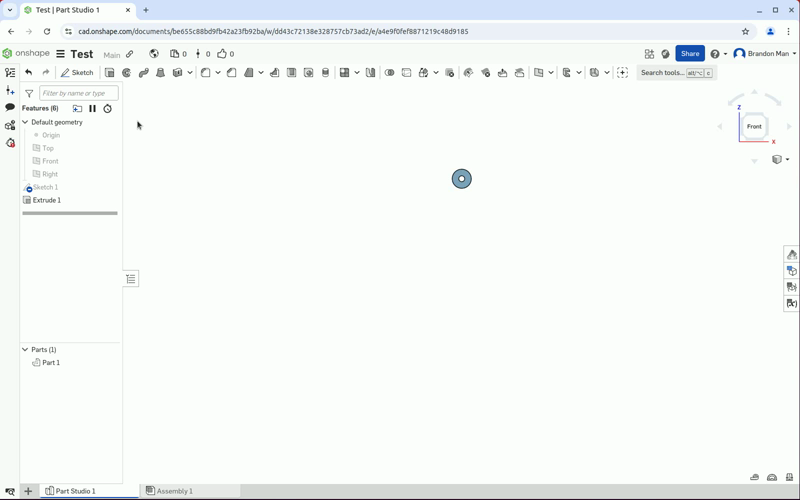
key(shift+h)
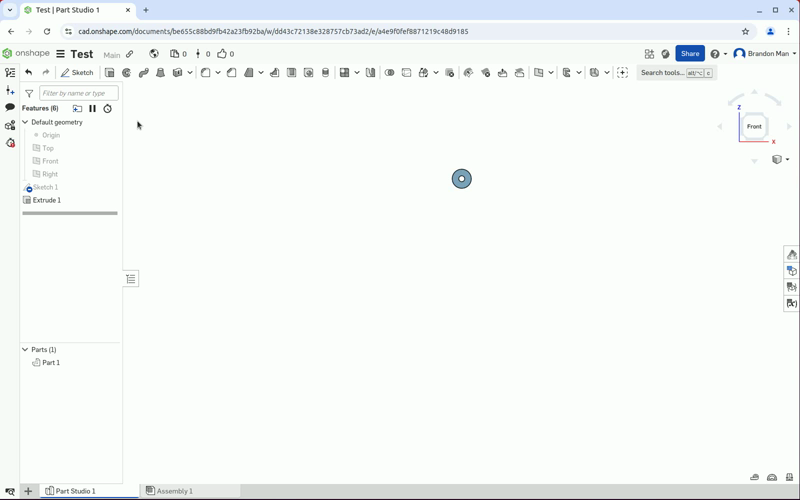
mouse_move(73, 189)
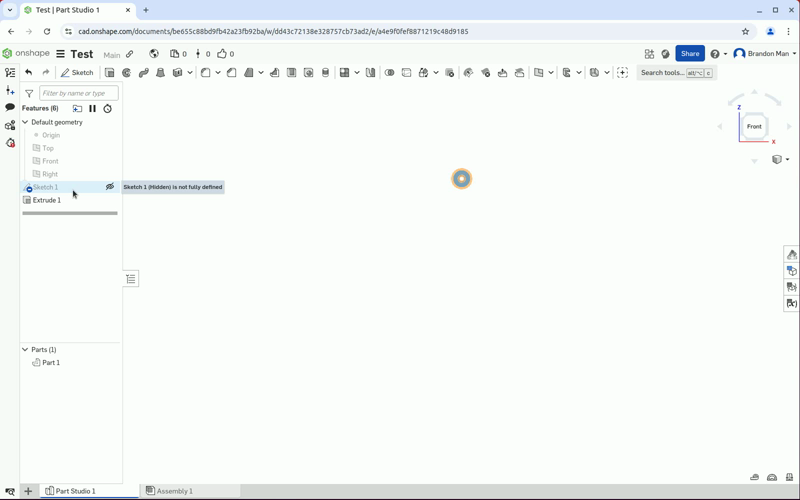
click(73, 189)
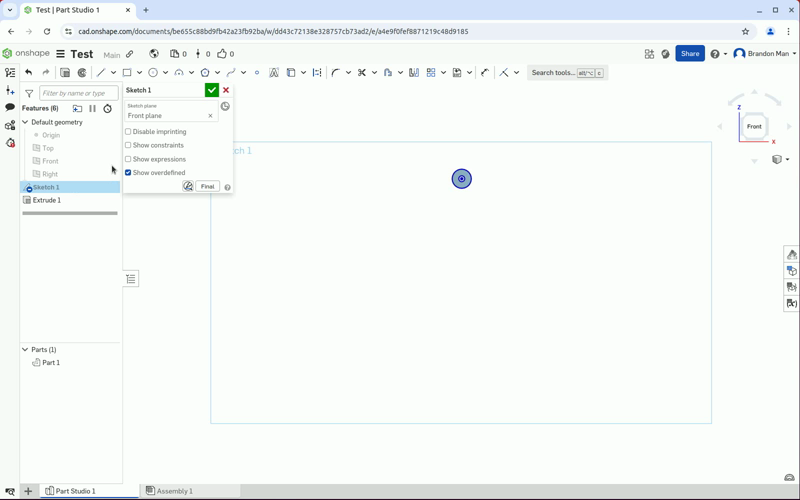
mouse_move(229, 92)
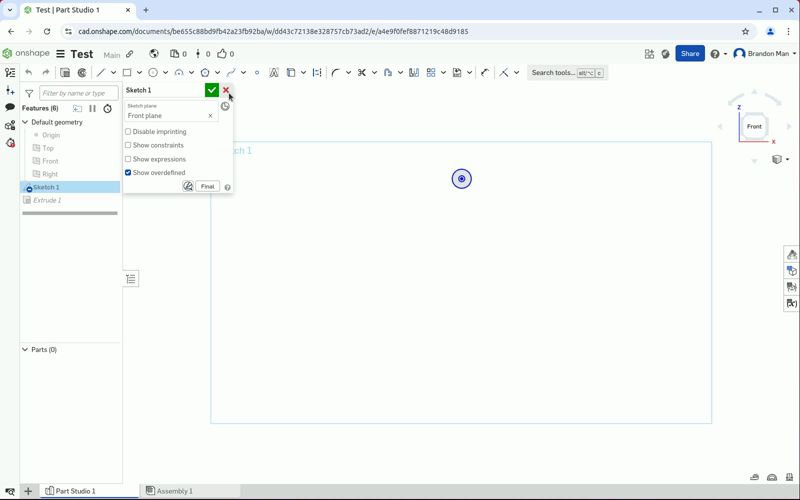
click(229, 92)
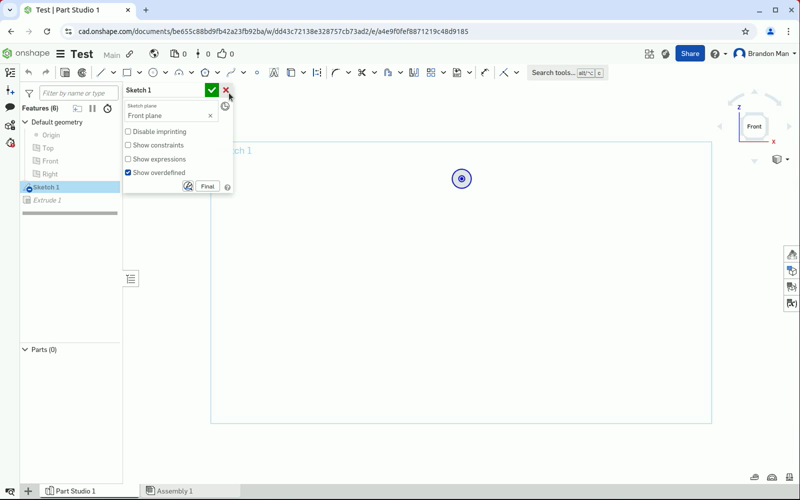
key(shift+s)
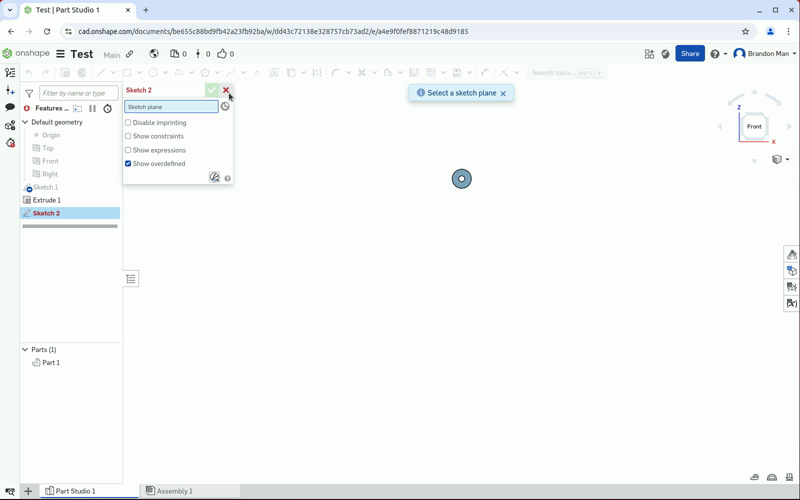
mouse_move(73, 163)
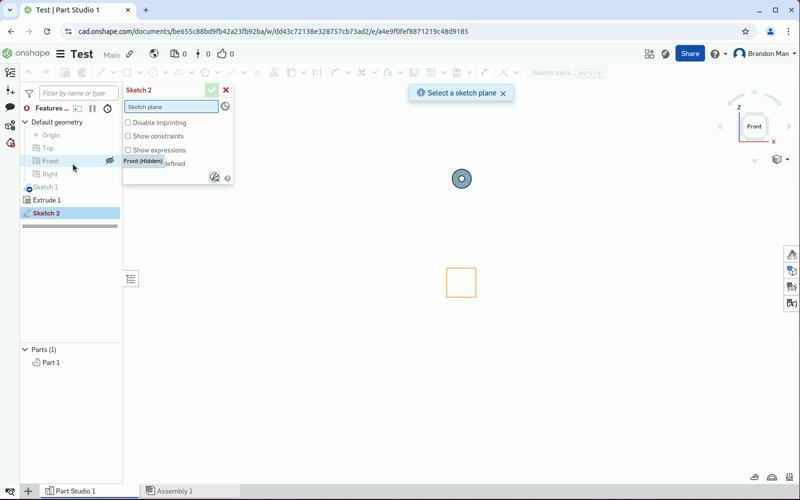
click(73, 163)
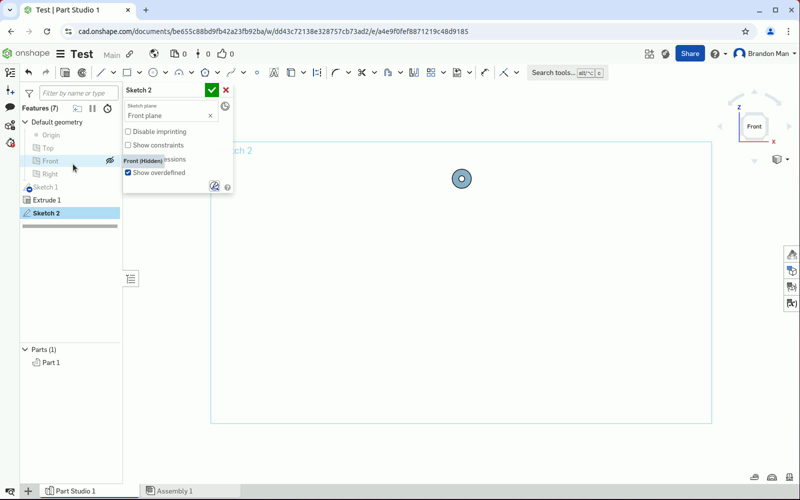
mouse_move(73, 352)
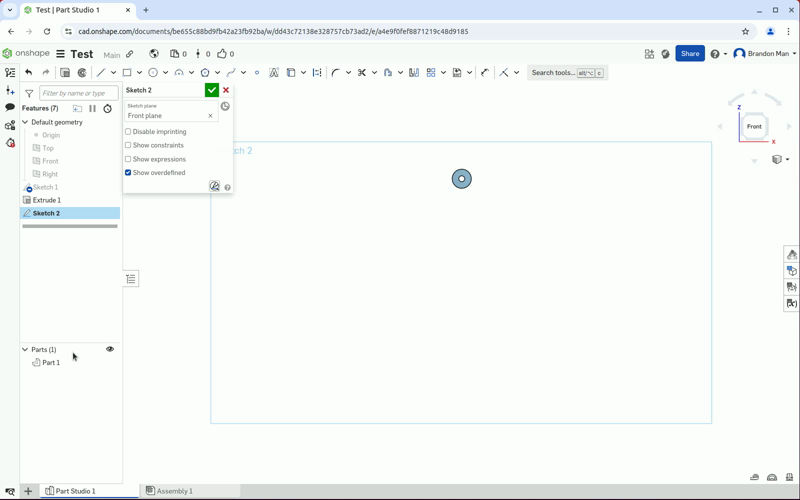
key(y)
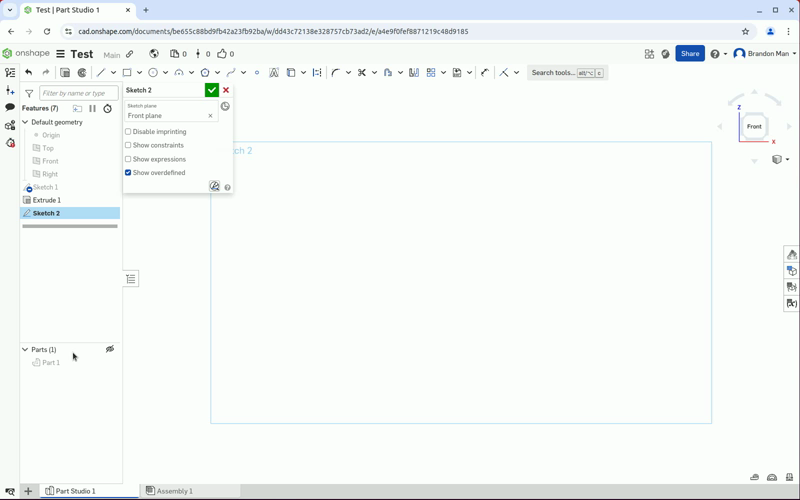
key(c)
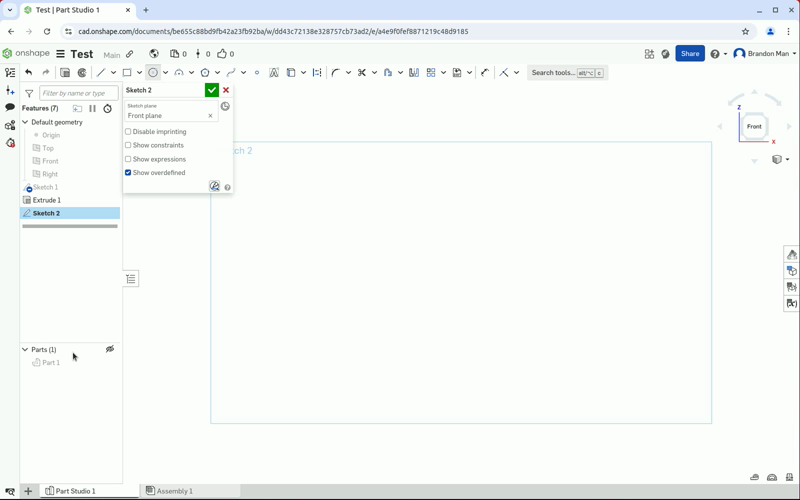
key_down(shift)
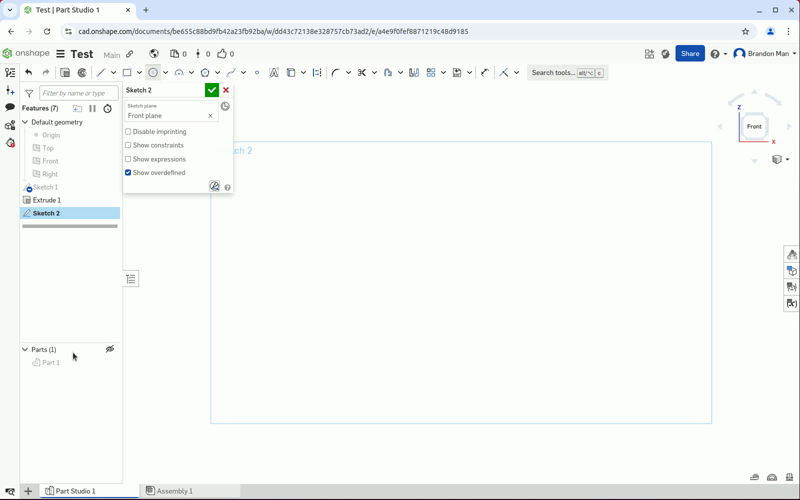
mouse_move(461, 282)
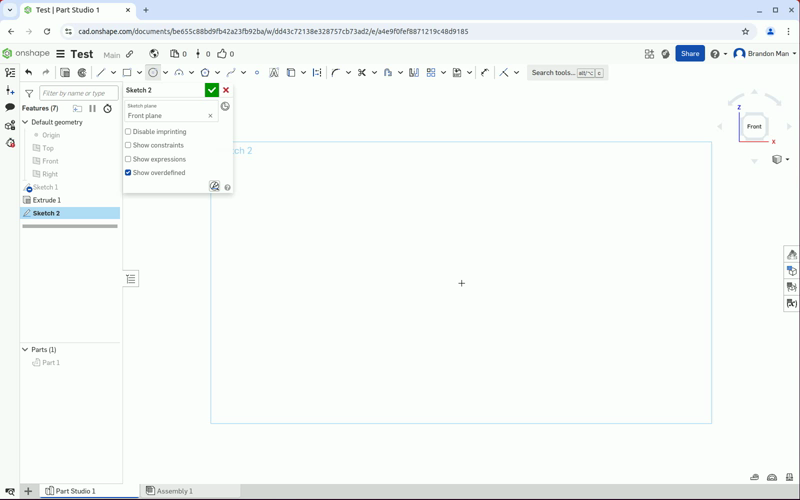
click(461, 282)
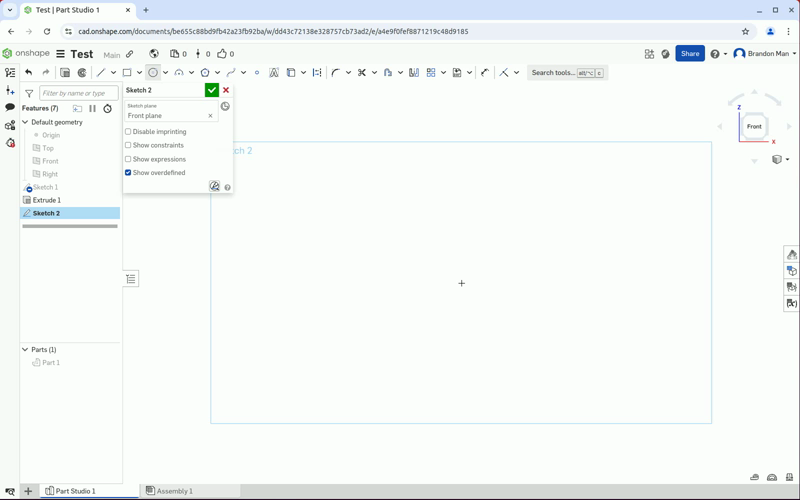
key_up(shift)
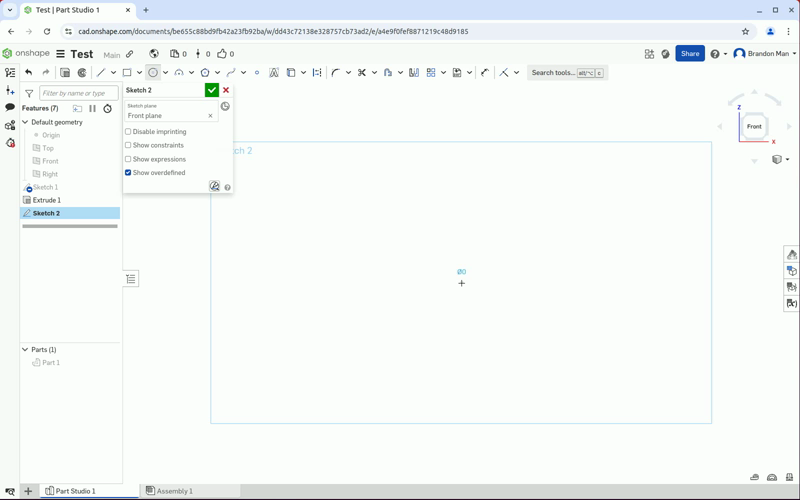
mouse_move(471, 282)
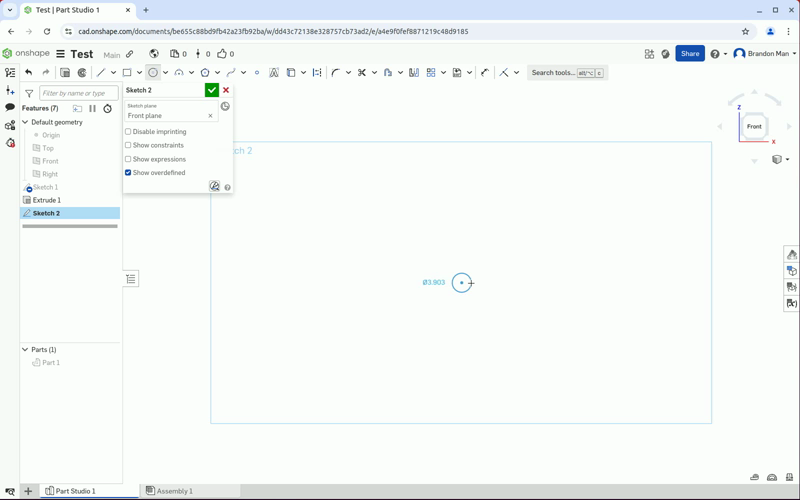
click(471, 282)
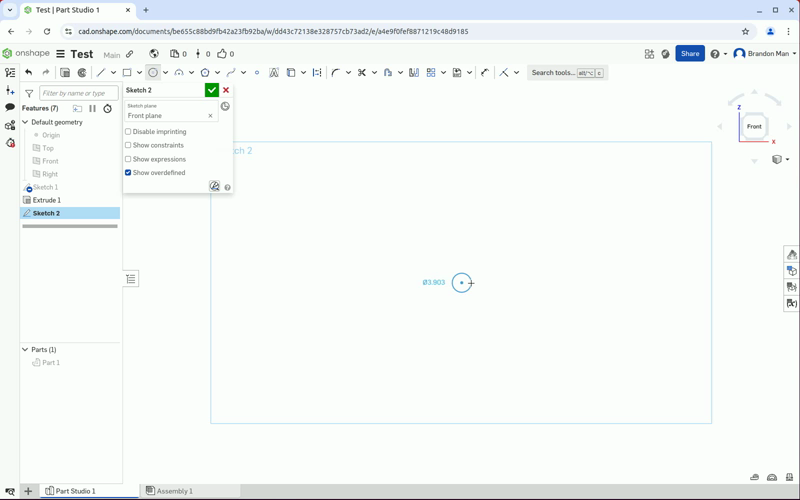
key(esc)
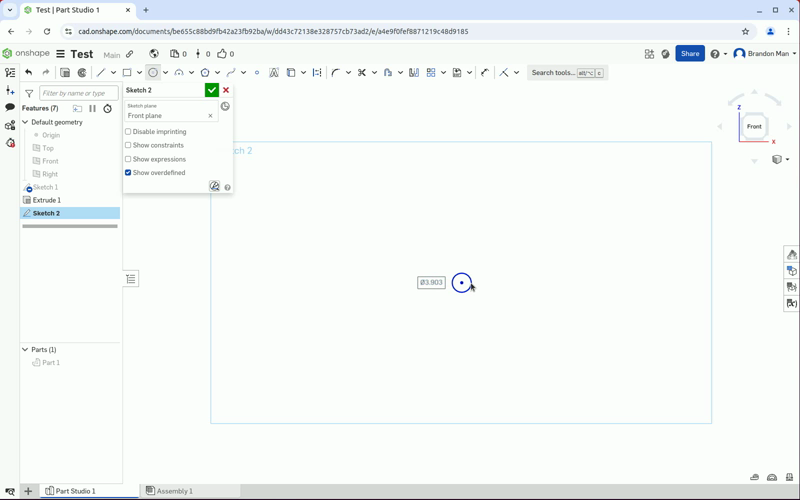
key(c)
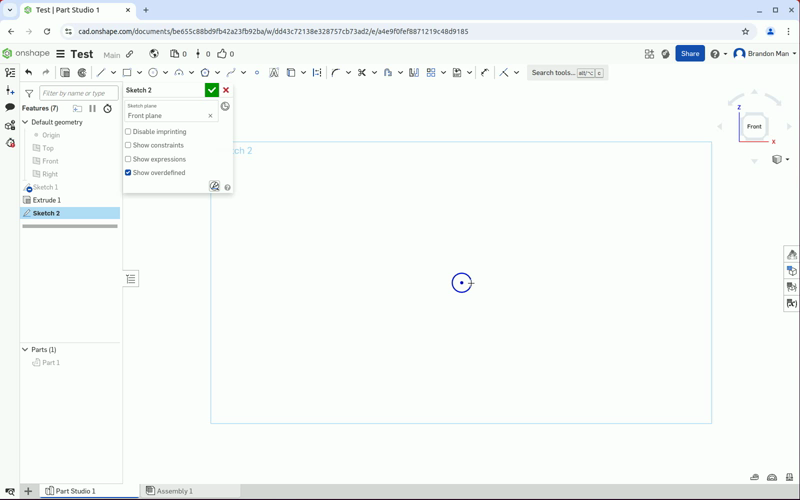
key_down(shift)
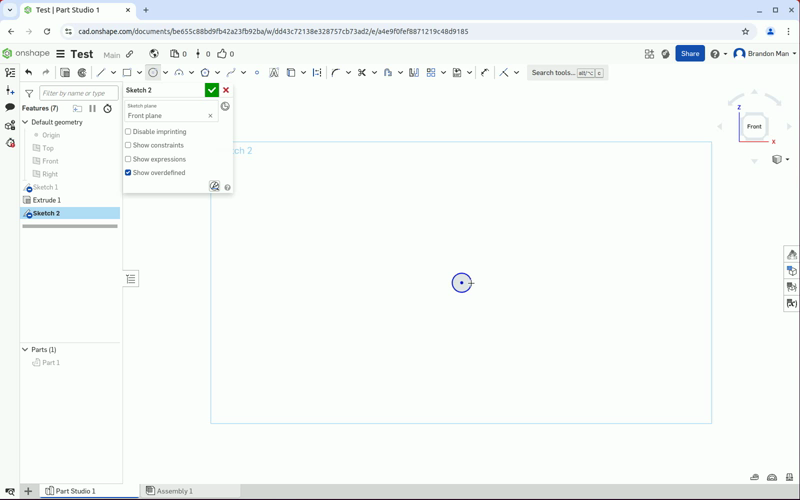
mouse_move(461, 282)
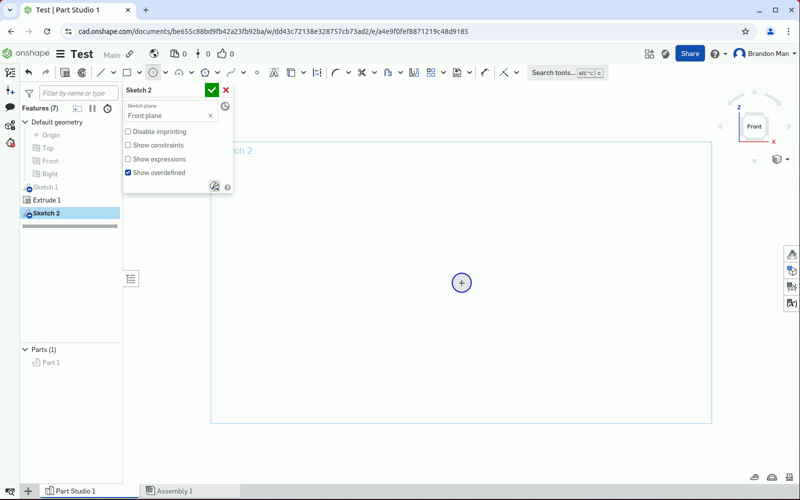
click(461, 282)
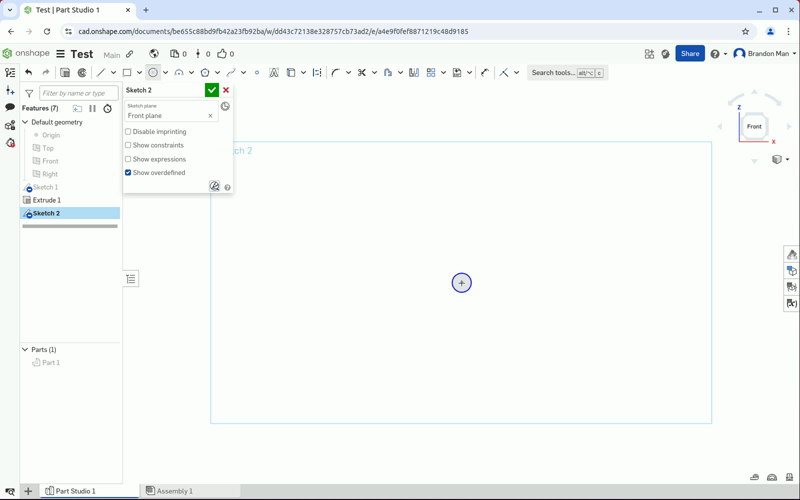
key_up(shift)
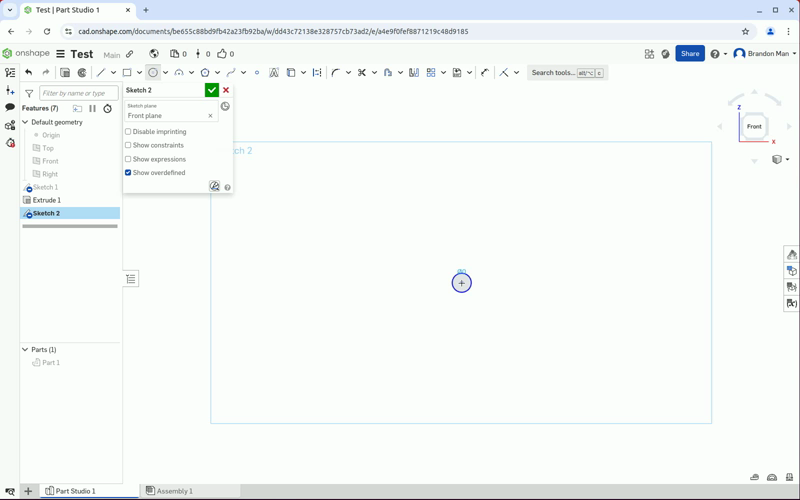
mouse_move(464, 282)
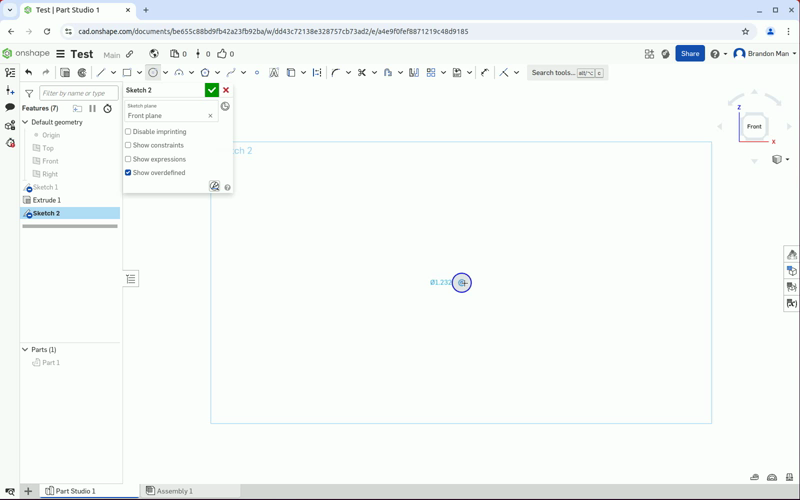
scroll(6)
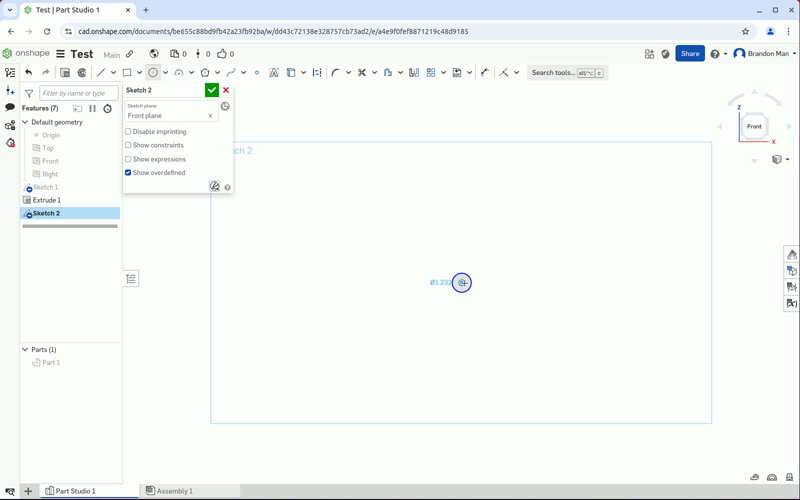
scroll(6)
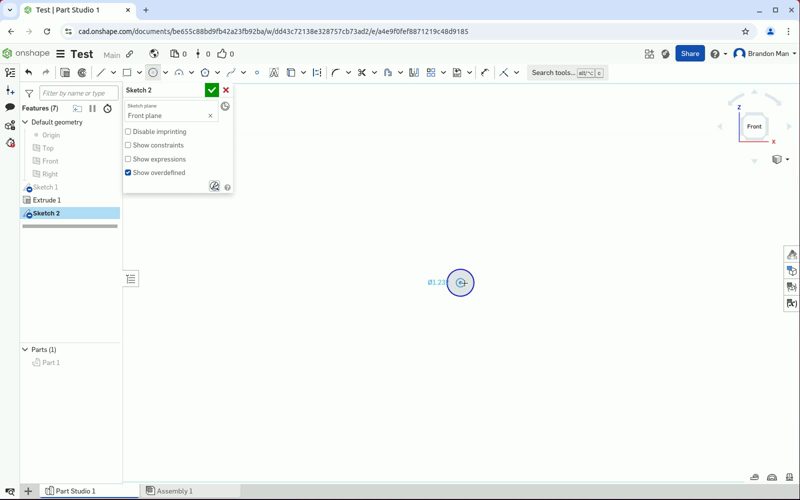
scroll(6)
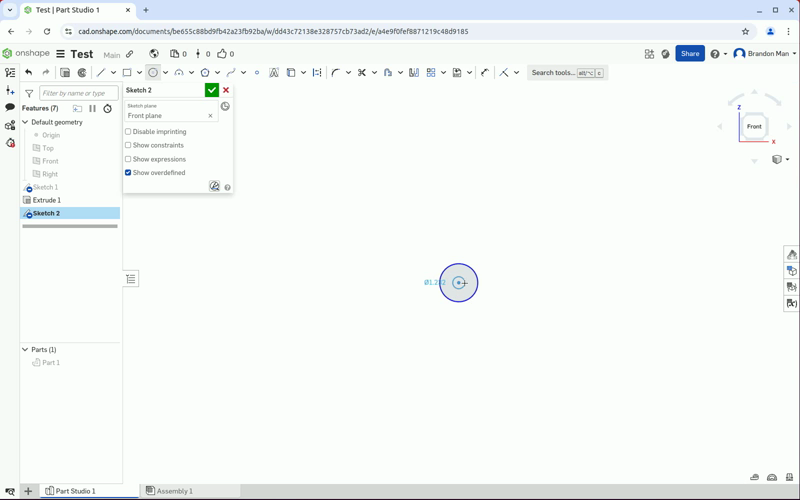
scroll(6)
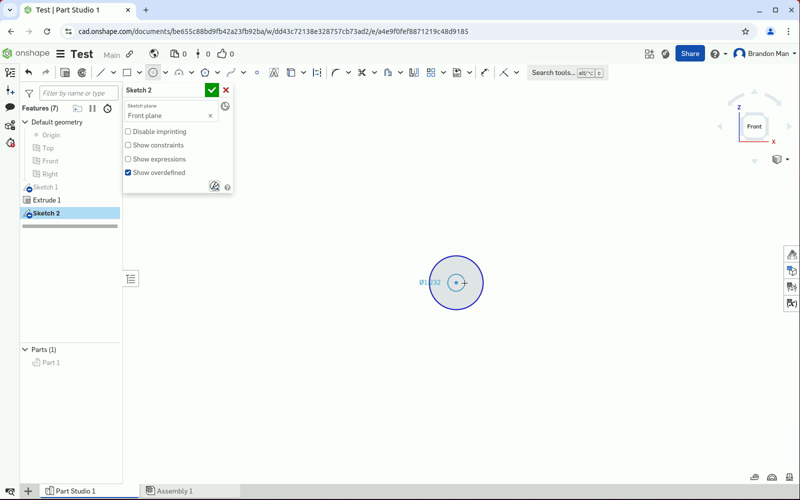
scroll(6)
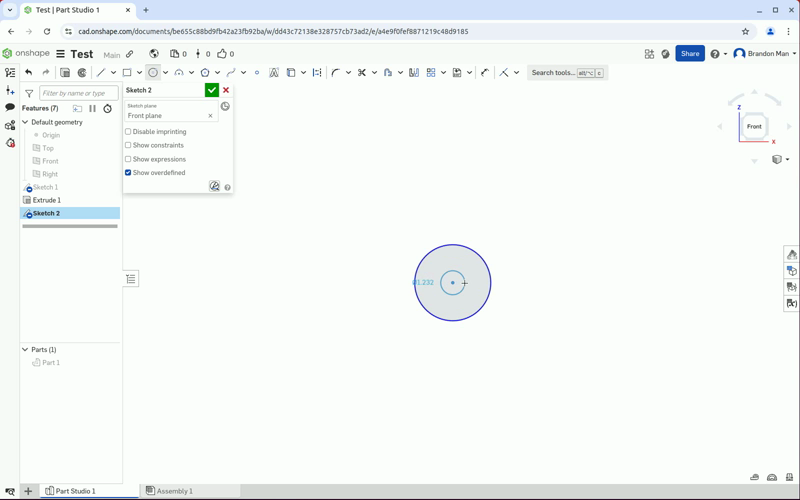
scroll(6)
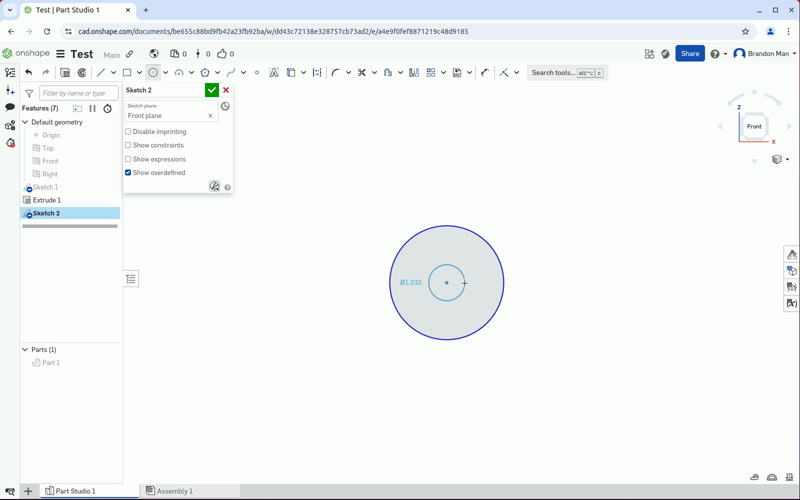
scroll(6)
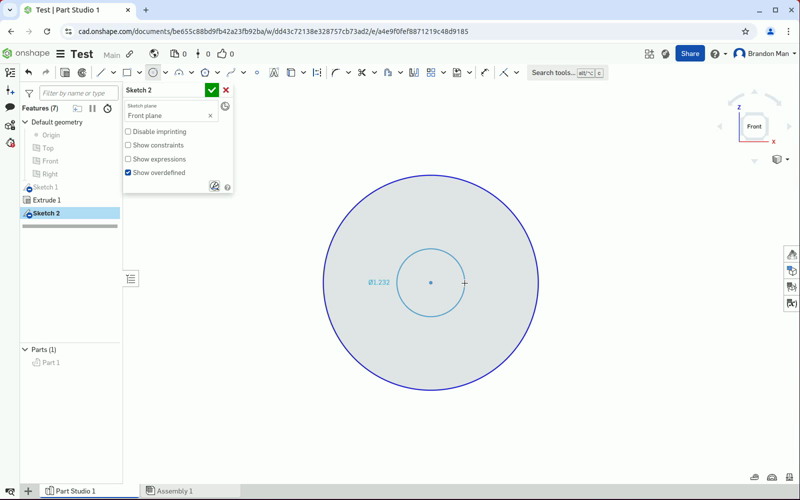
click(464, 282)
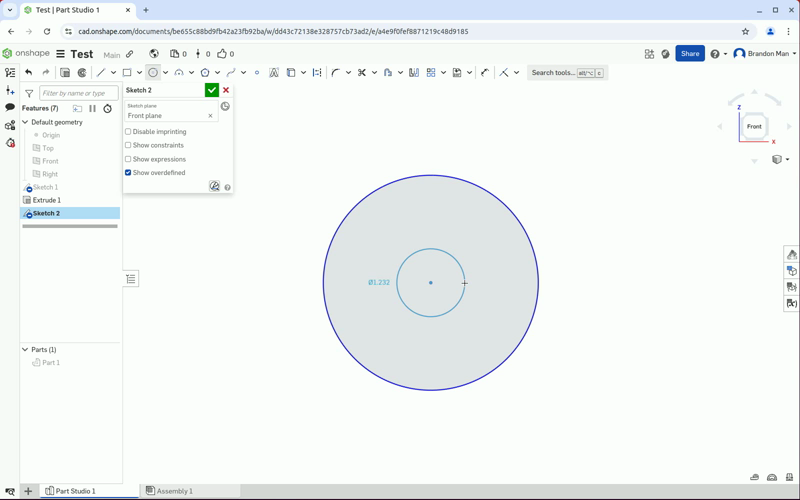
scroll(-6)
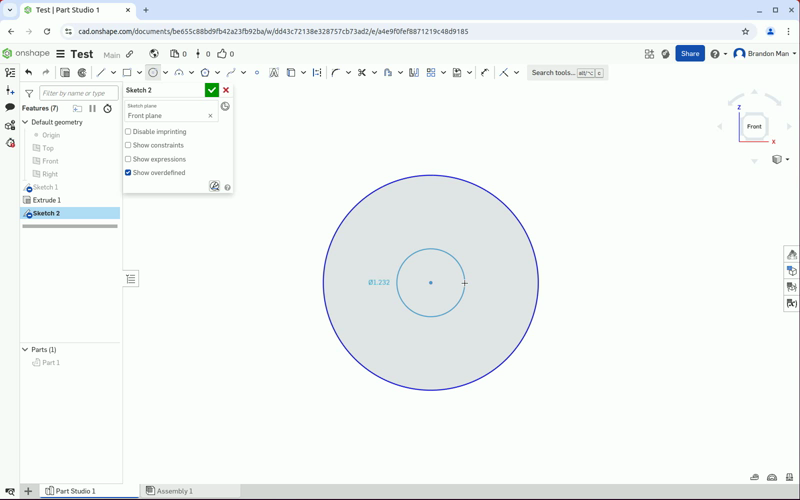
scroll(-6)
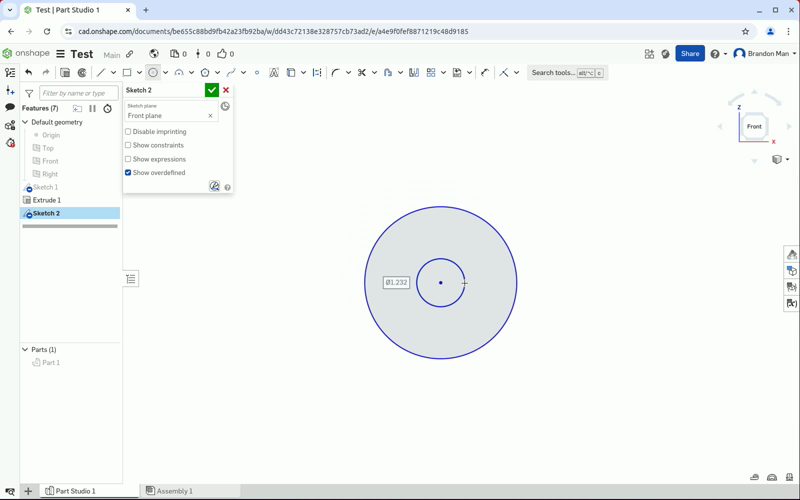
scroll(-6)
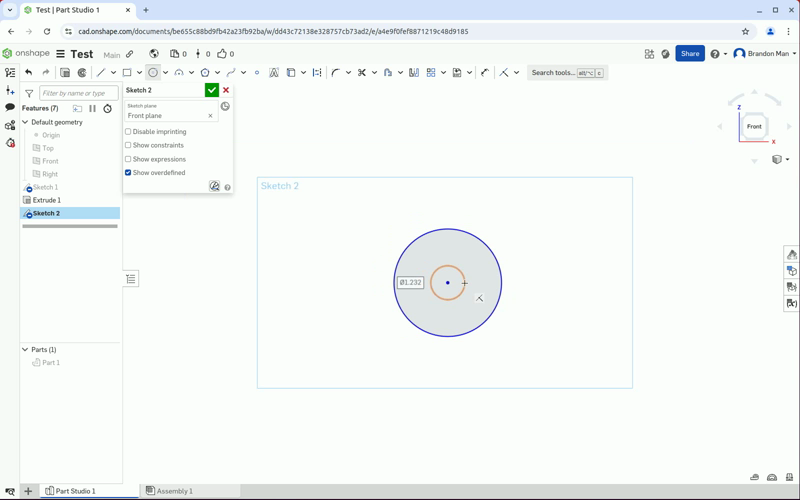
scroll(-6)
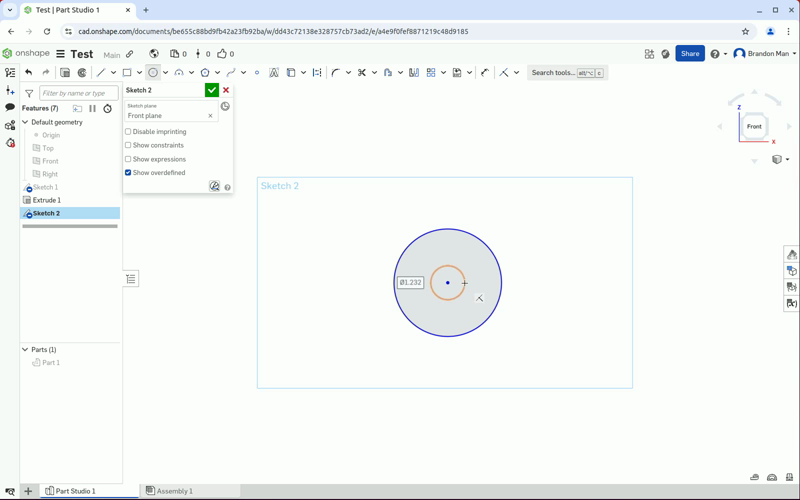
scroll(-6)
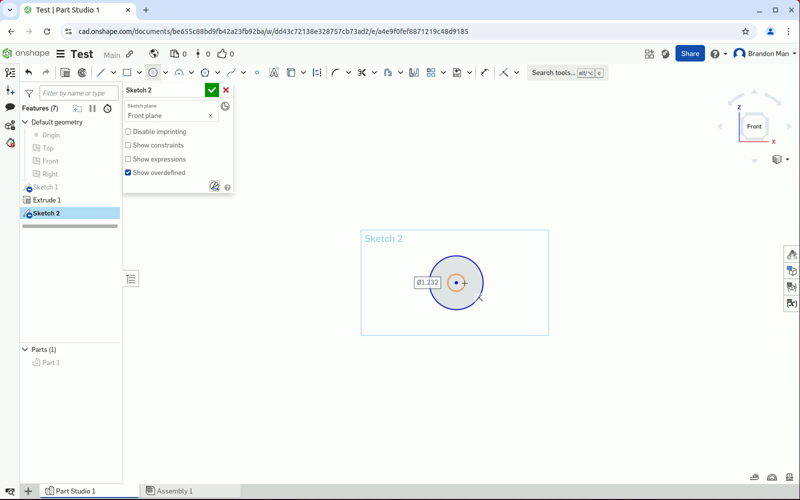
scroll(-6)
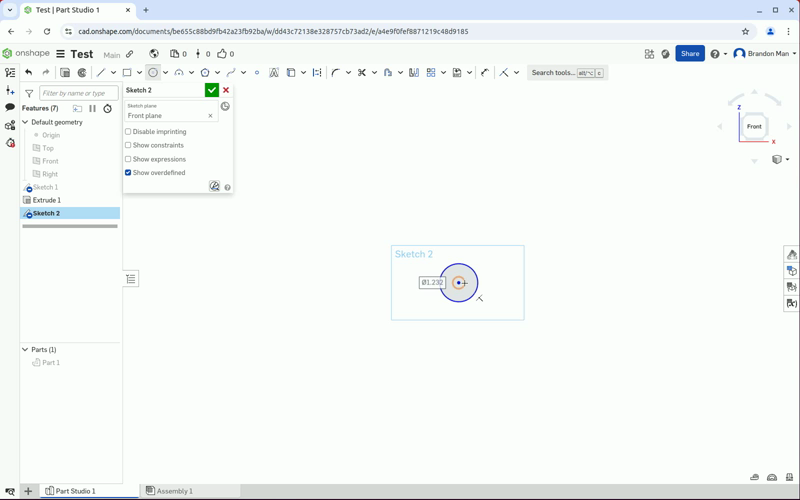
scroll(-6)
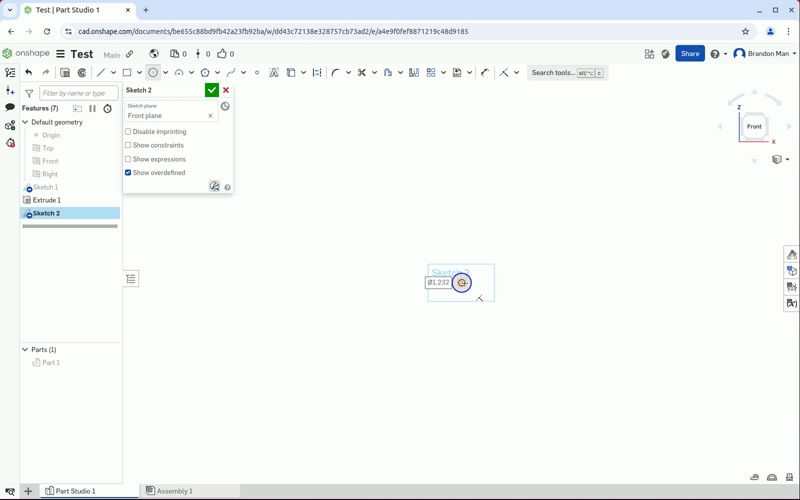
key(esc)
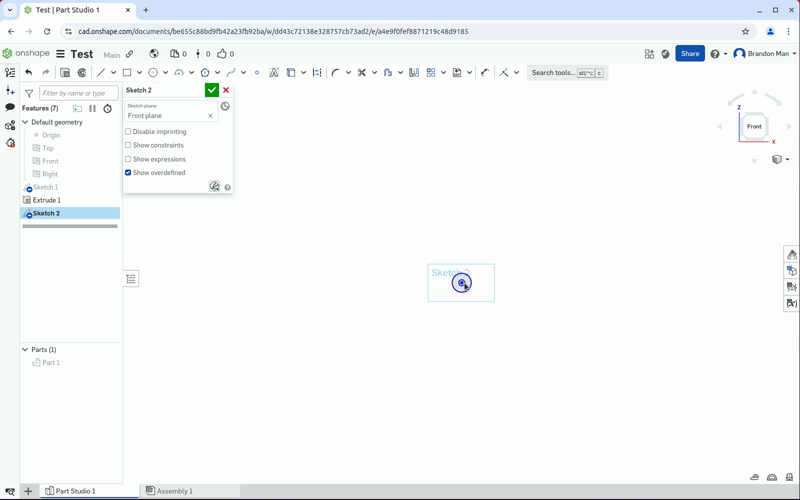
mouse_move(456, 284)
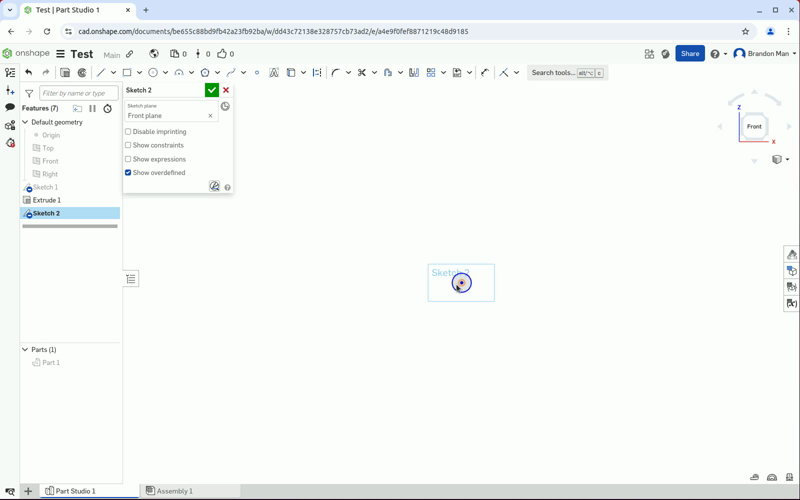
scroll(6)
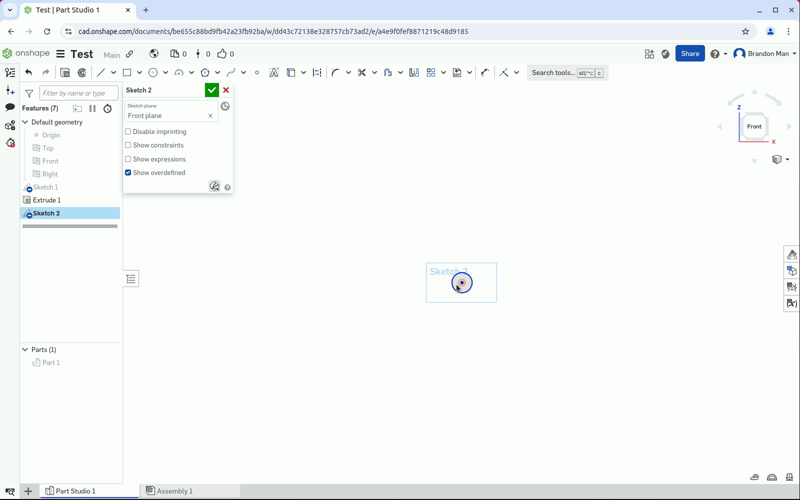
scroll(6)
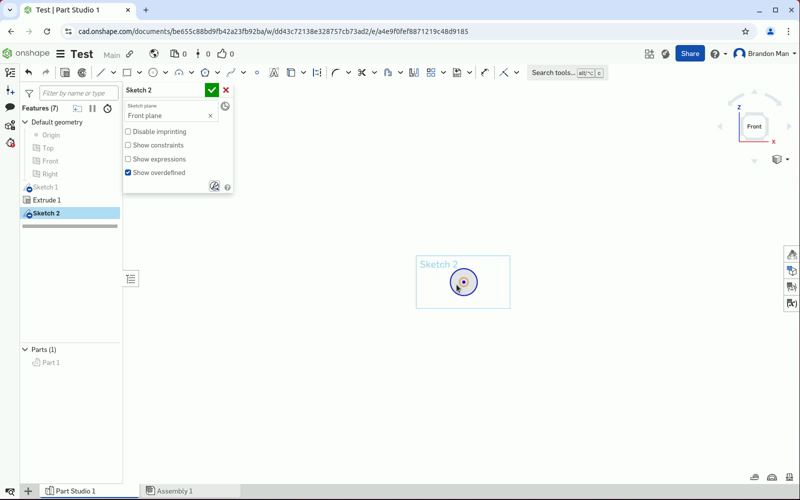
scroll(6)
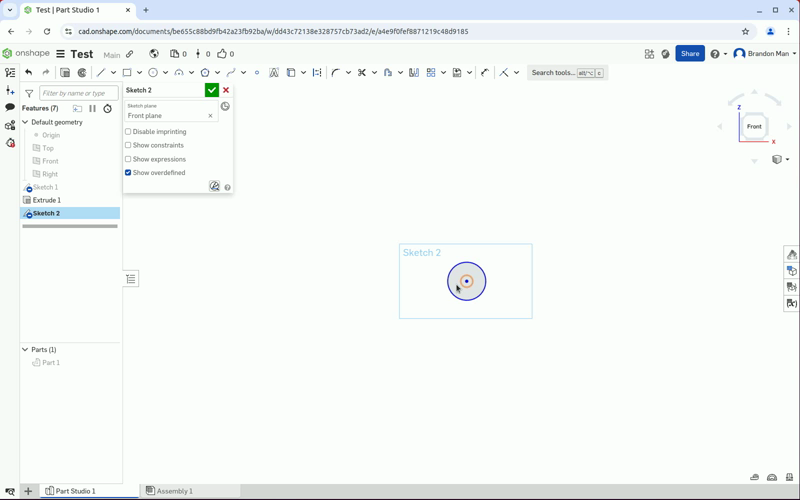
scroll(6)
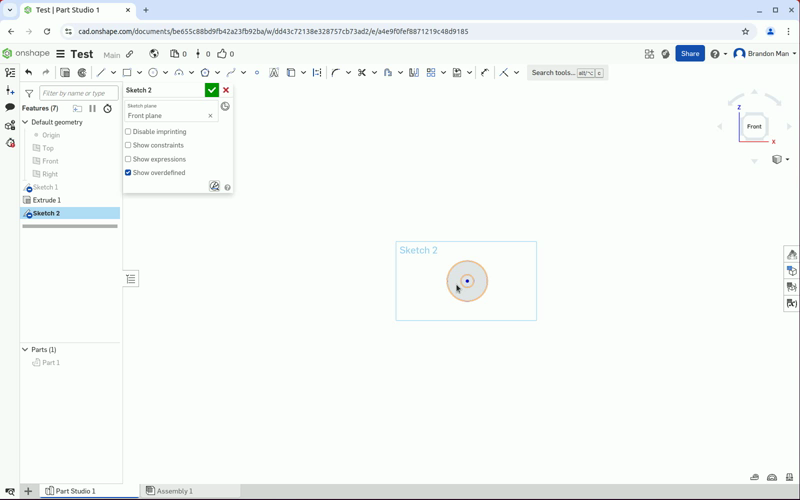
scroll(6)
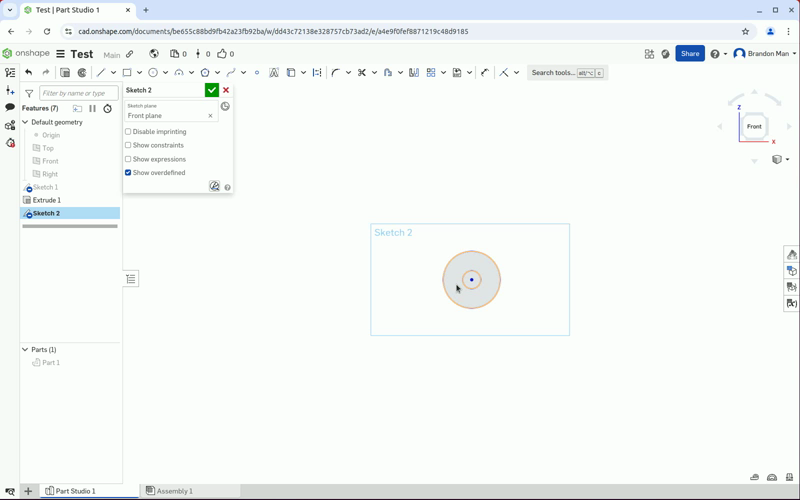
scroll(6)
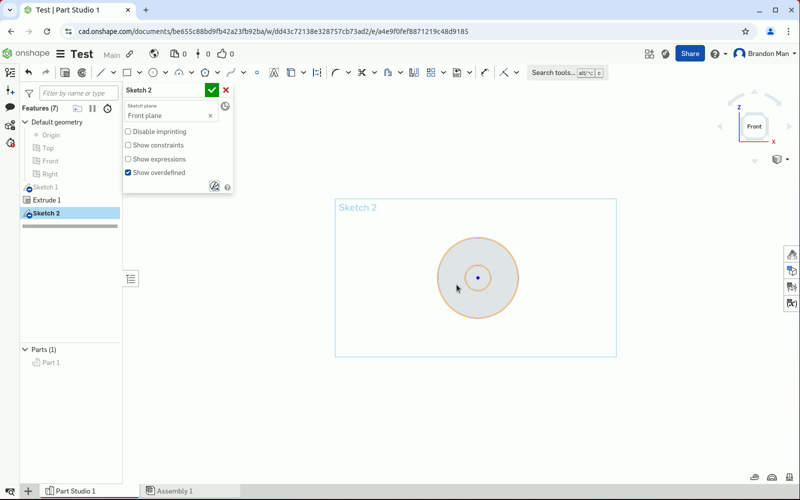
scroll(6)
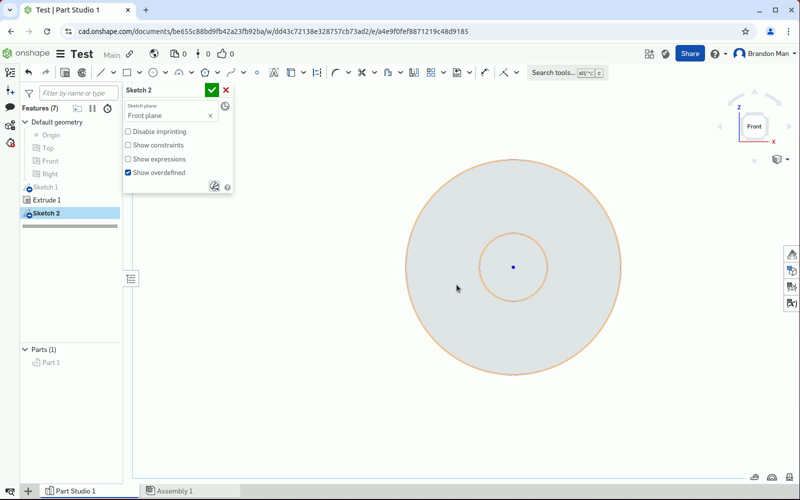
click(456, 284)
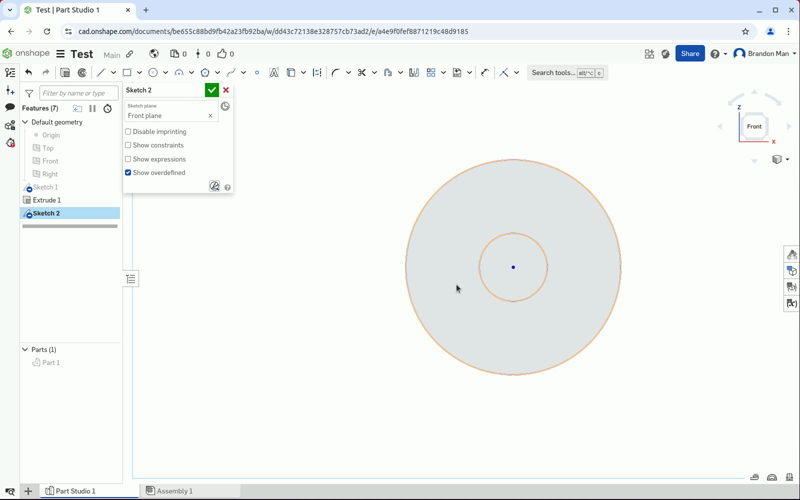
scroll(-6)
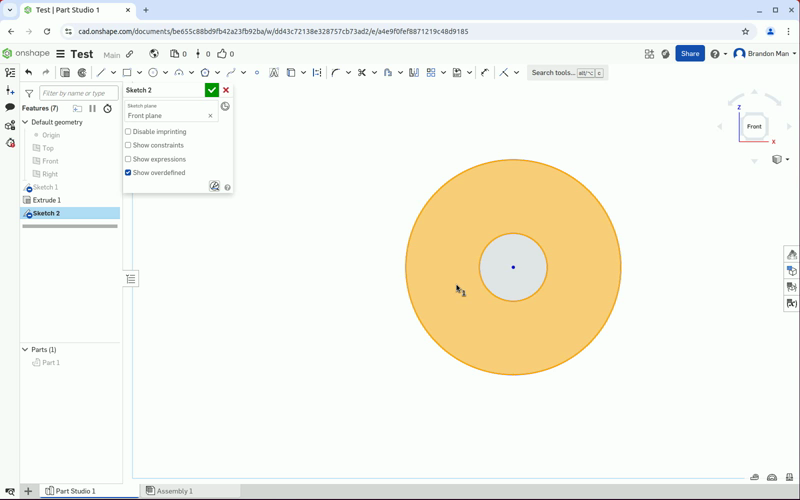
scroll(-6)
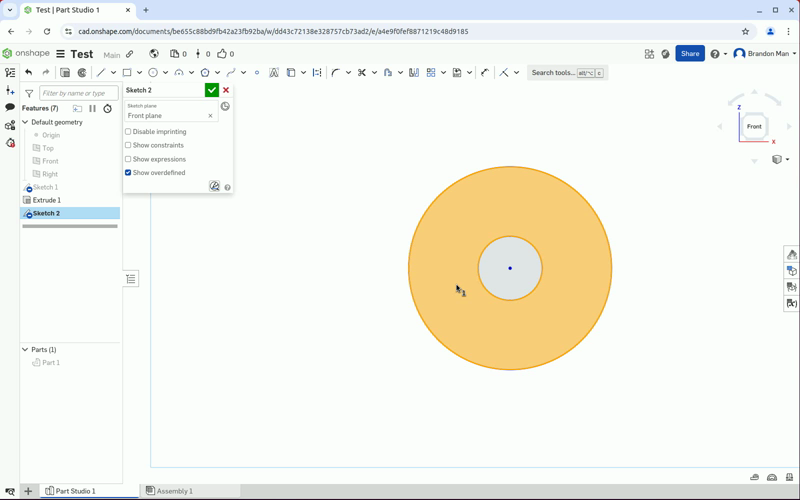
scroll(-6)
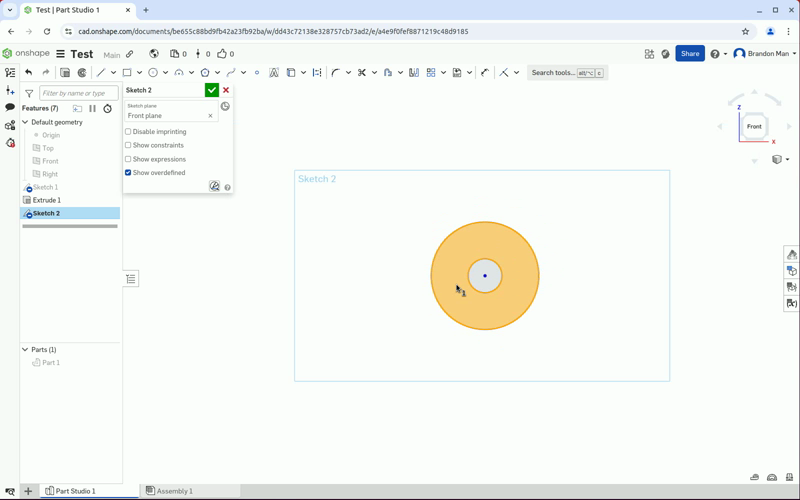
scroll(-6)
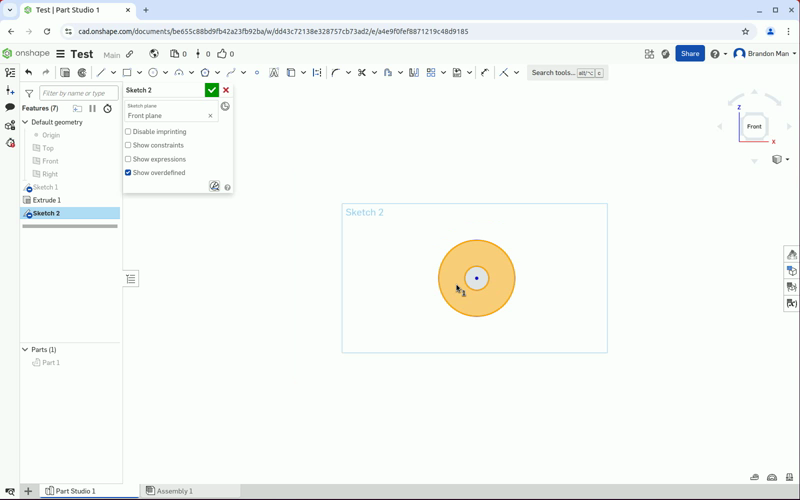
scroll(-6)
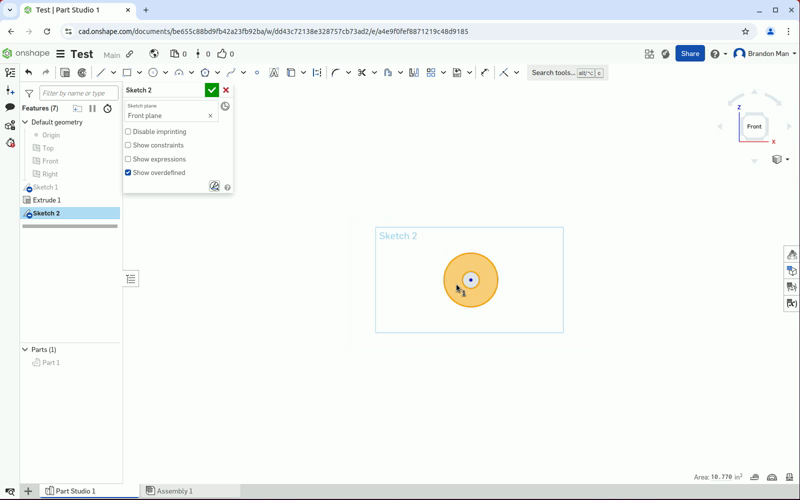
scroll(-6)
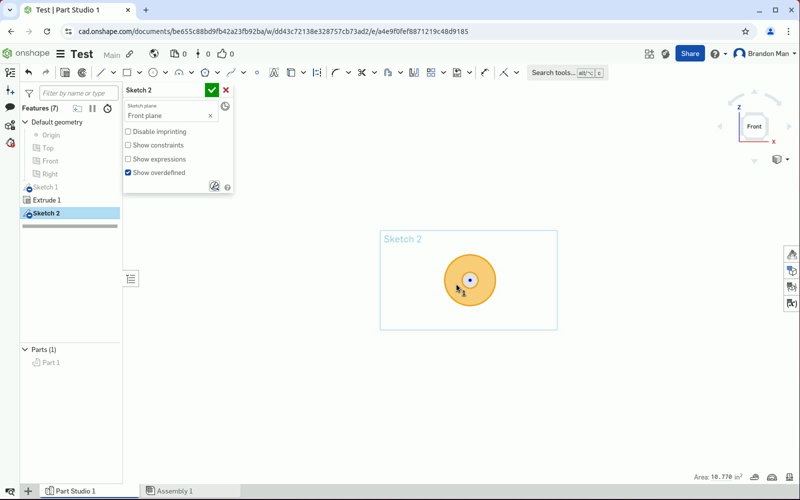
scroll(-6)
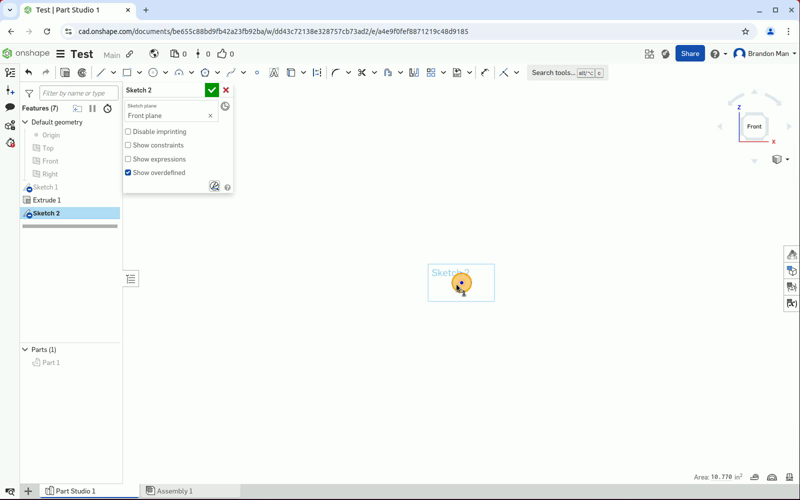
mouse_move(73, 352)
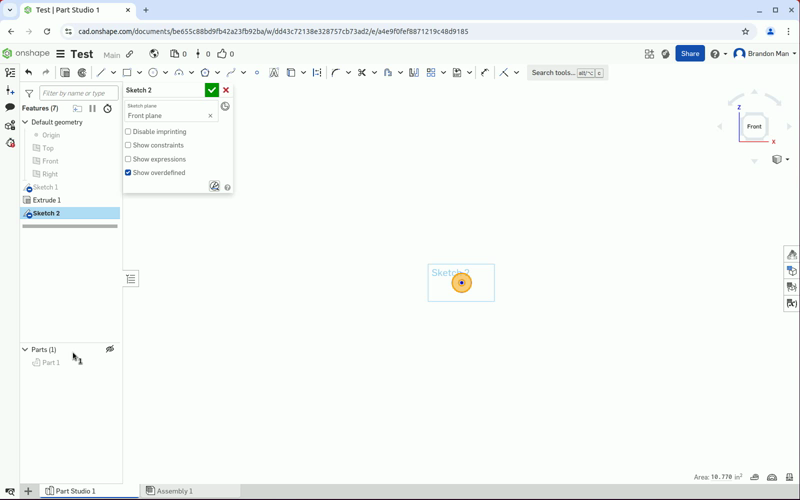
key(shift+y)
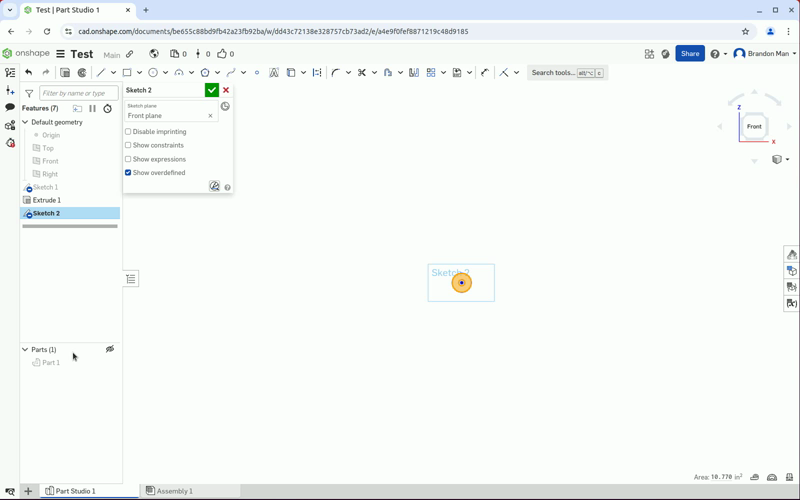
key(shift+e)
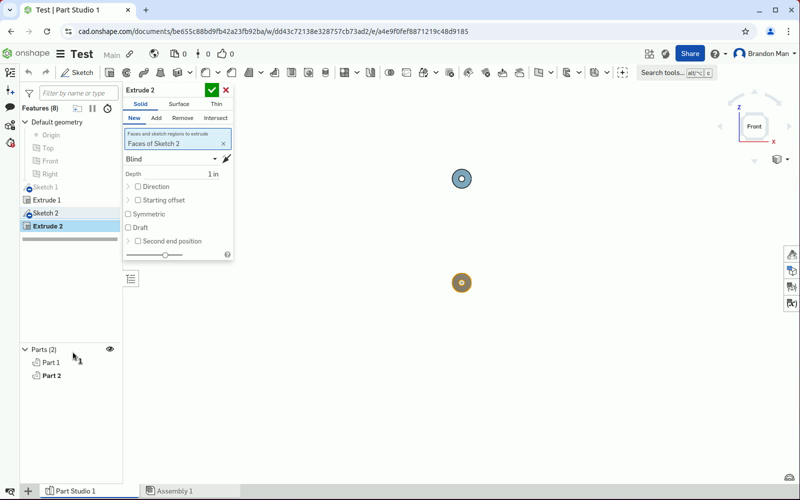
mouse_move(143, 106)
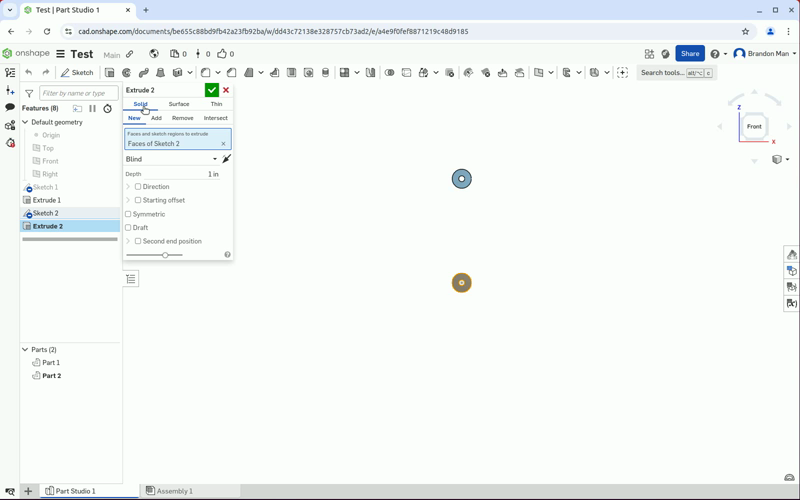
click(143, 106)
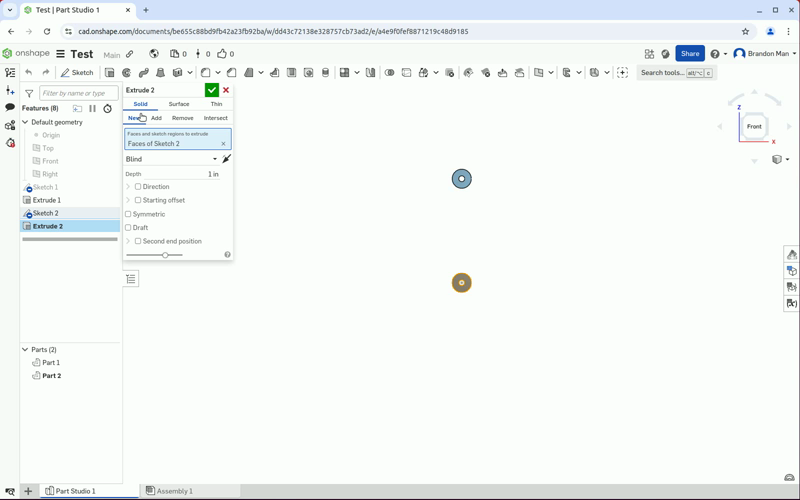
mouse_move(137, 120)
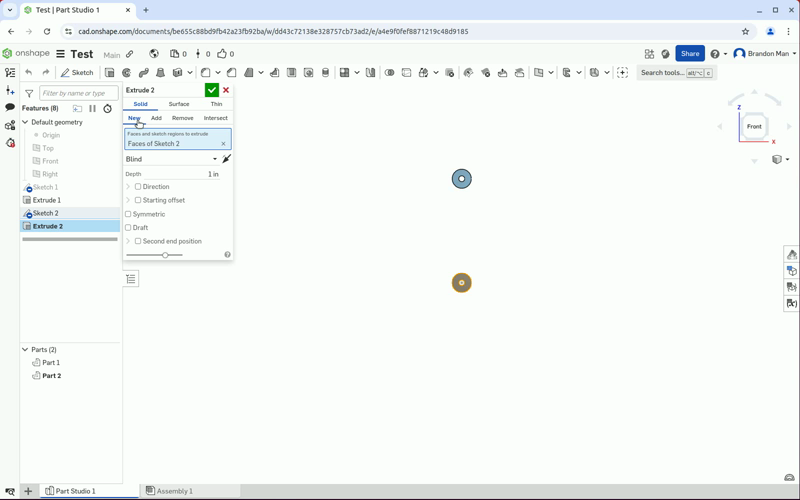
click(137, 120)
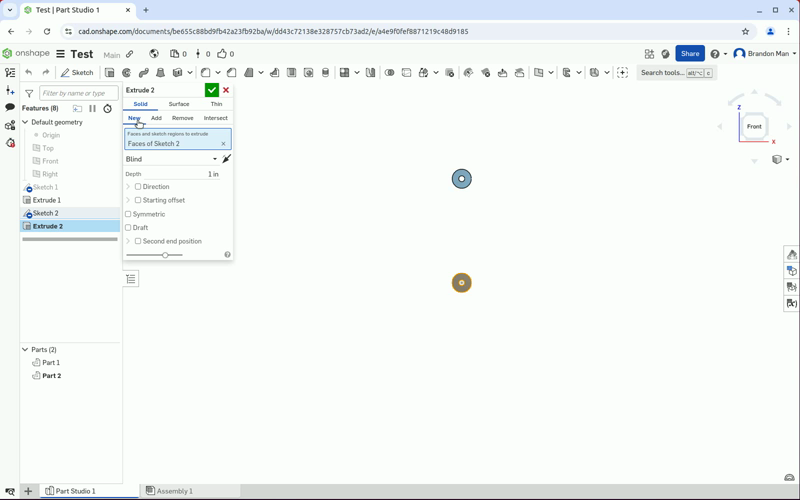
key(tab, 4)
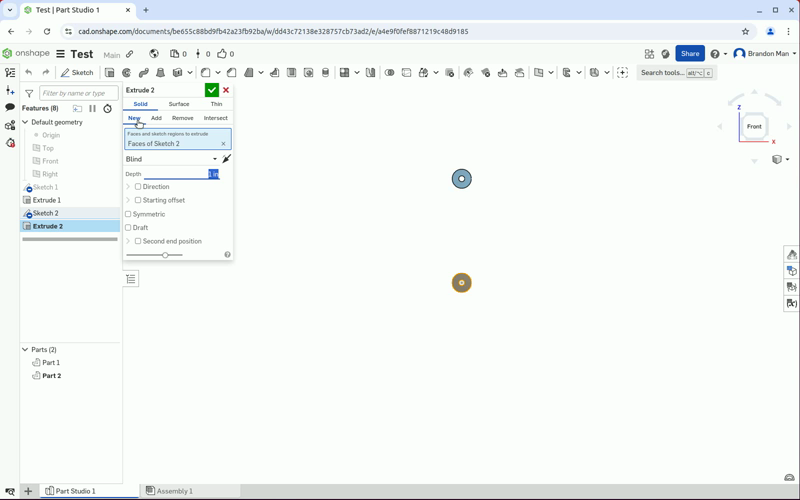
text(-0.481)
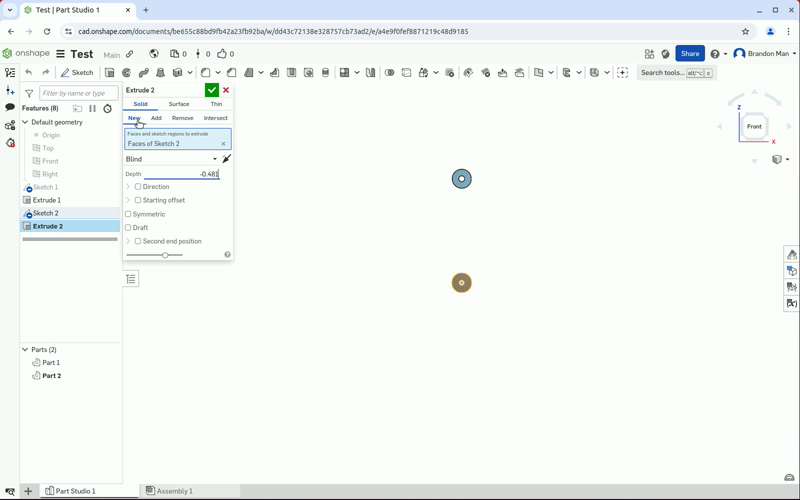
key(enter)
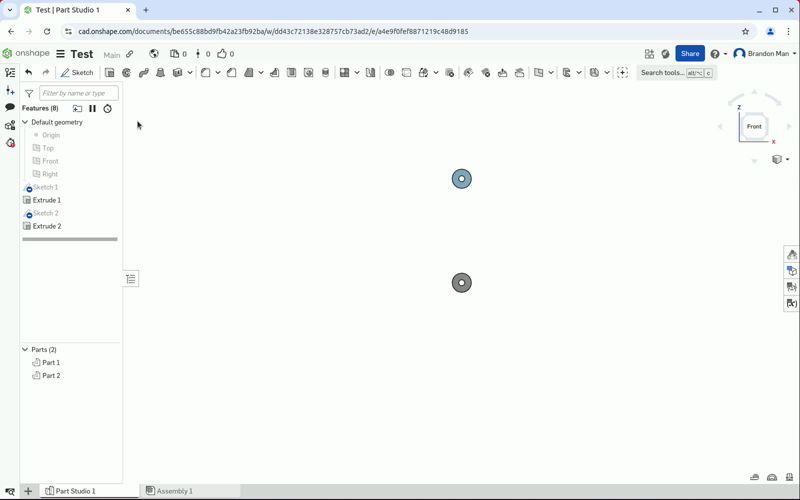
key(shift+h)
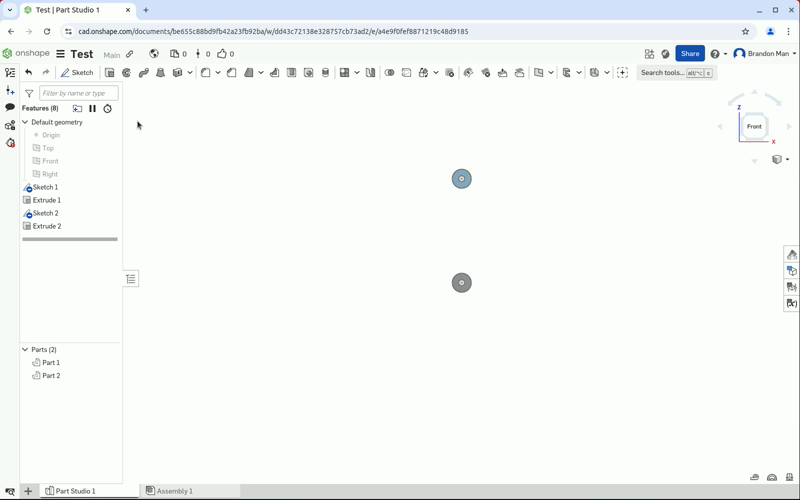
key(shift+h)
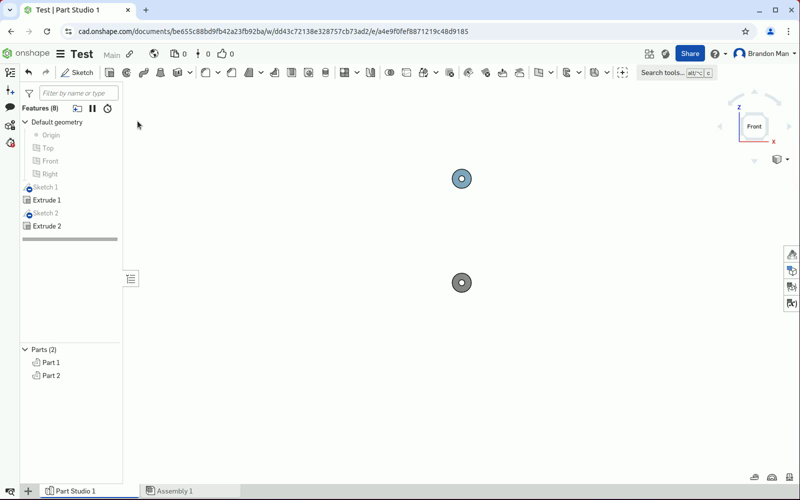
mouse_move(73, 189)
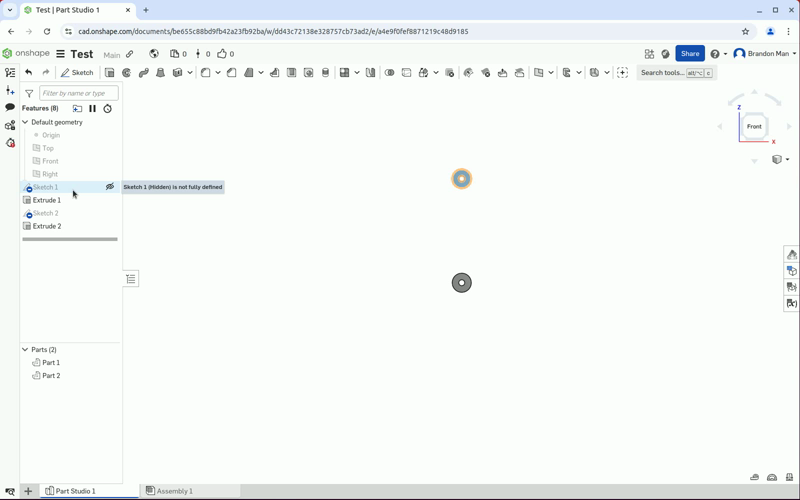
click(73, 189)
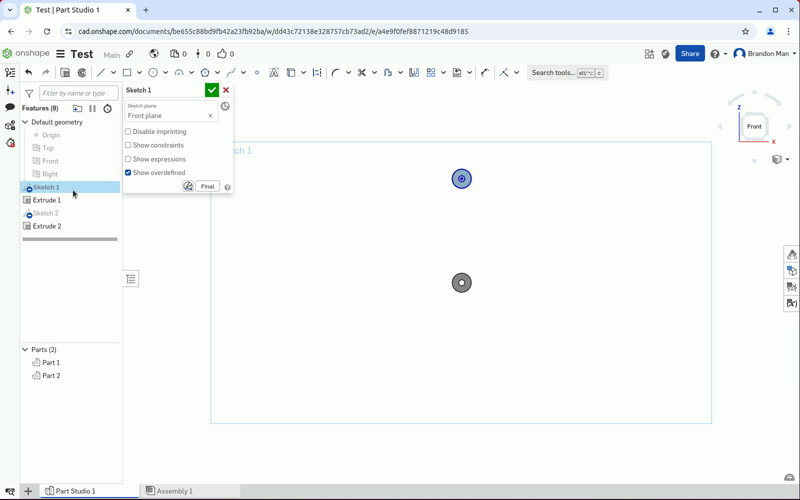
mouse_move(229, 92)
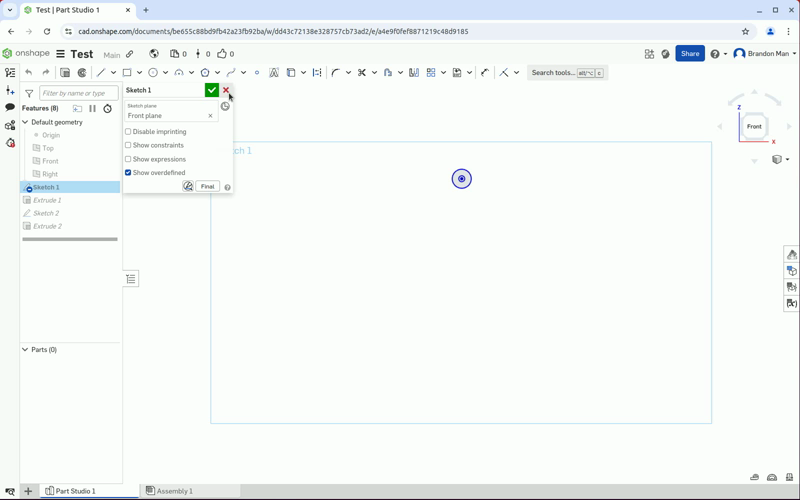
click(229, 92)
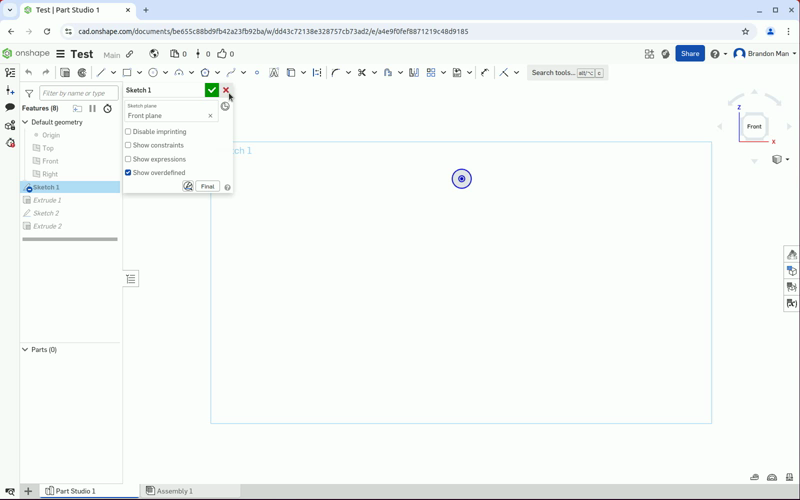
key(shift+s)
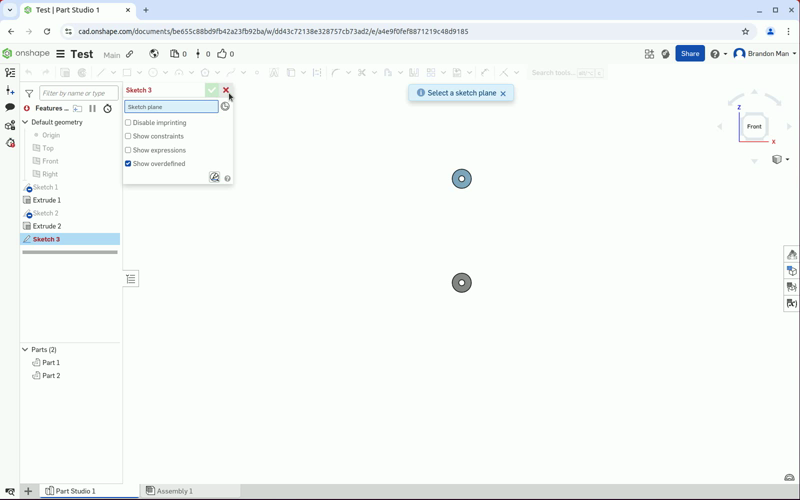
mouse_move(73, 163)
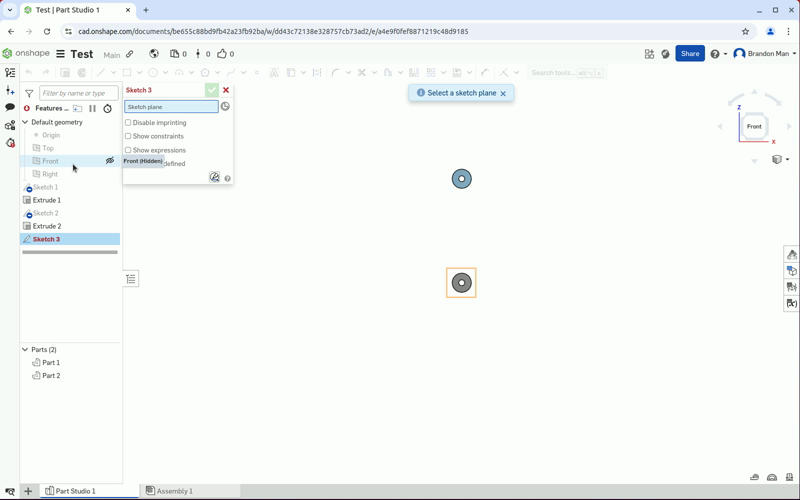
click(73, 163)
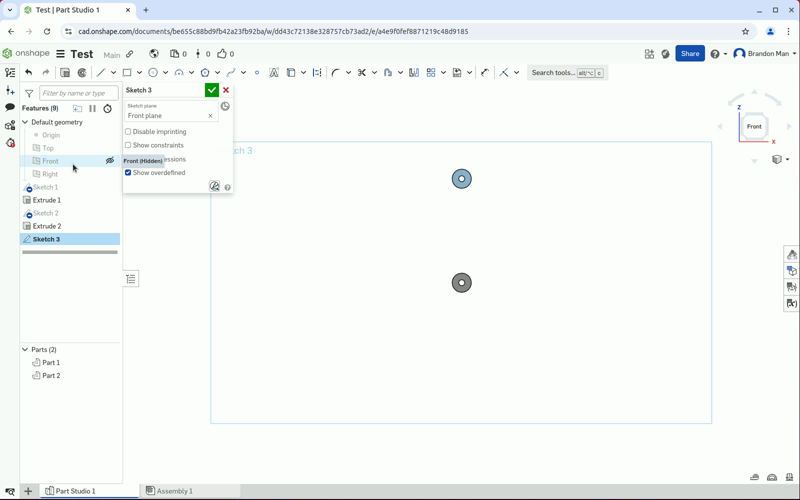
mouse_move(73, 352)
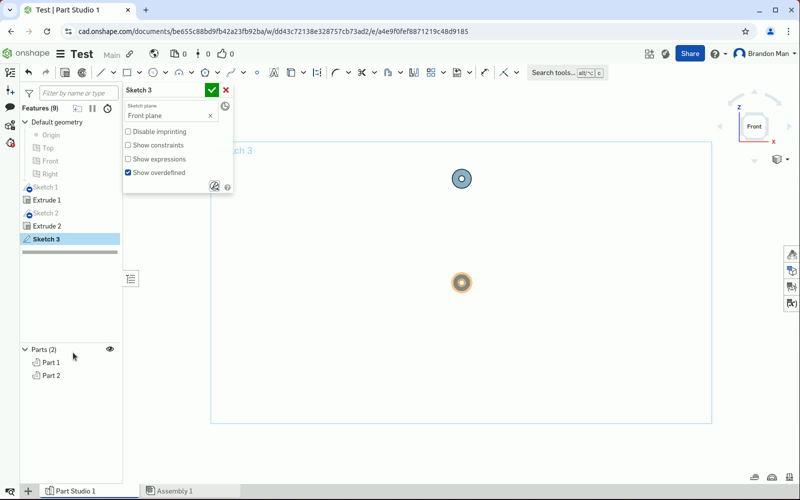
key(y)
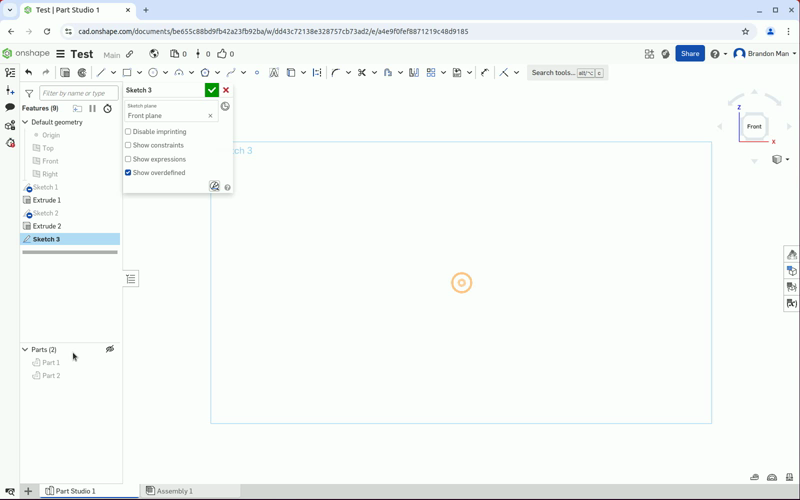
key(c)
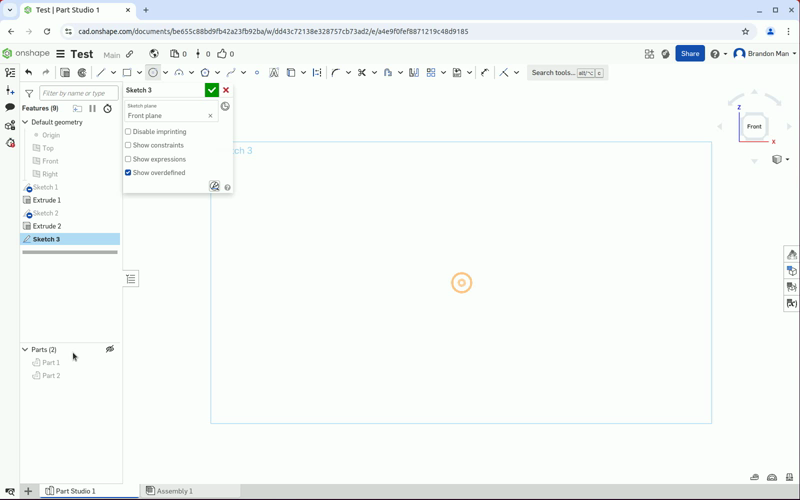
key_down(shift)
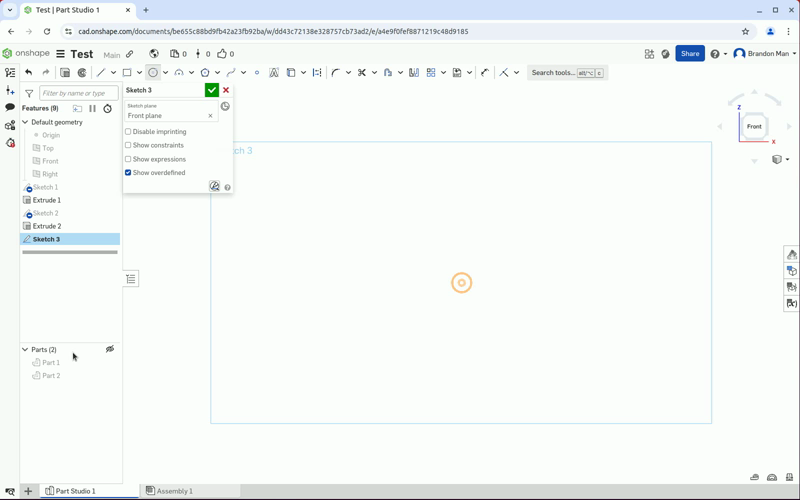
mouse_move(501, 282)
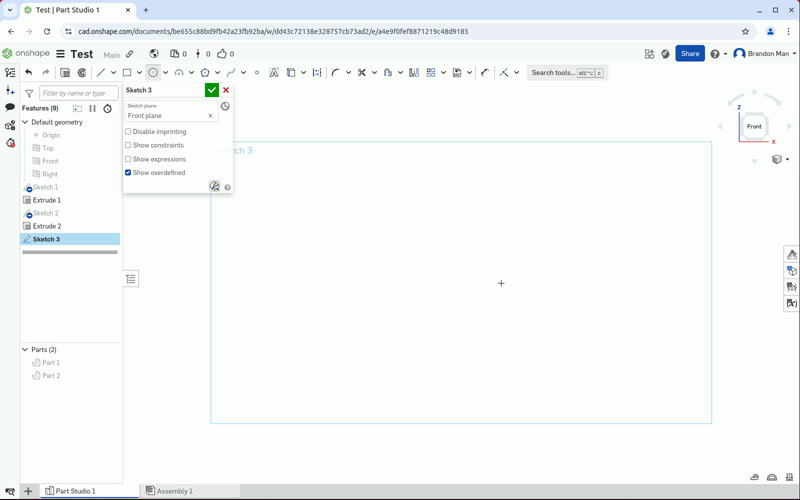
click(501, 282)
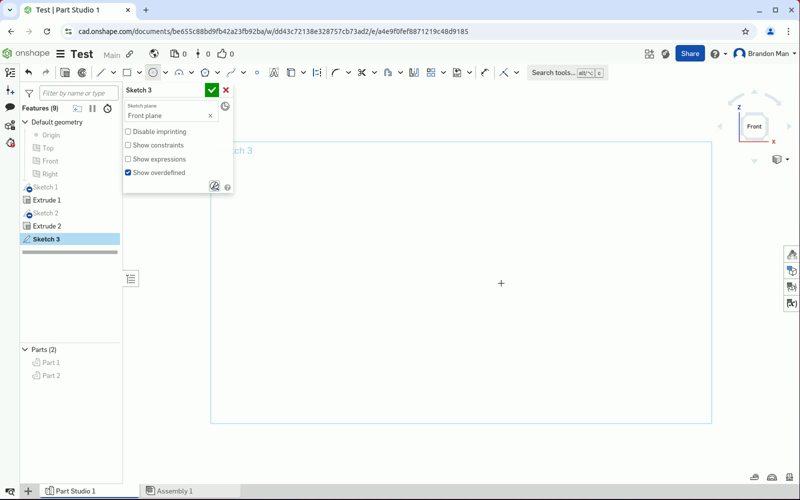
key_up(shift)
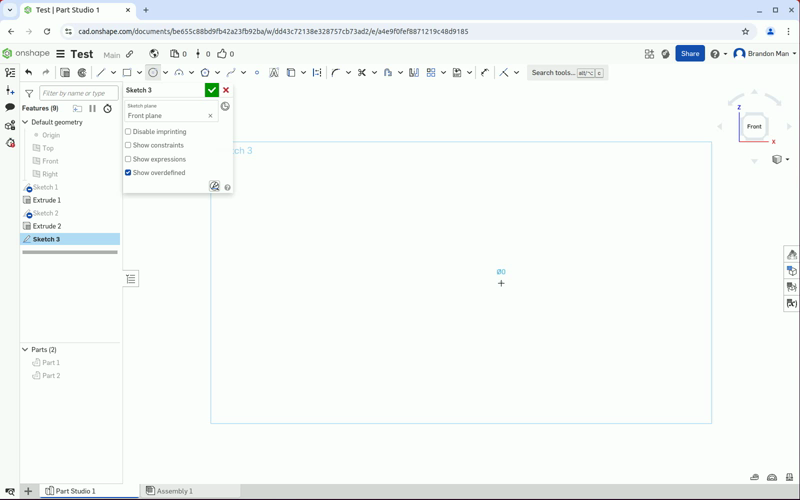
mouse_move(508, 282)
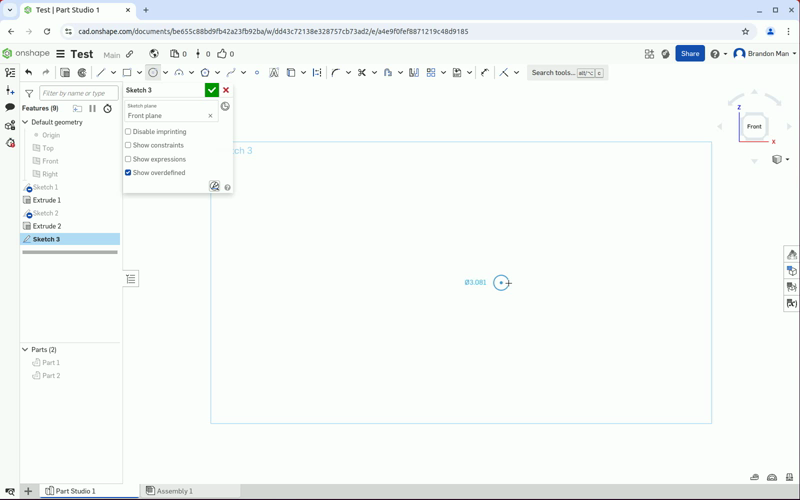
click(508, 282)
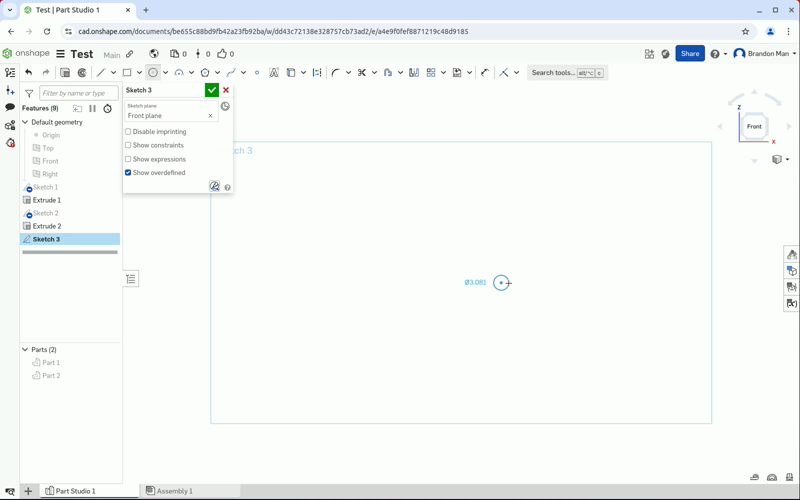
key(esc)
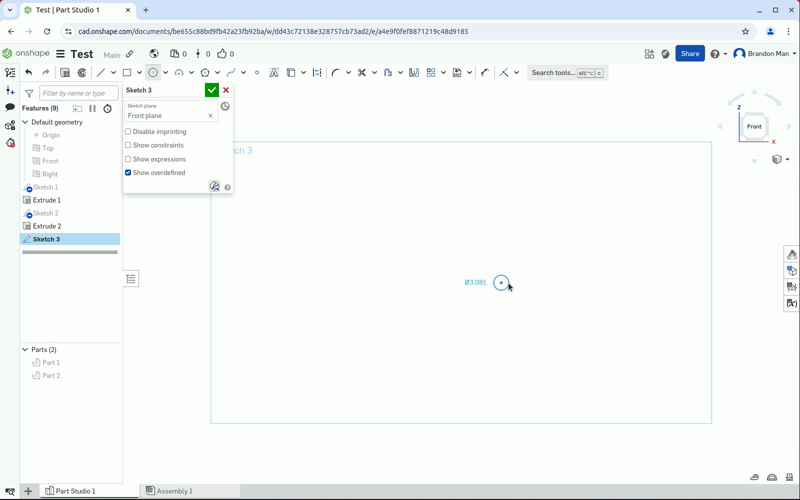
key(c)
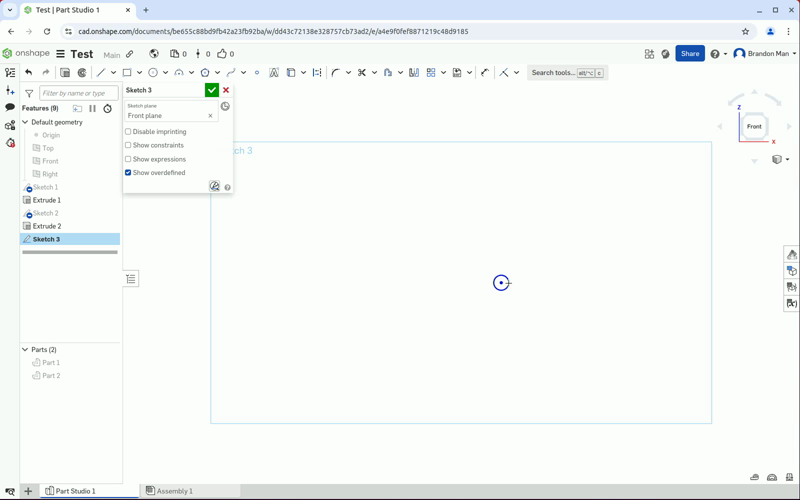
key_down(shift)
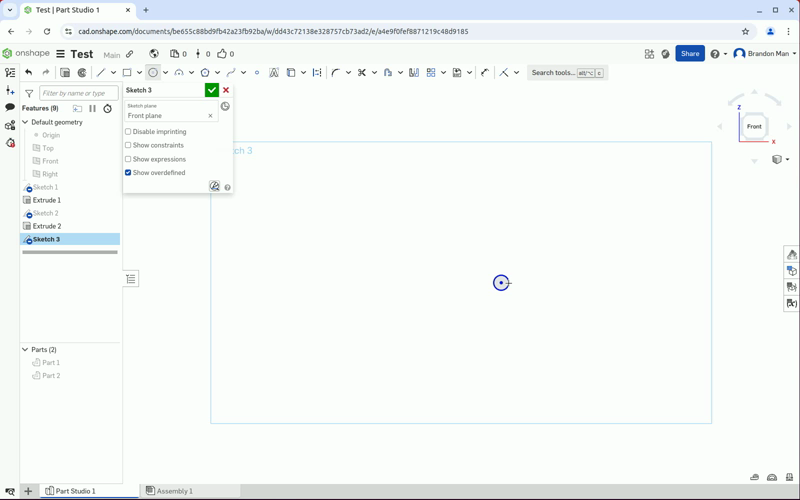
mouse_move(501, 282)
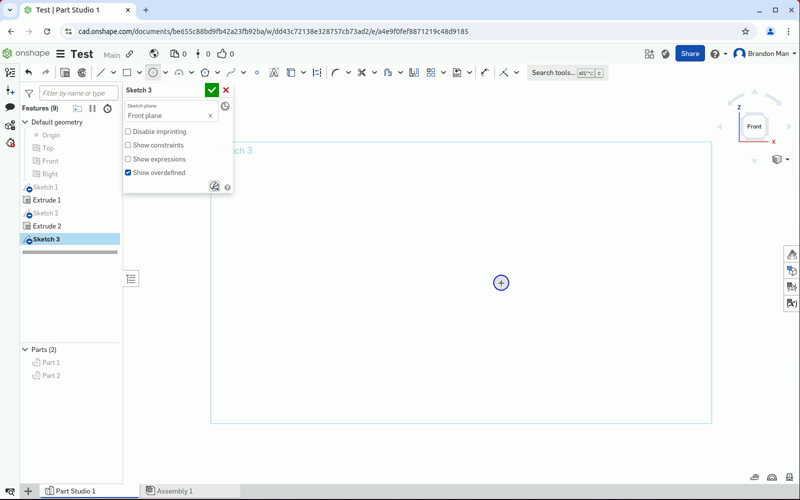
click(501, 282)
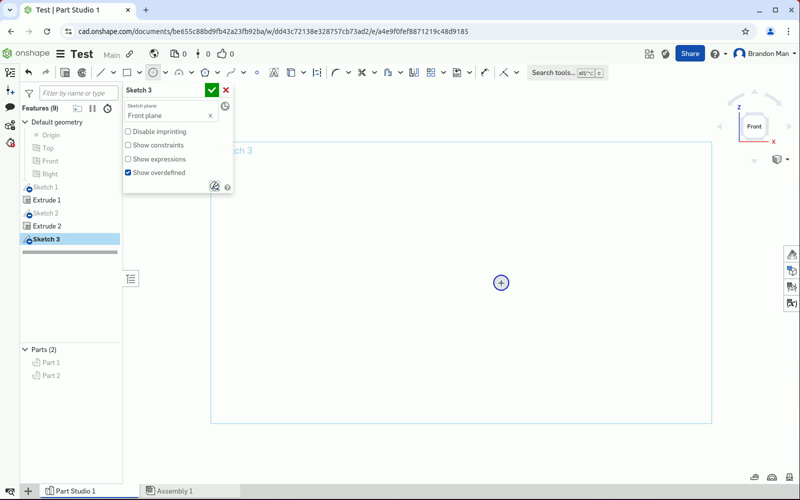
key_up(shift)
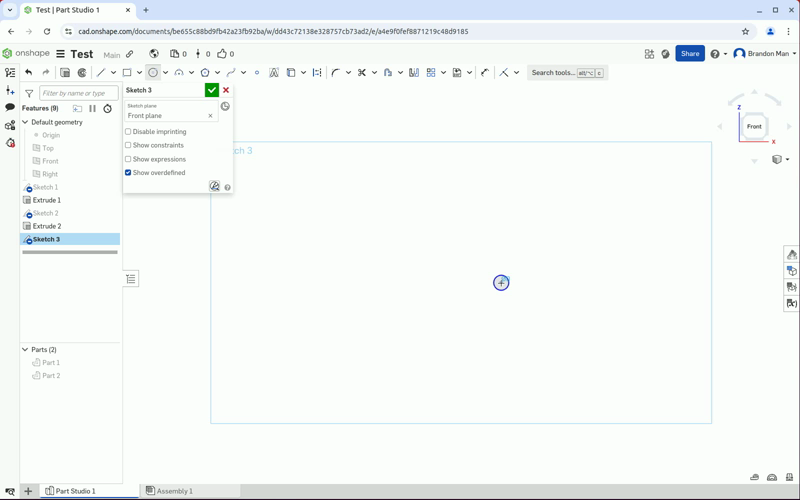
mouse_move(504, 282)
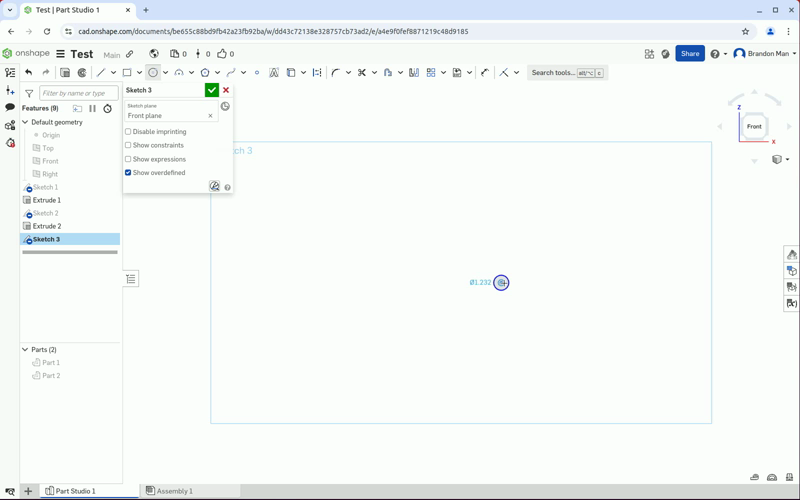
scroll(6)
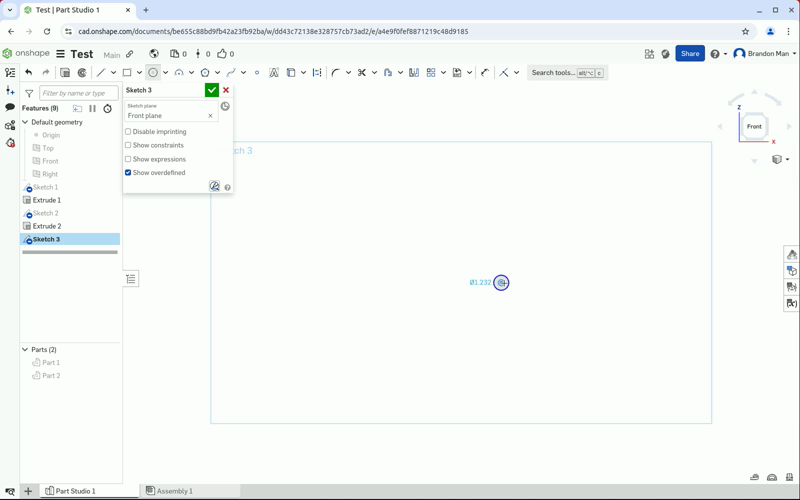
scroll(6)
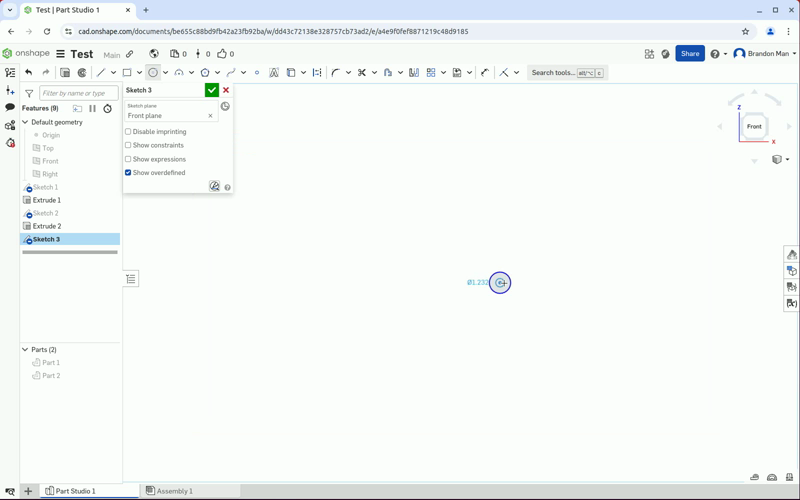
scroll(6)
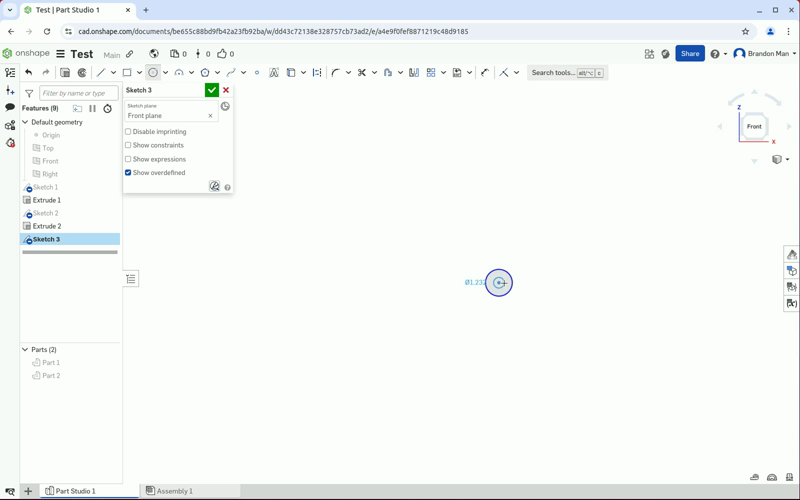
scroll(6)
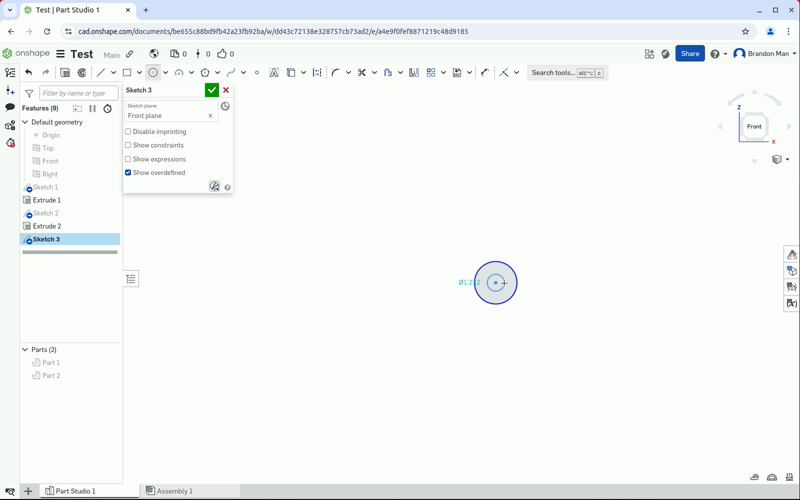
scroll(6)
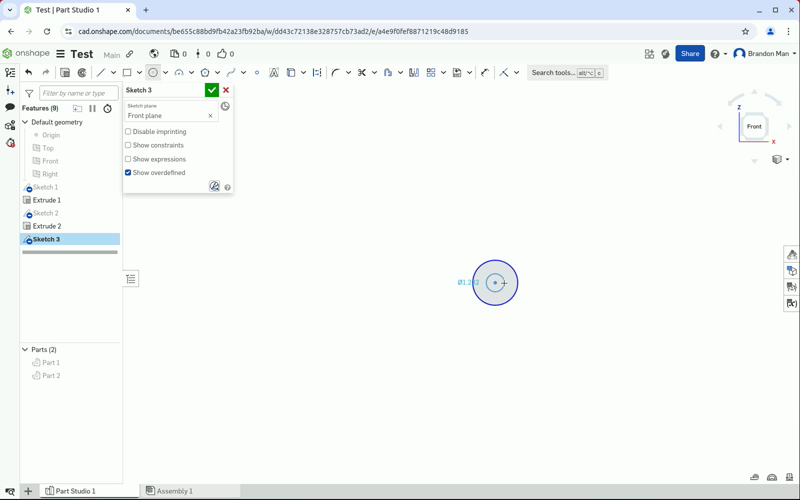
scroll(6)
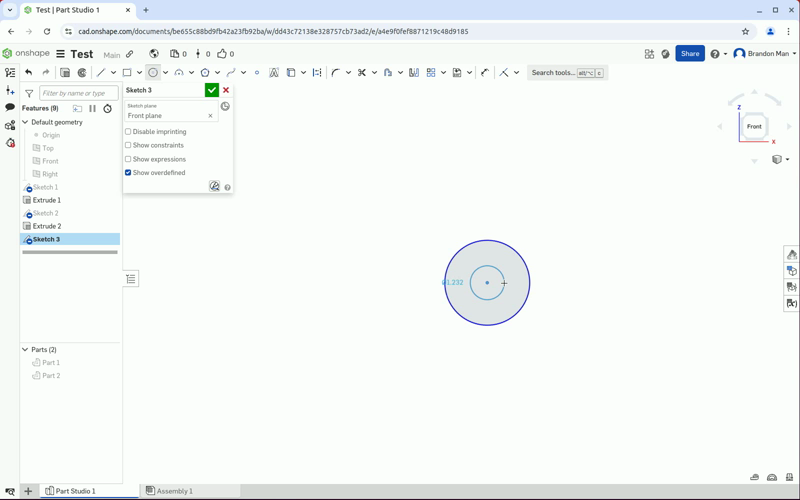
scroll(6)
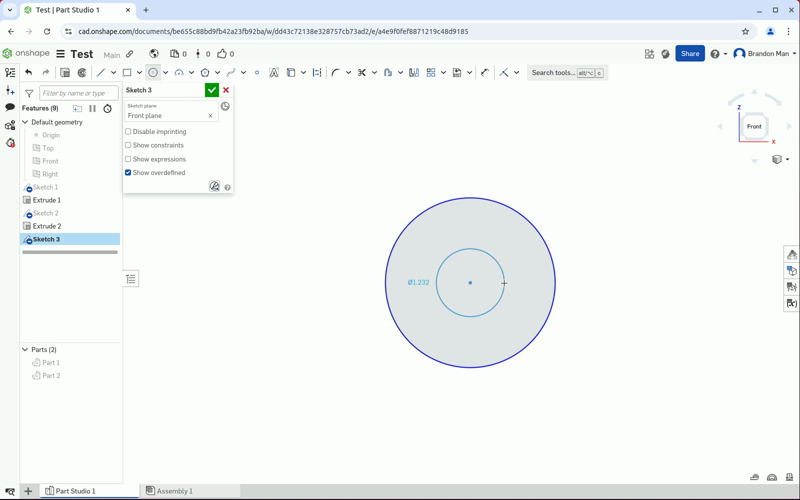
click(504, 282)
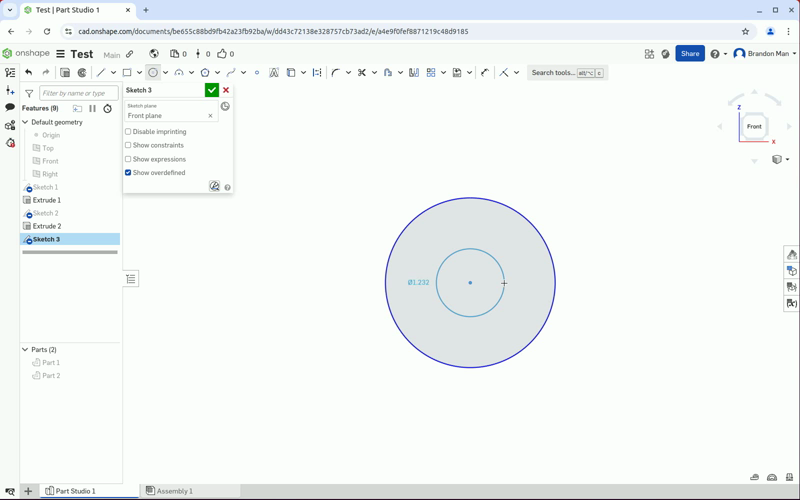
scroll(-6)
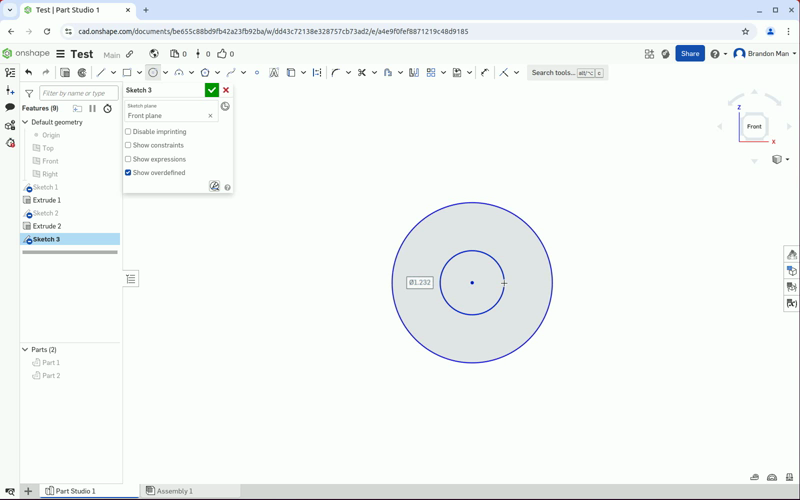
scroll(-6)
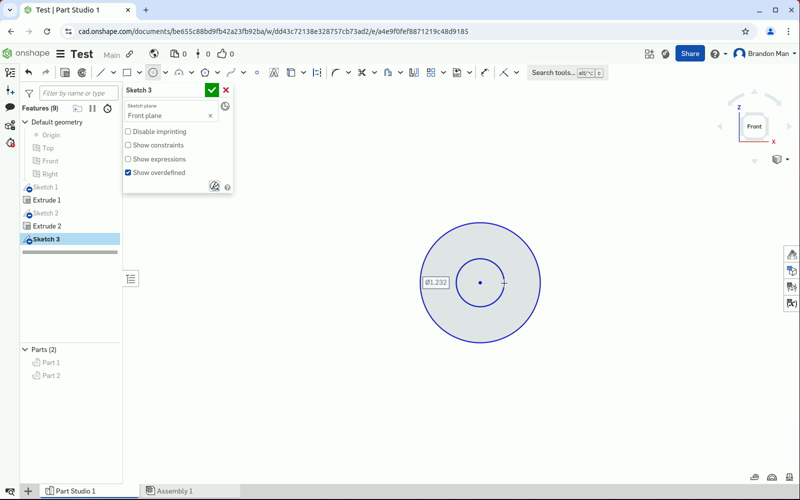
scroll(-6)
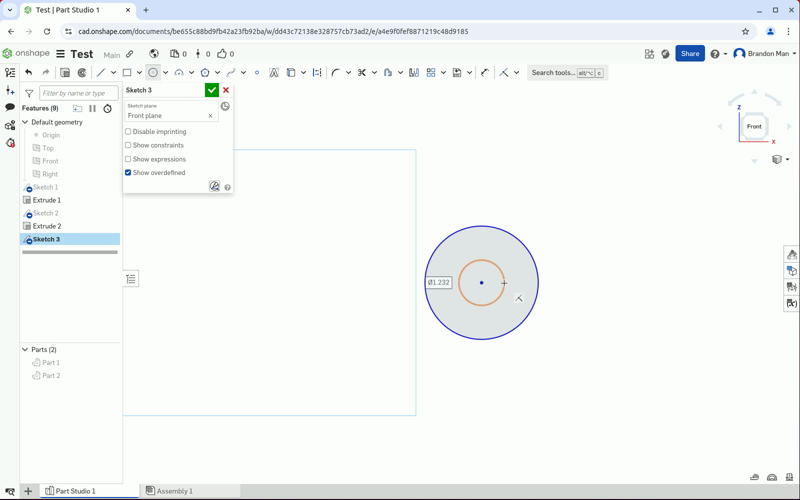
scroll(-6)
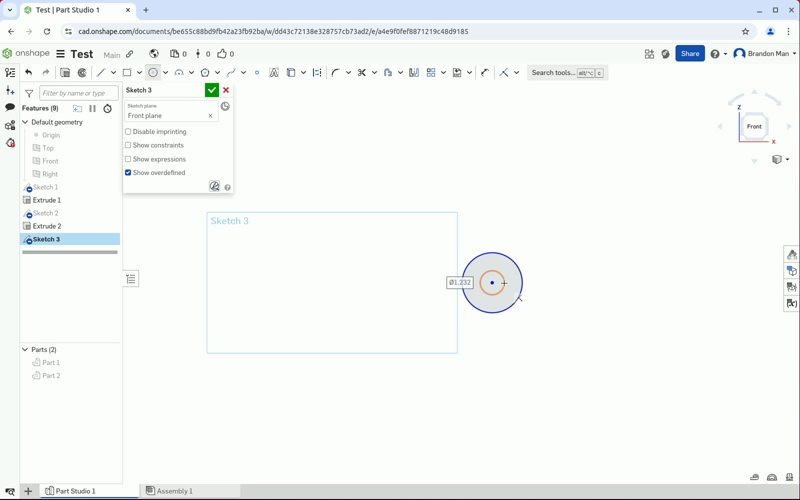
scroll(-6)
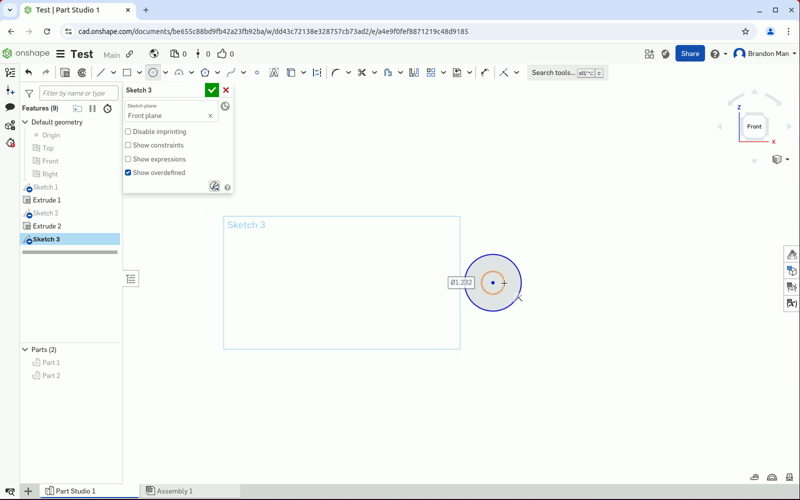
scroll(-6)
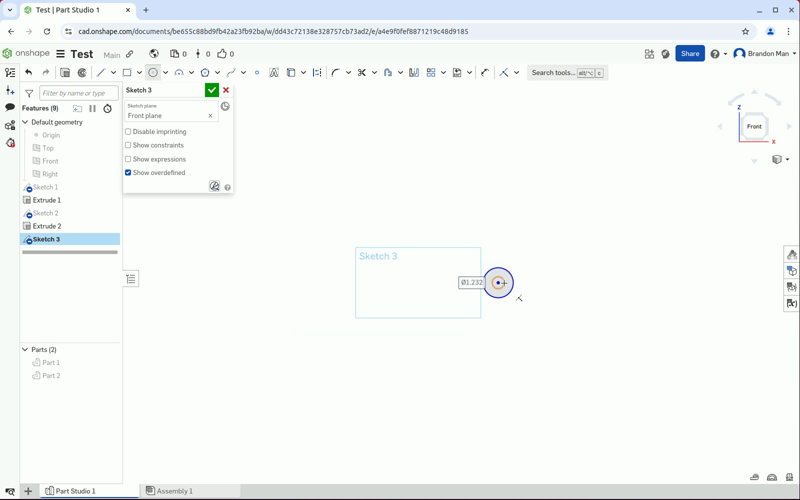
scroll(-6)
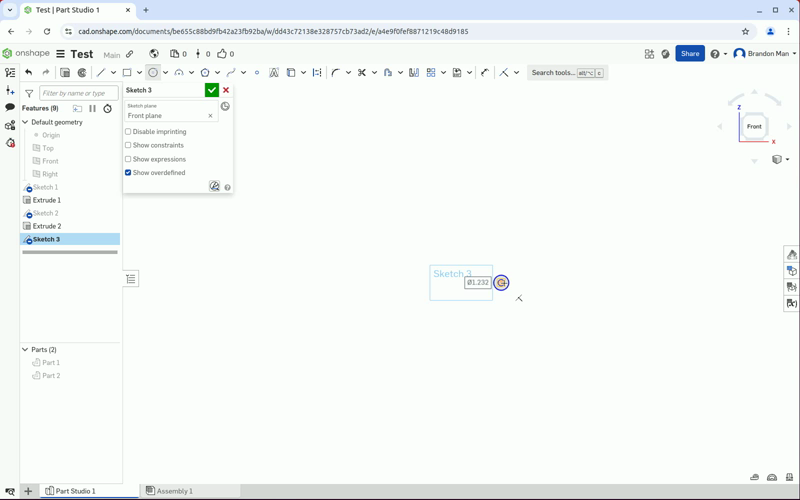
key(esc)
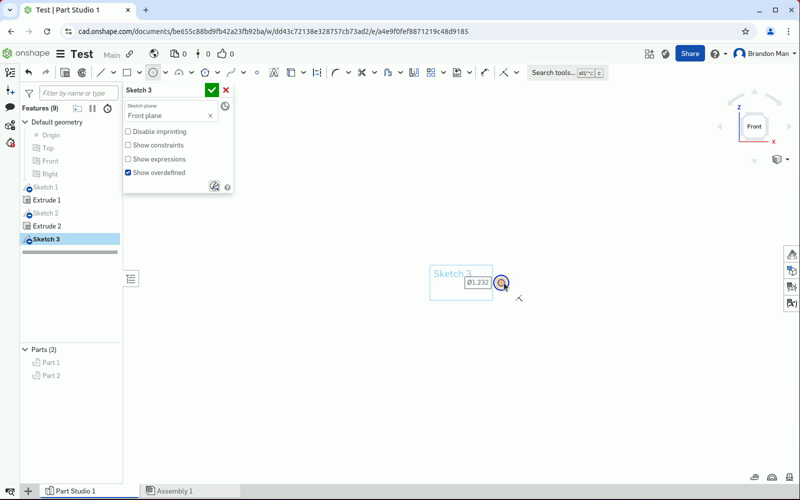
mouse_move(508, 280)
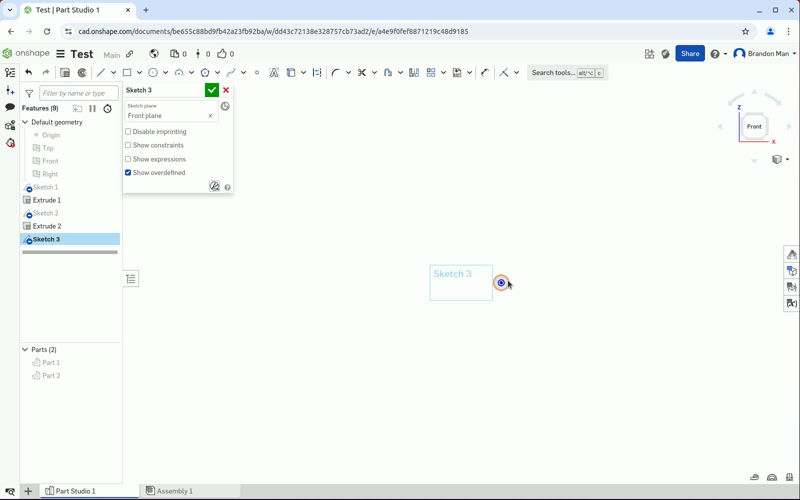
scroll(6)
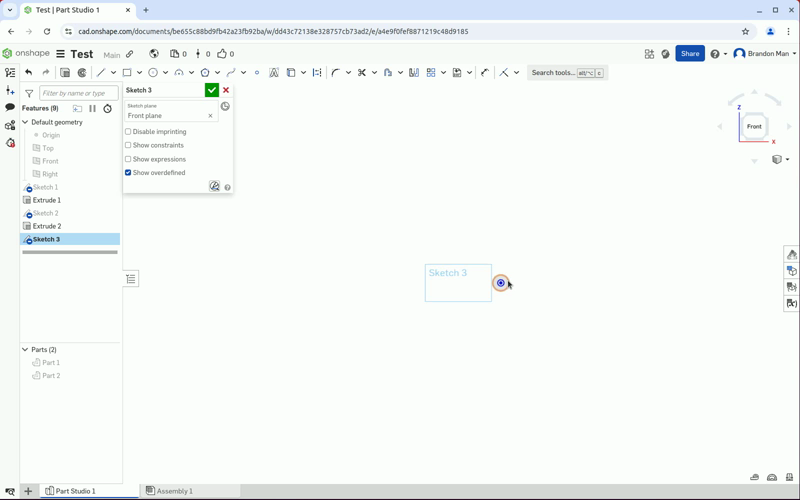
scroll(6)
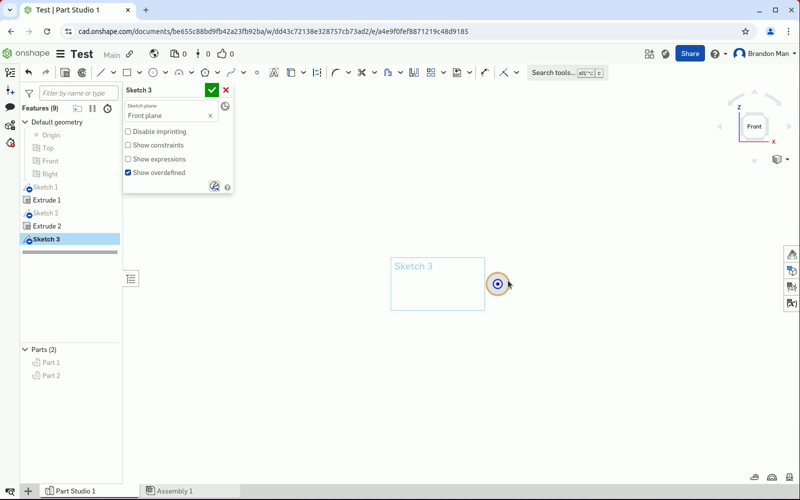
scroll(6)
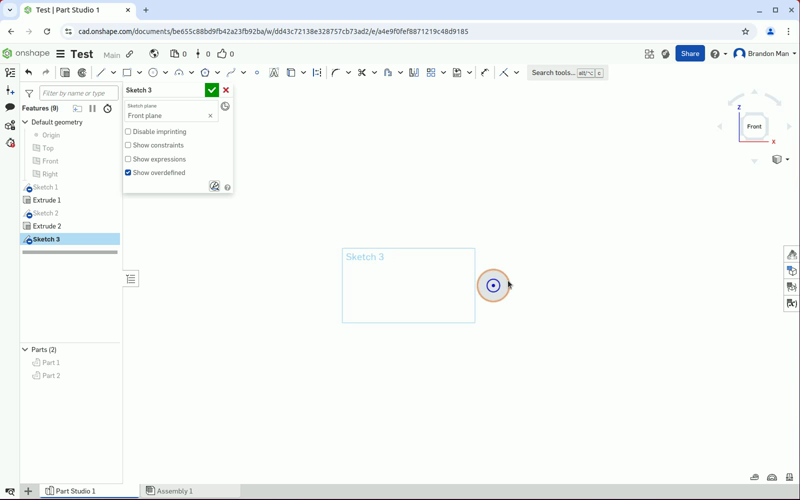
scroll(6)
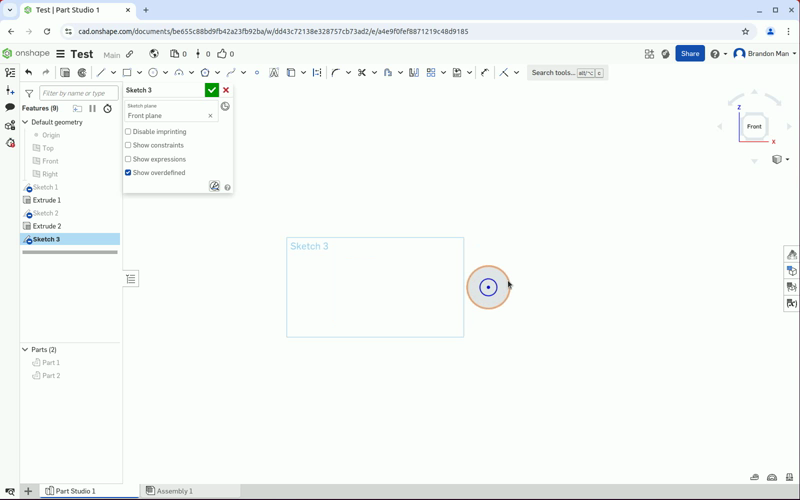
scroll(6)
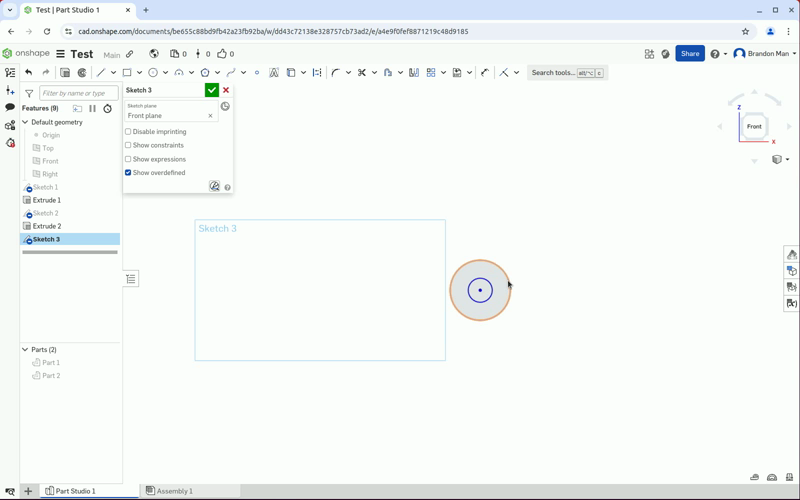
scroll(6)
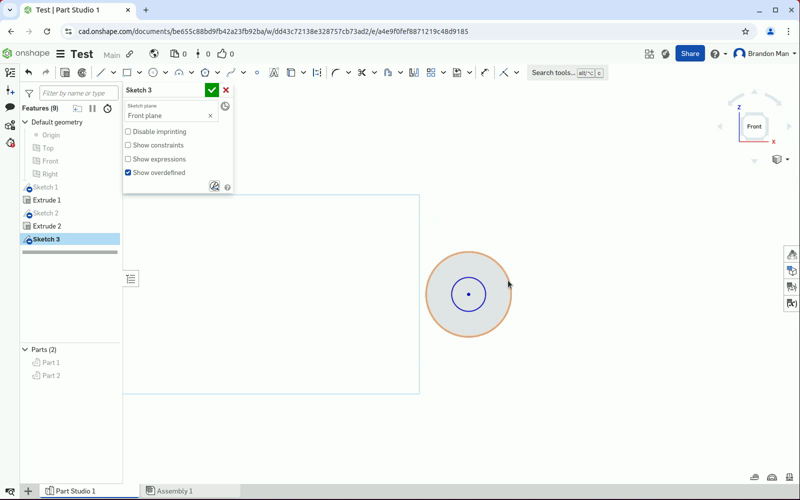
scroll(6)
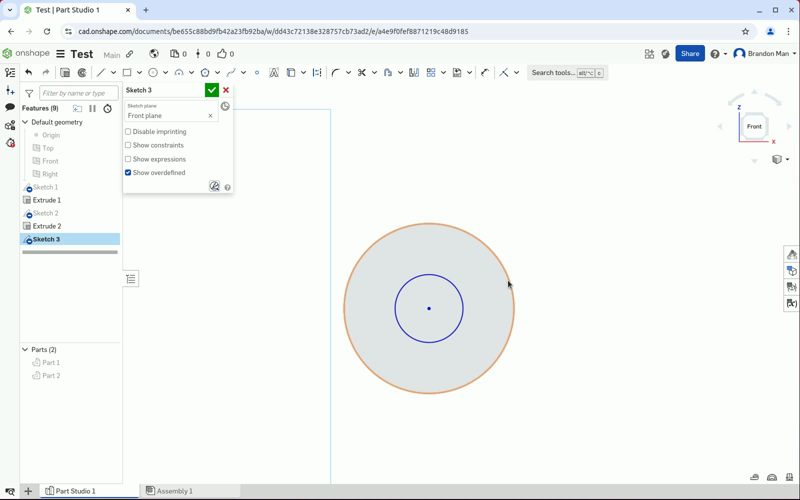
click(508, 280)
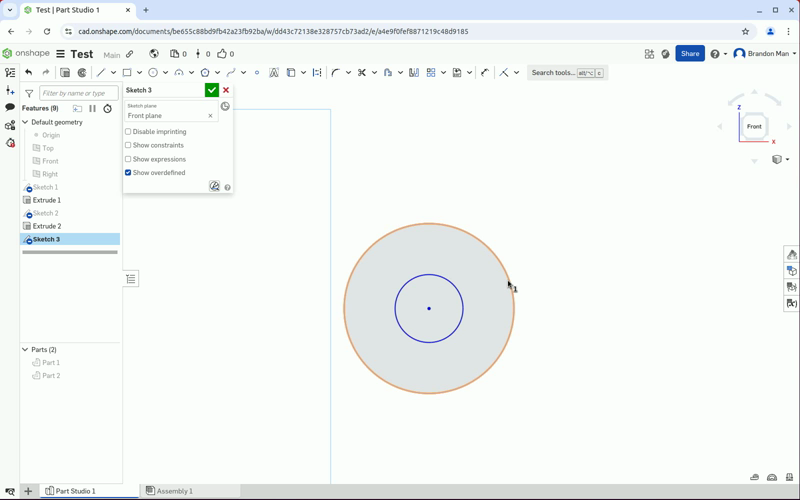
scroll(-6)
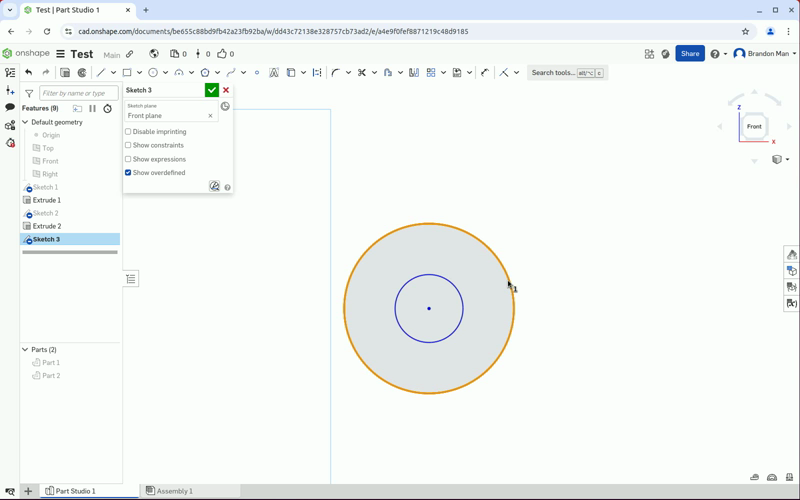
scroll(-6)
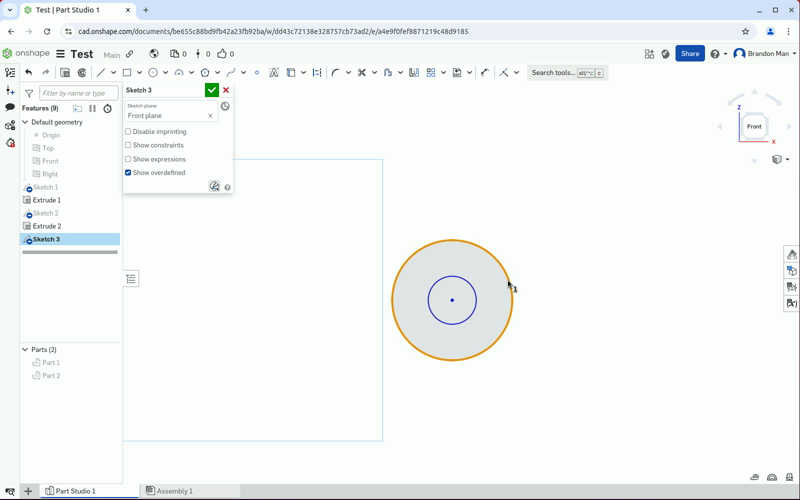
scroll(-6)
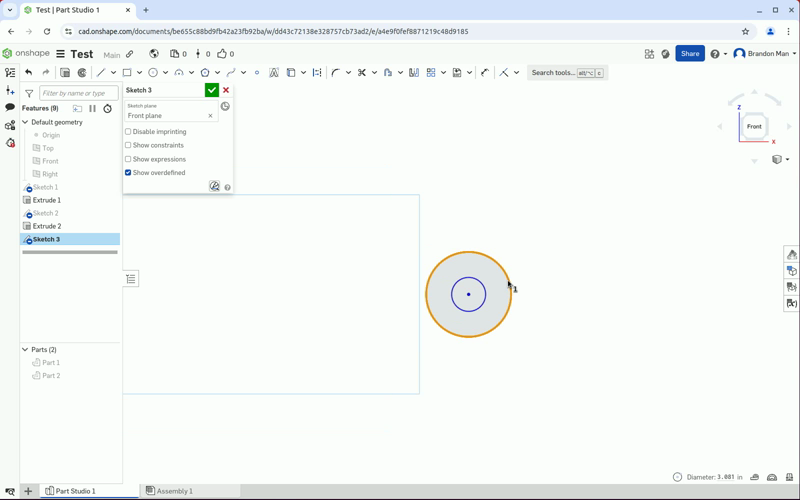
scroll(-6)
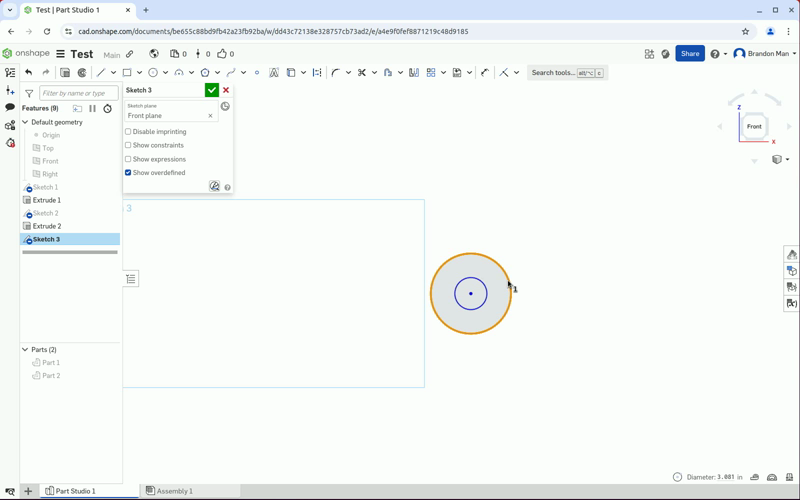
scroll(-6)
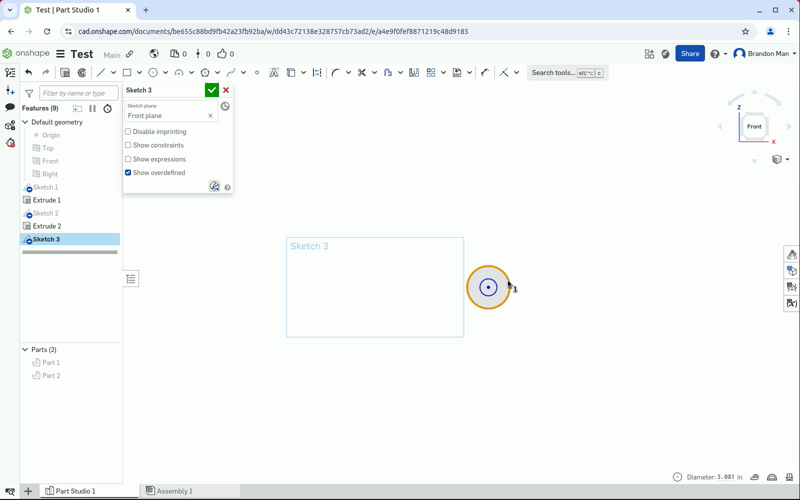
scroll(-6)
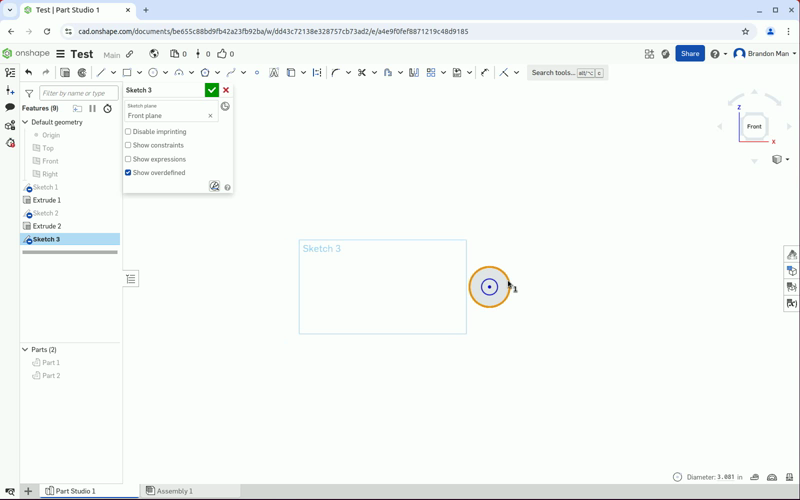
scroll(-6)
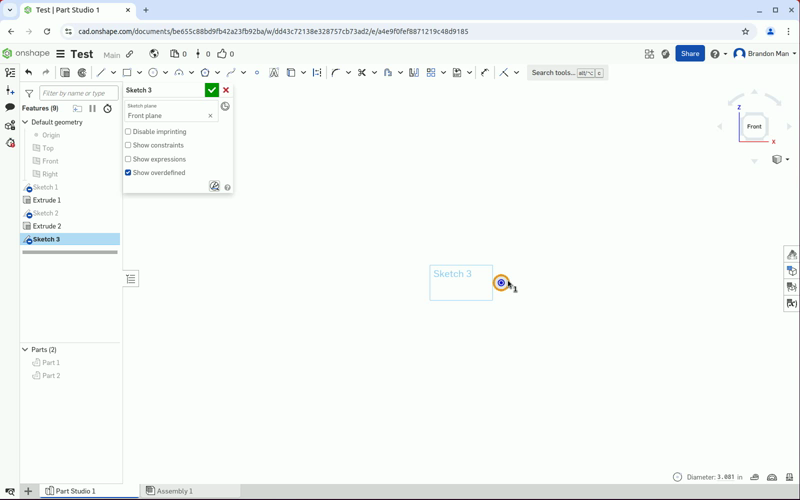
mouse_move(73, 352)
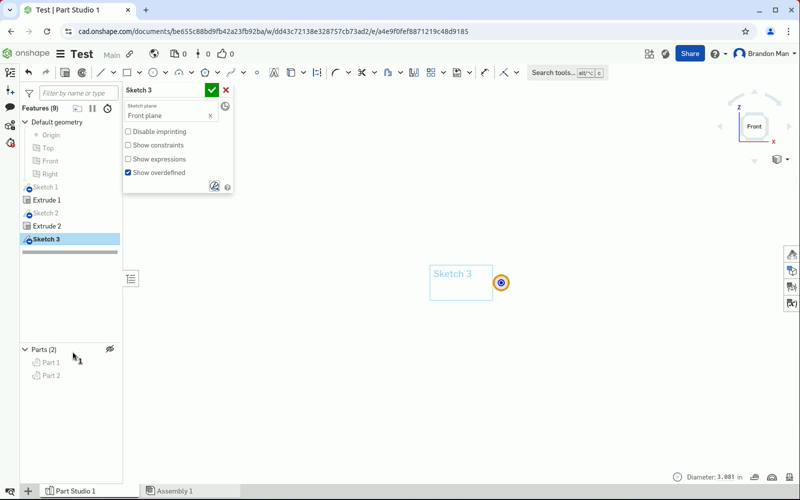
key(shift+y)
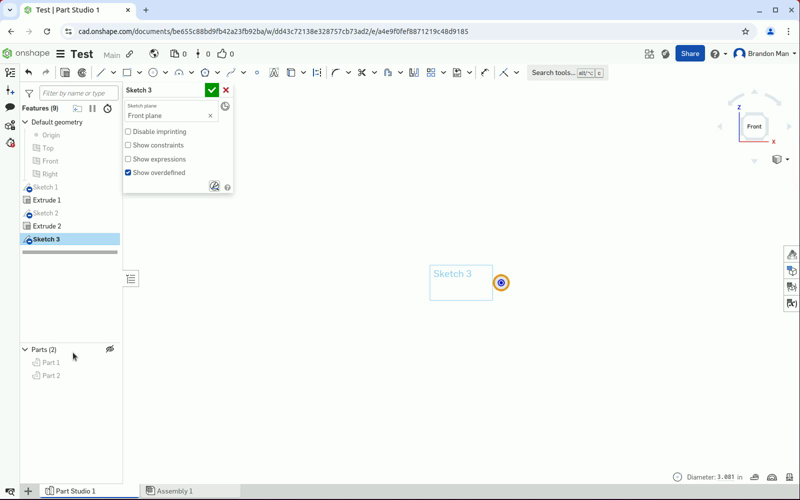
key(shift+e)
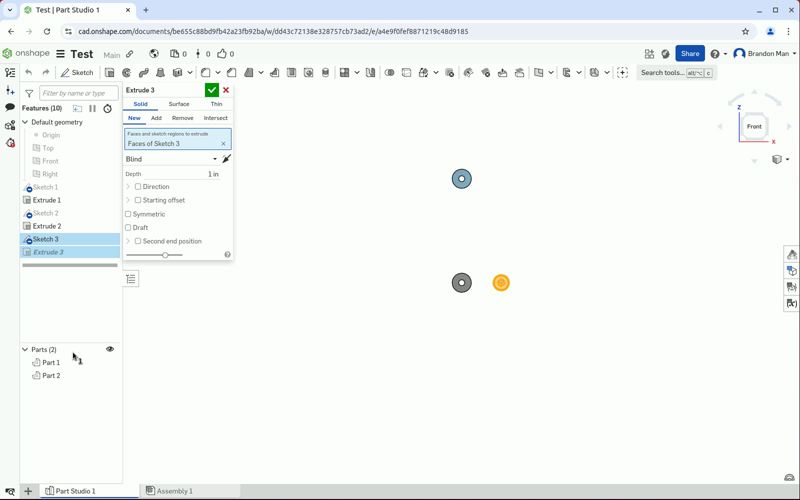
mouse_move(143, 106)
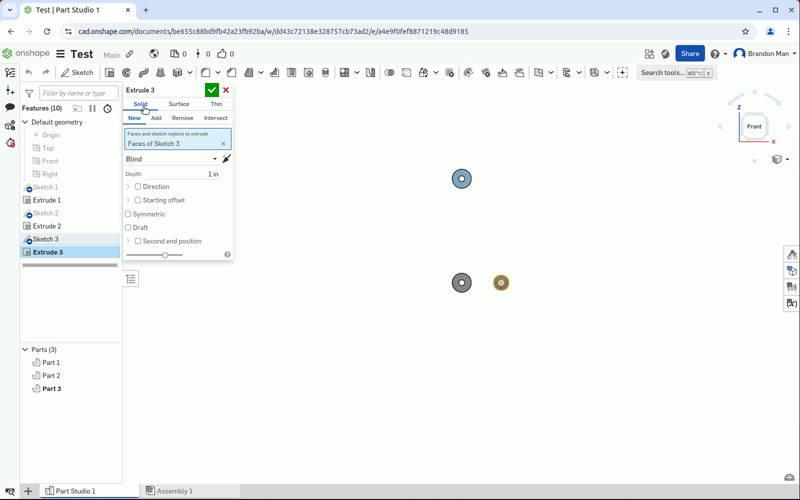
click(143, 106)
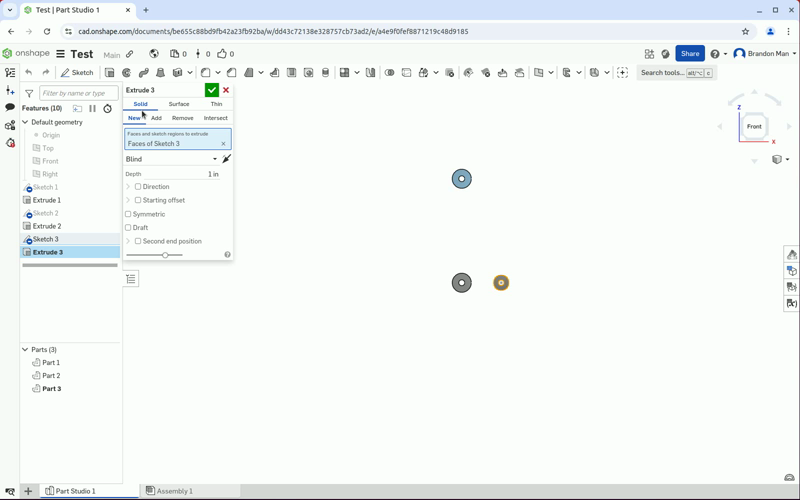
mouse_move(137, 120)
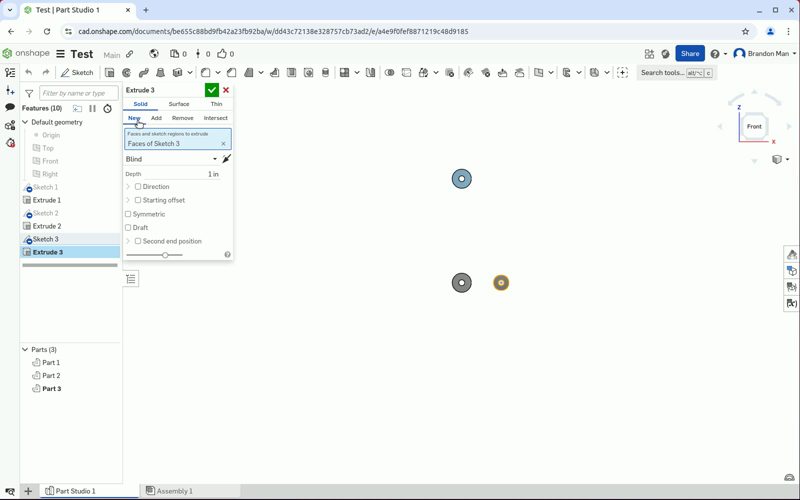
click(137, 120)
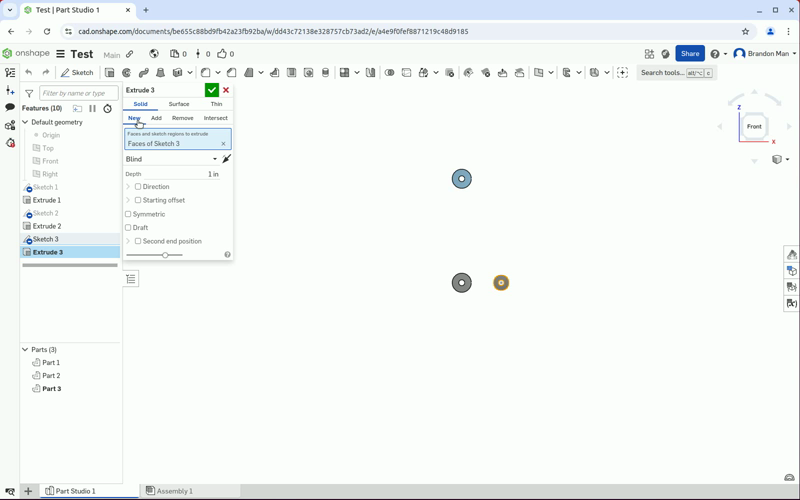
key(tab, 4)
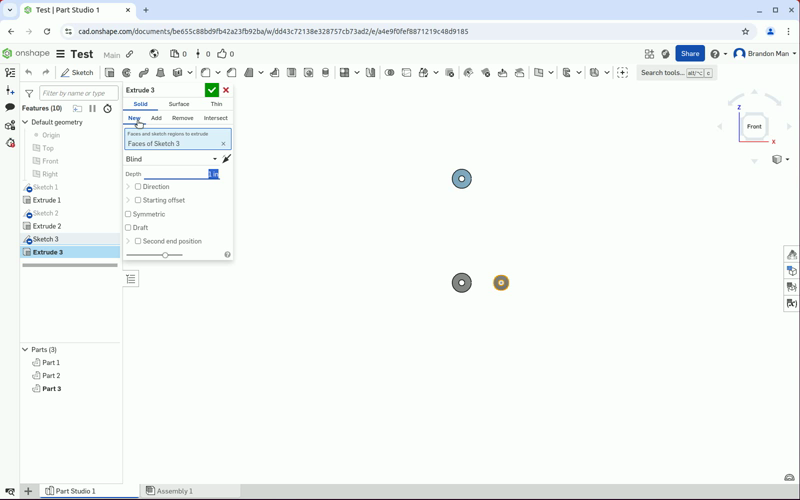
text(-0.481)
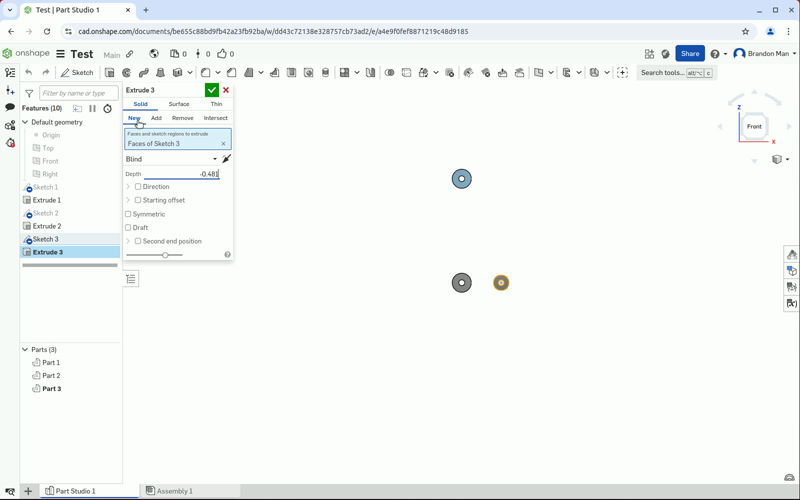
key(enter)
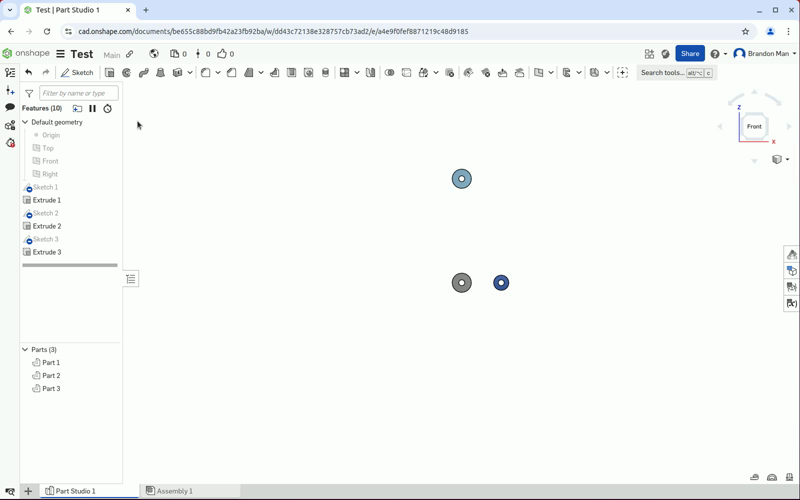
key(shift+h)
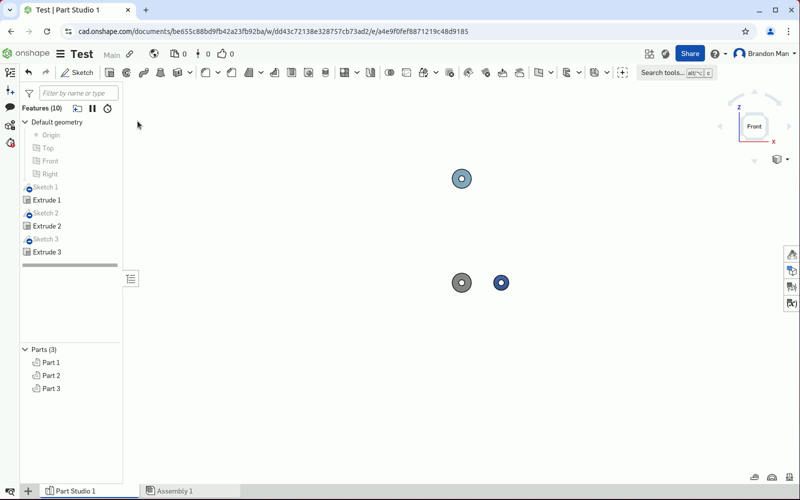
key(shift+h)
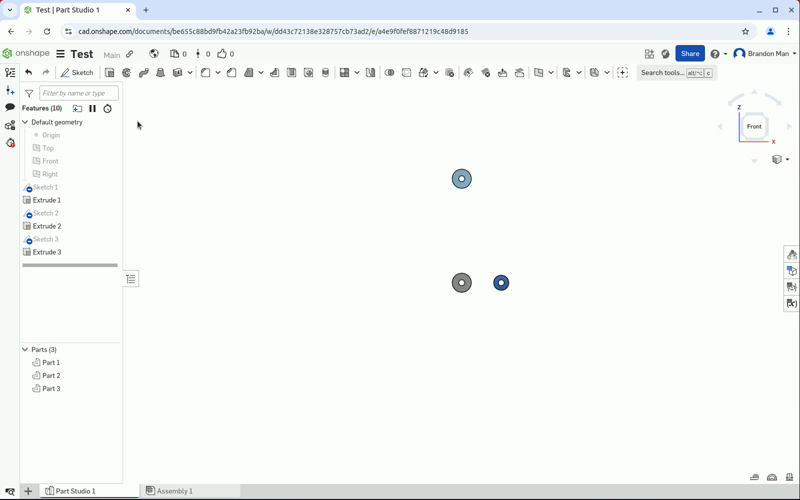
mouse_move(73, 189)
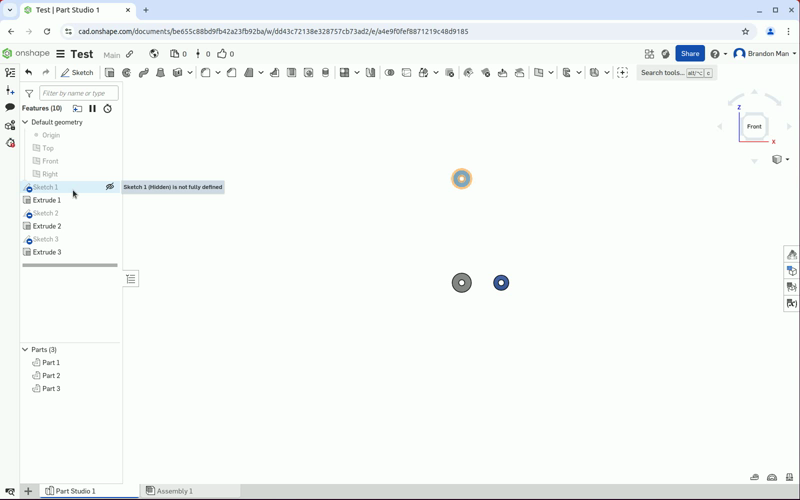
click(73, 189)
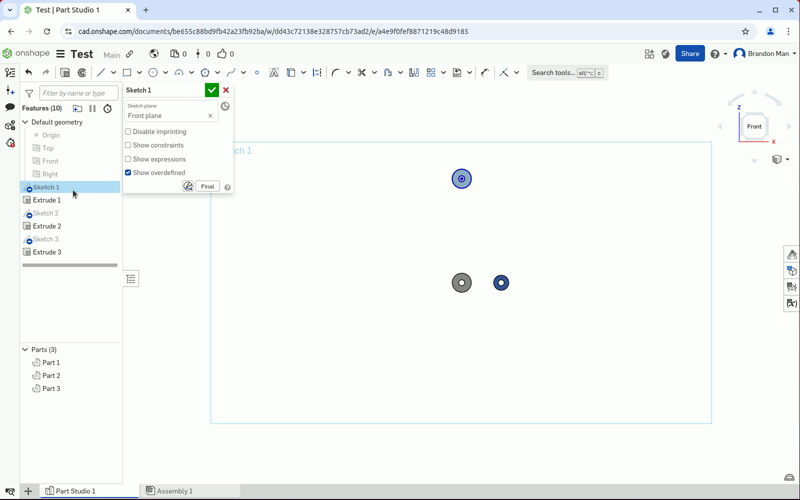
mouse_move(229, 92)
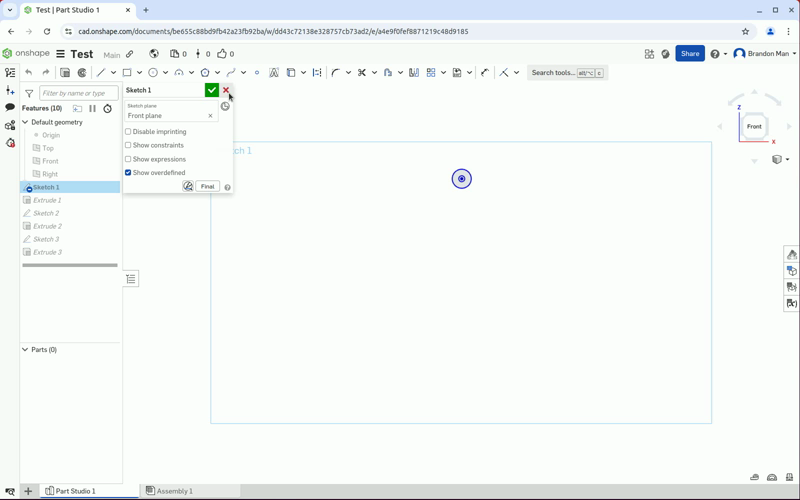
click(229, 92)
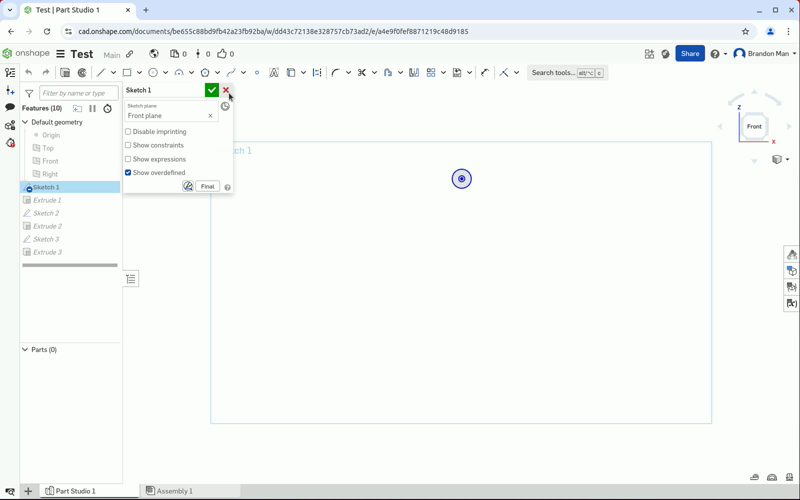
key(shift+s)
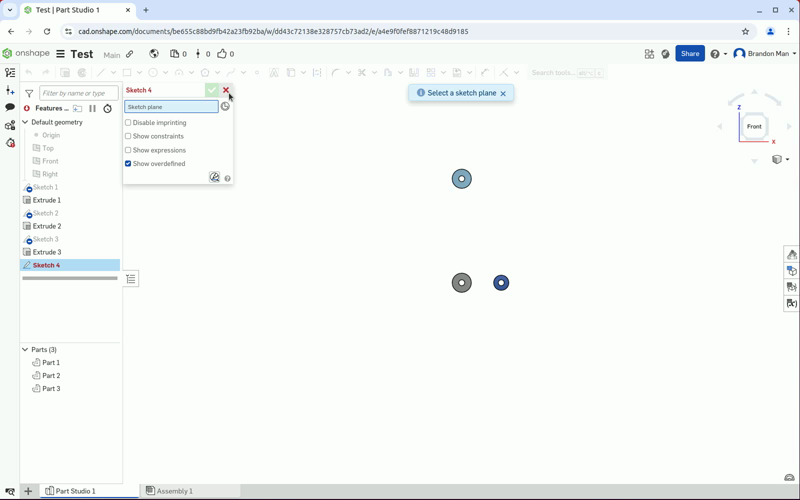
mouse_move(73, 163)
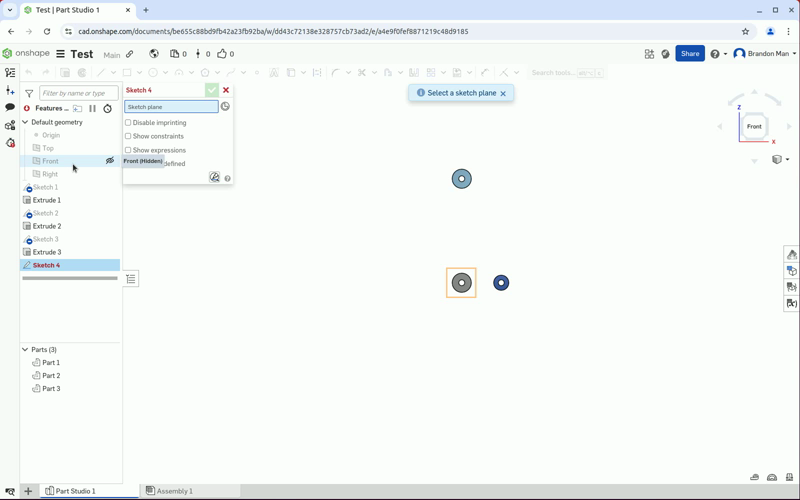
click(73, 163)
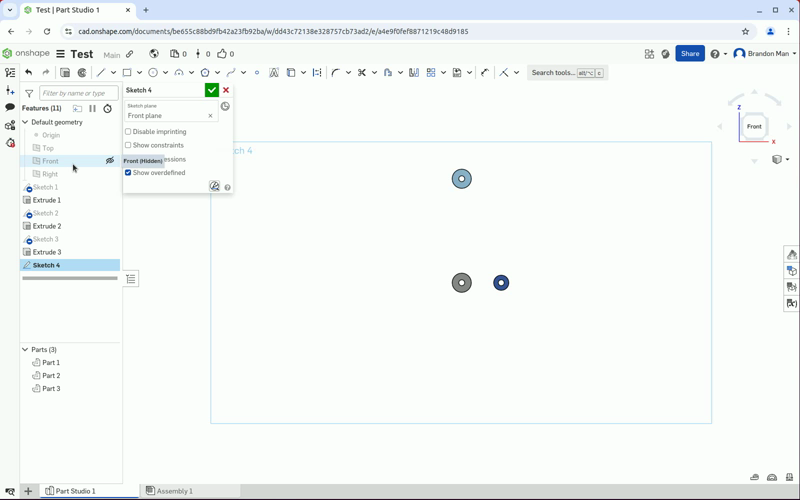
mouse_move(73, 352)
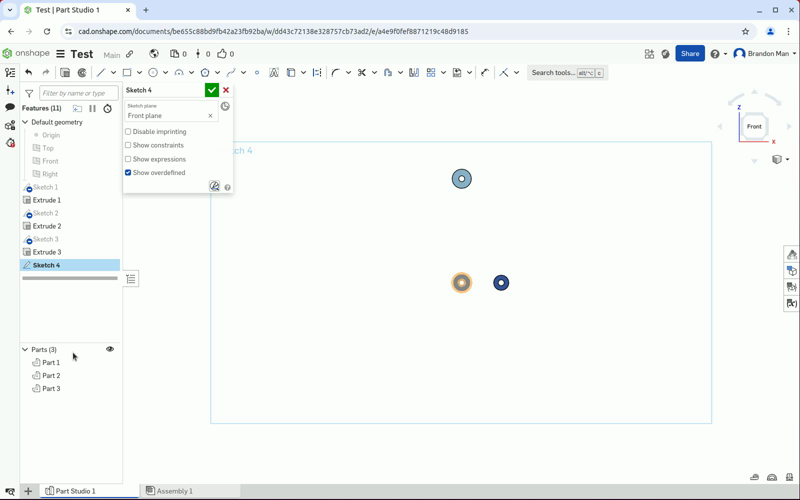
key(y)
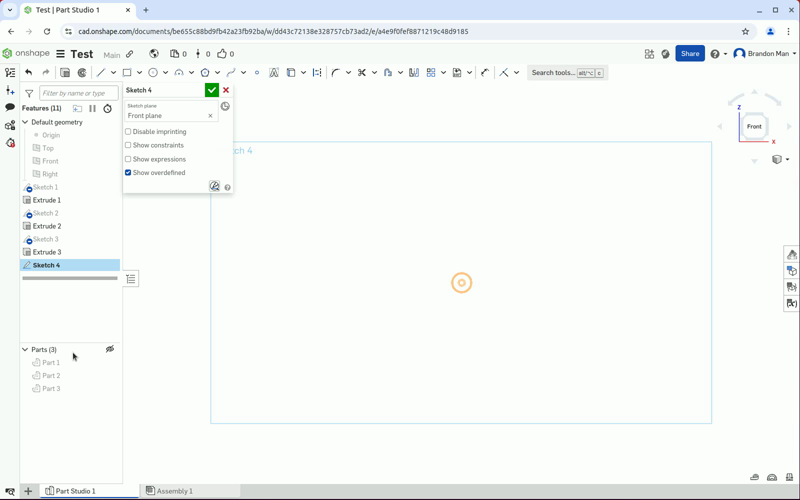
key(a)
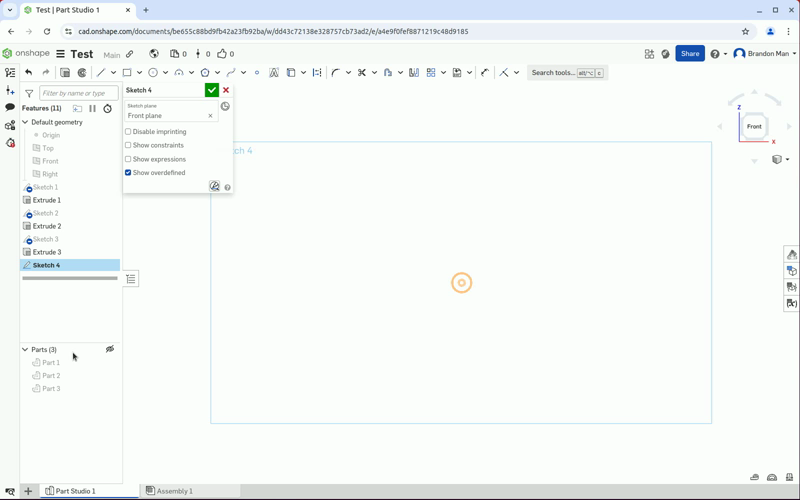
key_down(shift)
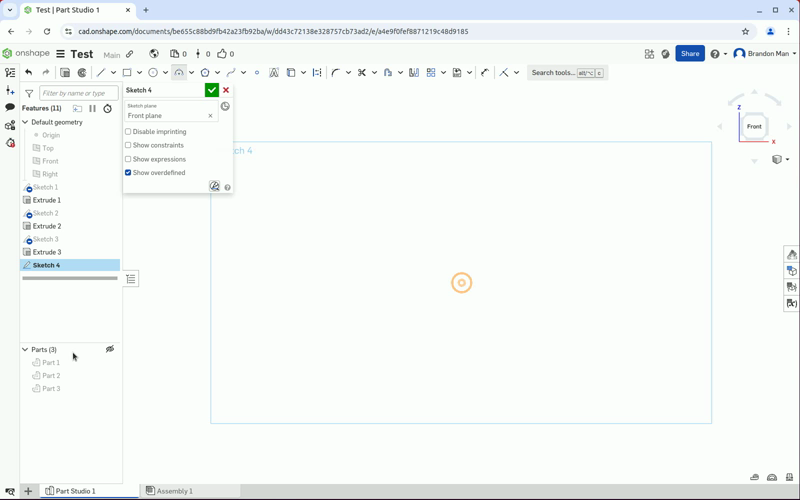
mouse_move(446, 223)
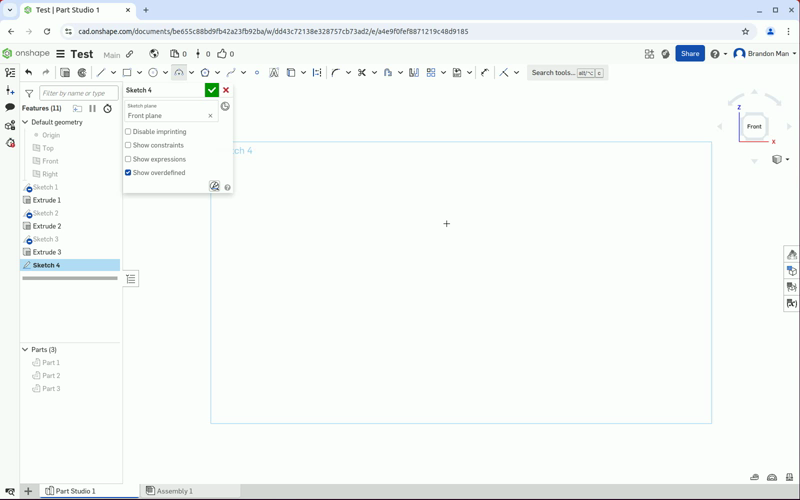
click(446, 223)
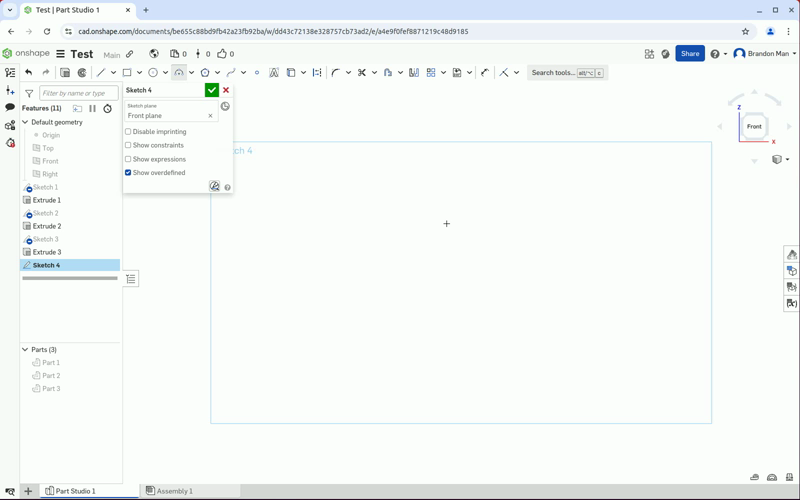
key_up(shift)
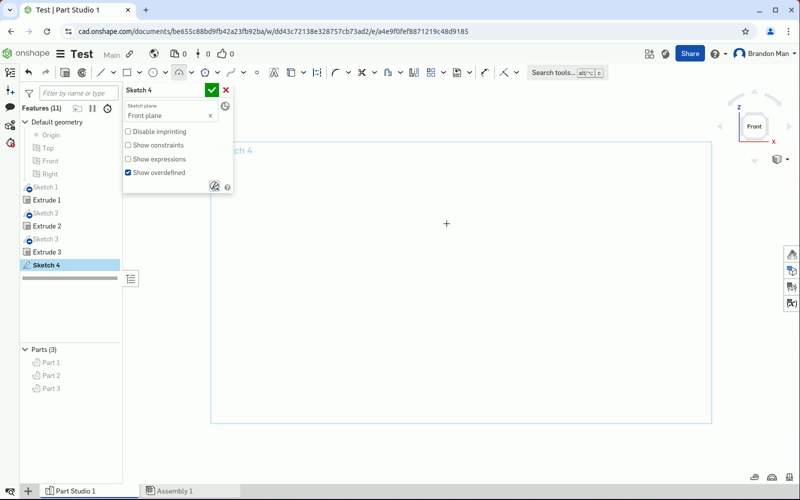
key_down(shift)
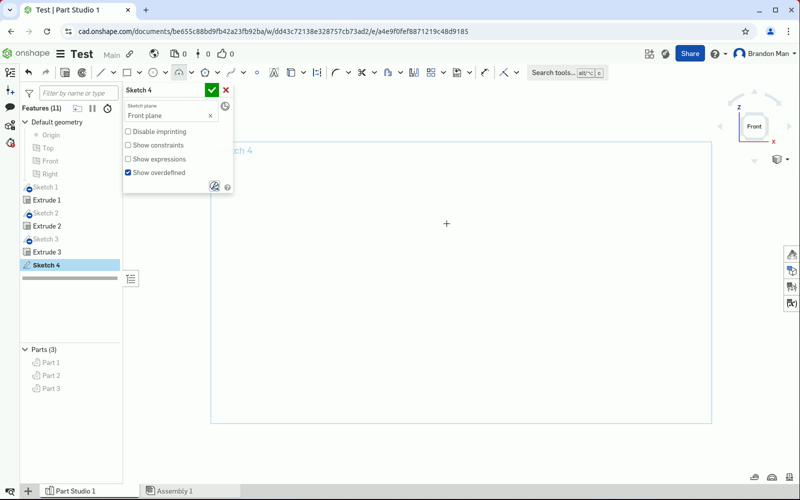
mouse_move(476, 223)
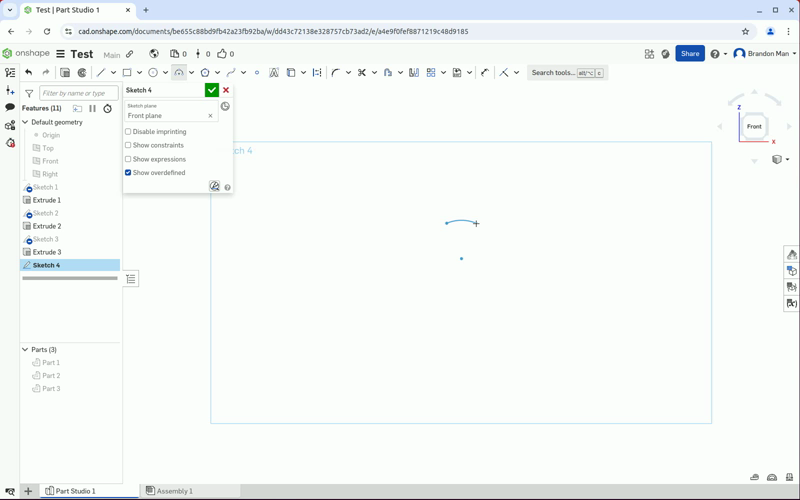
click(476, 223)
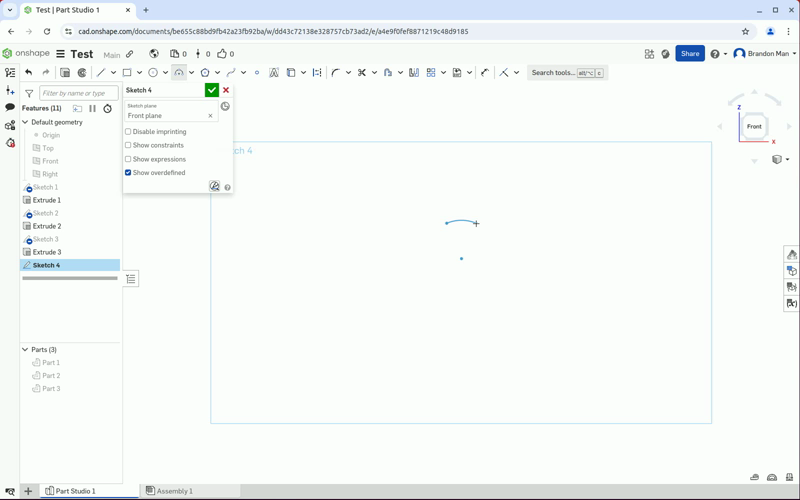
mouse_move(461, 210)
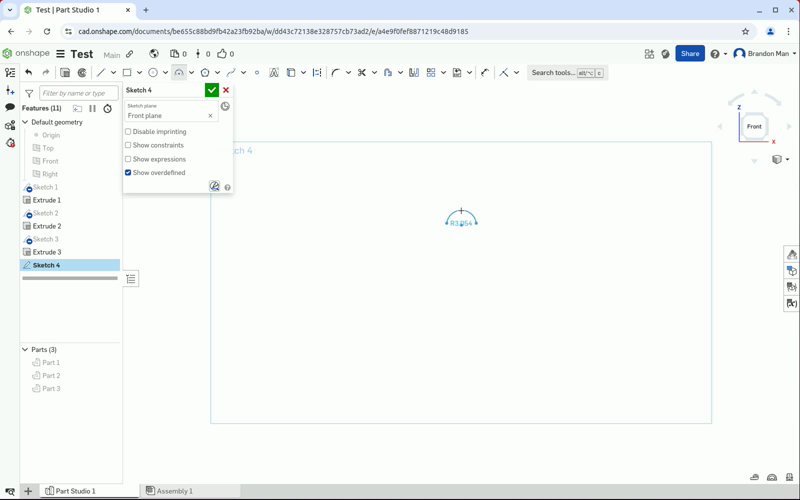
click(461, 210)
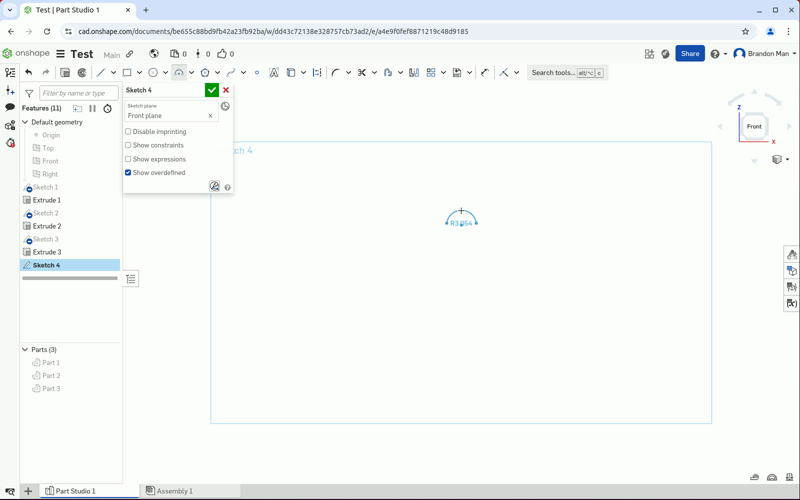
key_up(shift)
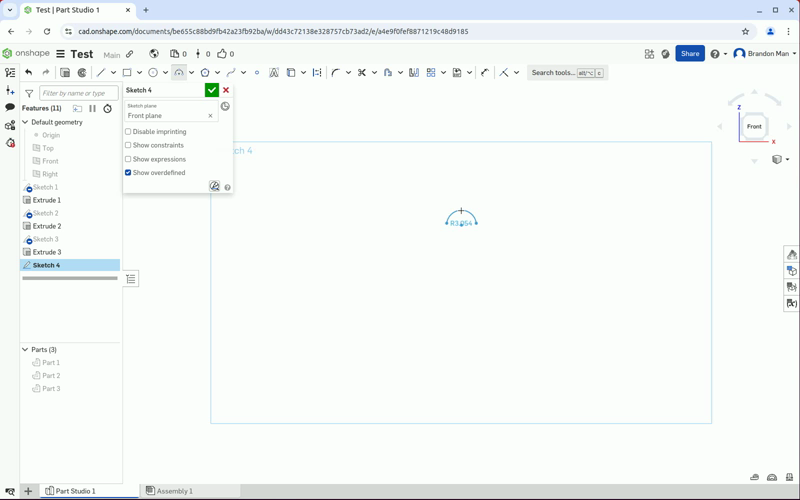
key(esc)
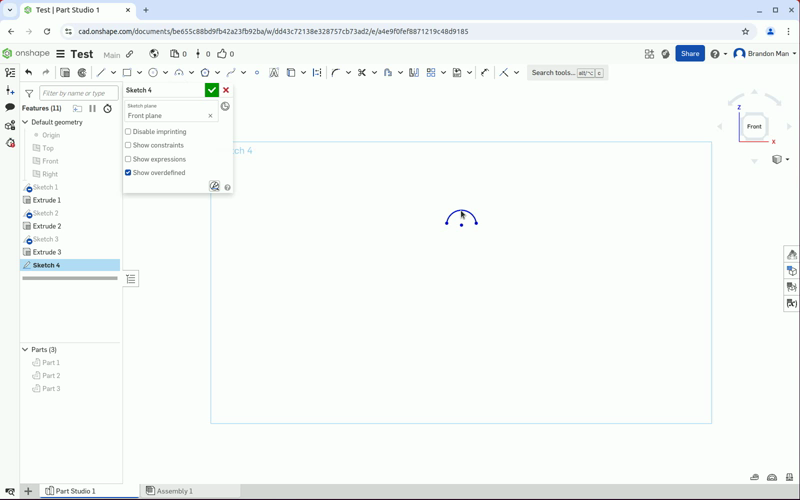
key(l)
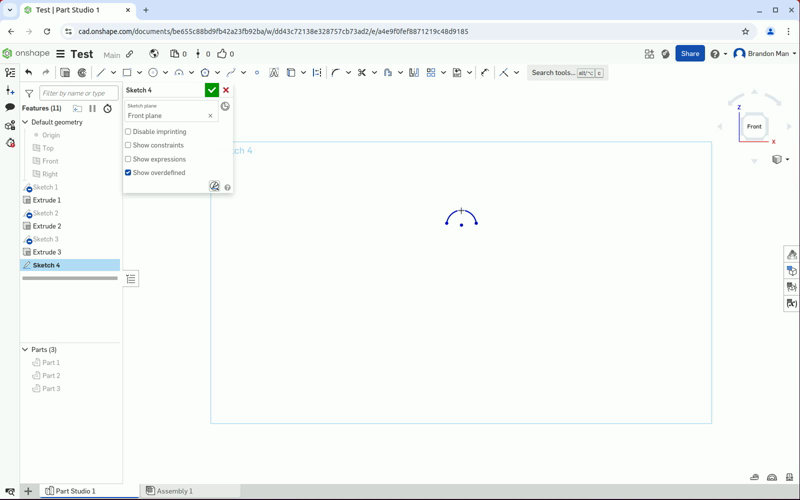
mouse_move(476, 223)
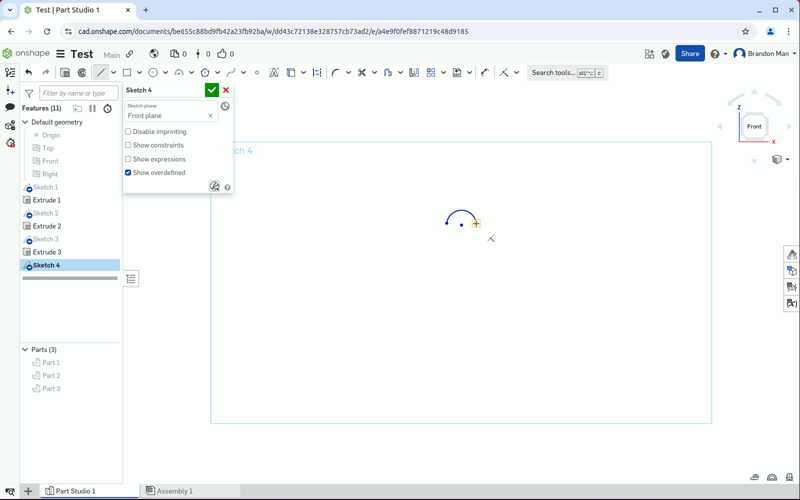
click(476, 223)
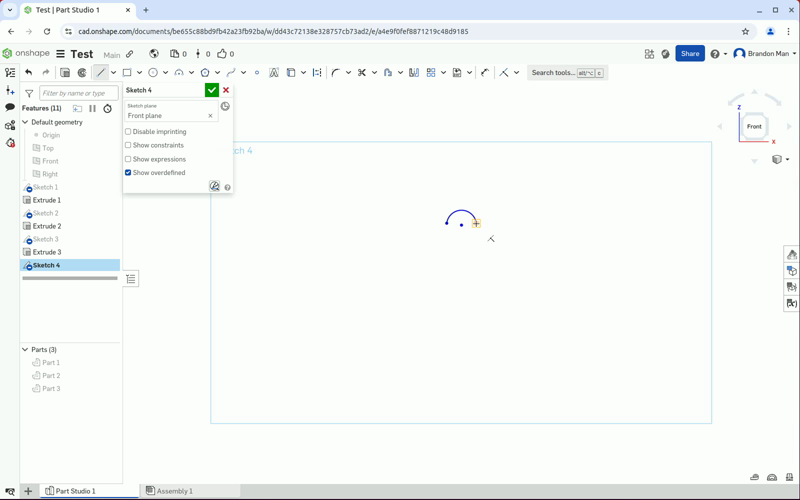
key_down(shift)
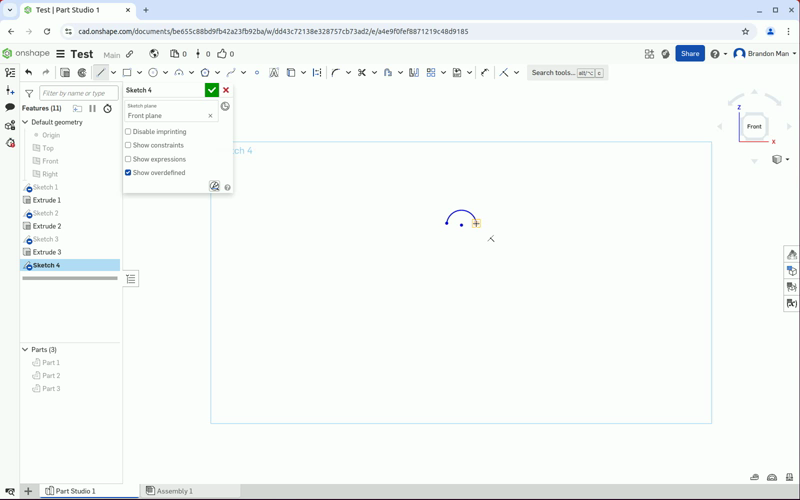
mouse_move(506, 223)
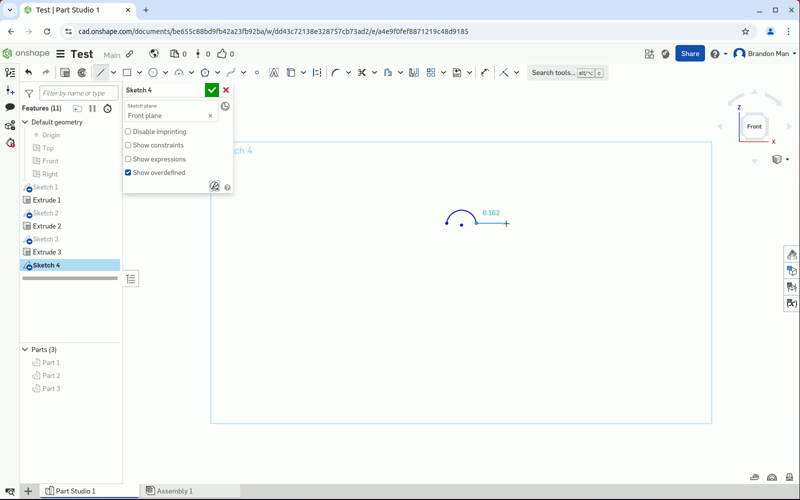
mouse_move(470, 176)
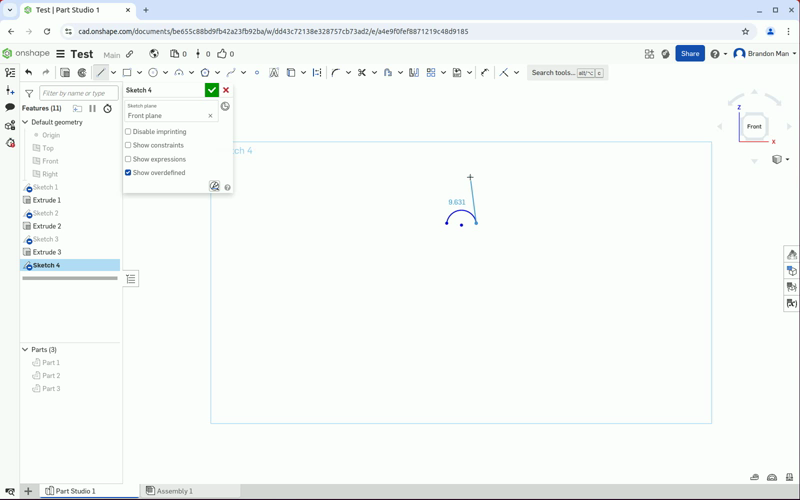
click(470, 176)
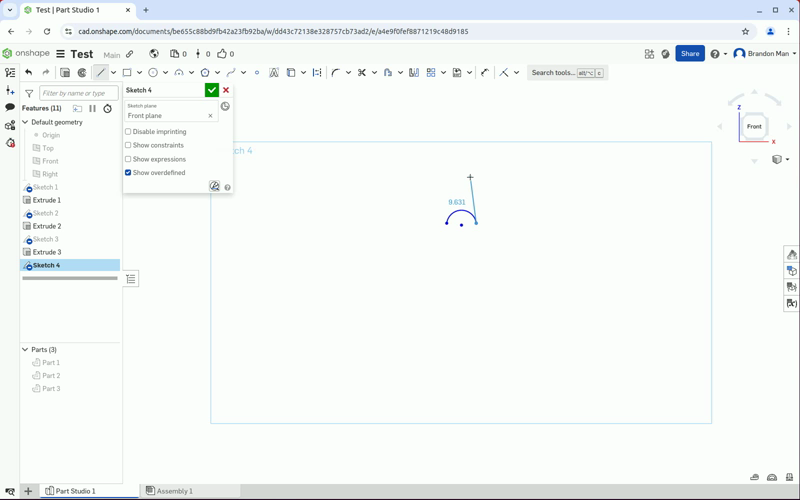
key_up(shift)
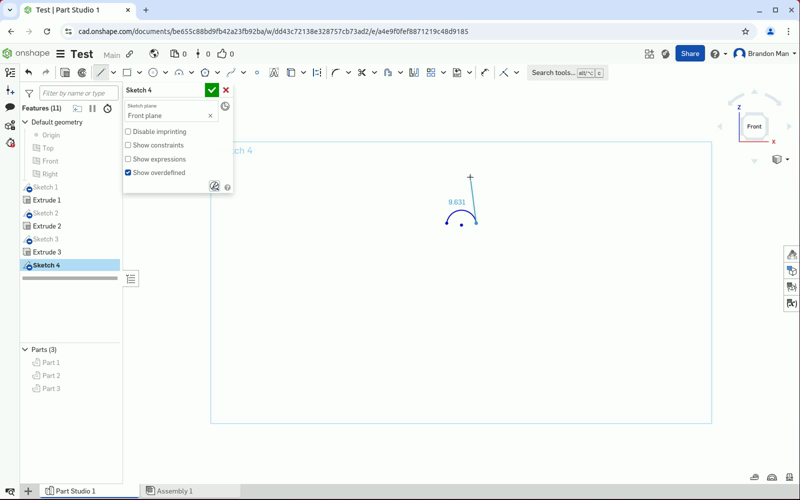
key(esc)
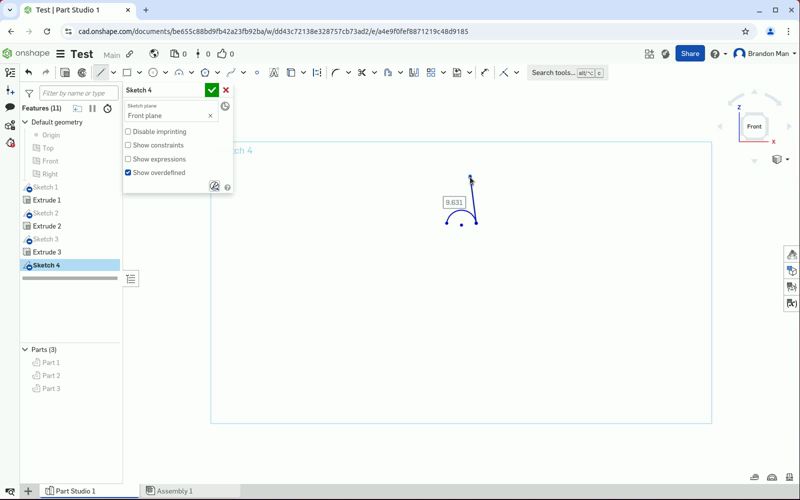
key(a)
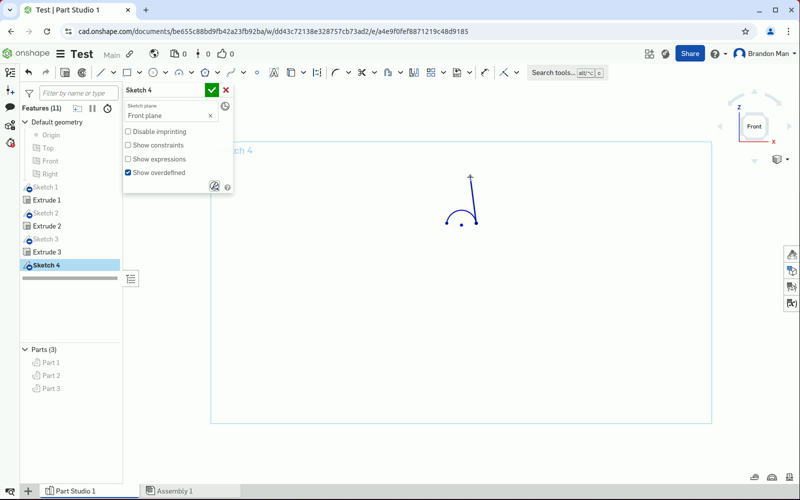
mouse_move(470, 176)
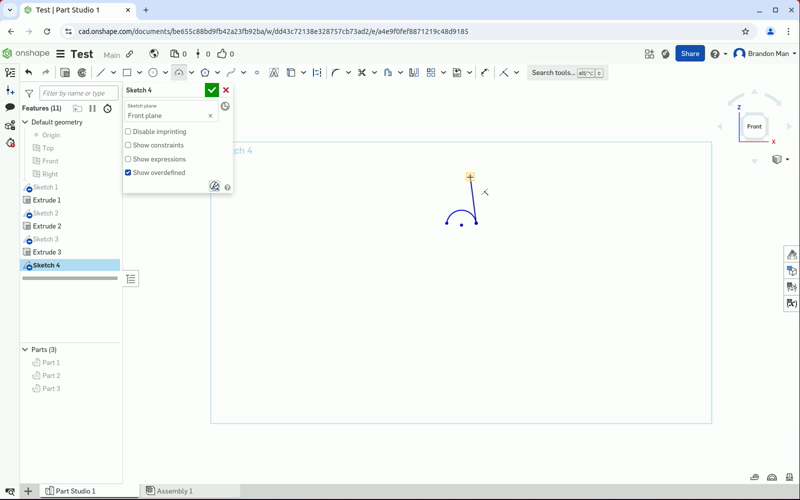
click(470, 176)
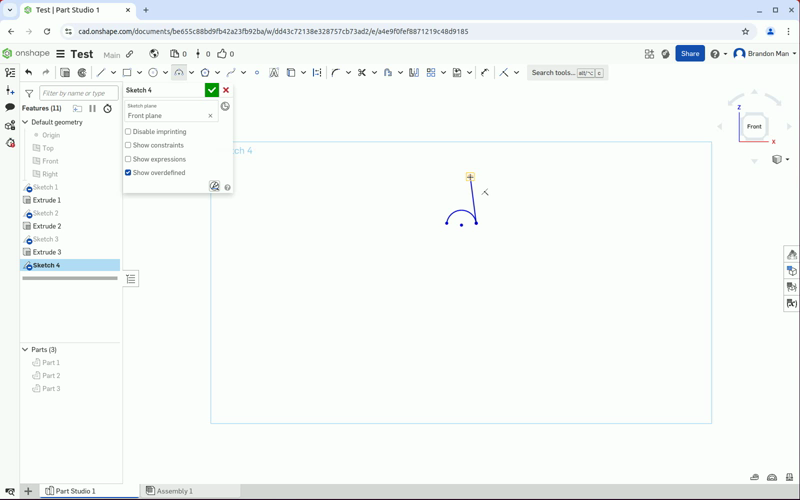
key_down(shift)
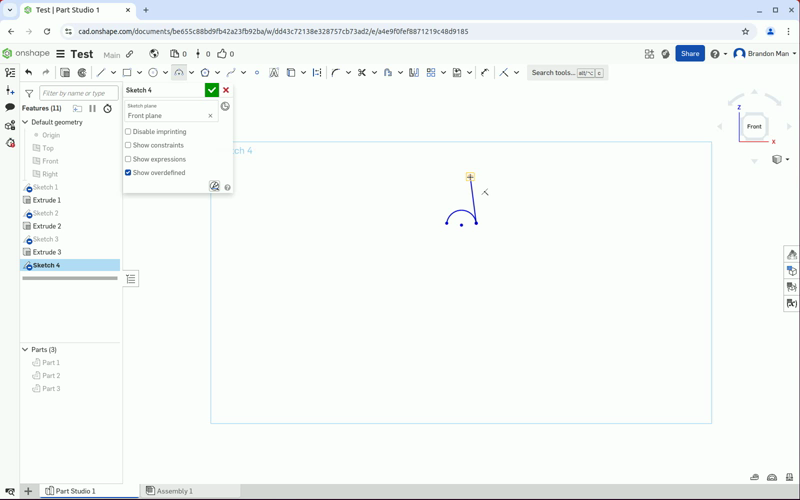
mouse_move(452, 176)
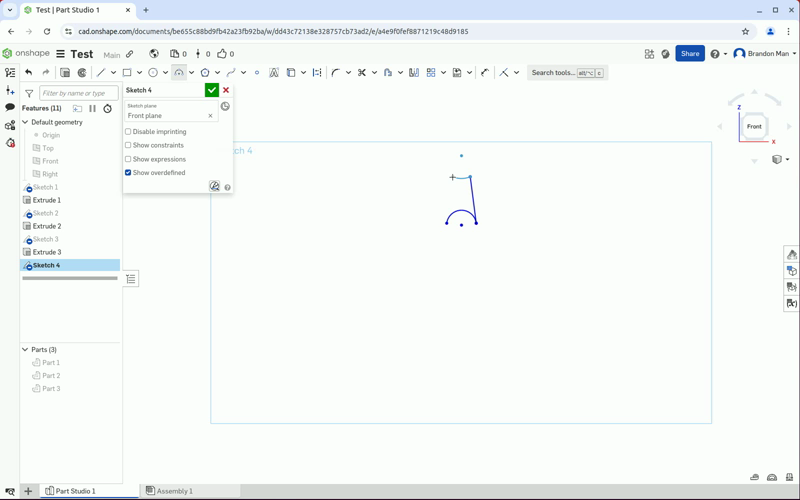
click(452, 176)
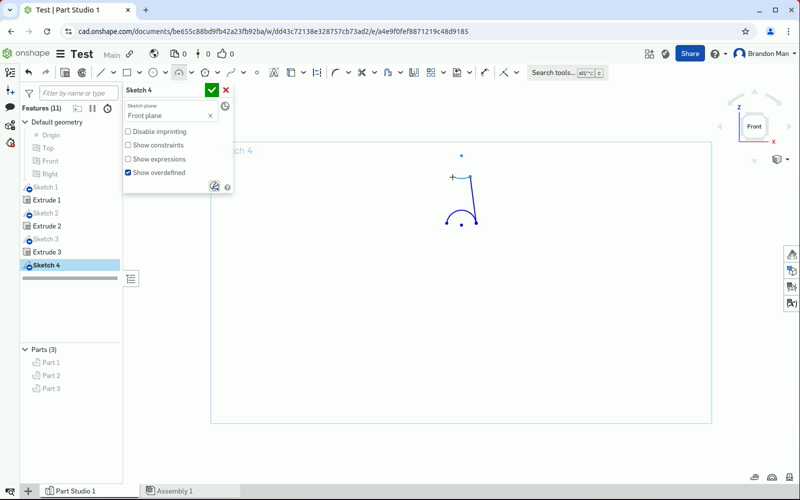
mouse_move(461, 186)
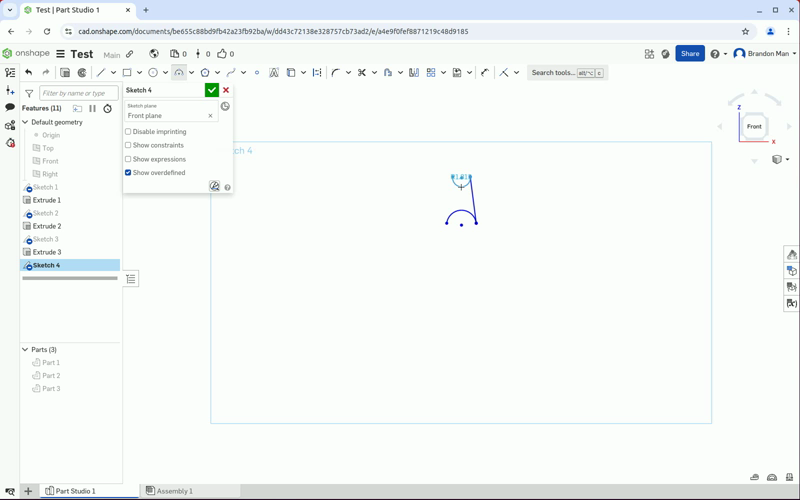
click(461, 186)
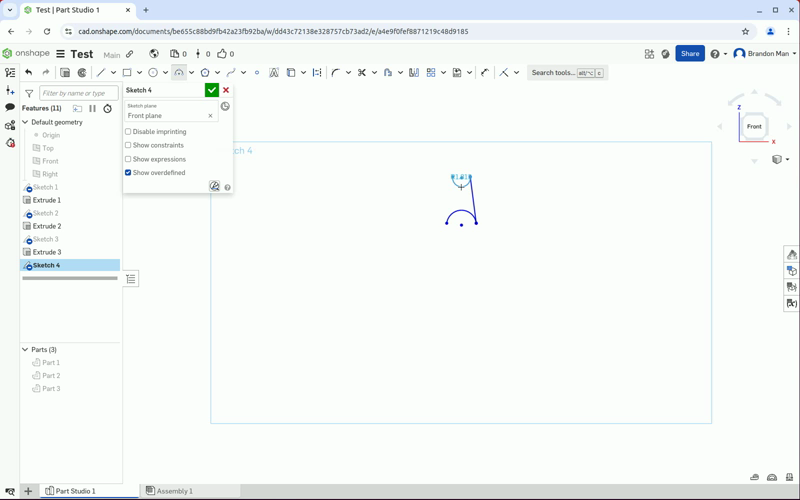
key_up(shift)
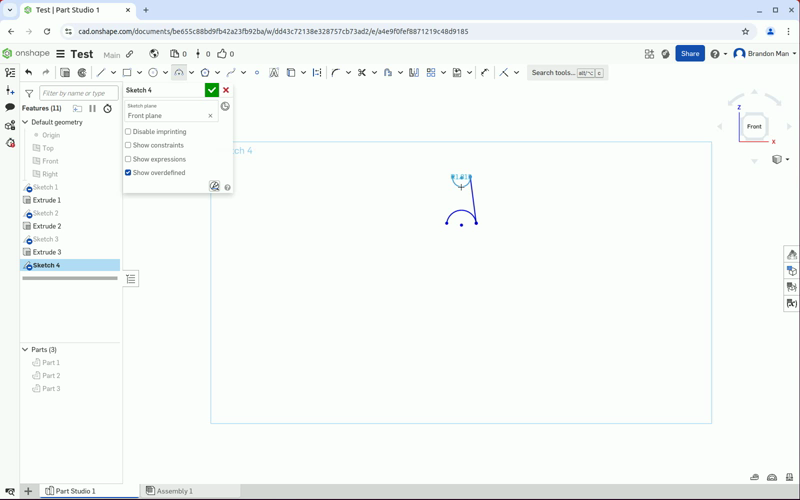
key(esc)
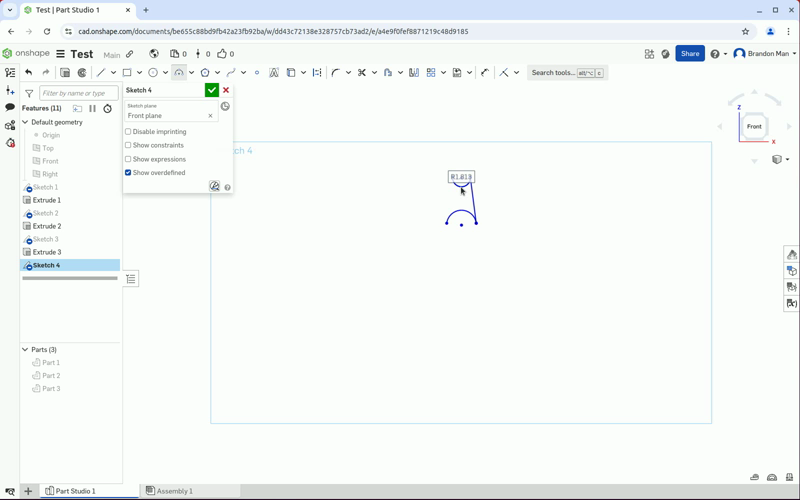
key(l)
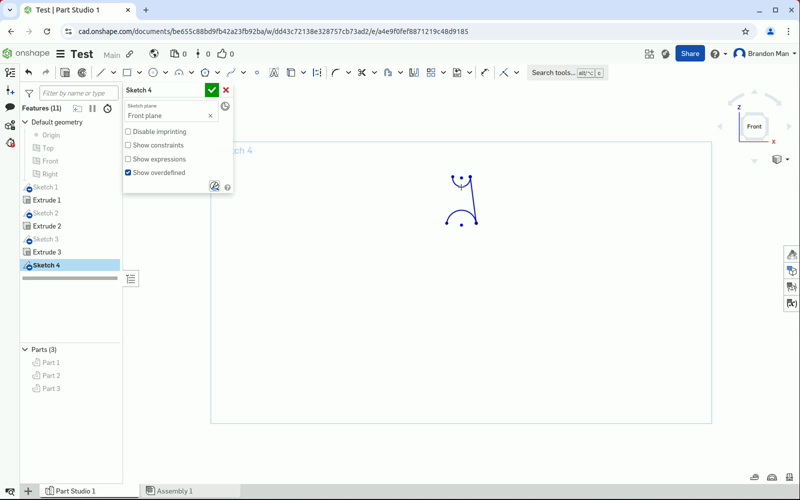
mouse_move(452, 176)
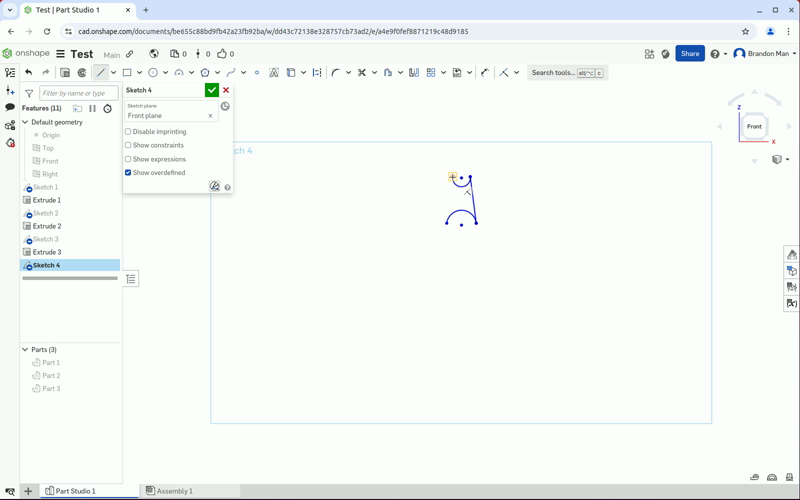
click(452, 176)
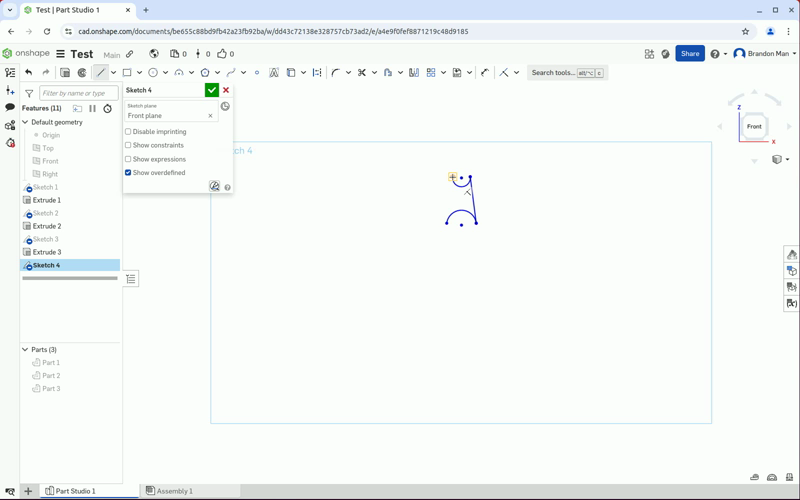
mouse_move(482, 176)
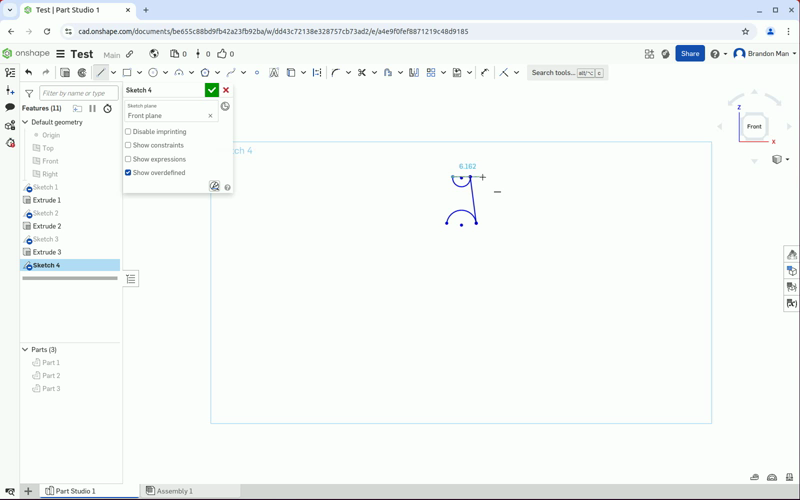
key_down(shift)
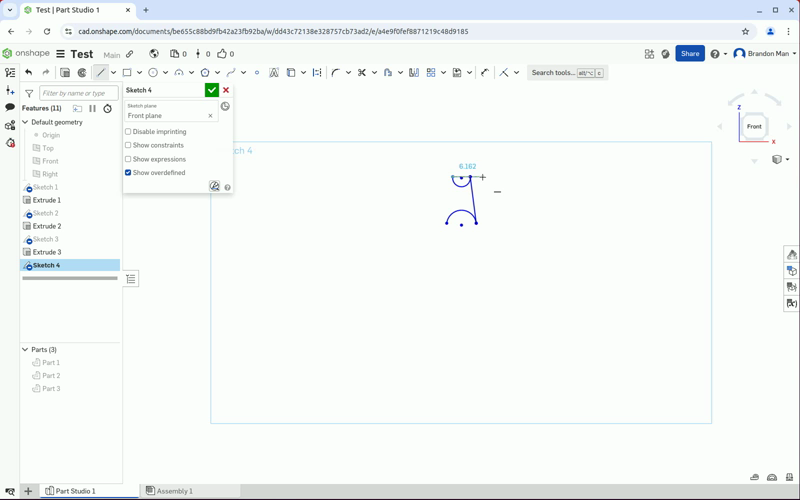
mouse_move(446, 223)
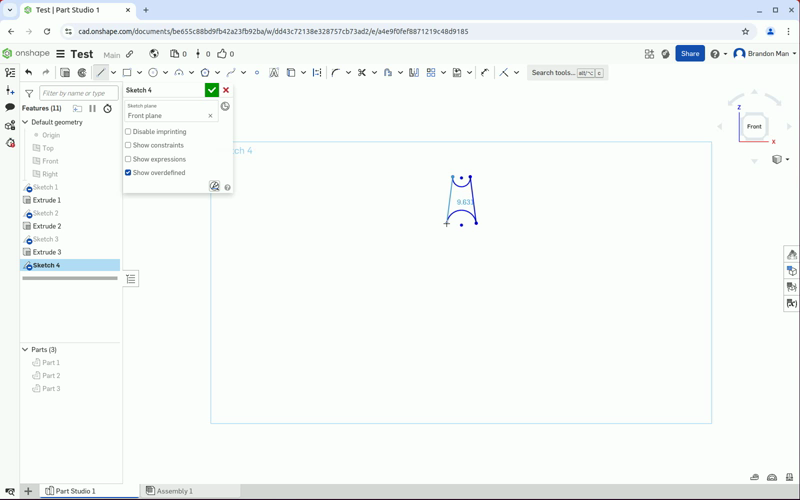
key_up(shift)
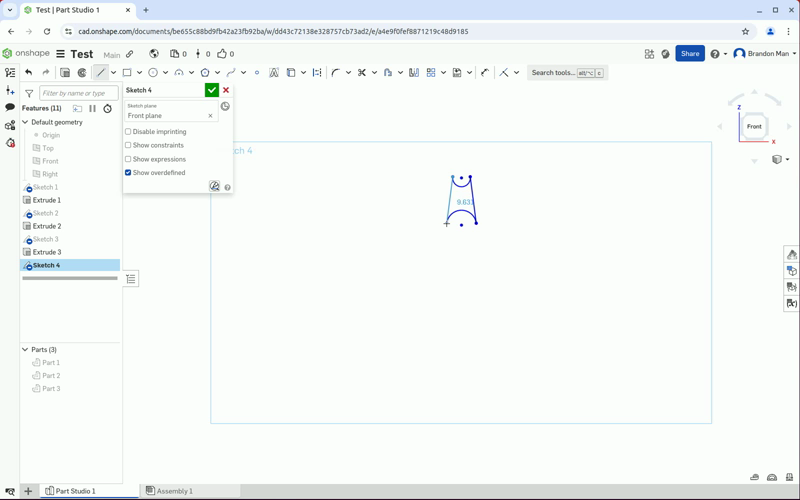
click(446, 223)
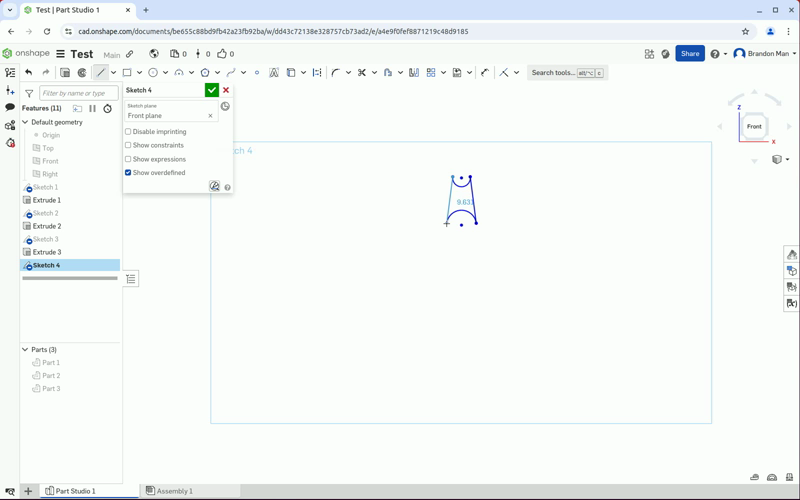
key(esc)
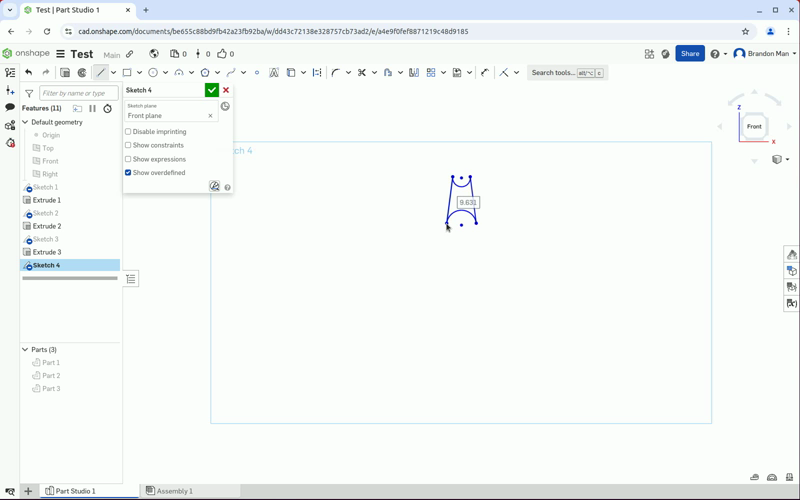
key(c)
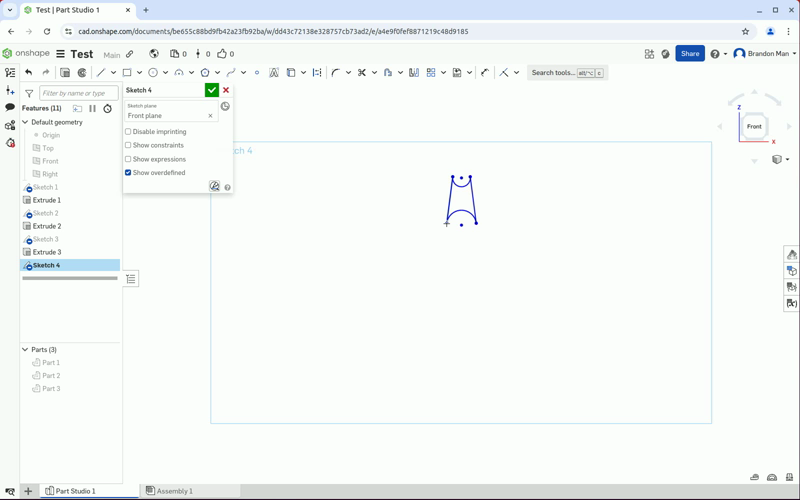
key_down(shift)
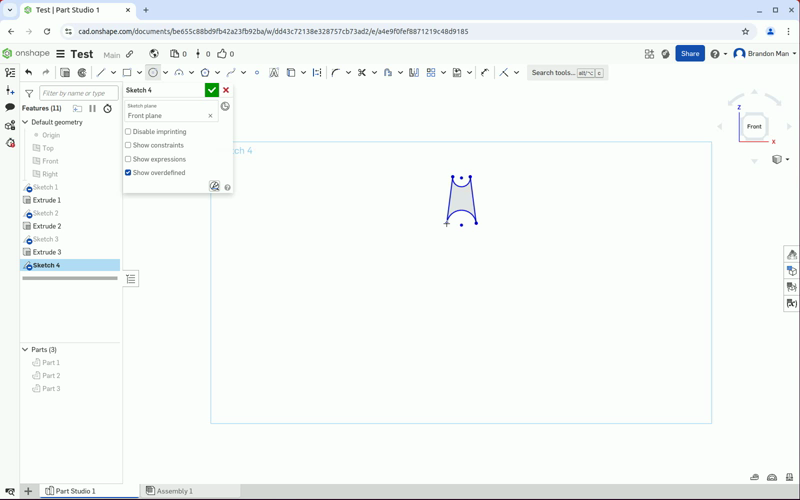
mouse_move(458, 191)
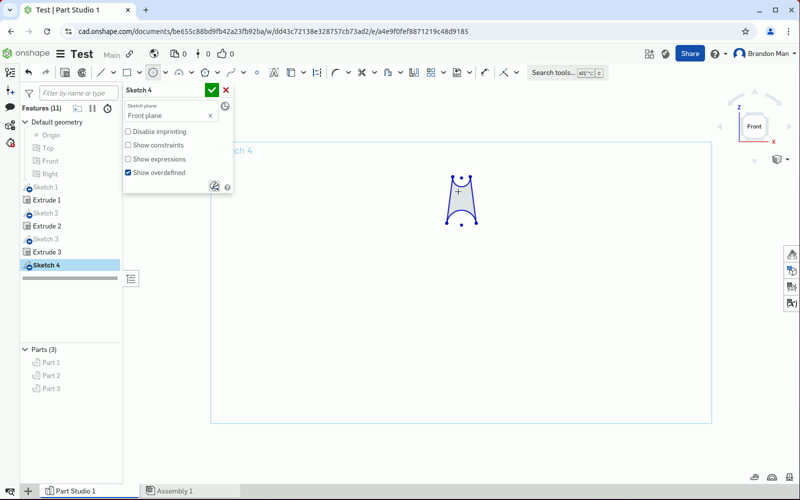
click(458, 191)
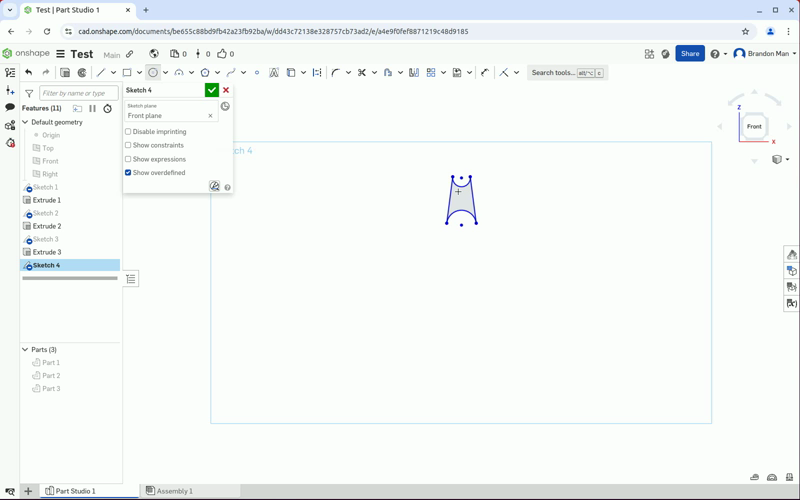
key_up(shift)
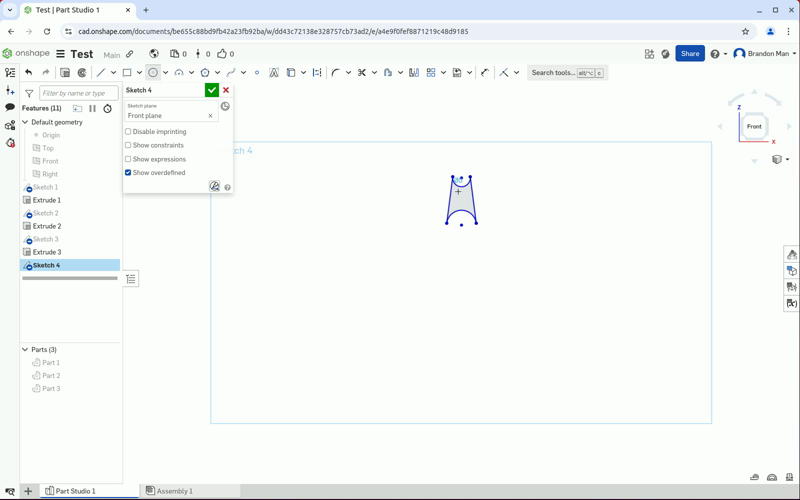
mouse_move(461, 191)
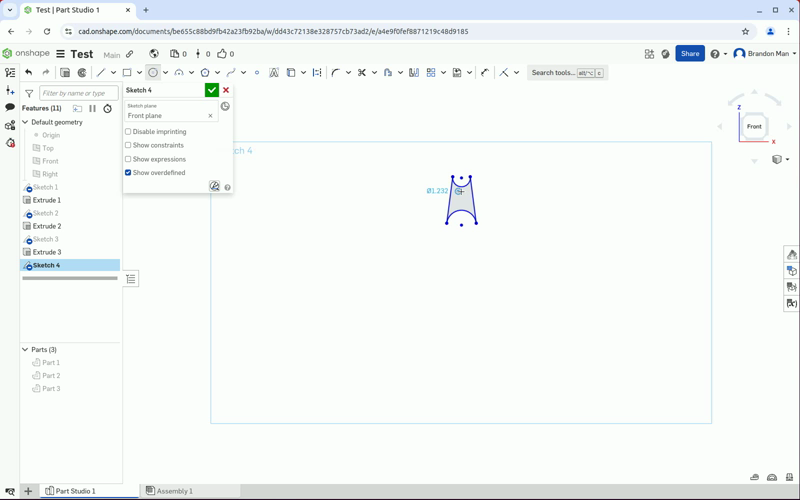
scroll(6)
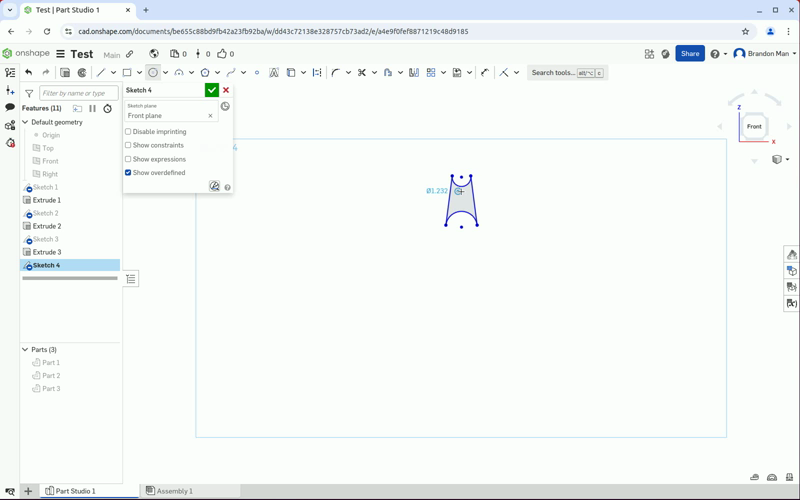
scroll(6)
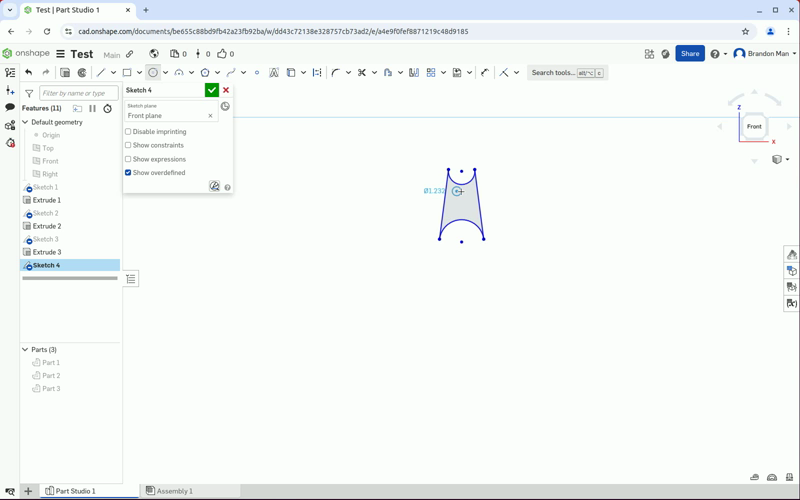
scroll(6)
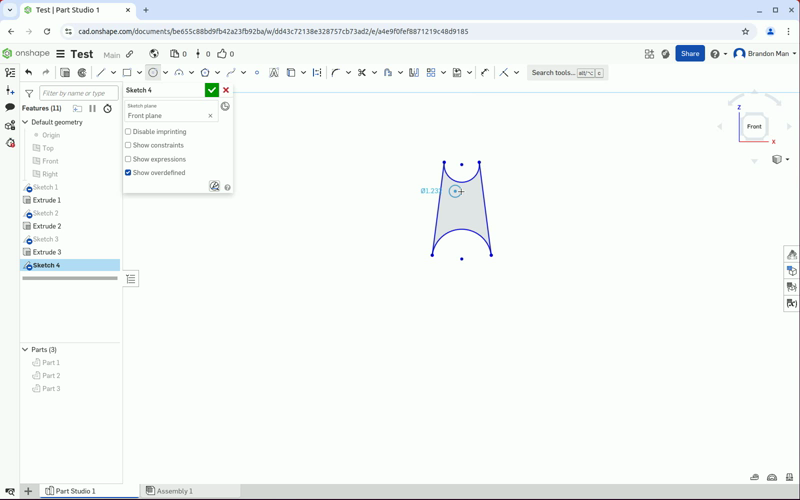
scroll(6)
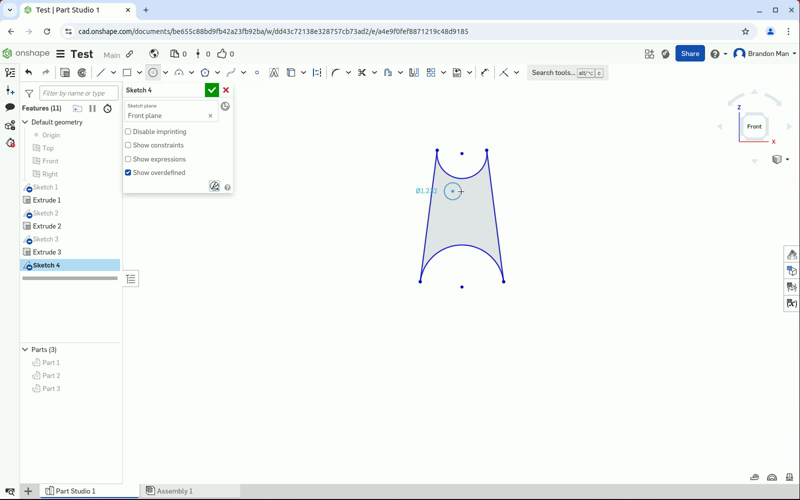
scroll(6)
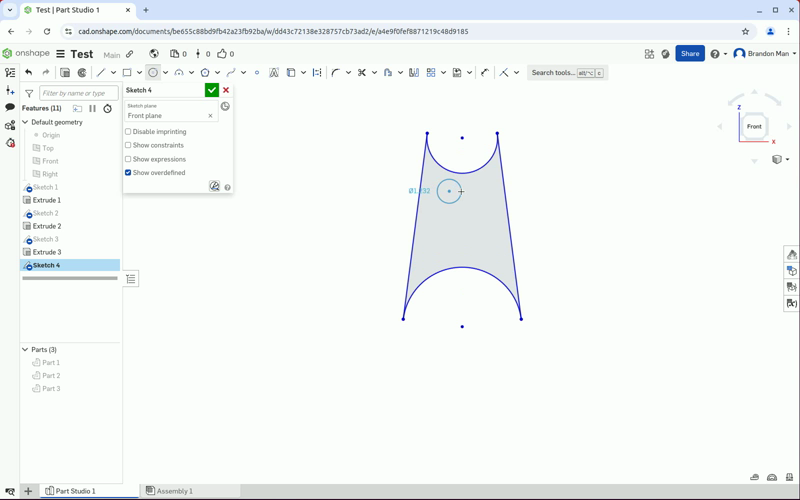
scroll(6)
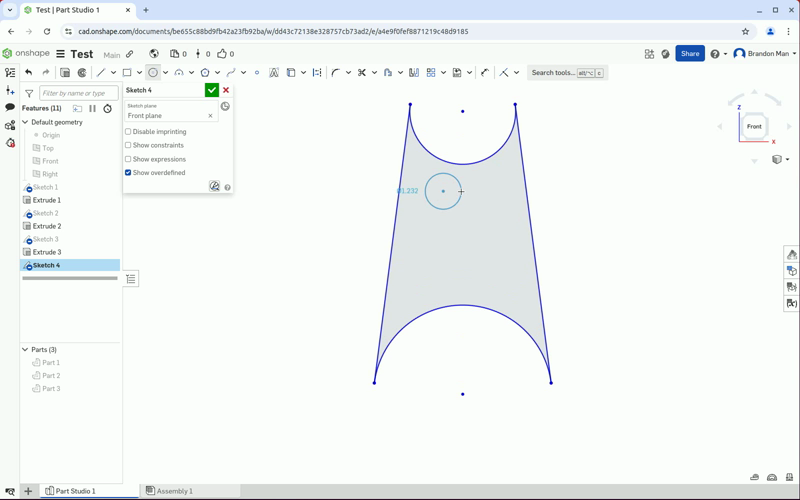
scroll(6)
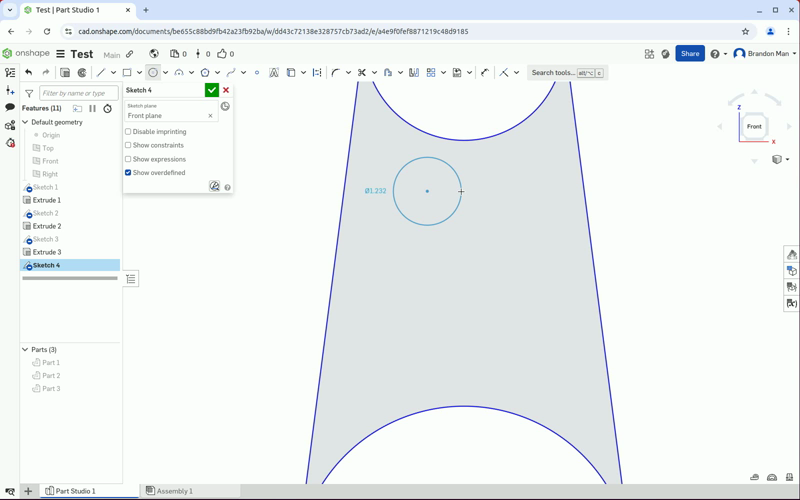
click(461, 191)
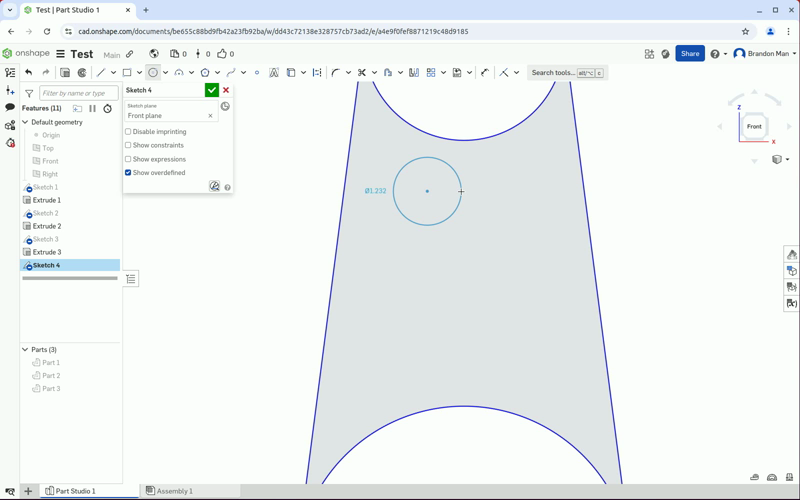
scroll(-6)
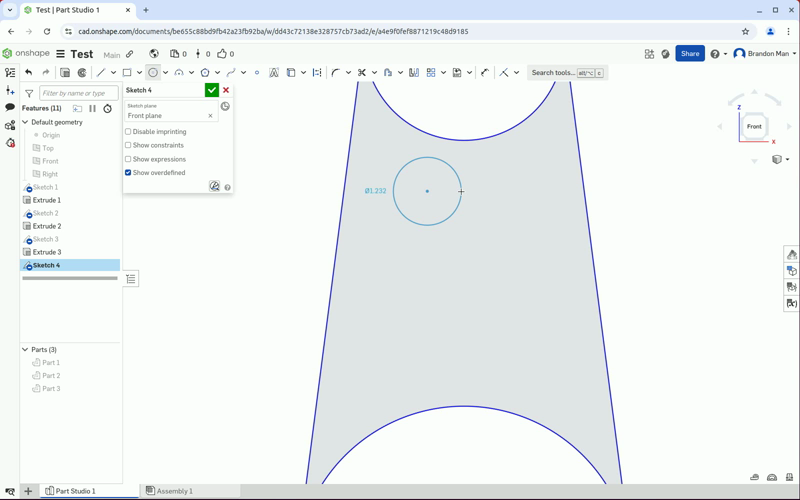
scroll(-6)
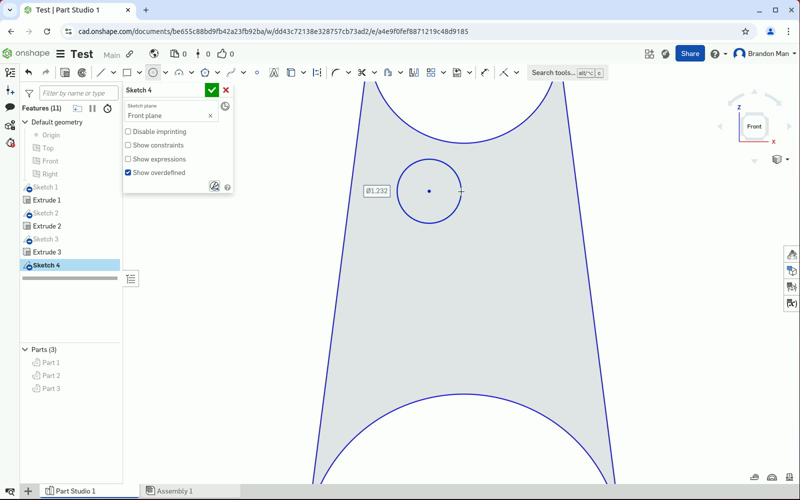
scroll(-6)
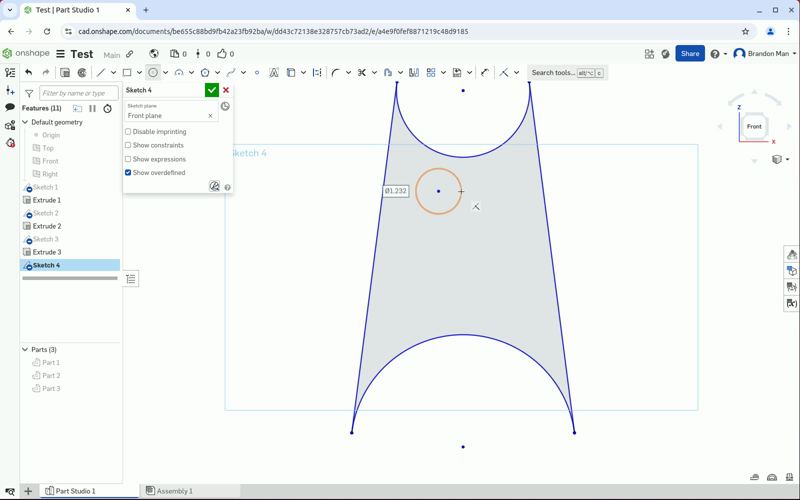
scroll(-6)
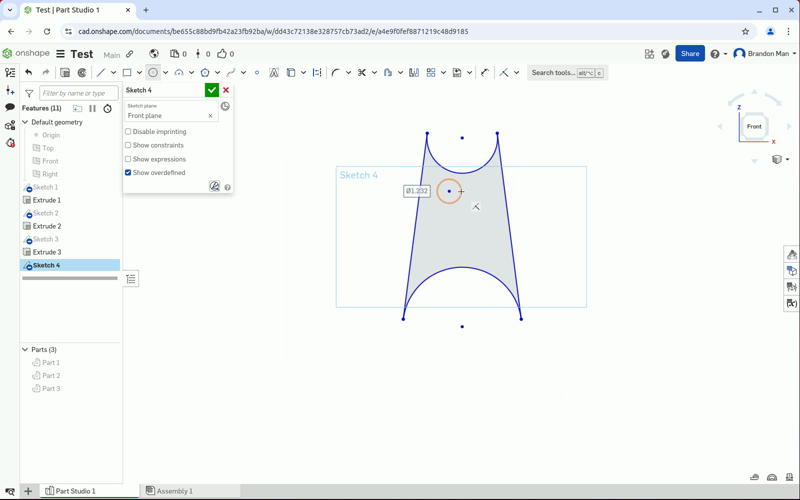
scroll(-6)
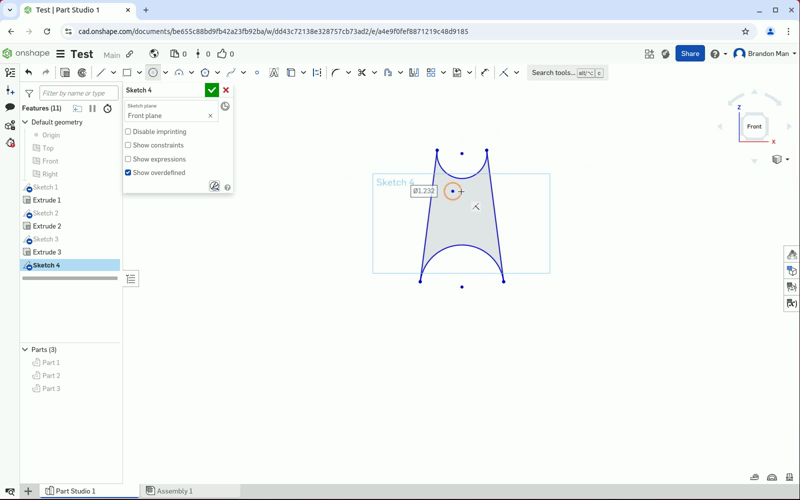
scroll(-6)
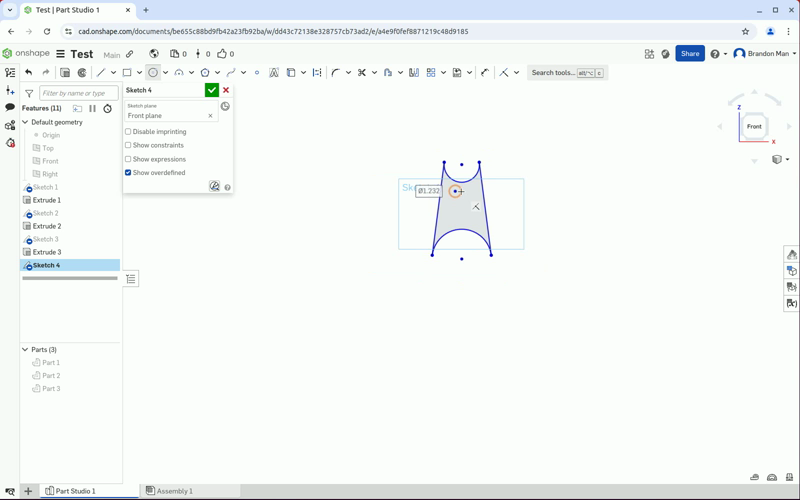
scroll(-6)
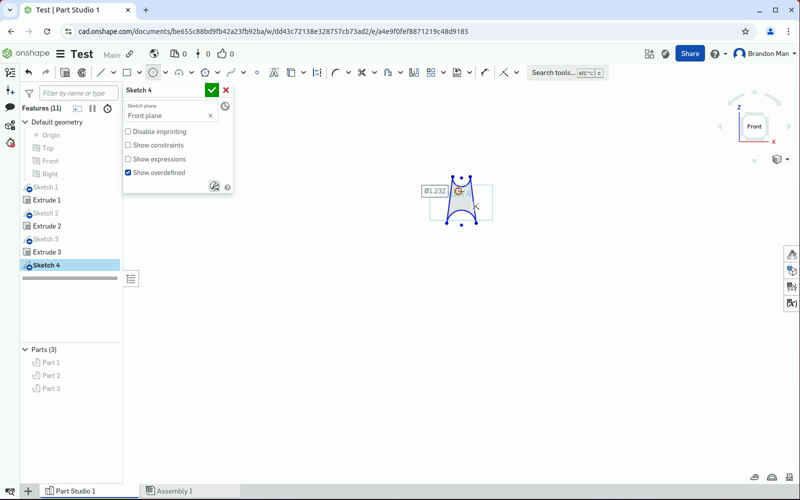
key(esc)
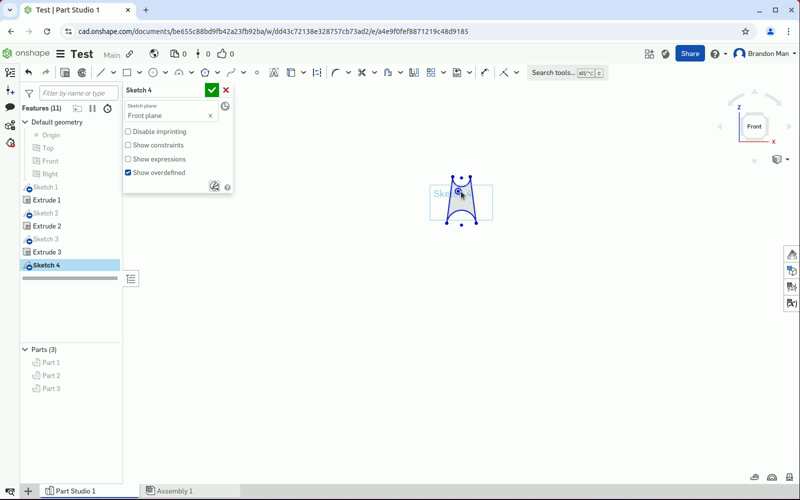
mouse_move(461, 207)
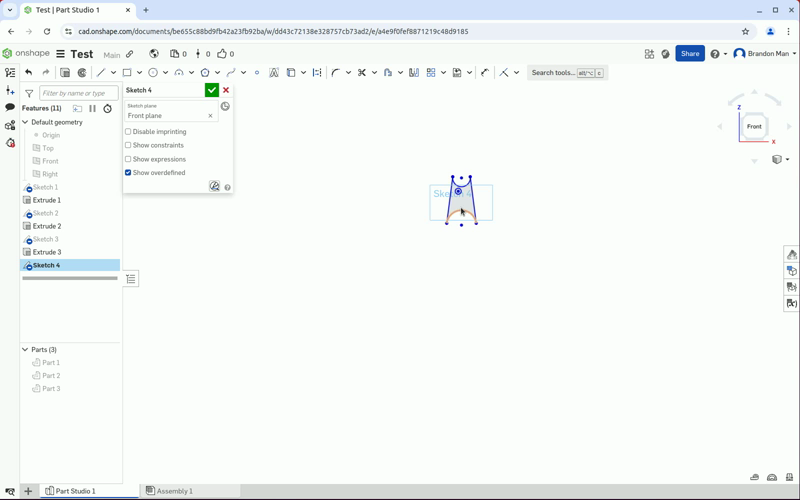
scroll(6)
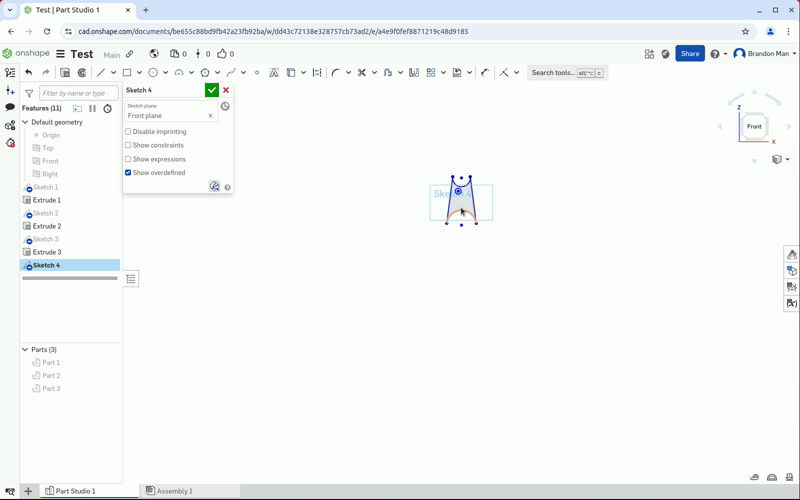
scroll(6)
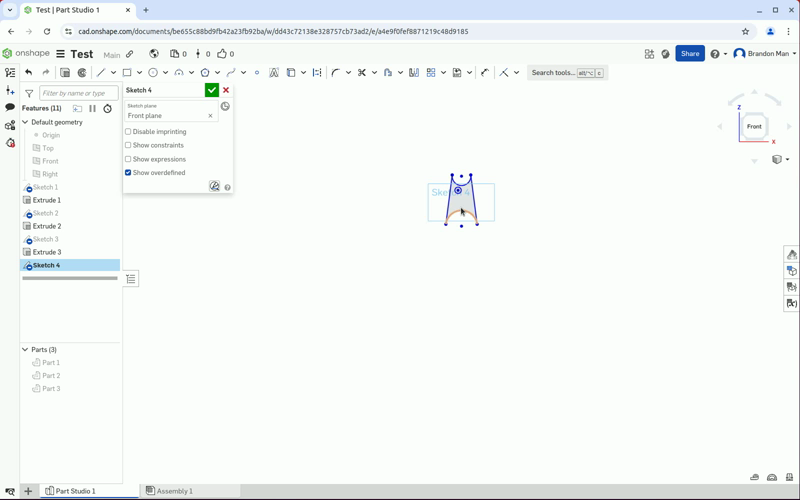
scroll(6)
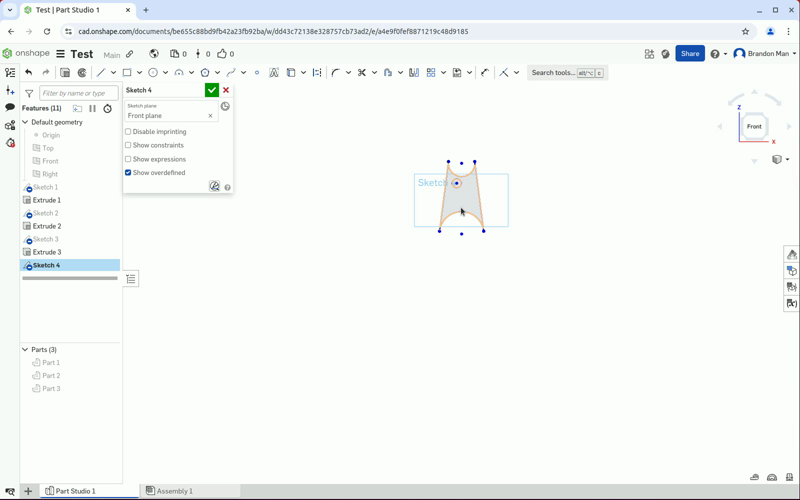
scroll(6)
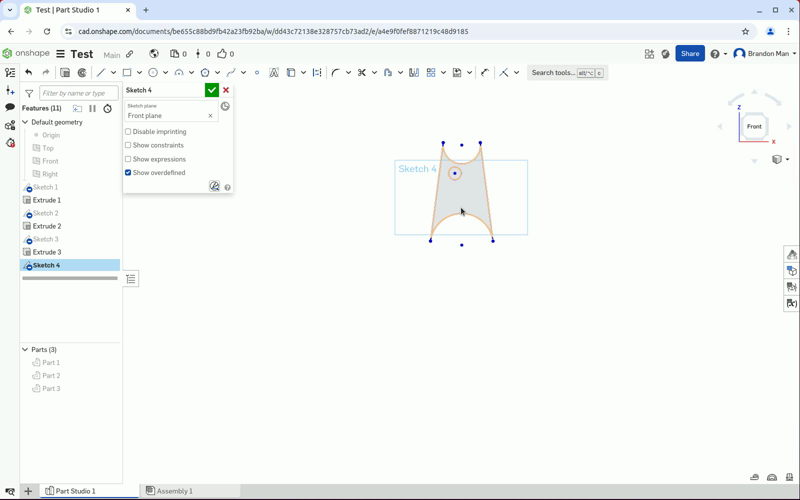
scroll(6)
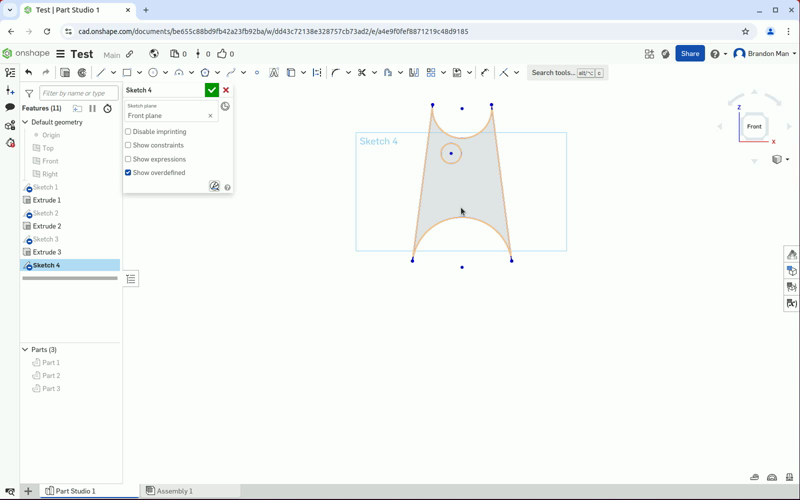
scroll(6)
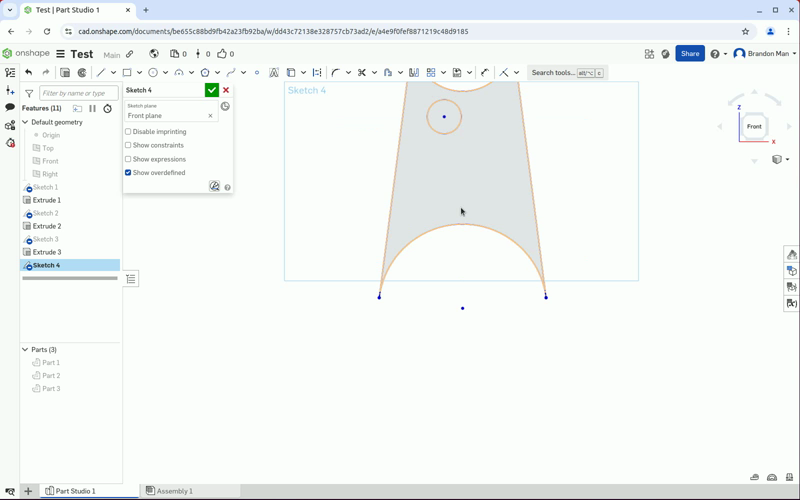
scroll(6)
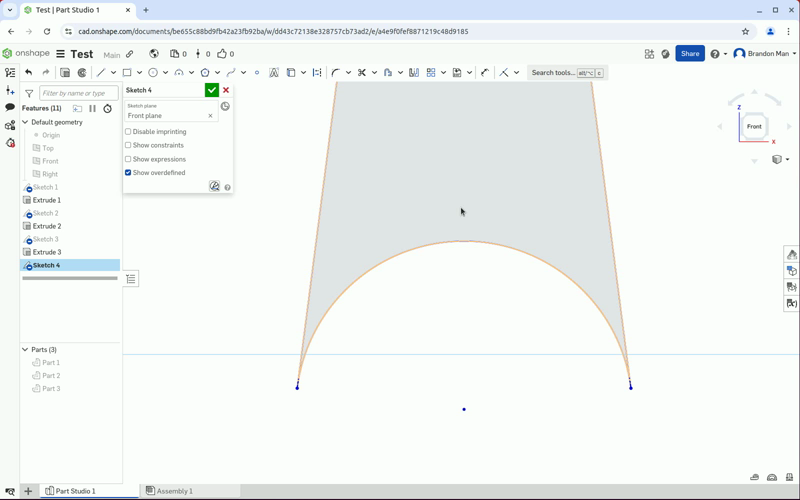
click(461, 207)
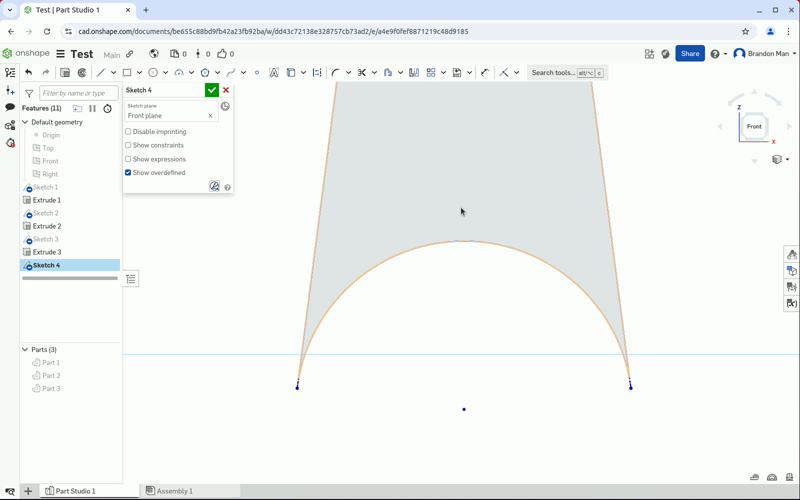
scroll(-6)
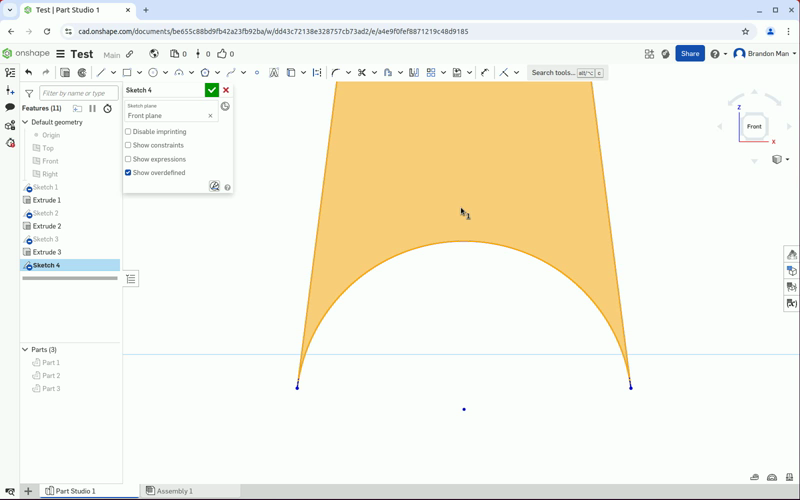
scroll(-6)
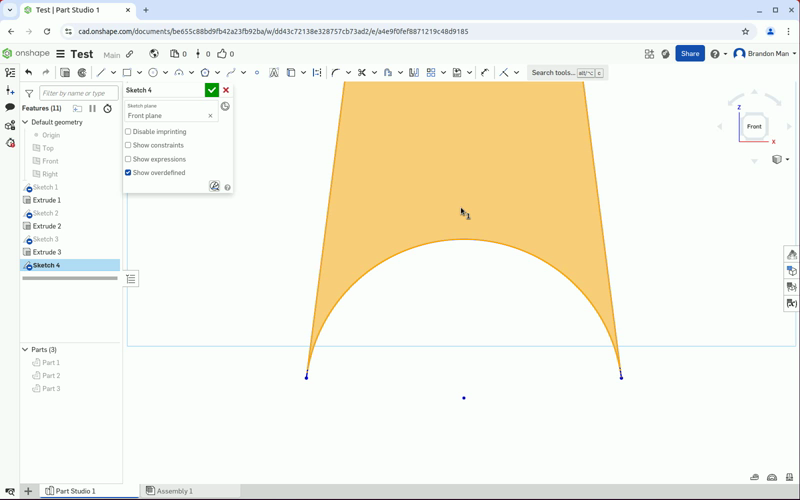
scroll(-6)
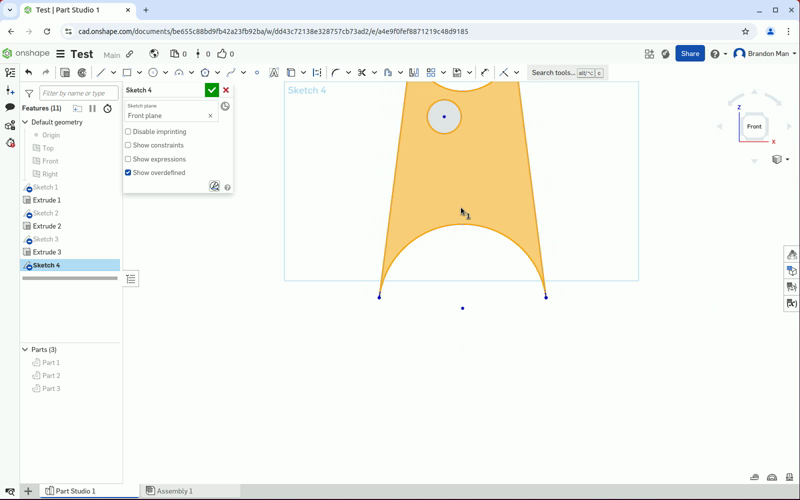
scroll(-6)
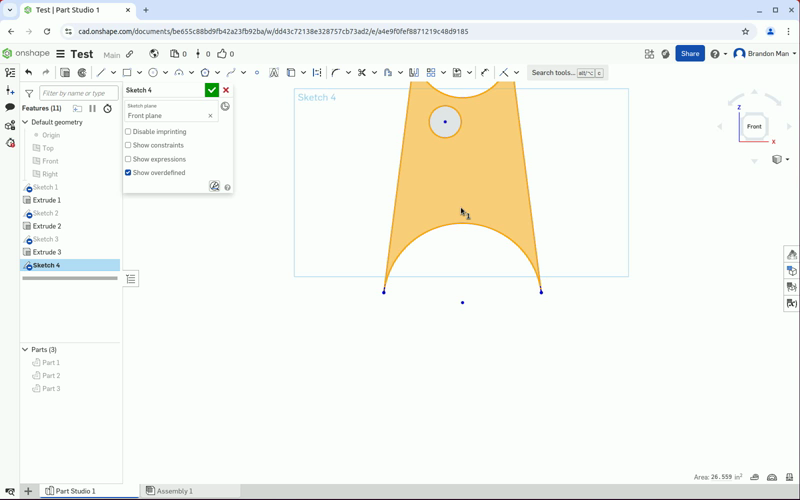
scroll(-6)
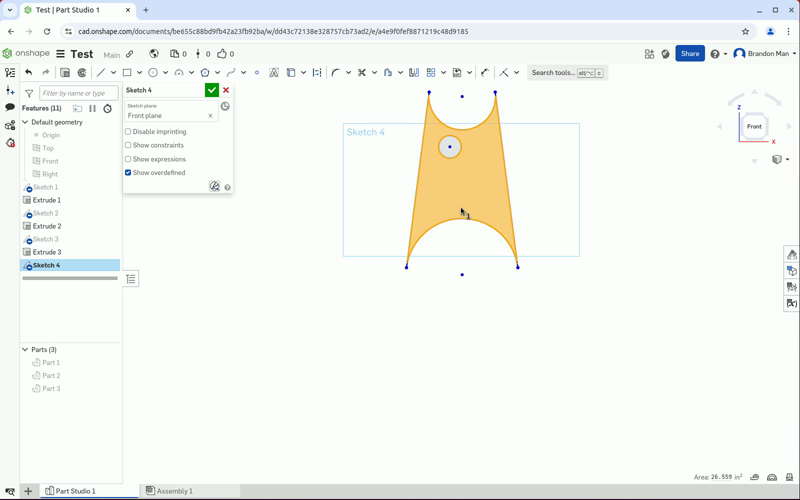
scroll(-6)
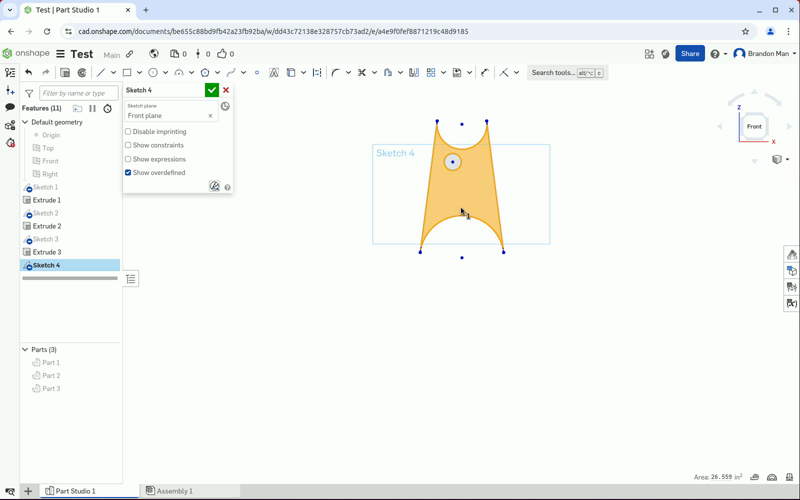
scroll(-6)
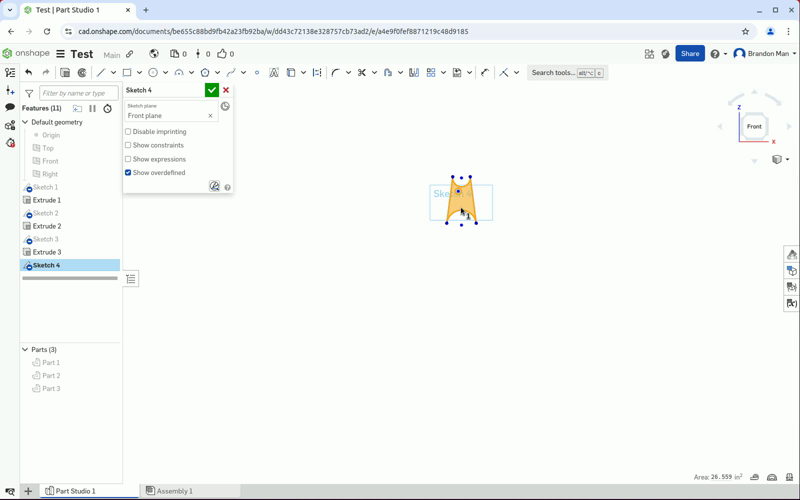
mouse_move(73, 352)
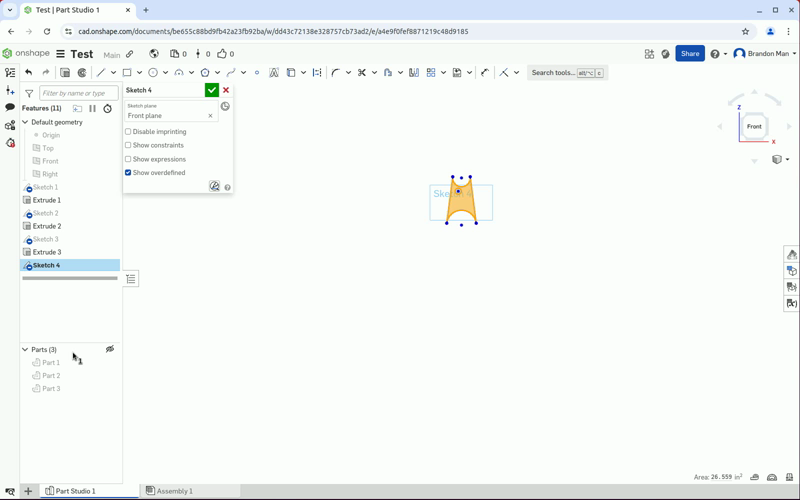
key(shift+y)
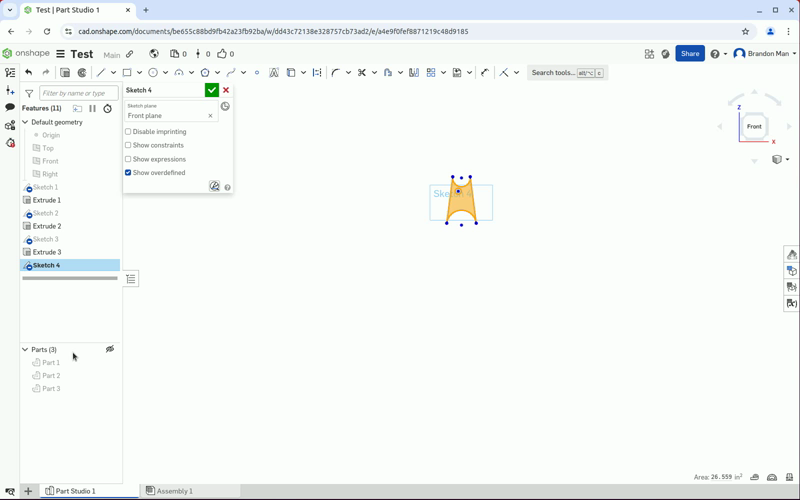
key(shift+e)
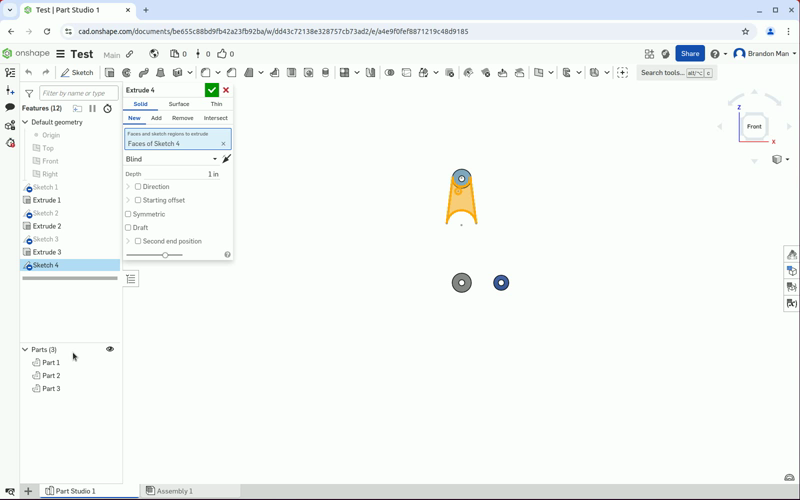
mouse_move(143, 106)
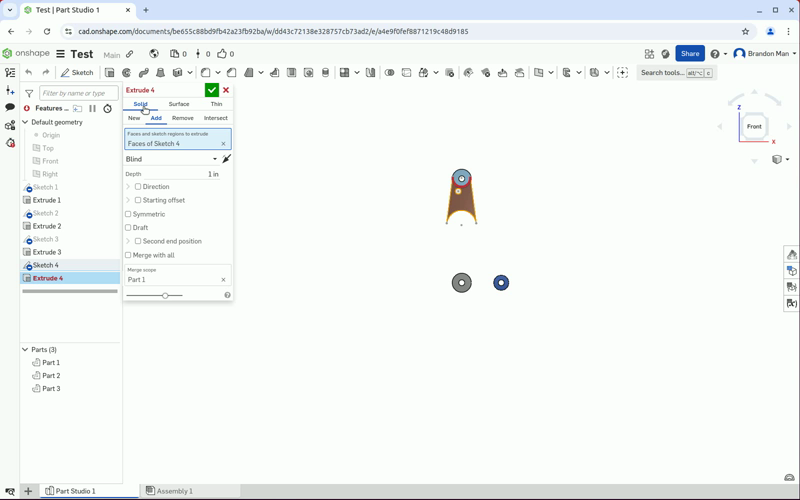
click(143, 106)
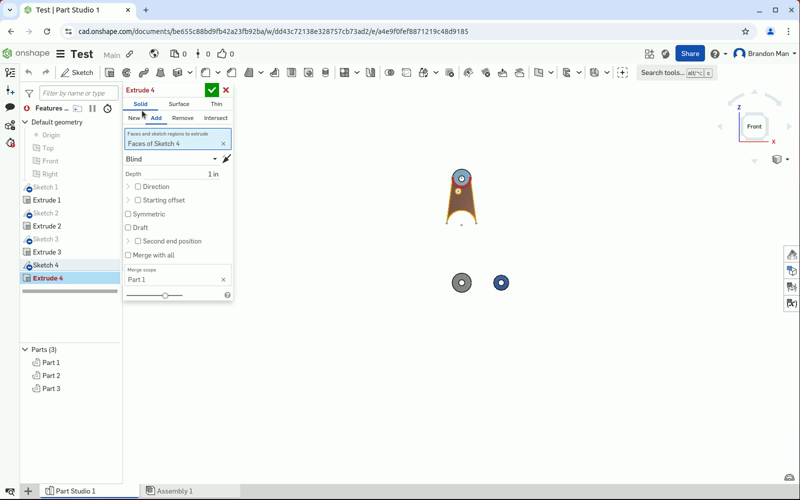
mouse_move(137, 120)
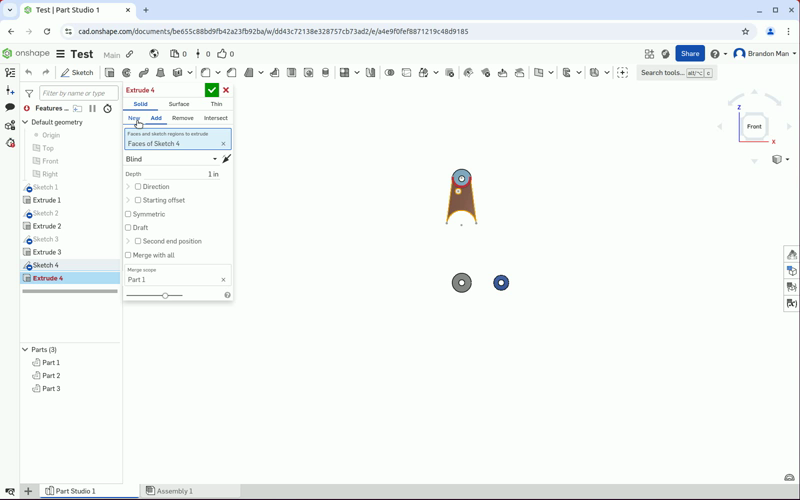
click(137, 120)
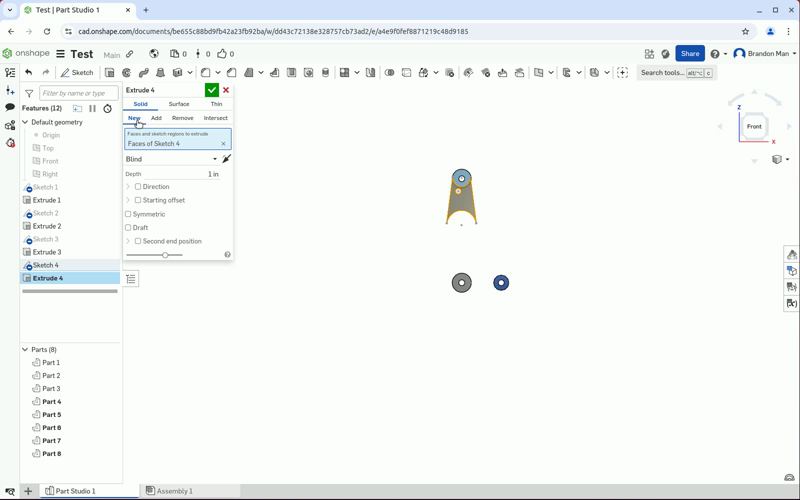
key(tab, 4)
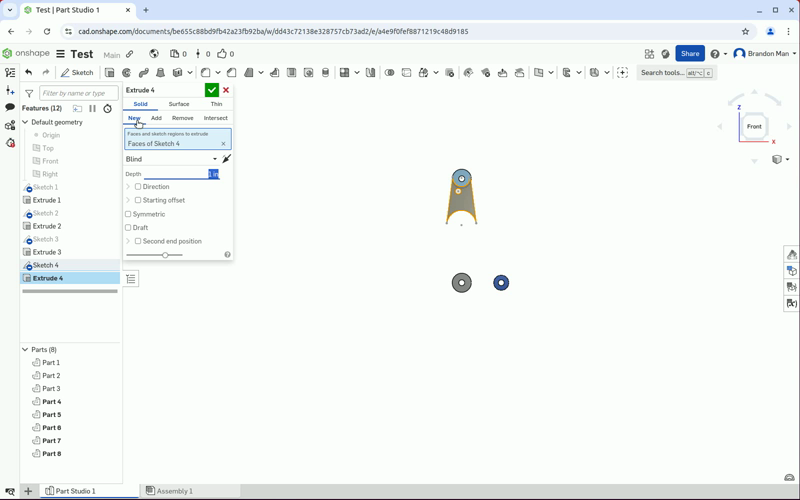
text(-0.481)
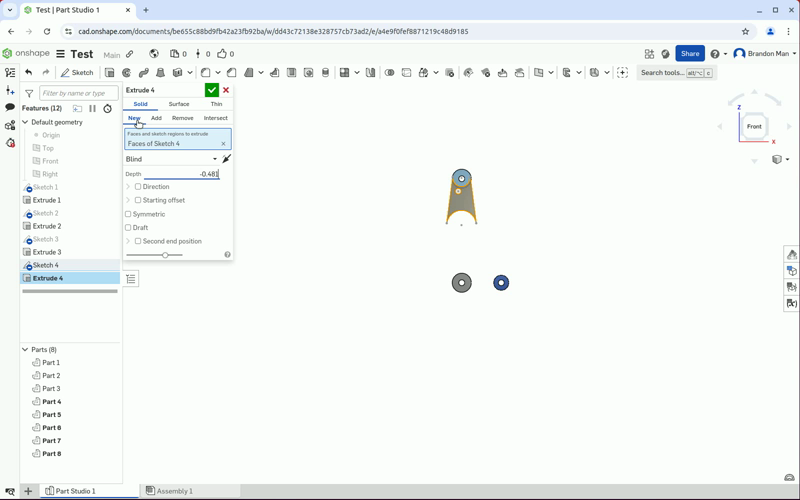
key(enter)
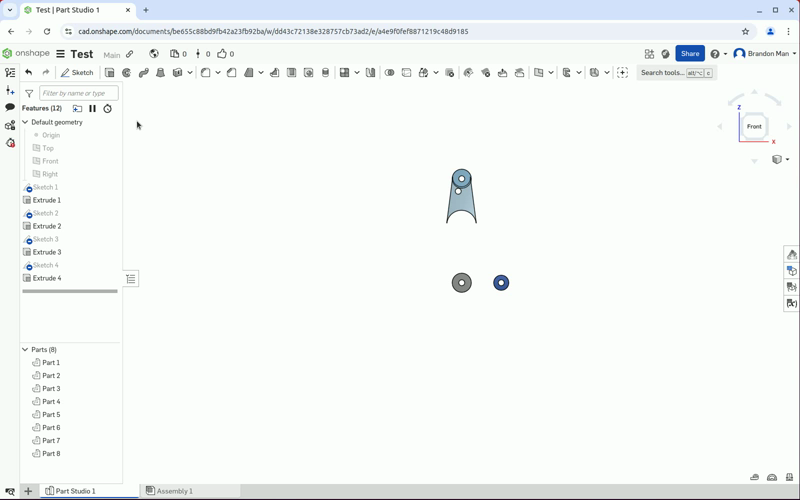
key(shift+h)
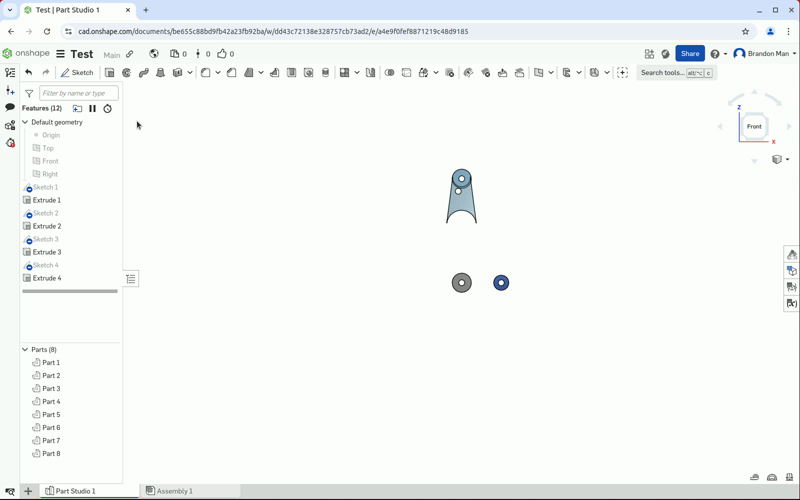
key(shift+h)
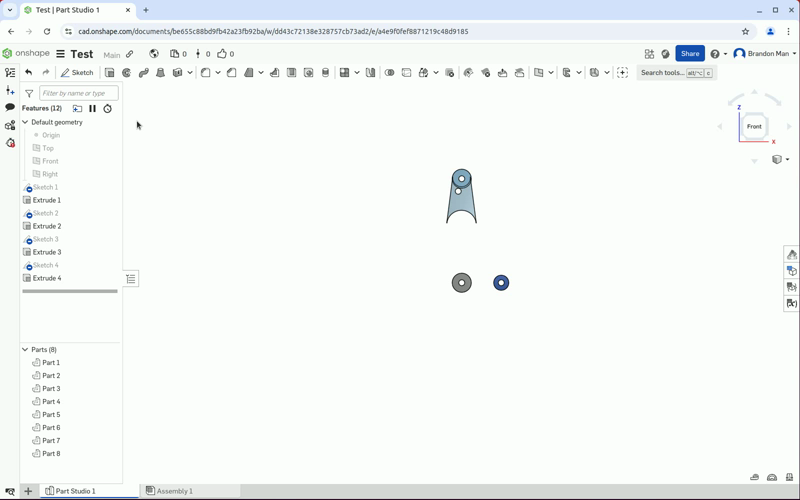
mouse_move(73, 189)
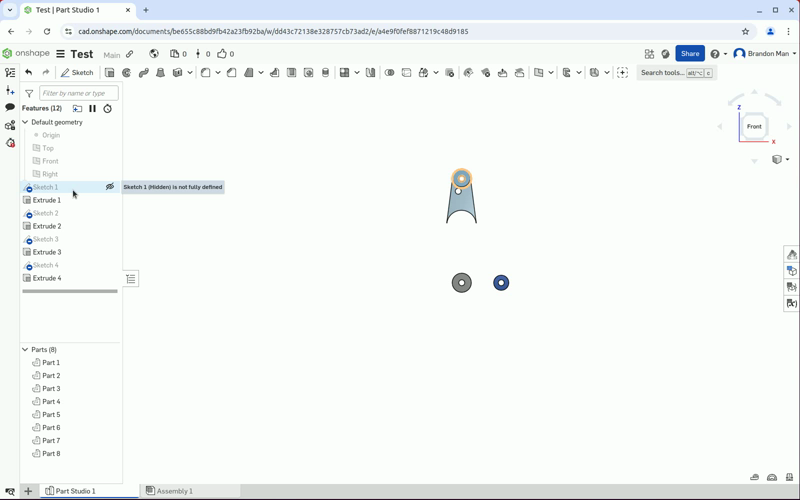
click(73, 189)
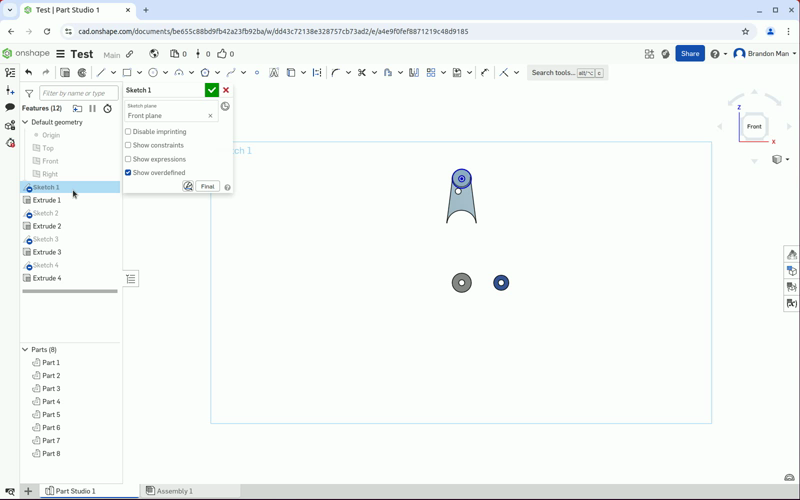
mouse_move(229, 92)
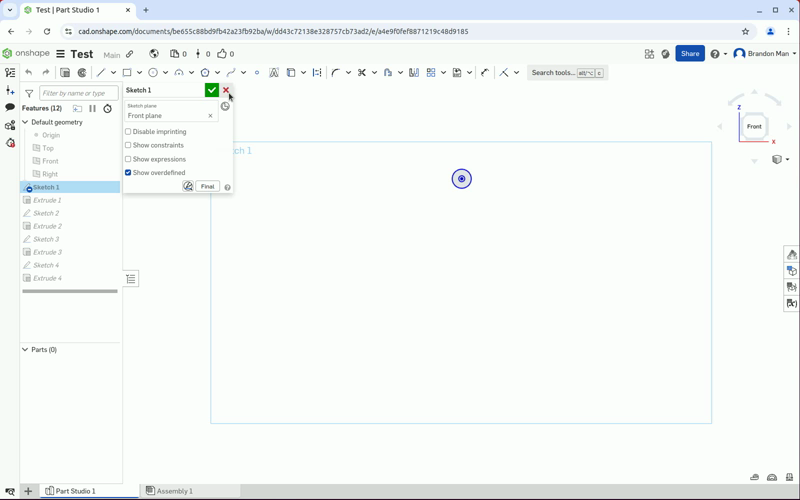
click(229, 92)
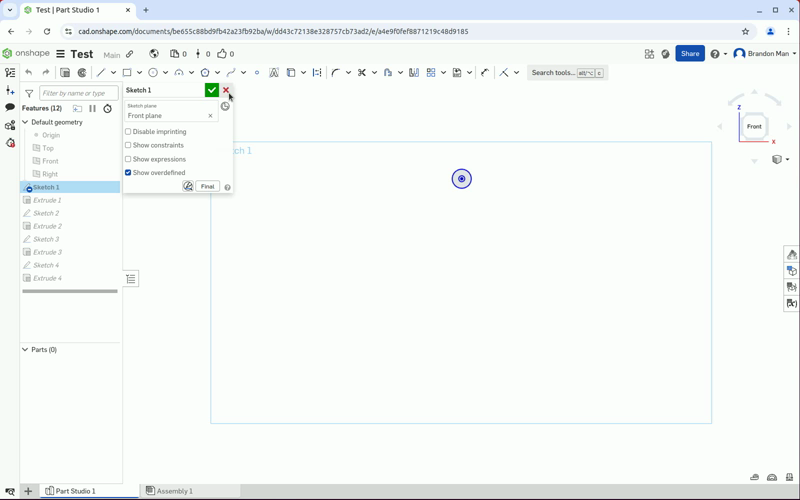
key(shift+s)
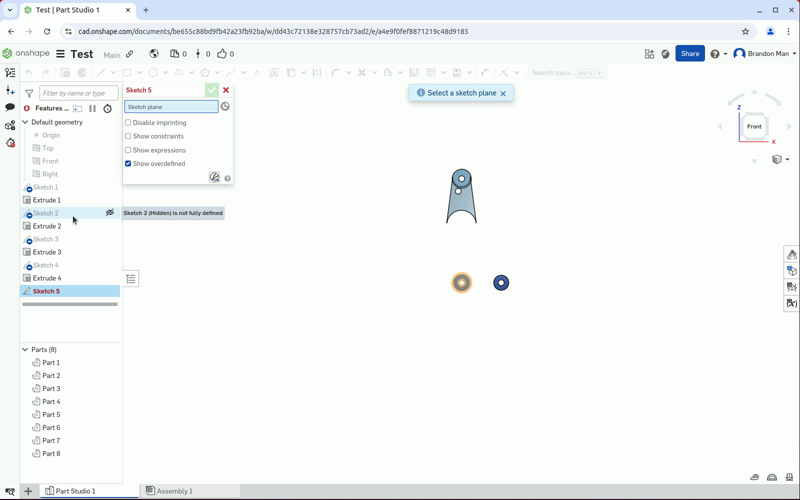
scroll(3)
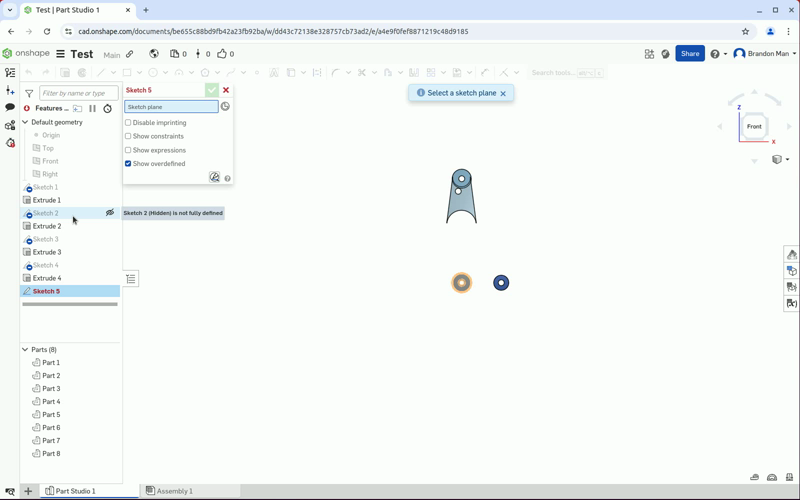
mouse_move(73, 163)
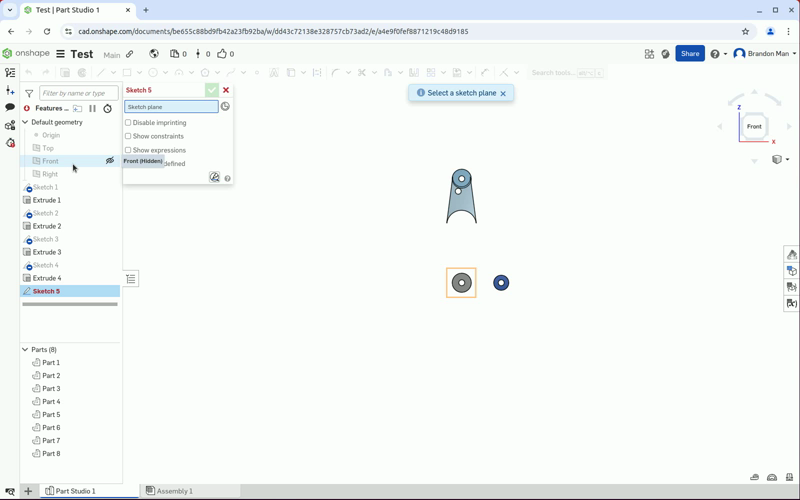
click(73, 163)
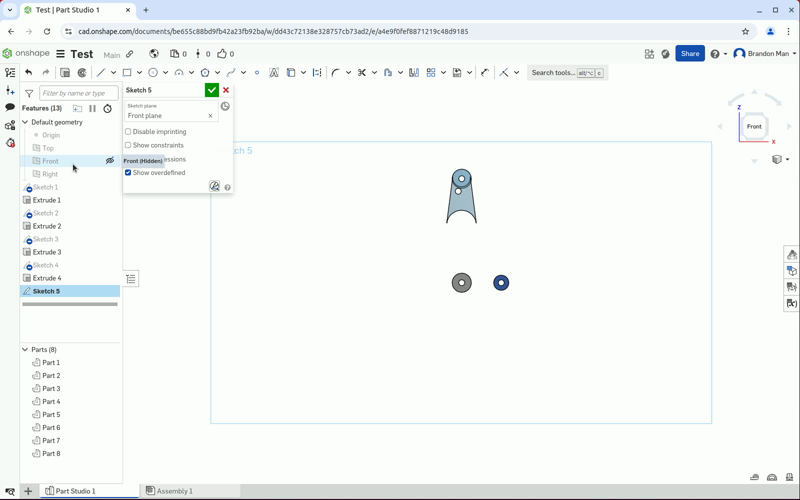
mouse_move(73, 352)
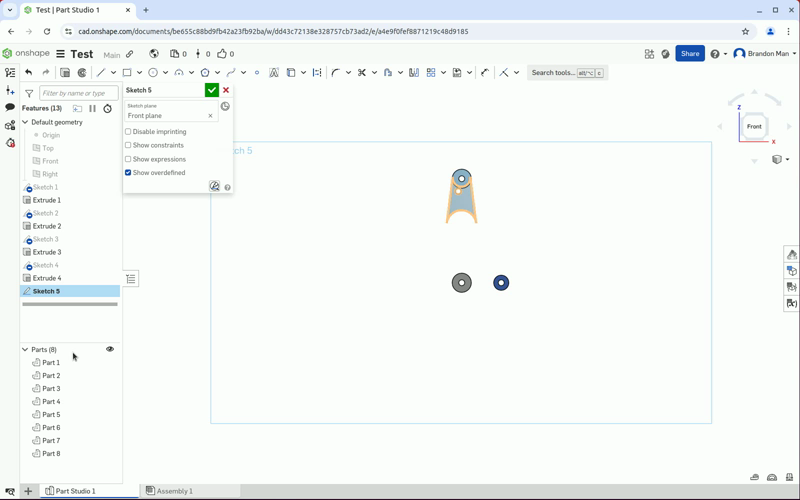
key(y)
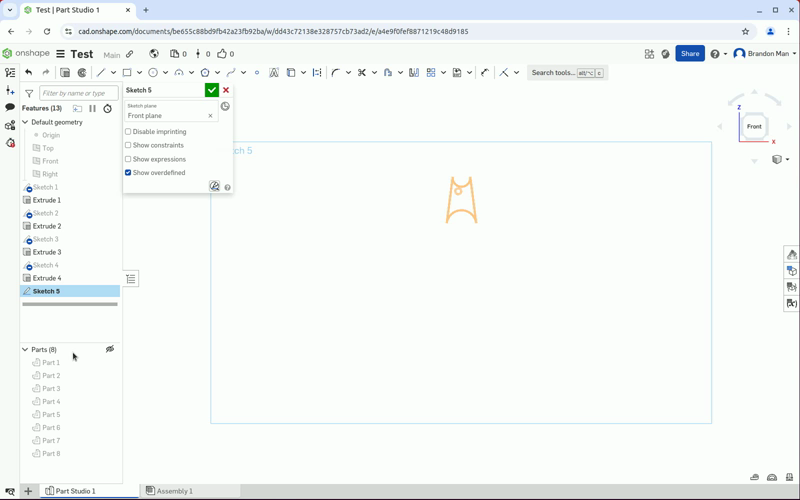
key(l)
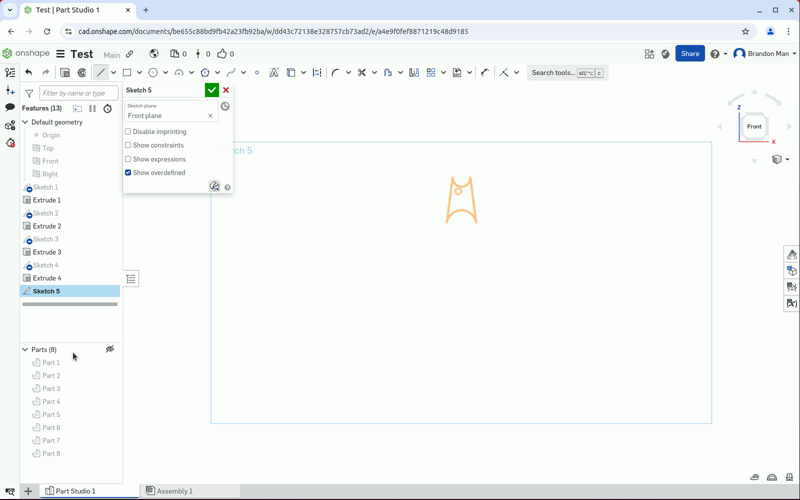
key_down(shift)
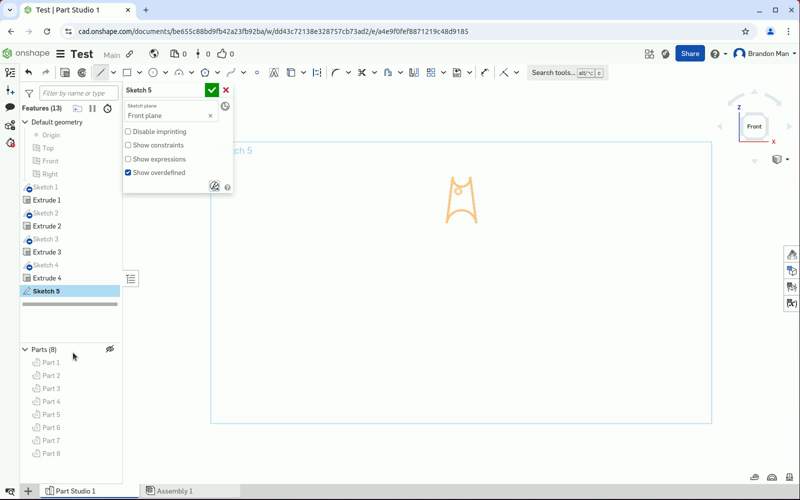
mouse_move(446, 226)
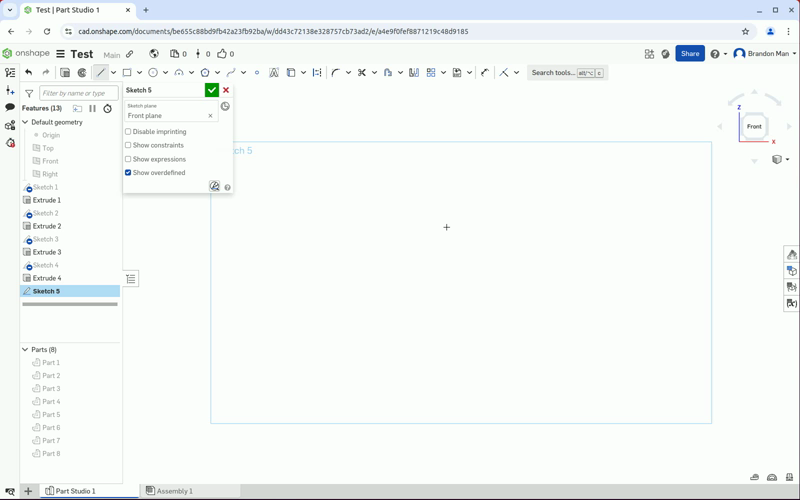
click(446, 226)
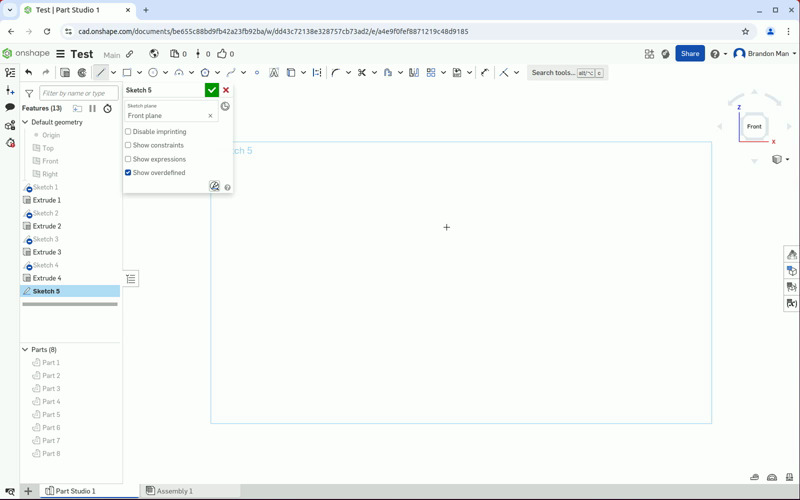
key_up(shift)
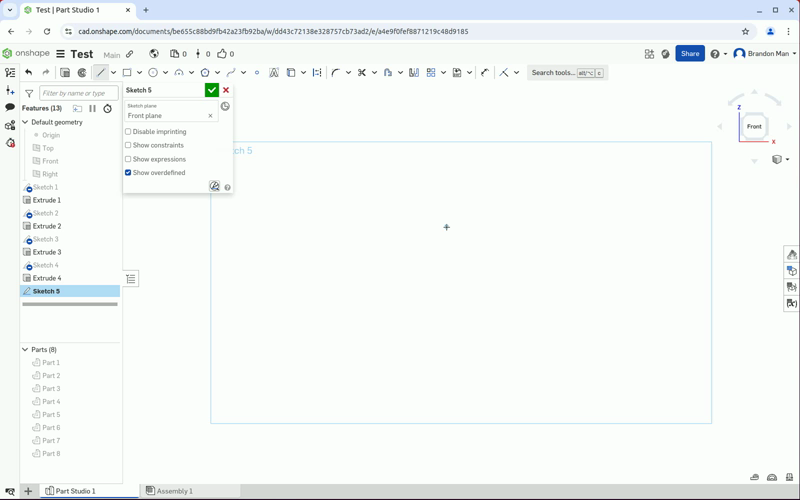
key_down(shift)
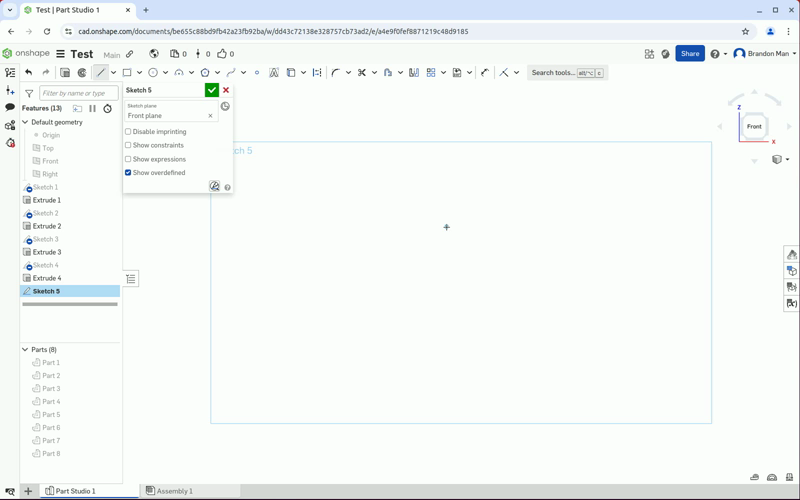
mouse_move(476, 226)
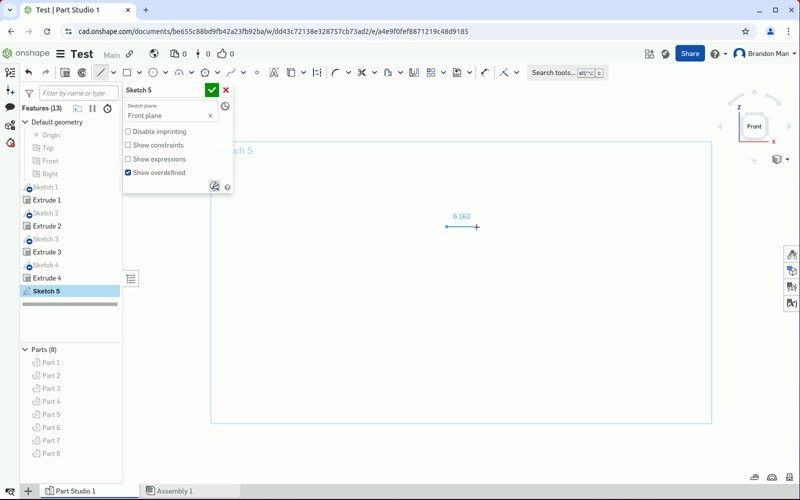
mouse_move(452, 282)
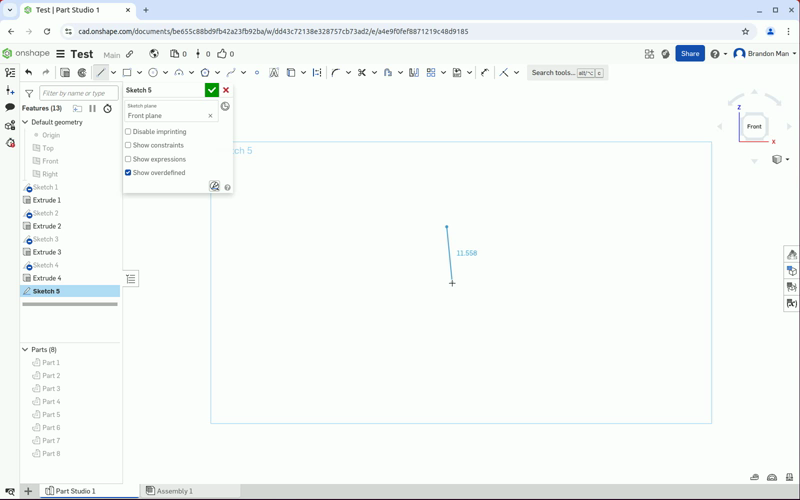
click(452, 282)
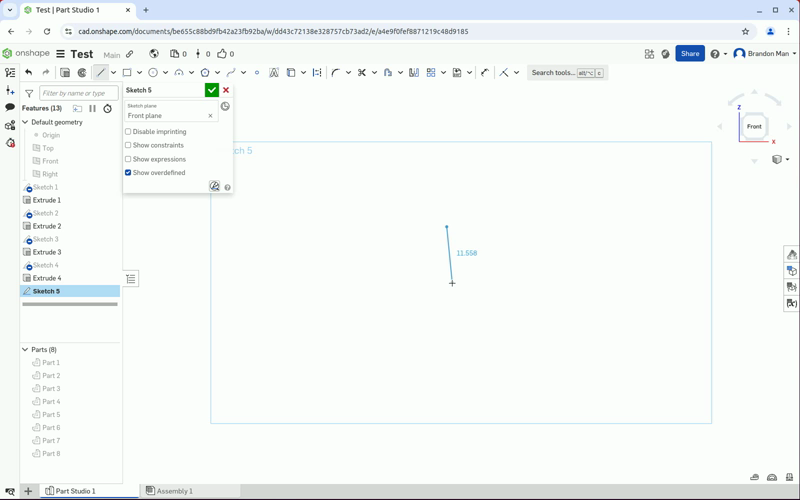
key_up(shift)
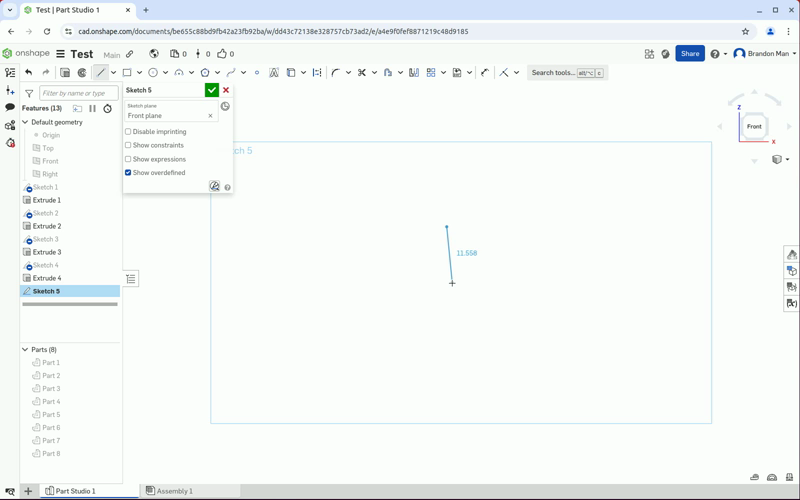
key(esc)
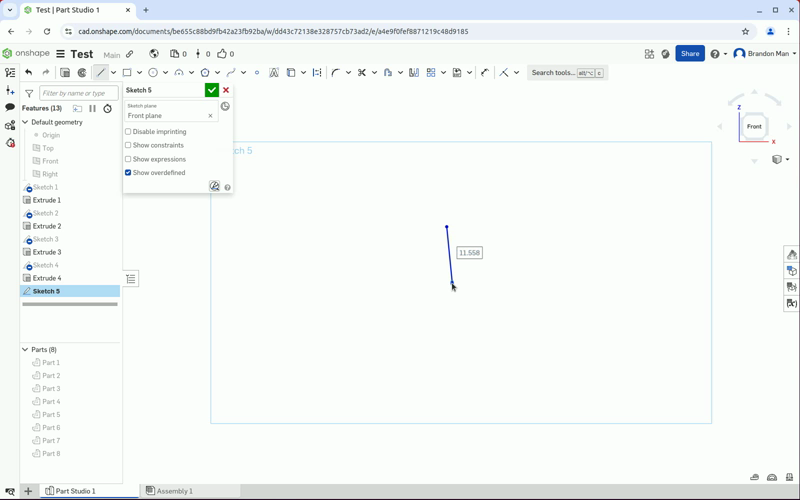
key(a)
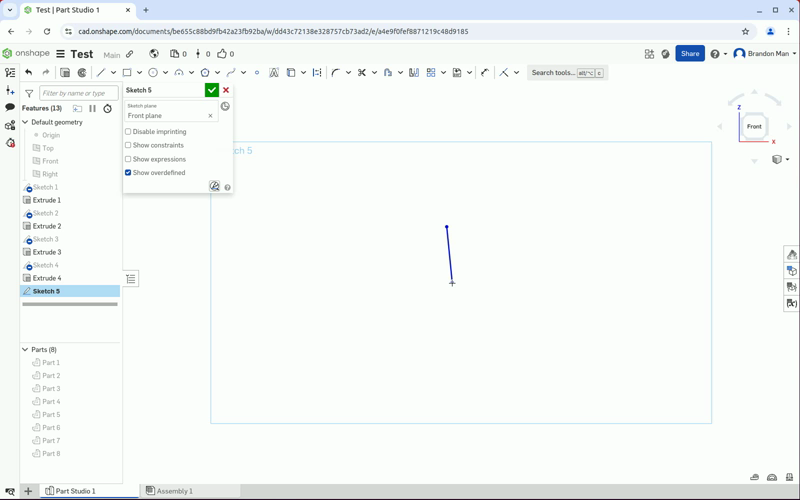
mouse_move(452, 282)
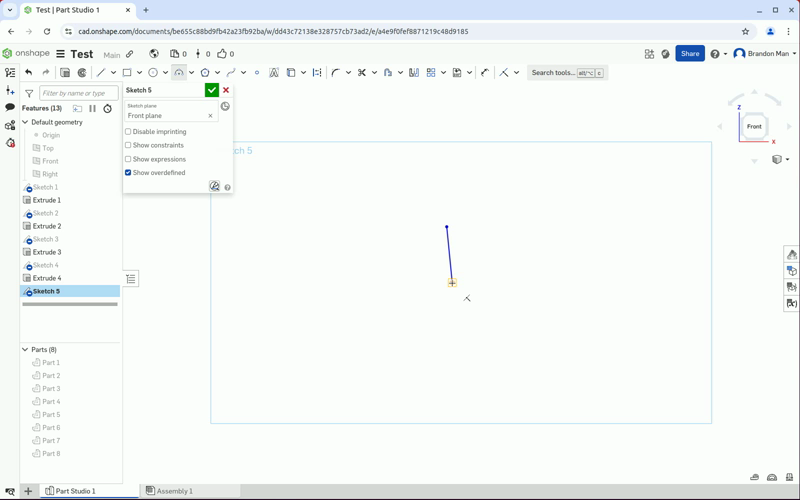
click(452, 282)
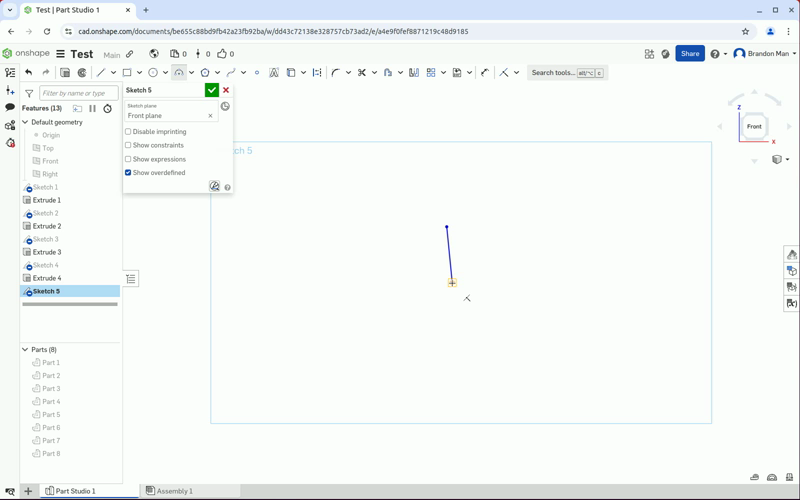
key_down(shift)
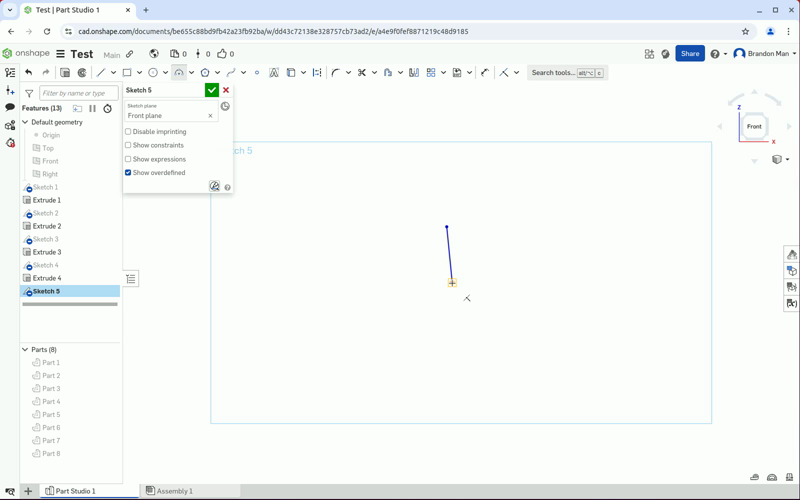
mouse_move(461, 291)
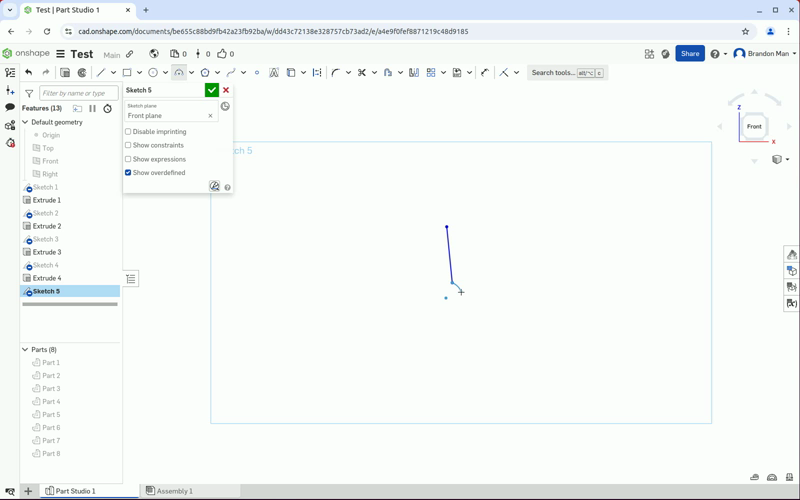
click(461, 291)
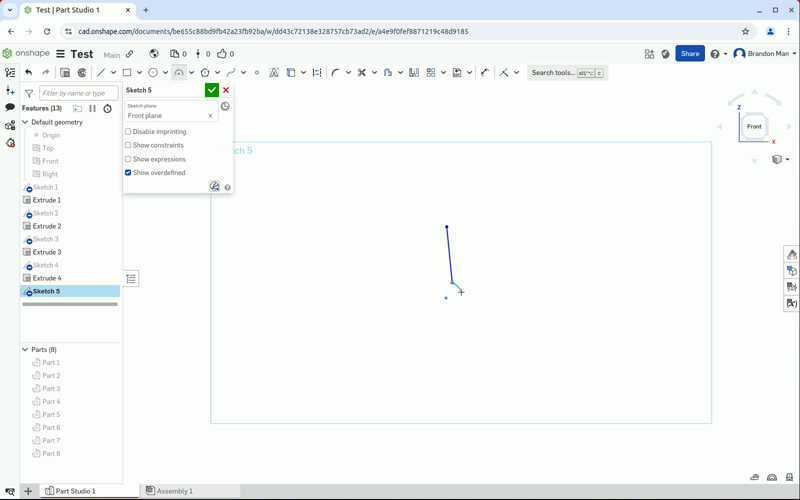
mouse_move(467, 276)
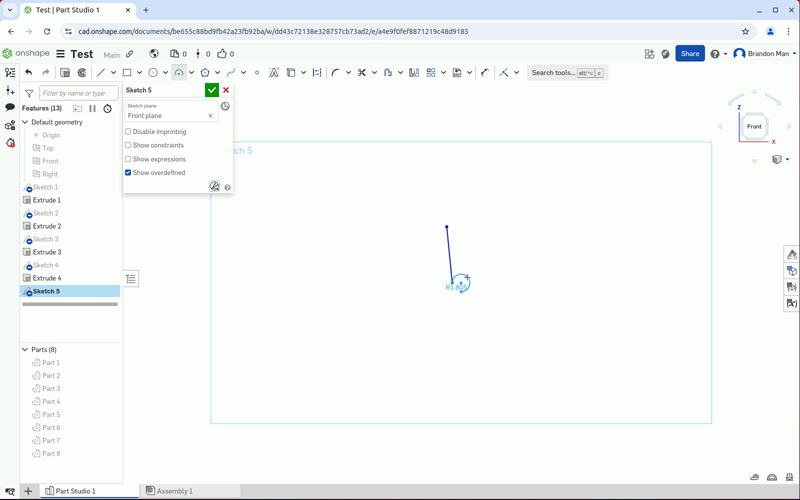
click(467, 276)
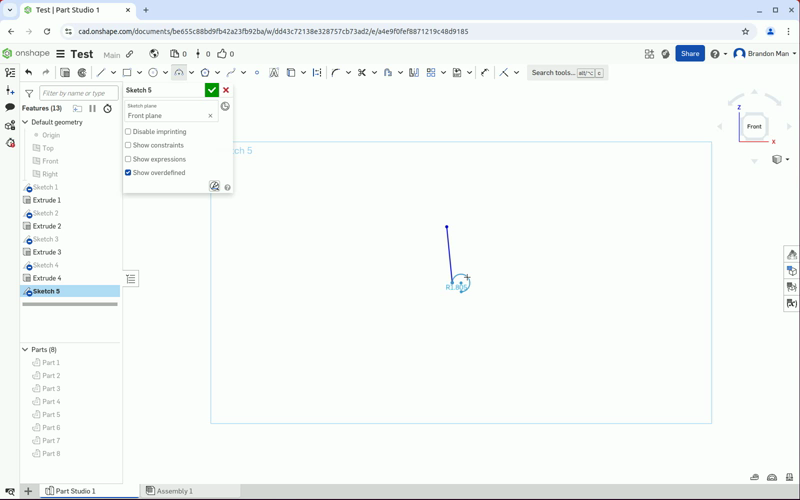
key_up(shift)
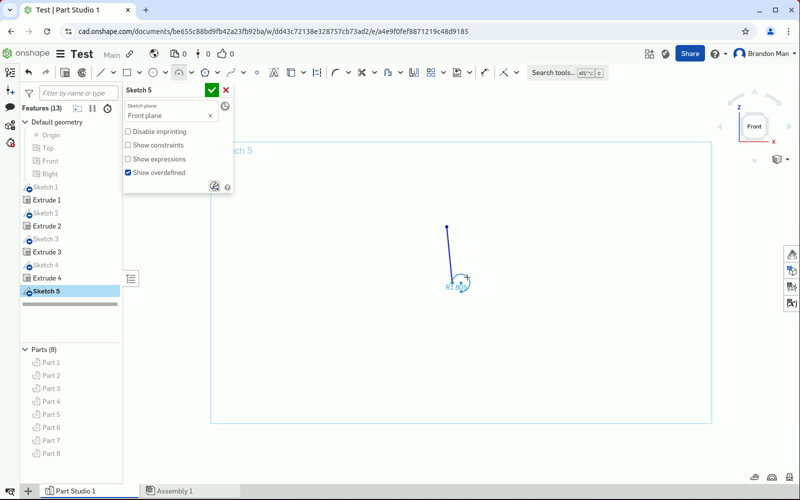
key(esc)
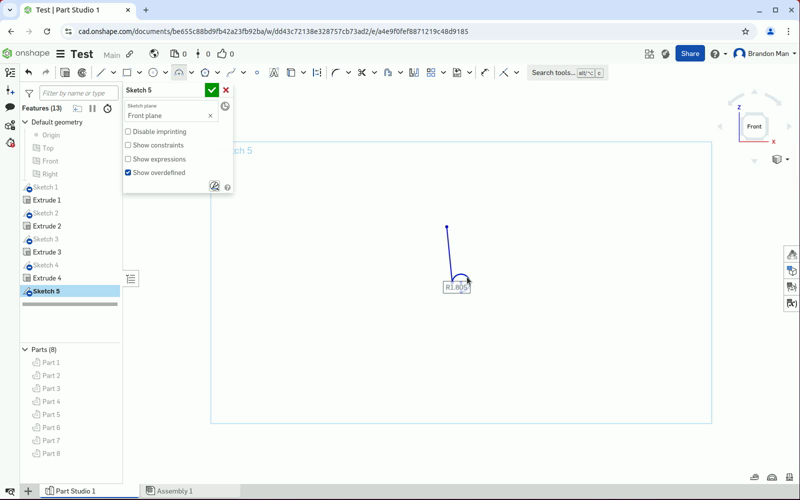
key(l)
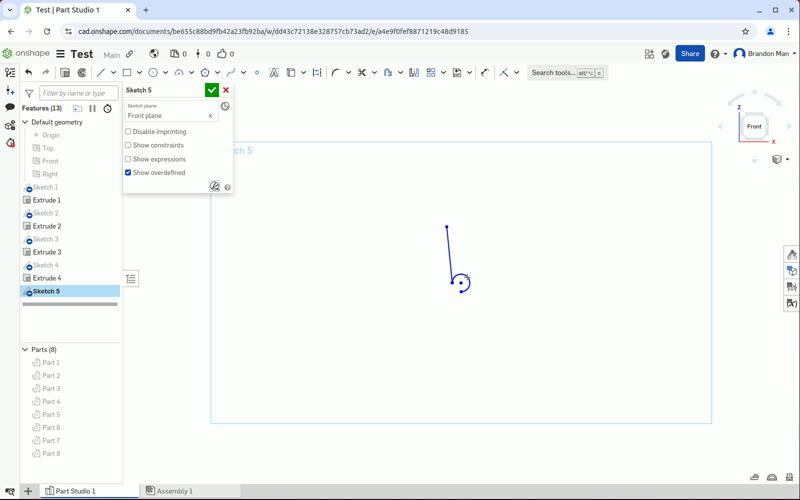
mouse_move(461, 291)
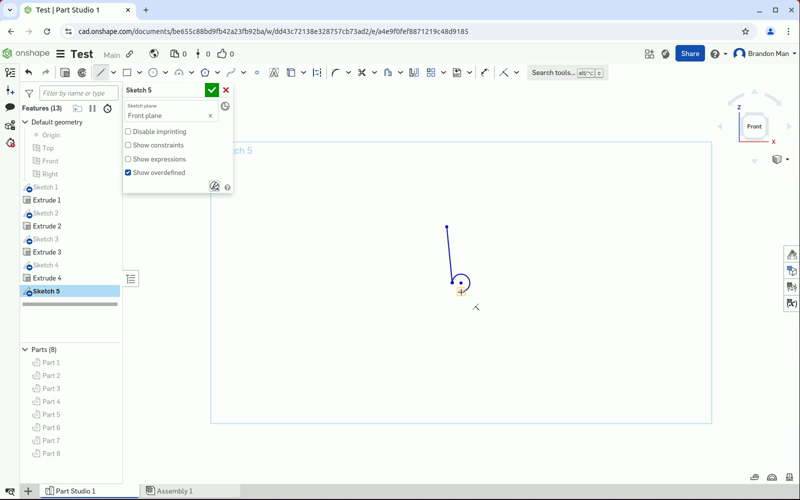
click(461, 291)
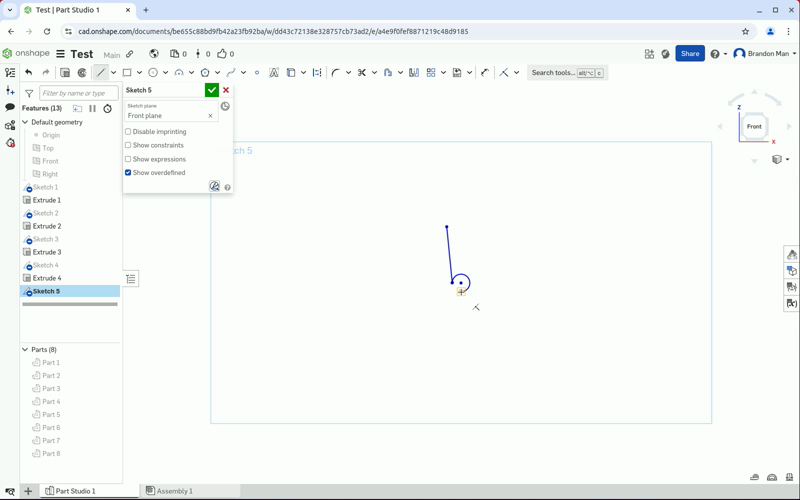
key_down(shift)
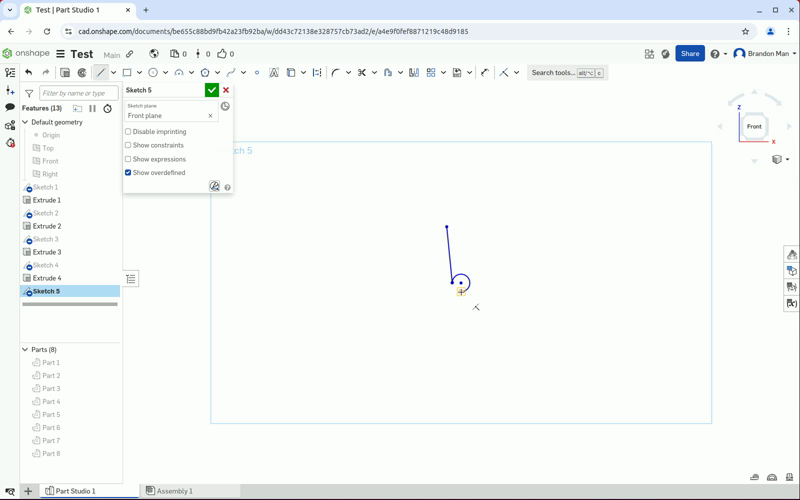
mouse_move(491, 291)
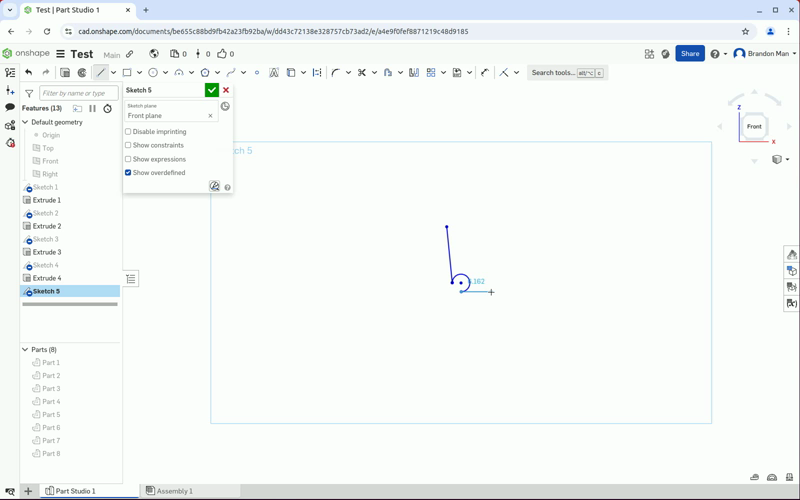
mouse_move(502, 290)
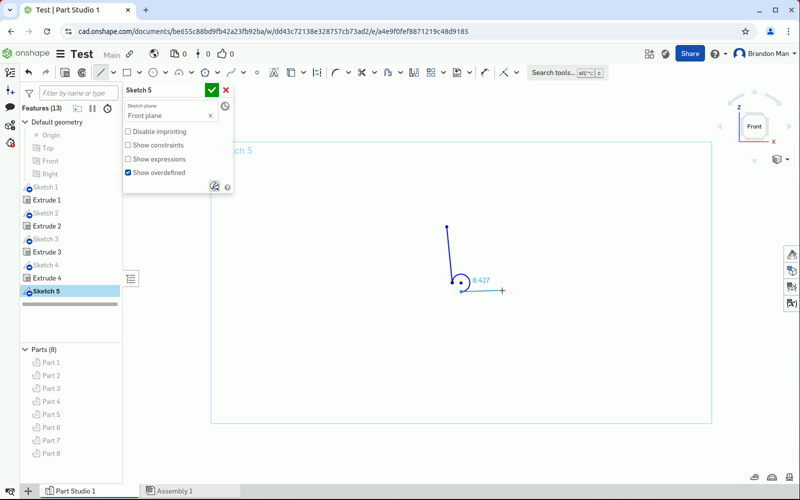
click(502, 290)
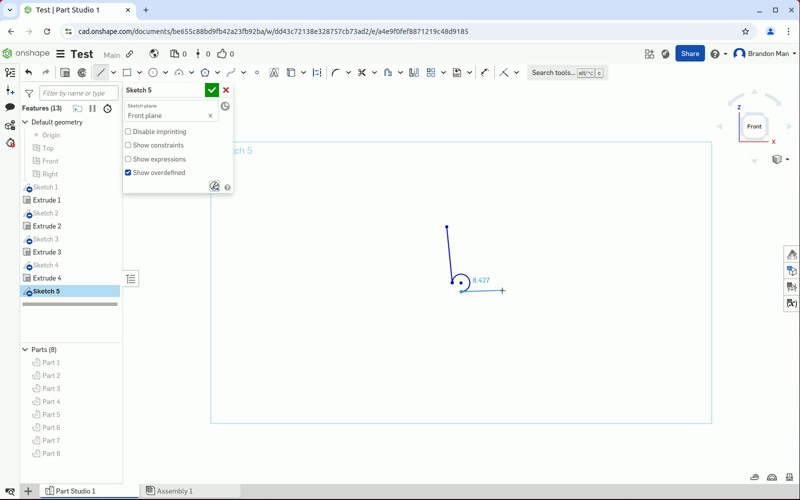
key_up(shift)
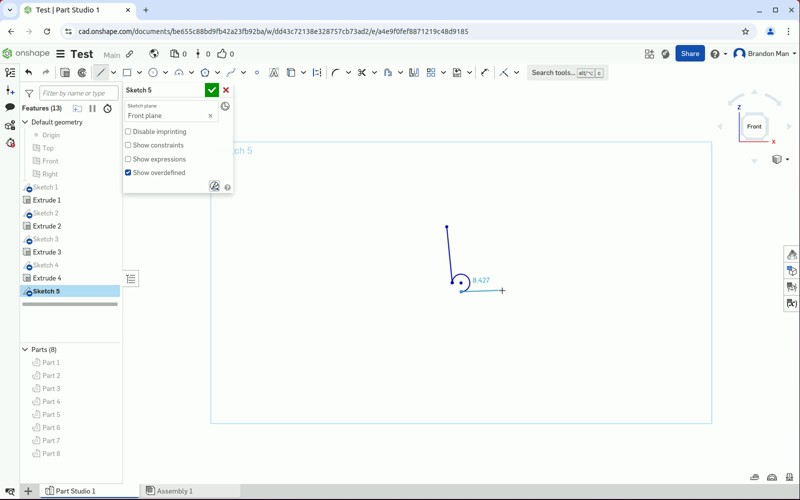
key(esc)
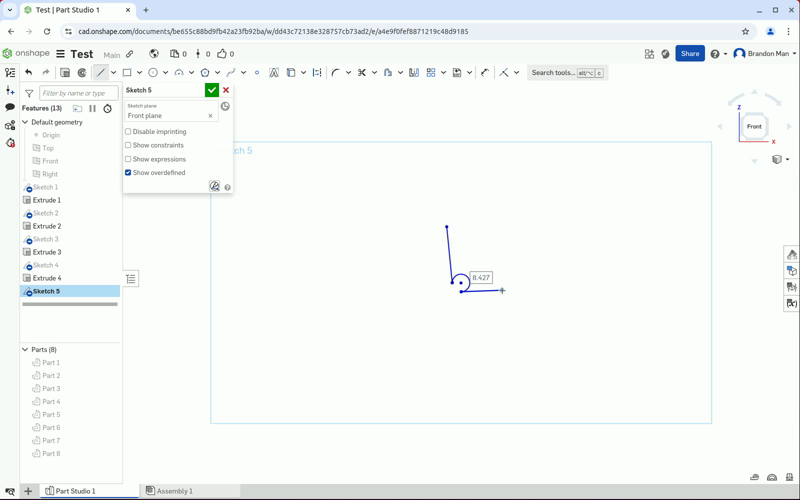
key(a)
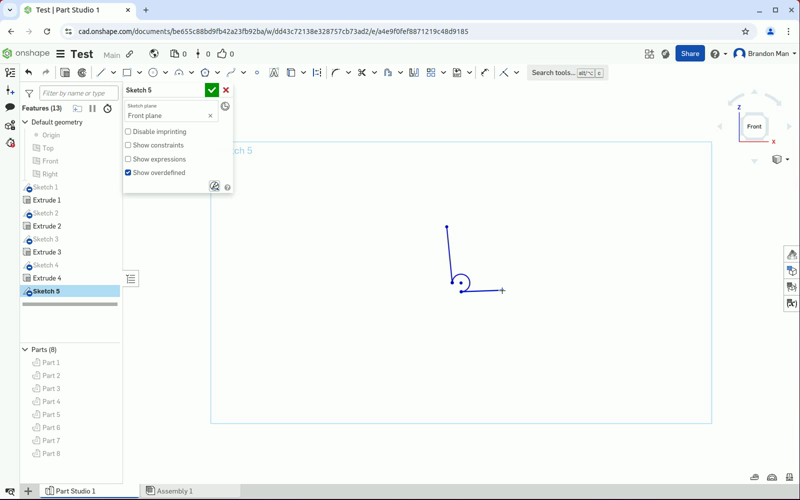
mouse_move(502, 290)
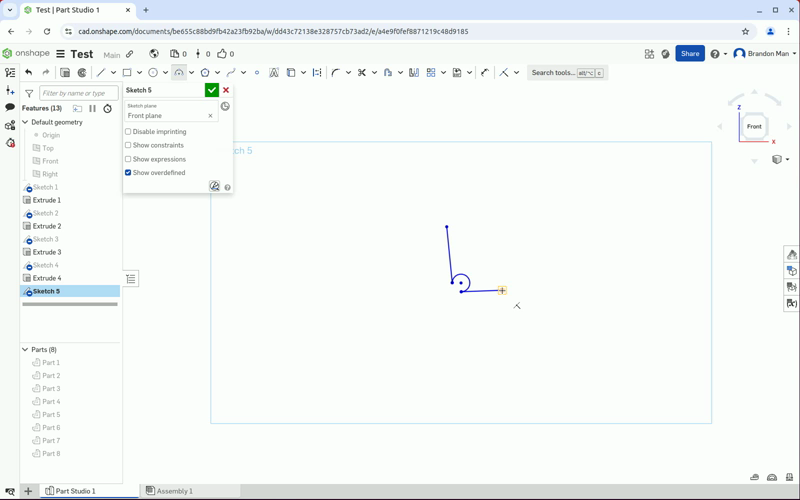
click(502, 290)
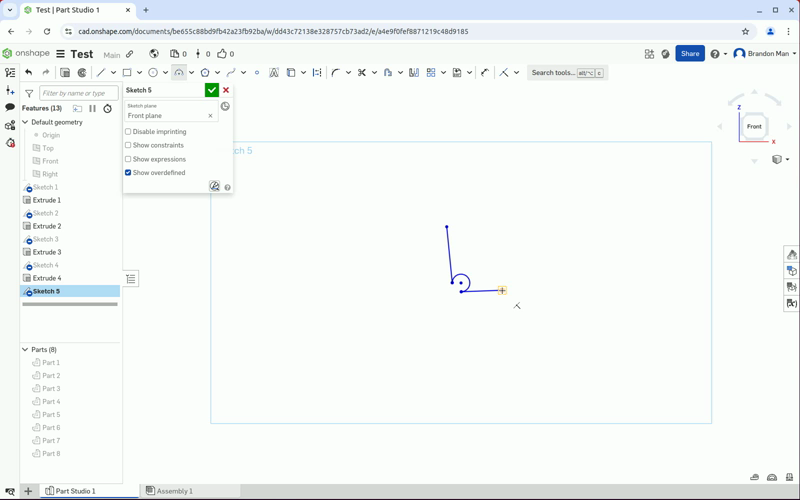
key_down(shift)
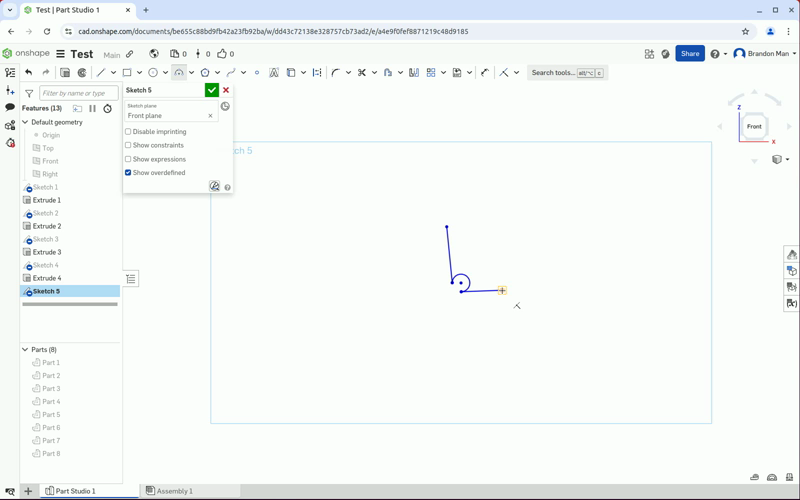
mouse_move(502, 276)
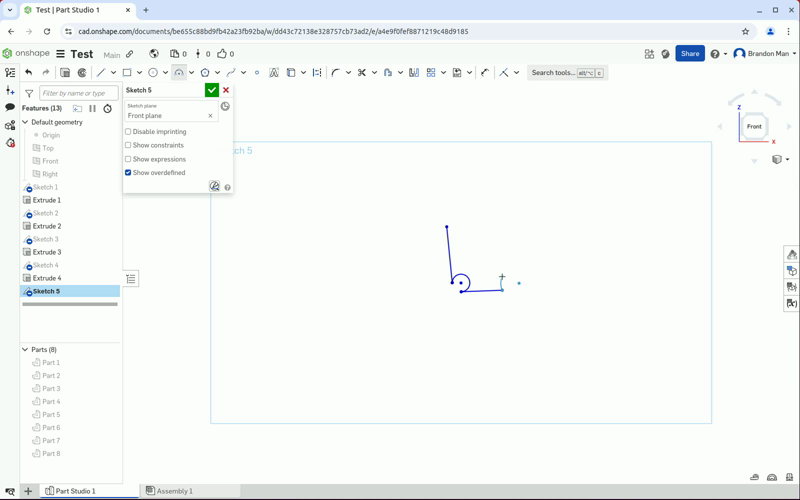
click(502, 276)
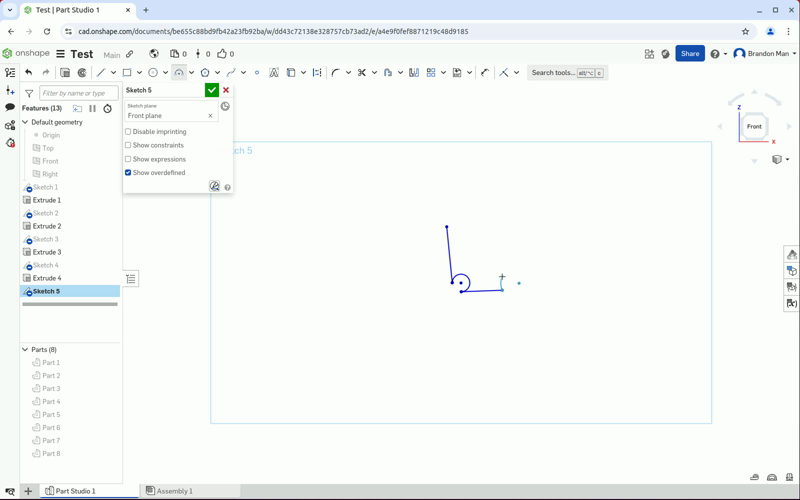
mouse_move(494, 282)
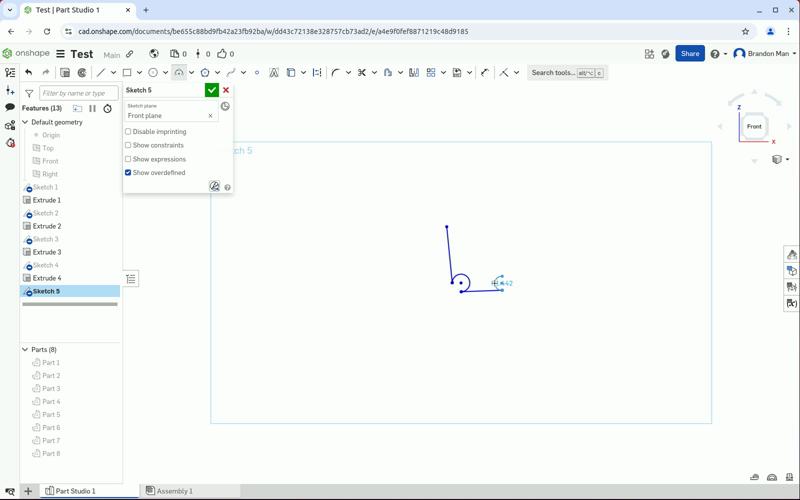
click(494, 282)
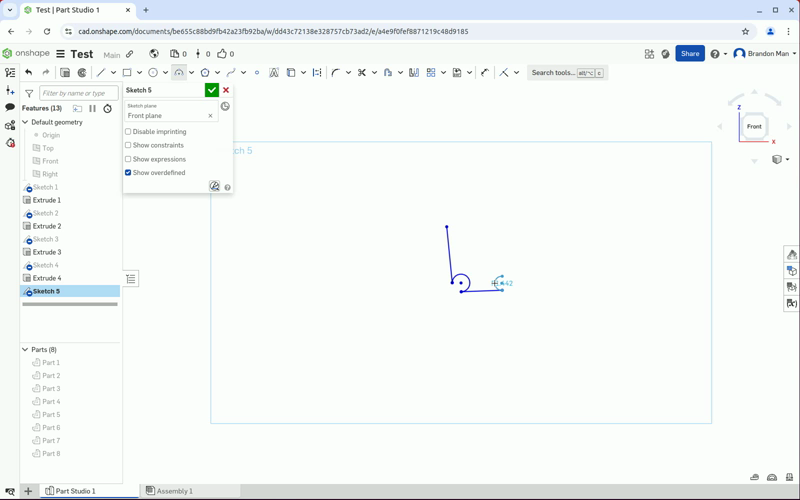
key_up(shift)
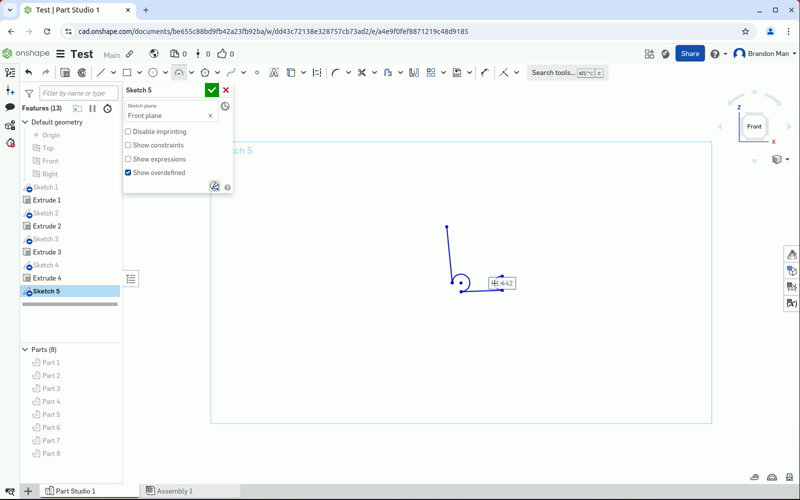
key(esc)
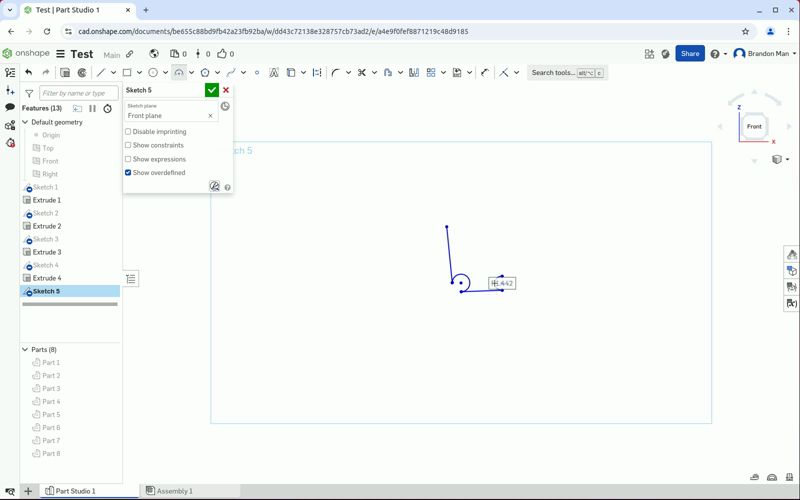
key(l)
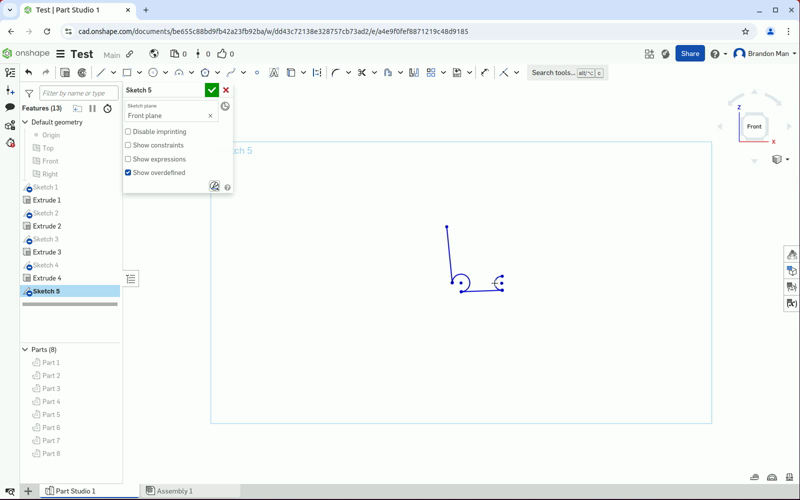
mouse_move(502, 276)
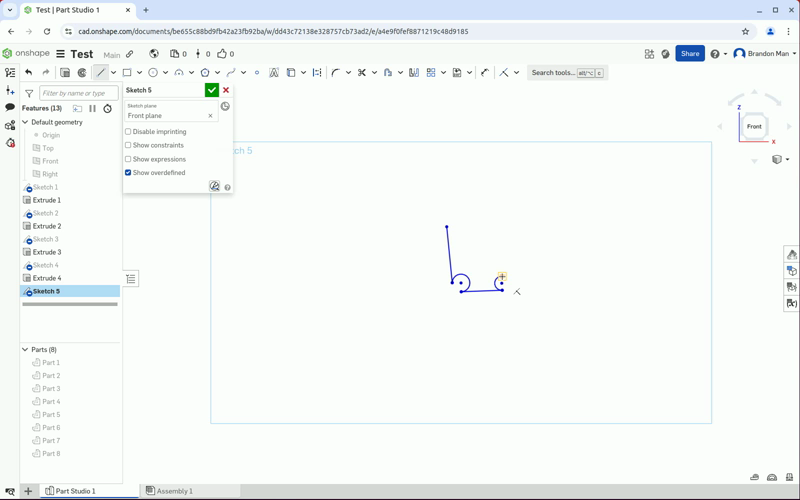
click(502, 276)
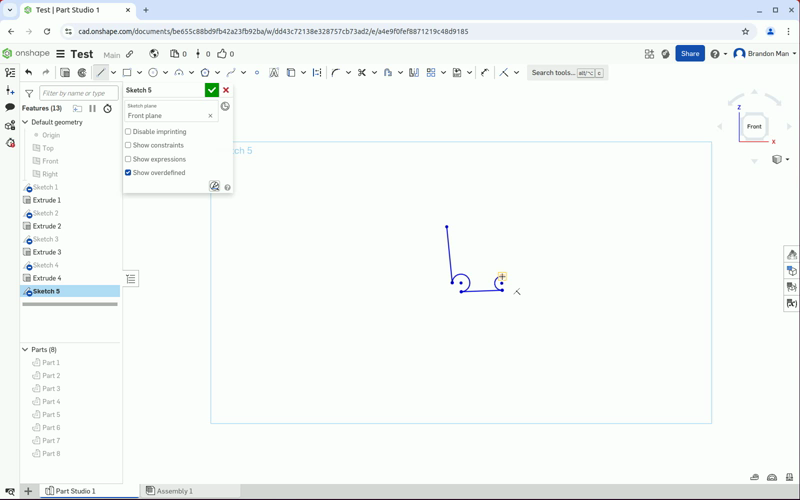
key_down(shift)
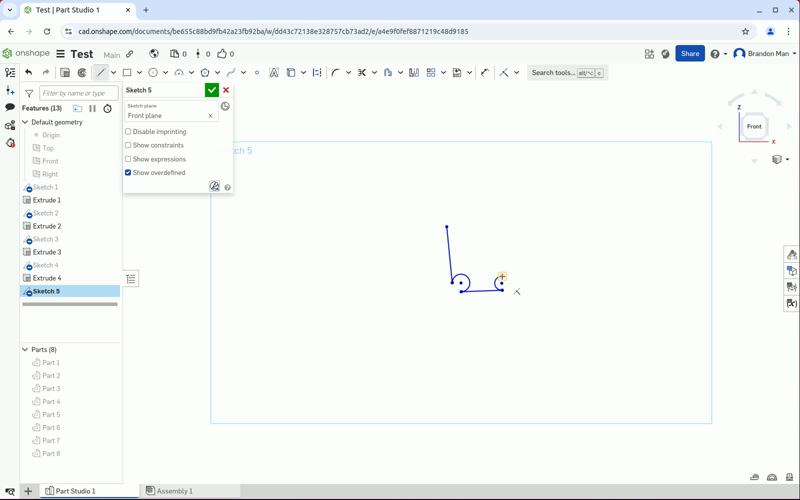
mouse_move(532, 276)
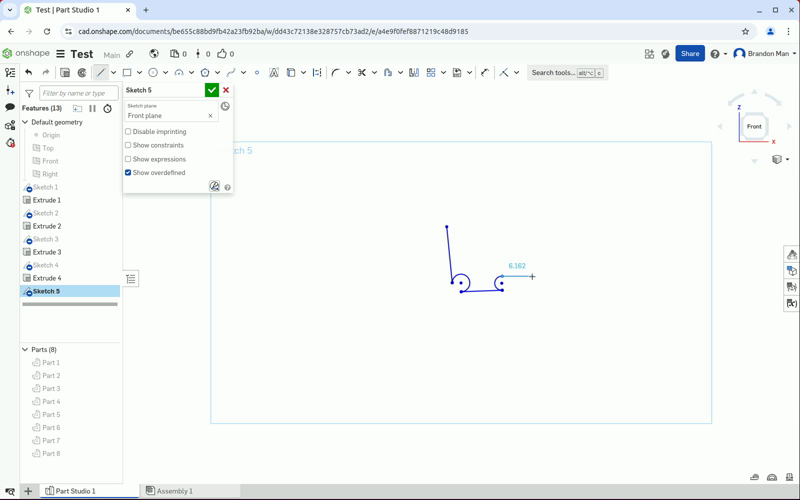
mouse_move(478, 275)
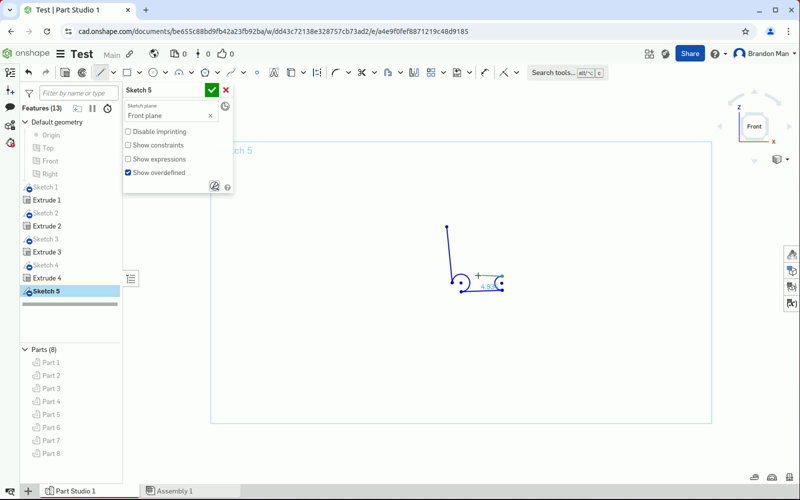
click(478, 275)
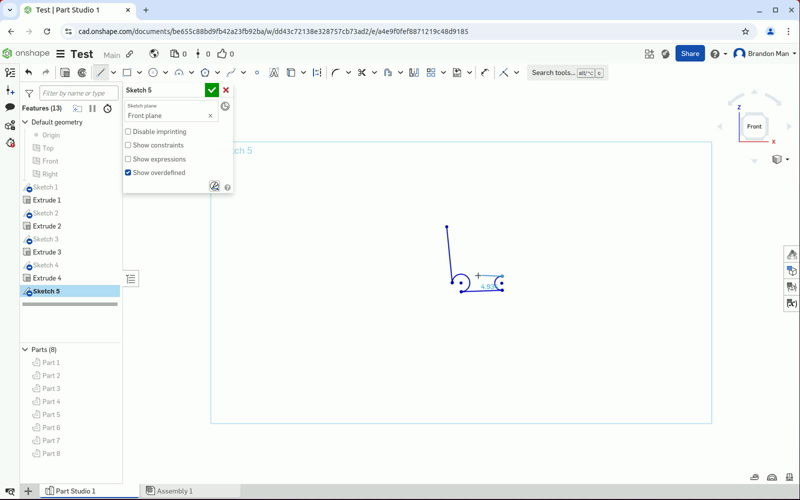
key_up(shift)
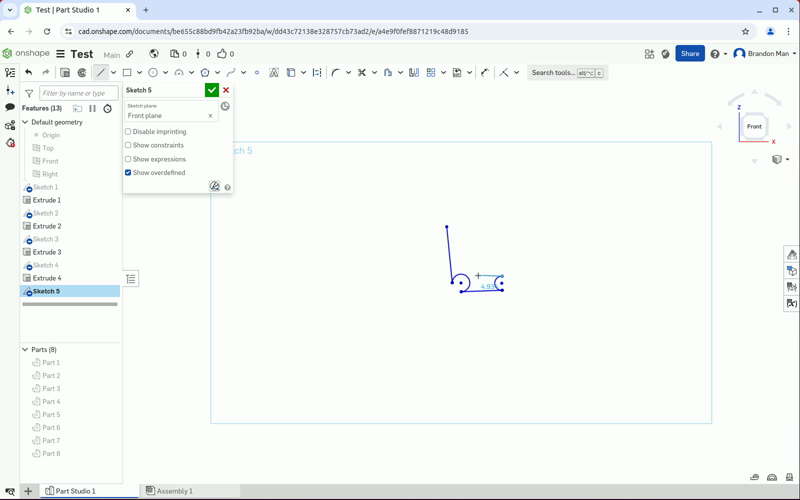
key(esc)
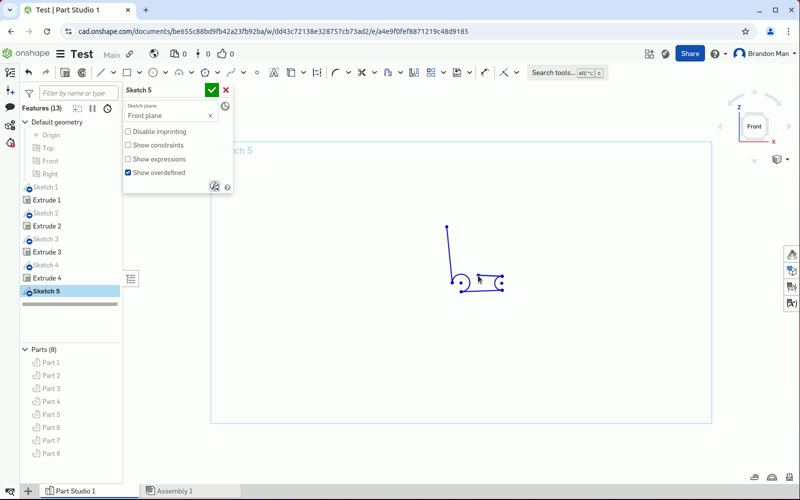
key(a)
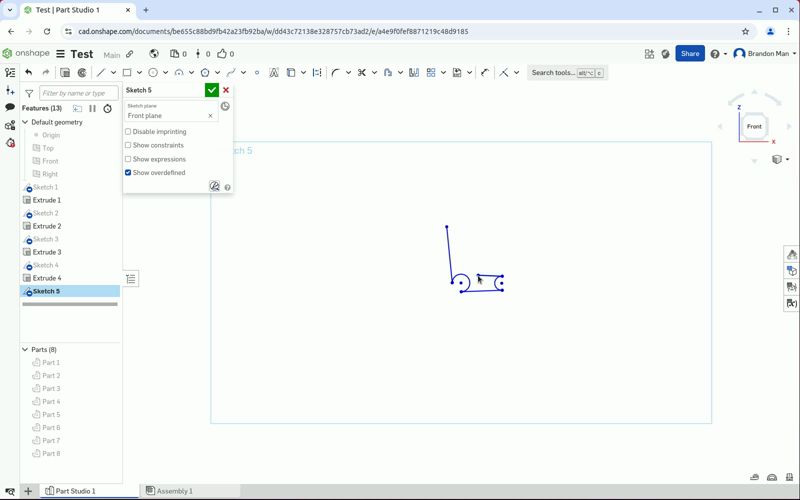
mouse_move(478, 275)
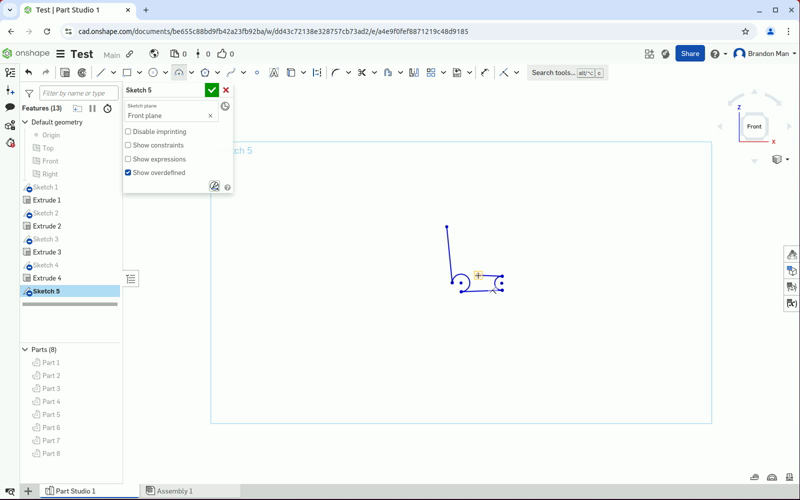
click(478, 275)
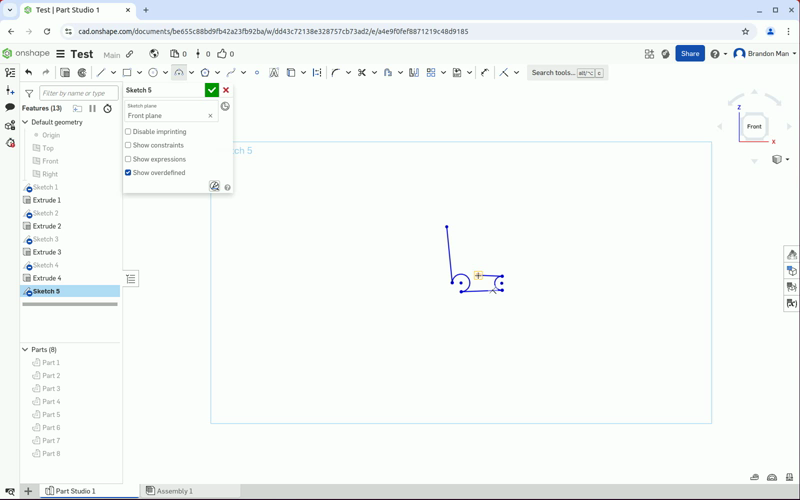
key_down(shift)
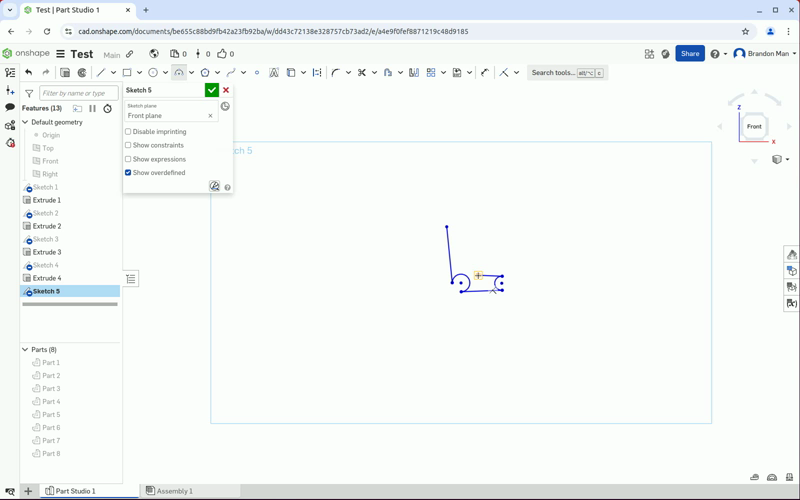
mouse_move(471, 267)
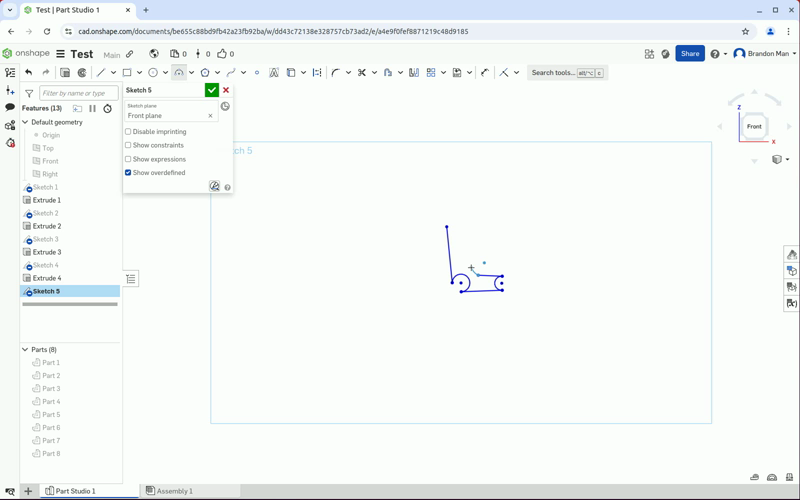
click(471, 267)
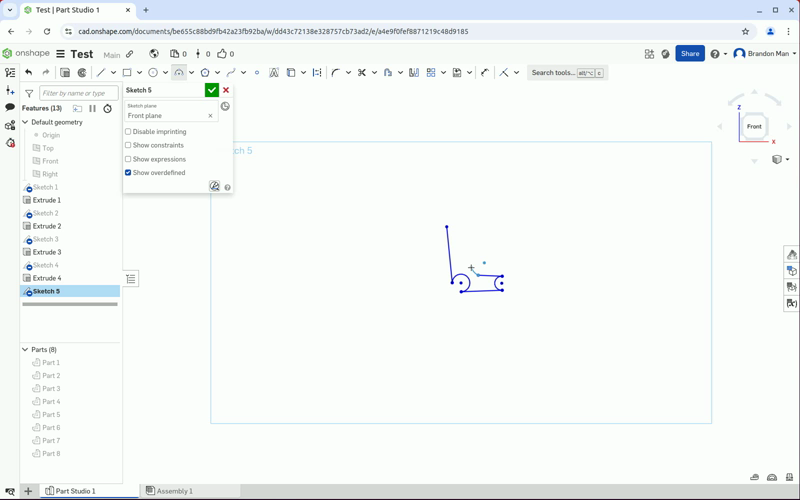
mouse_move(472, 272)
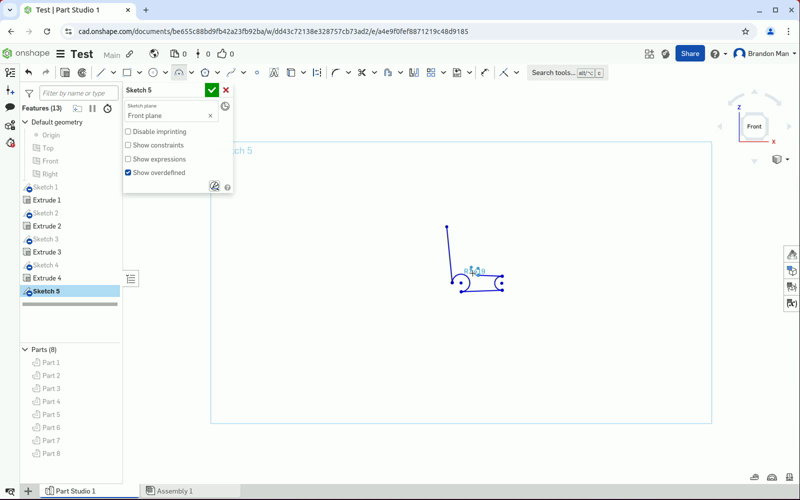
click(472, 272)
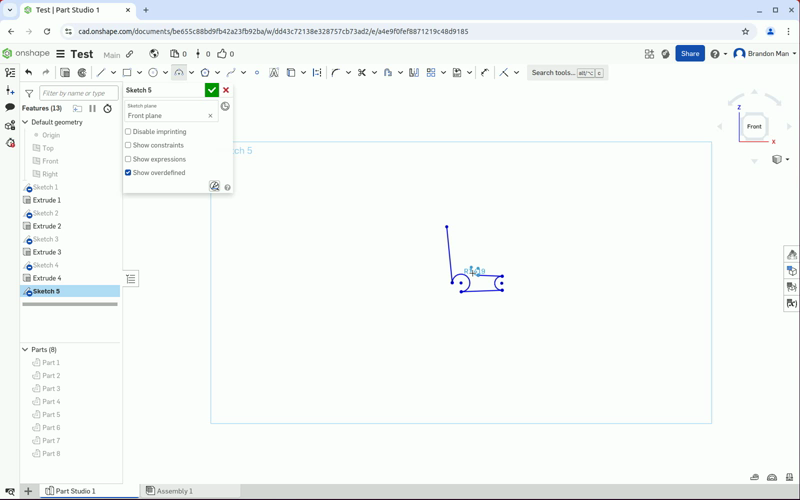
key_up(shift)
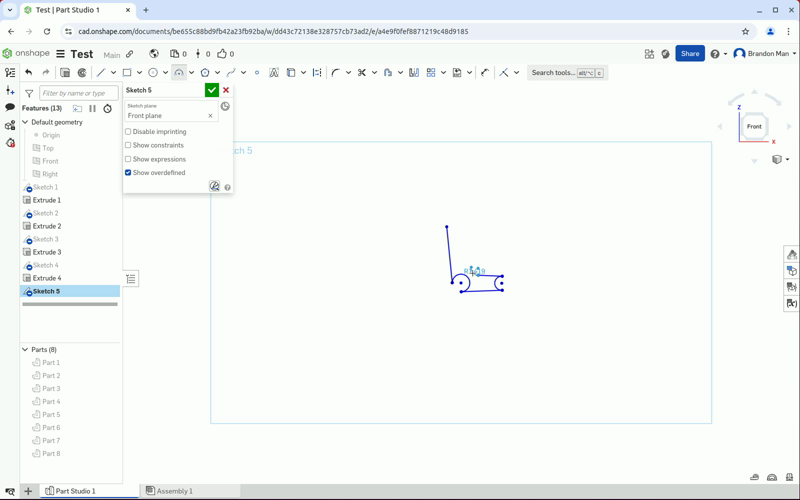
key(esc)
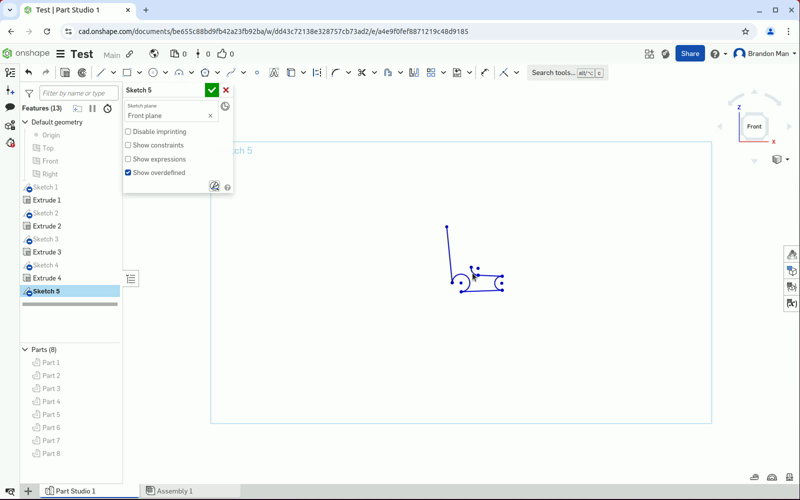
key(l)
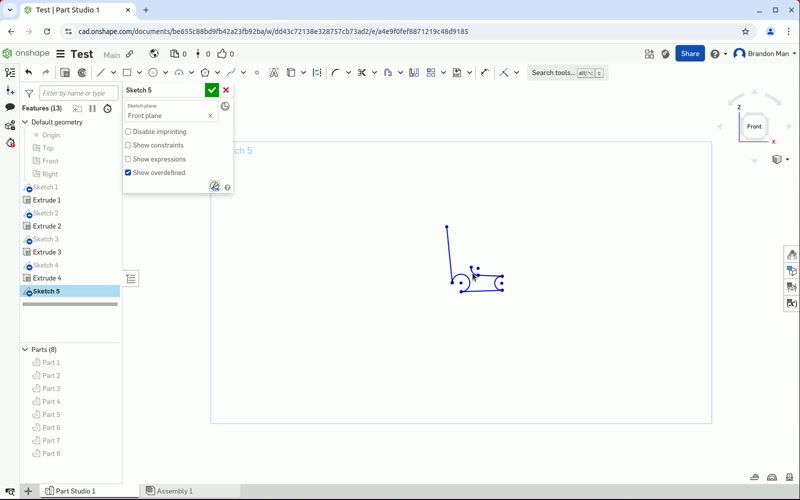
mouse_move(471, 267)
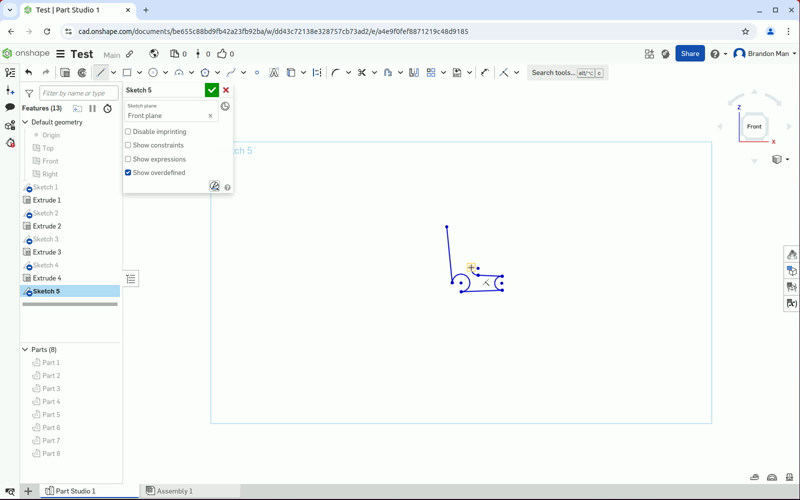
click(471, 267)
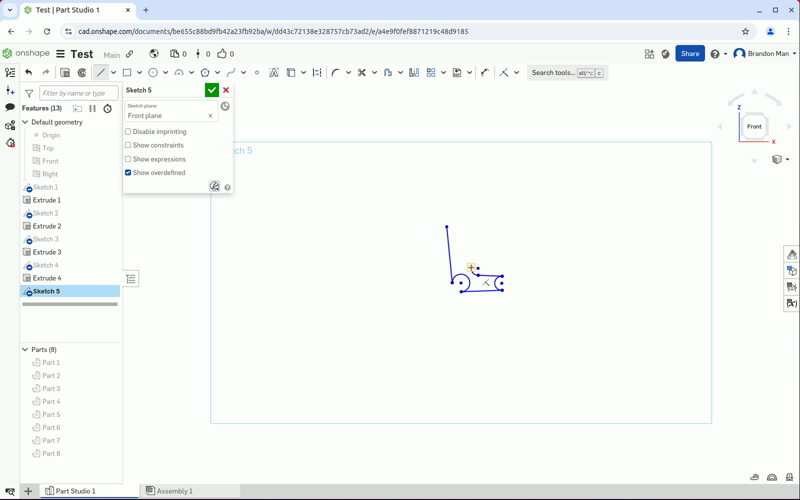
key_down(shift)
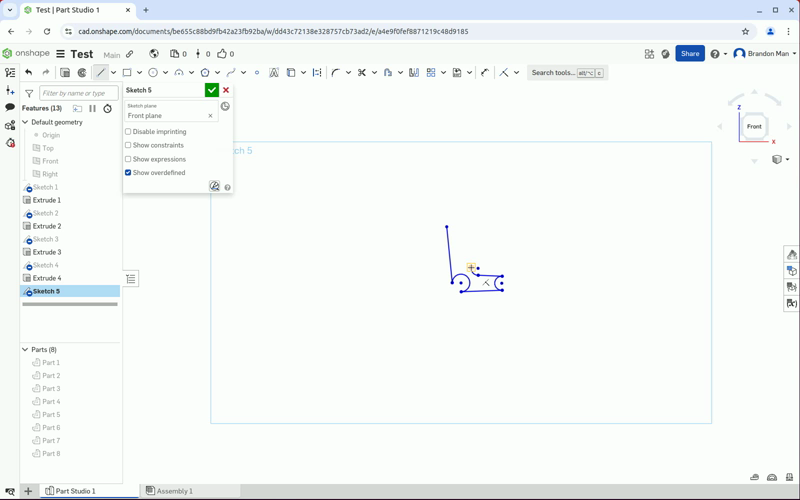
mouse_move(501, 267)
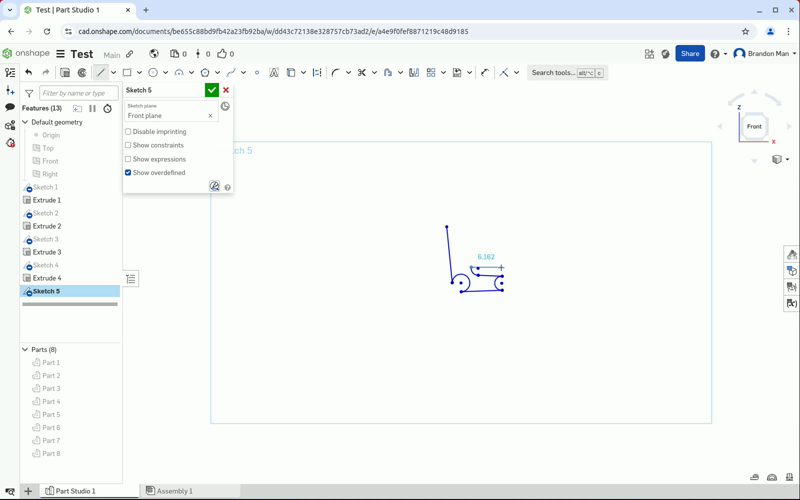
mouse_move(475, 226)
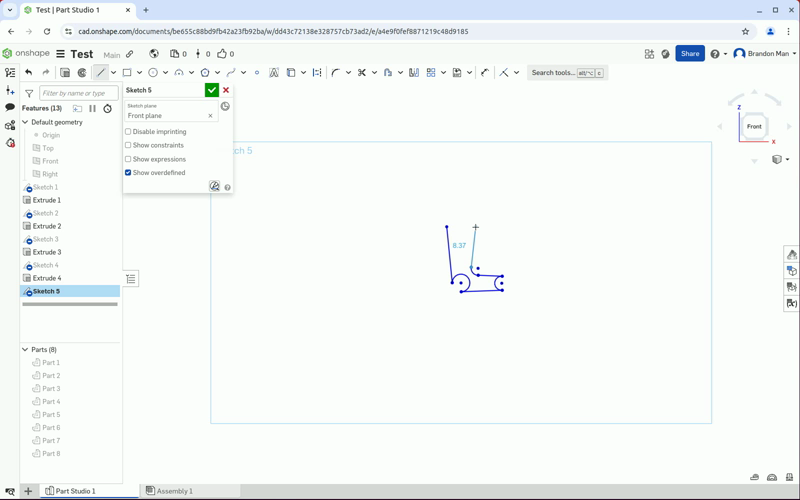
click(475, 226)
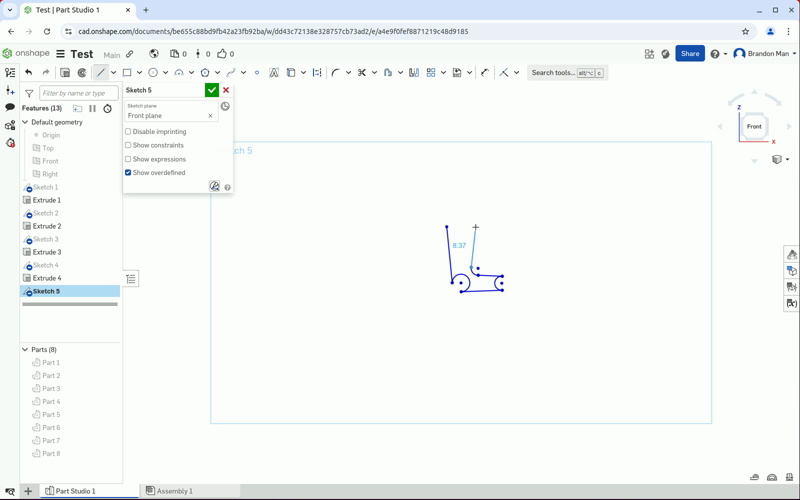
key_up(shift)
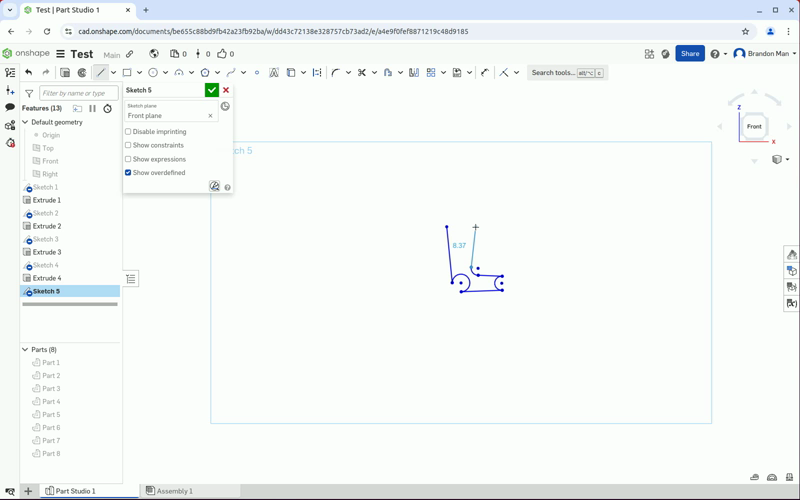
key(esc)
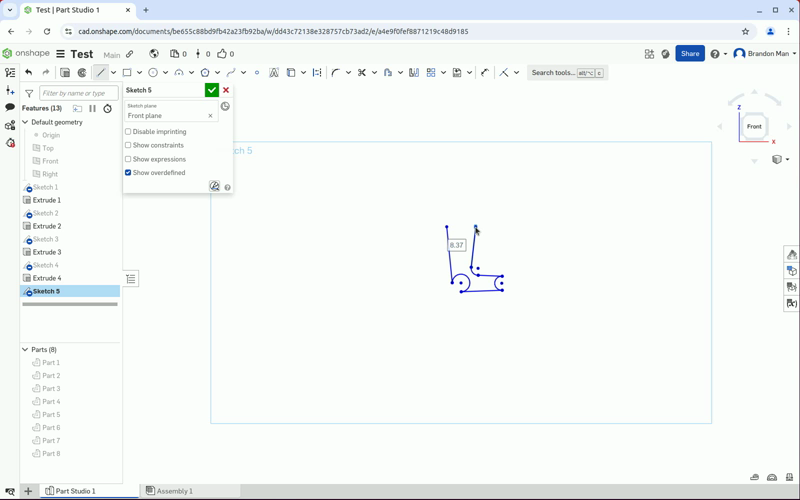
key(a)
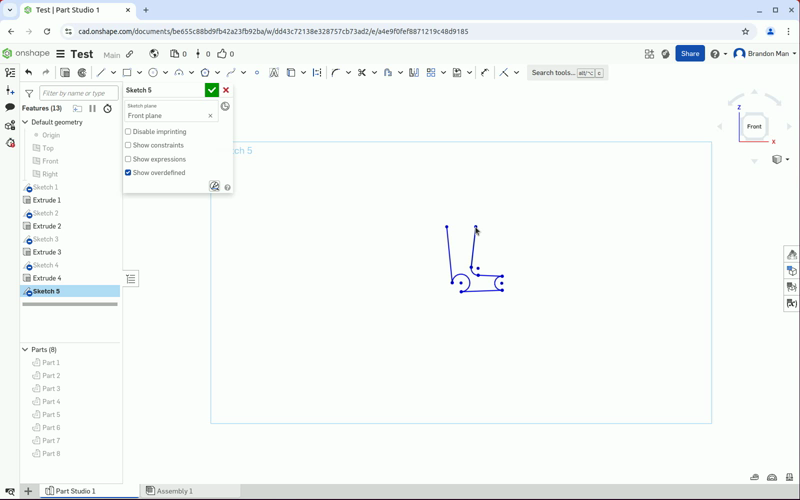
mouse_move(475, 226)
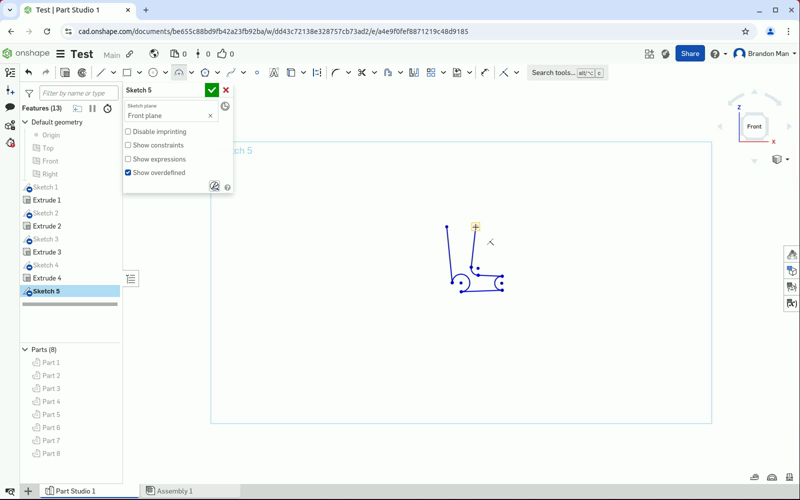
click(475, 226)
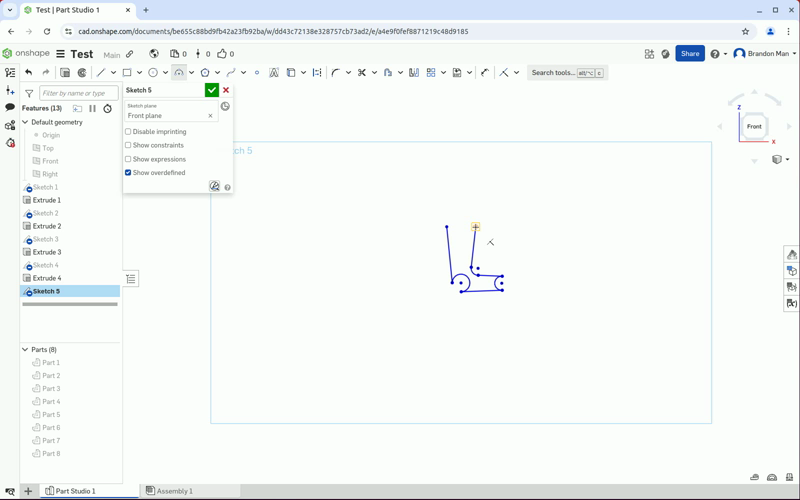
mouse_move(446, 226)
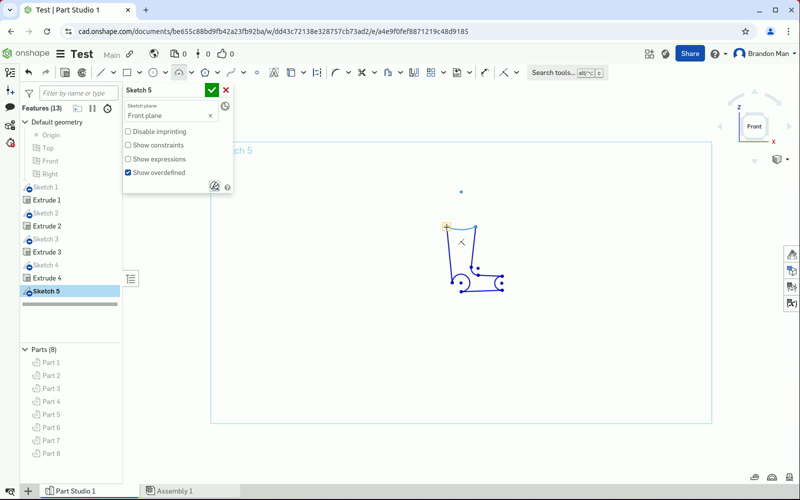
click(446, 226)
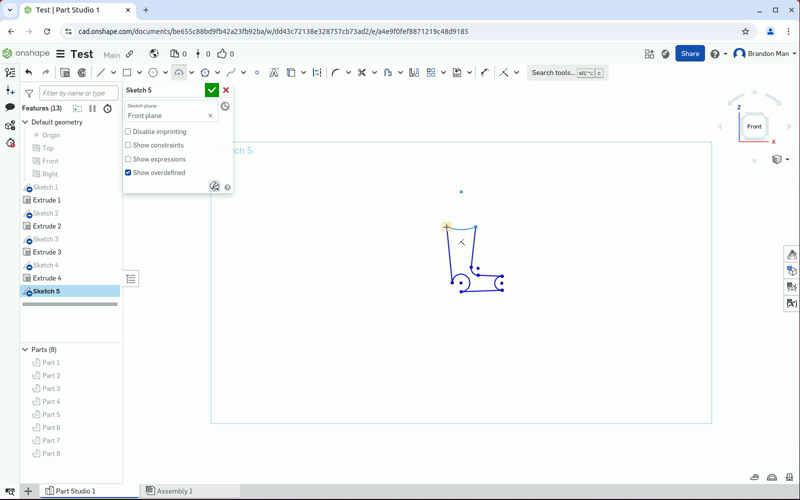
key_down(shift)
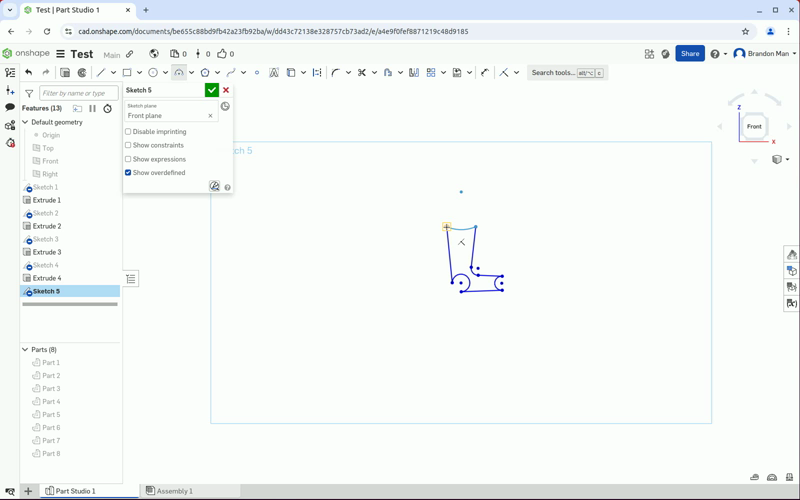
mouse_move(461, 239)
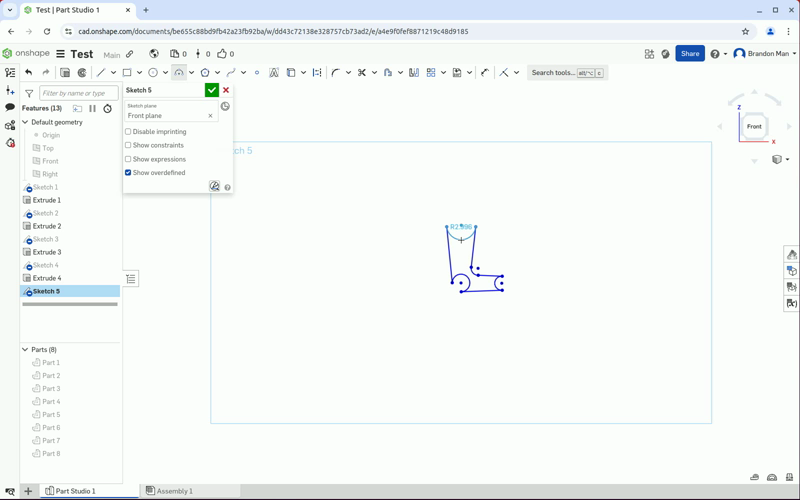
click(461, 239)
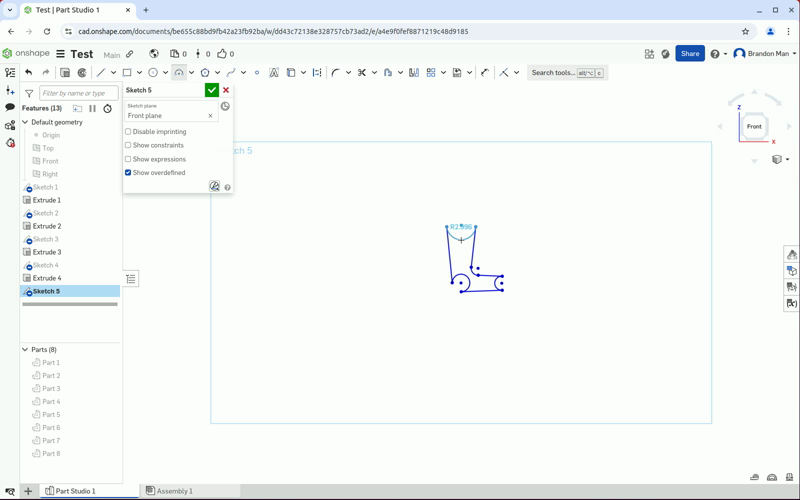
key_up(shift)
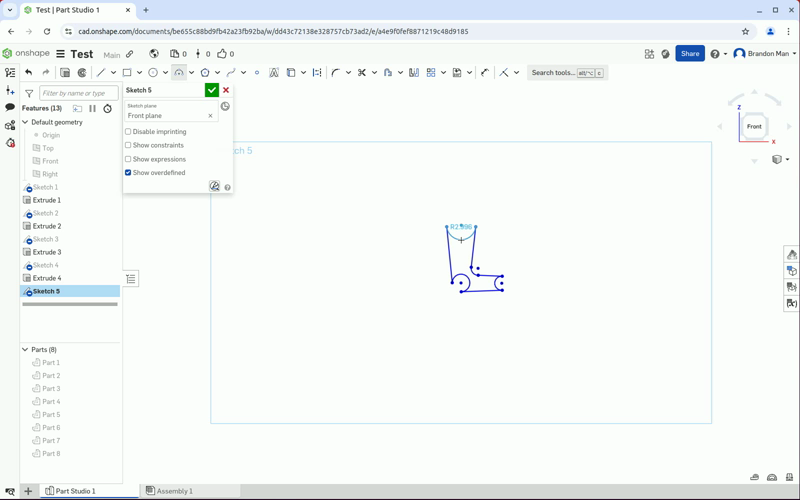
key(esc)
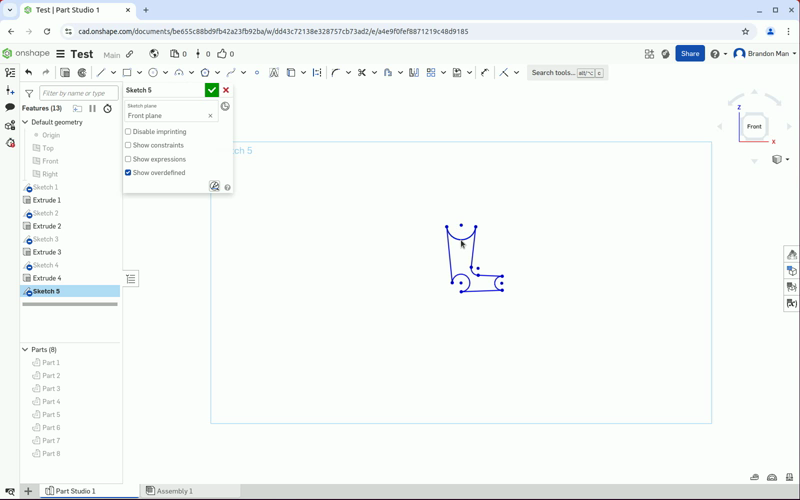
mouse_move(458, 243)
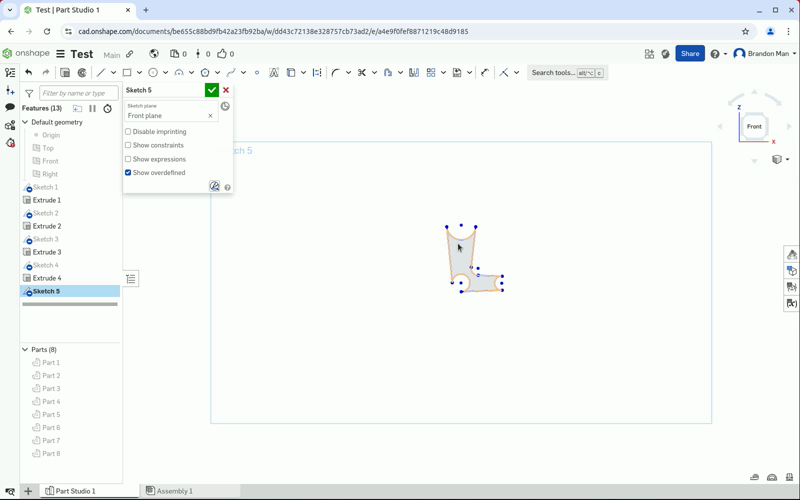
scroll(6)
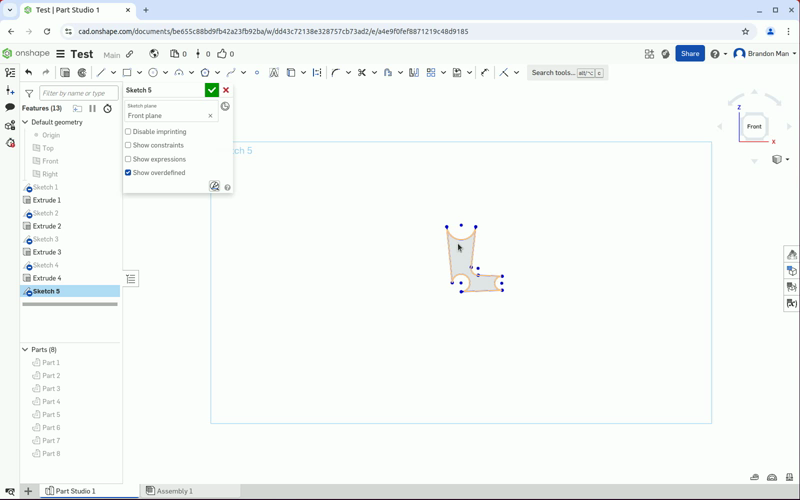
scroll(6)
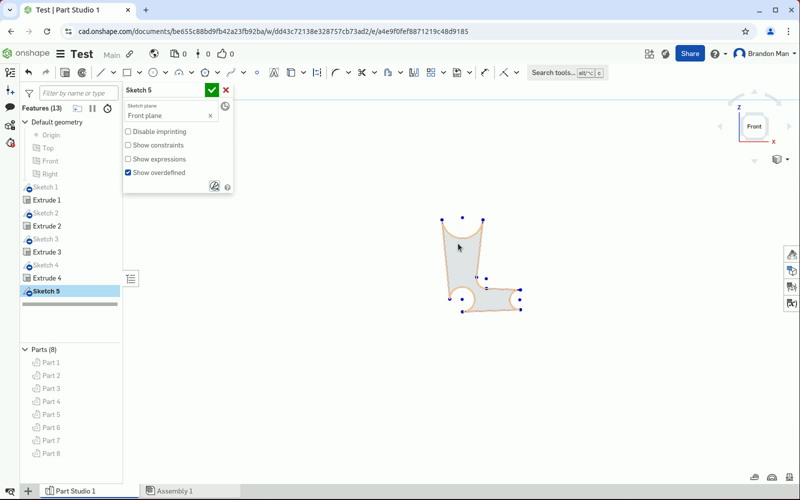
scroll(6)
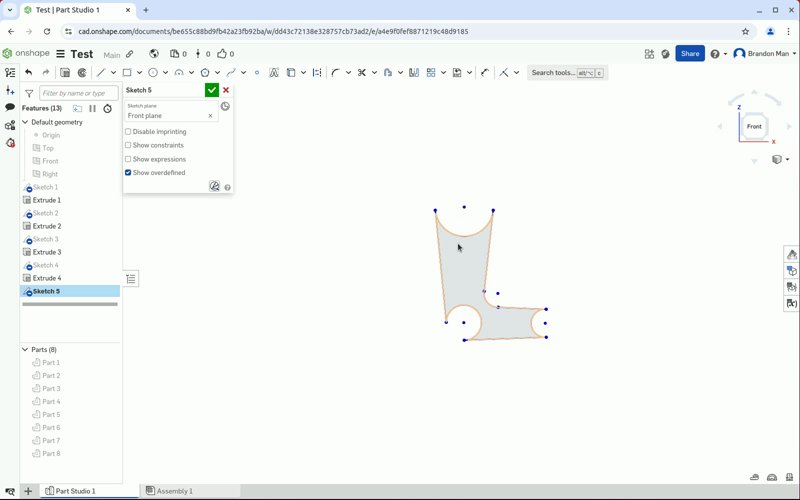
scroll(6)
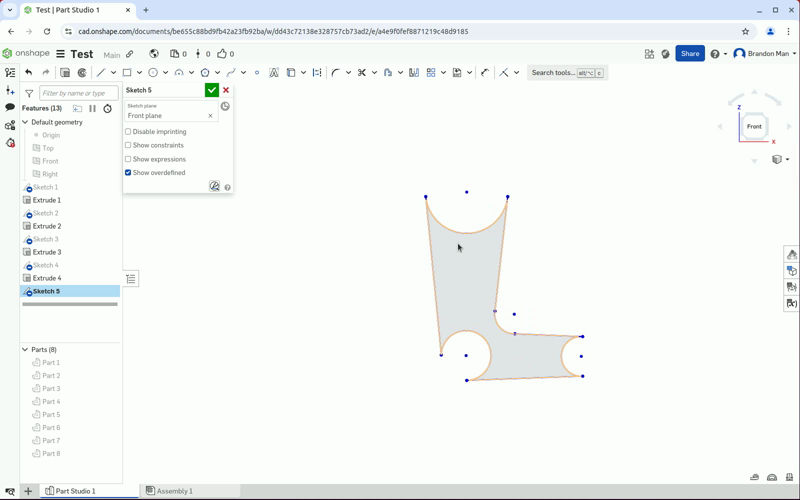
scroll(6)
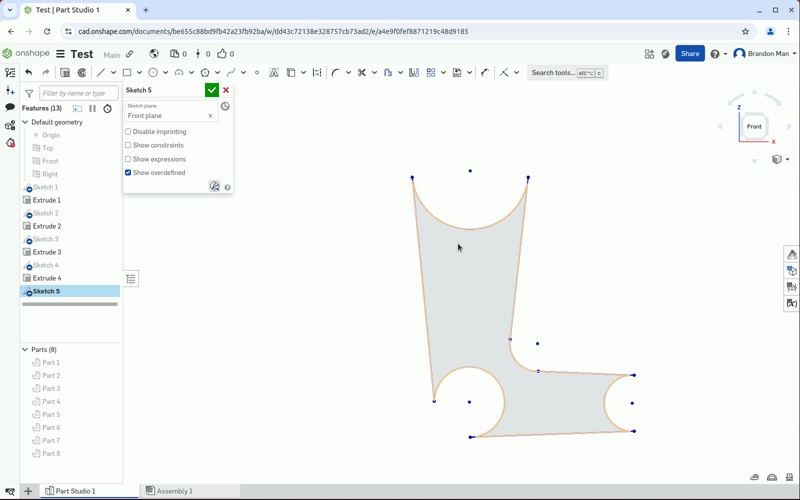
scroll(6)
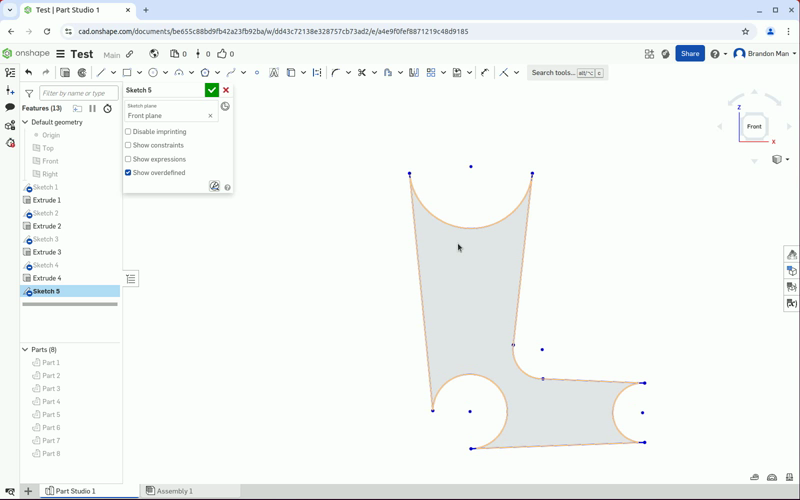
scroll(6)
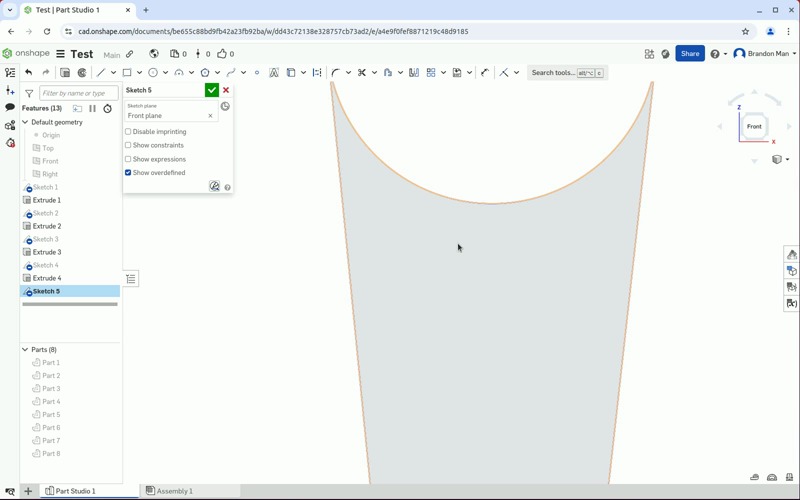
click(458, 243)
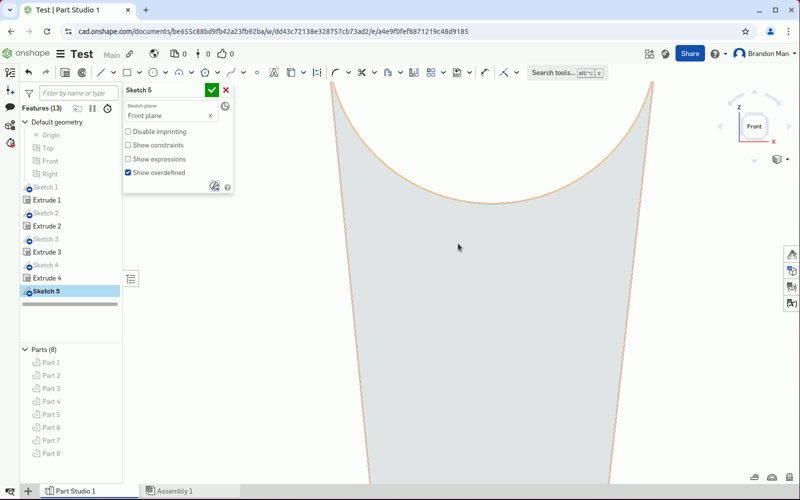
scroll(-6)
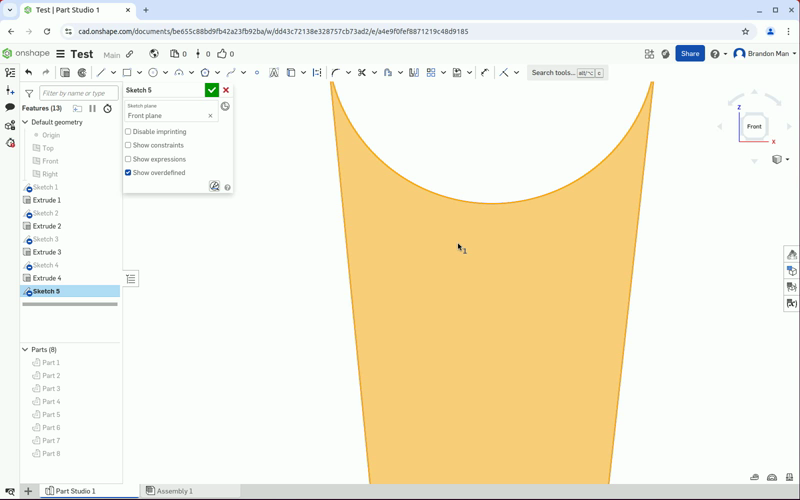
scroll(-6)
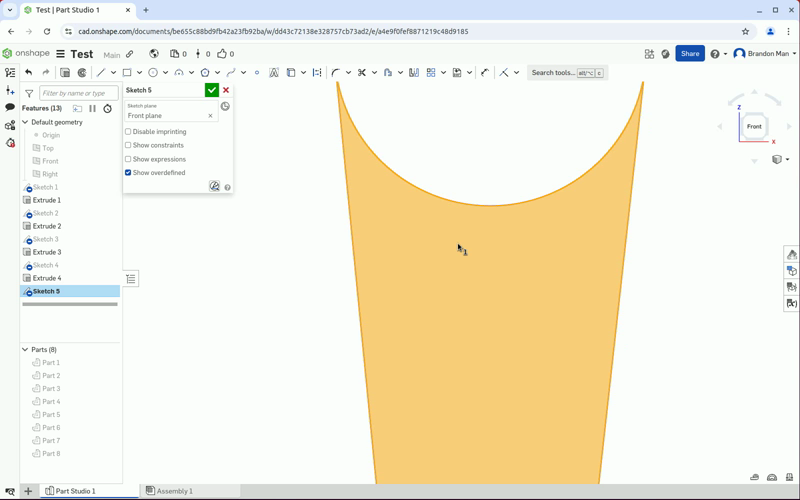
scroll(-6)
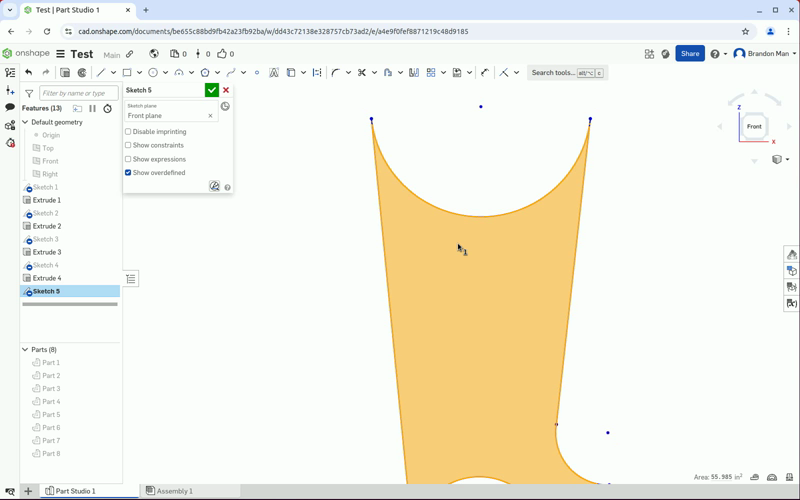
scroll(-6)
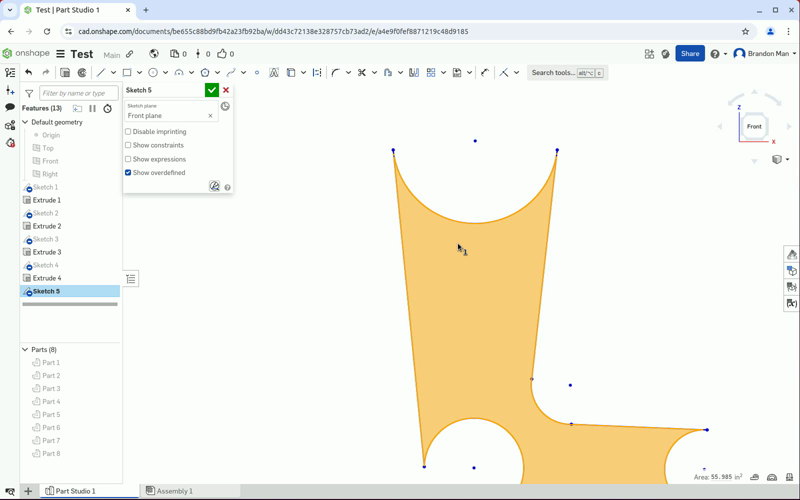
scroll(-6)
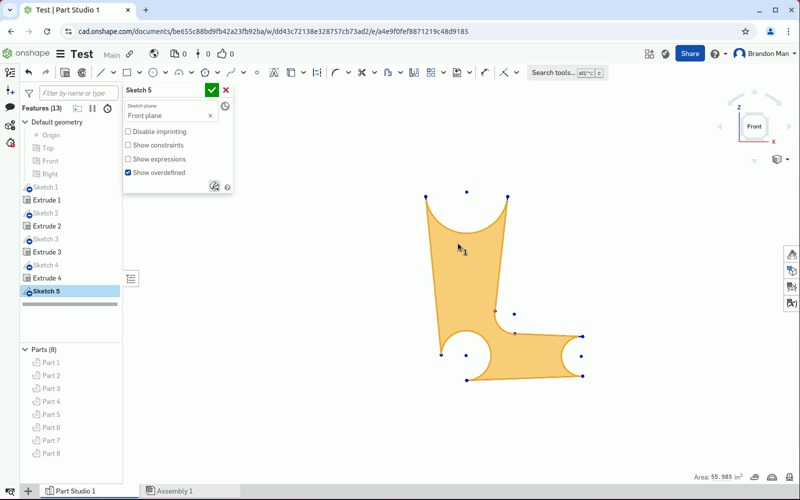
scroll(-6)
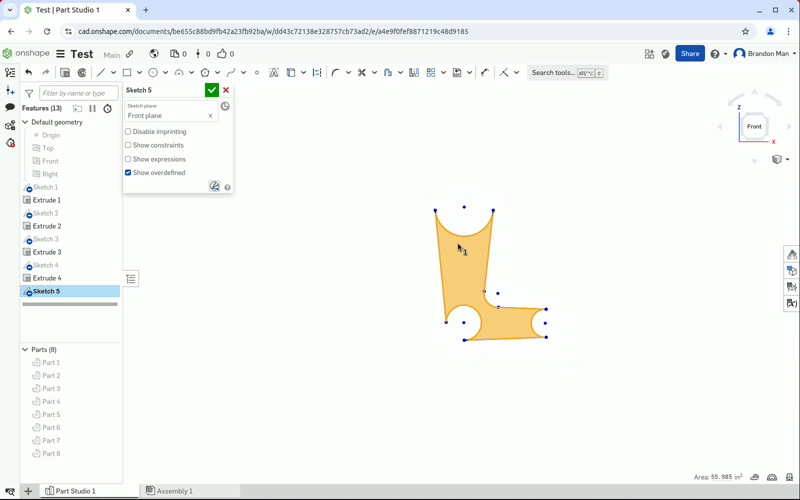
scroll(-6)
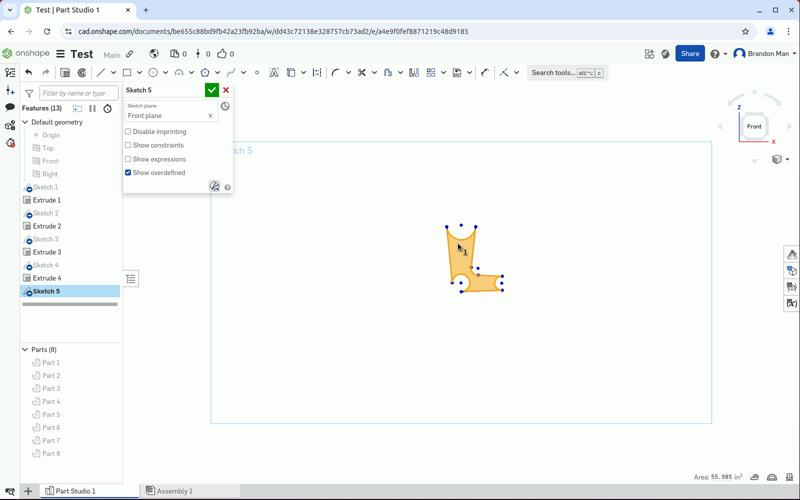
mouse_move(73, 352)
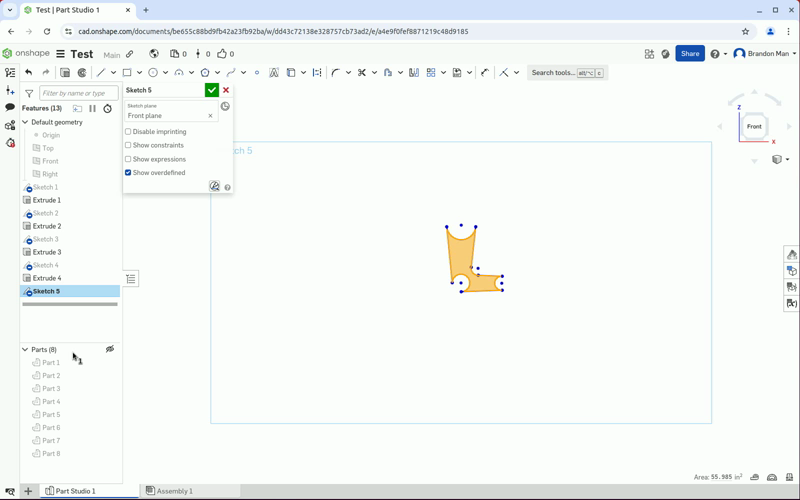
key(shift+y)
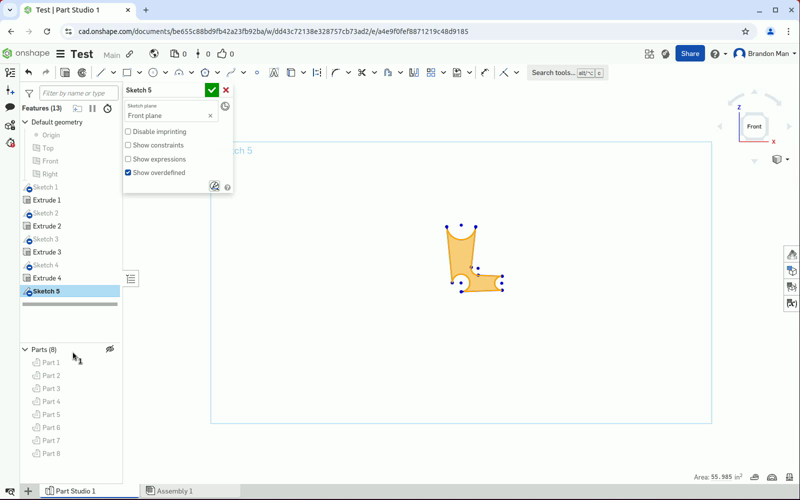
key(shift+e)
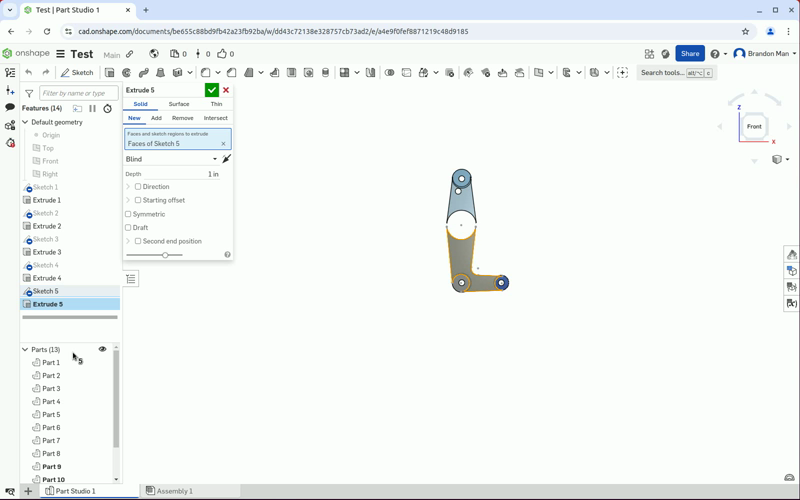
mouse_move(143, 106)
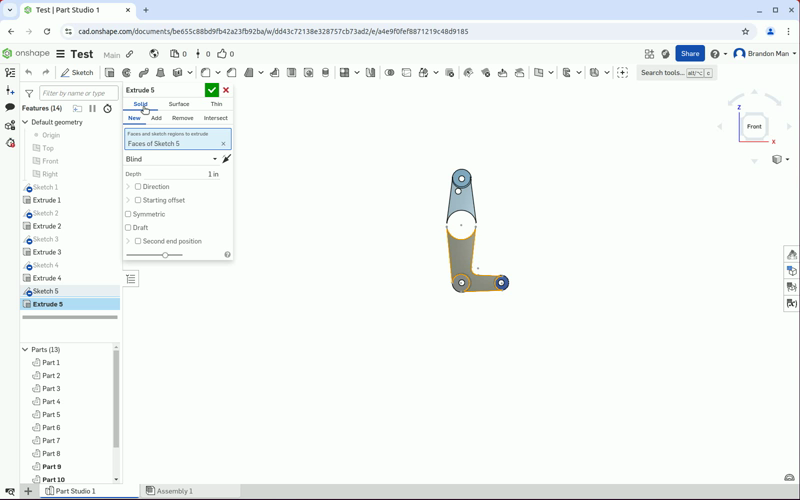
click(143, 106)
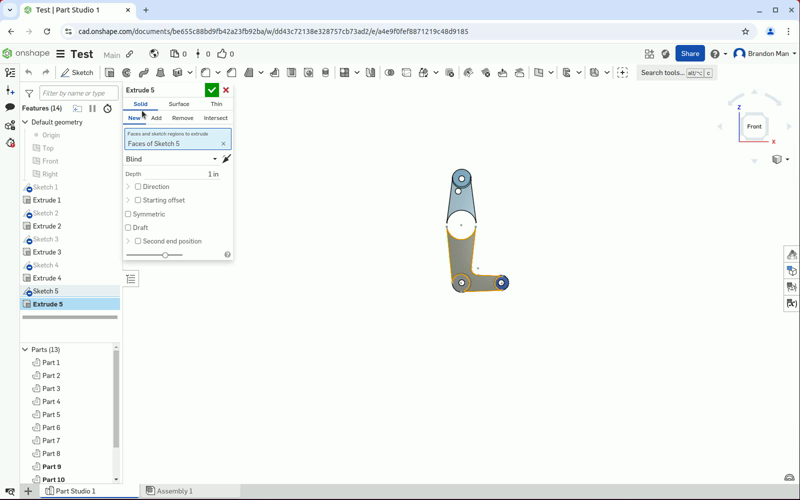
mouse_move(137, 120)
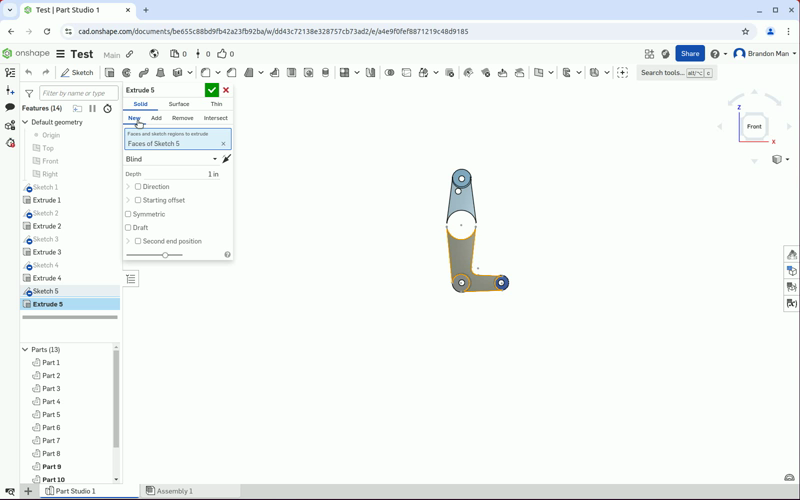
click(137, 120)
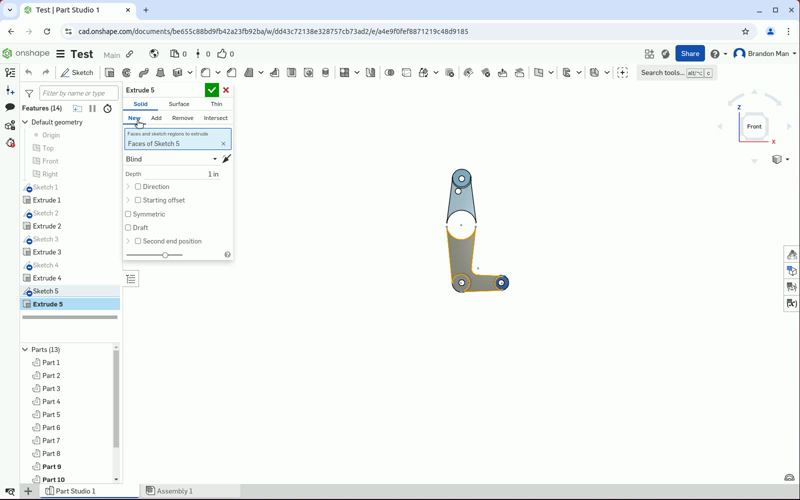
key(tab, 4)
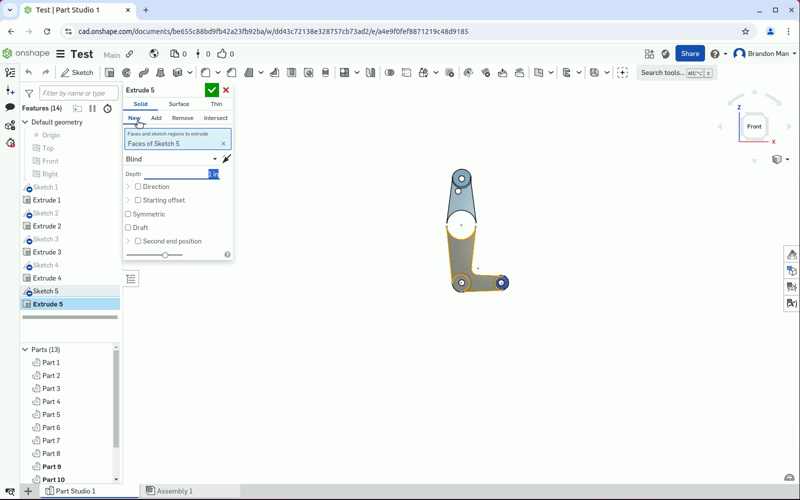
text(-0.481)
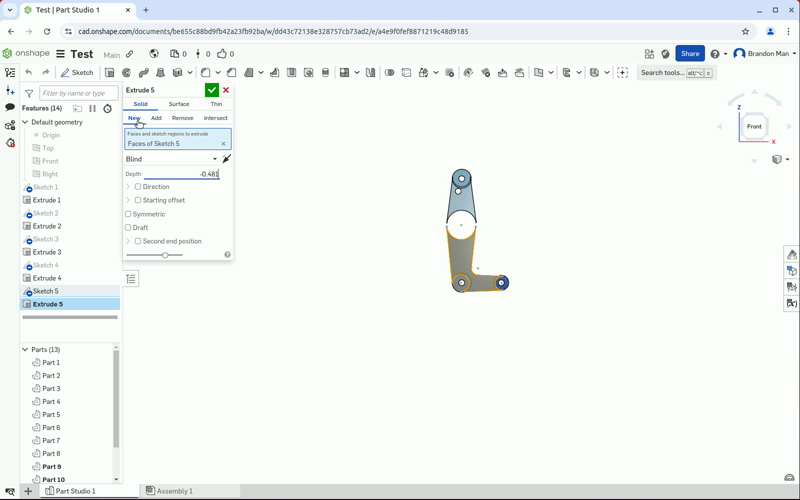
key(enter)
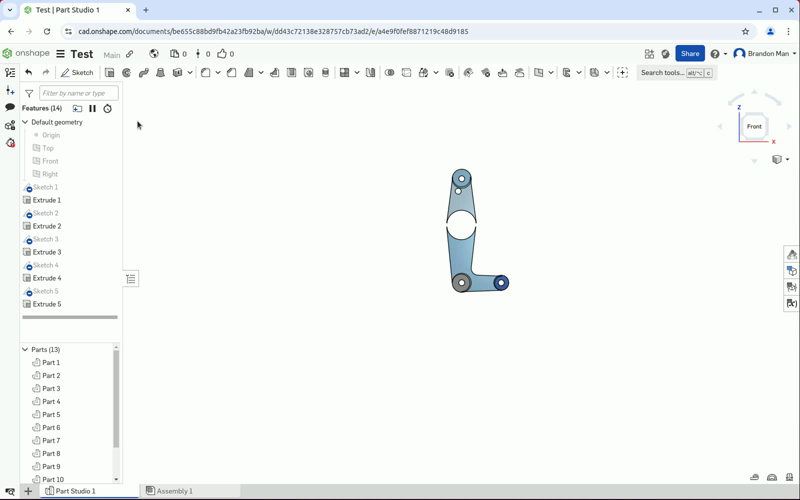
key(shift+h)
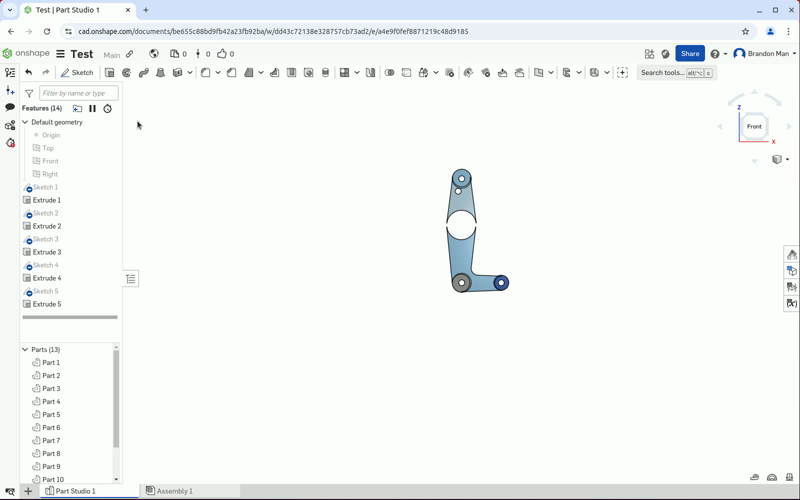
key(shift+h)
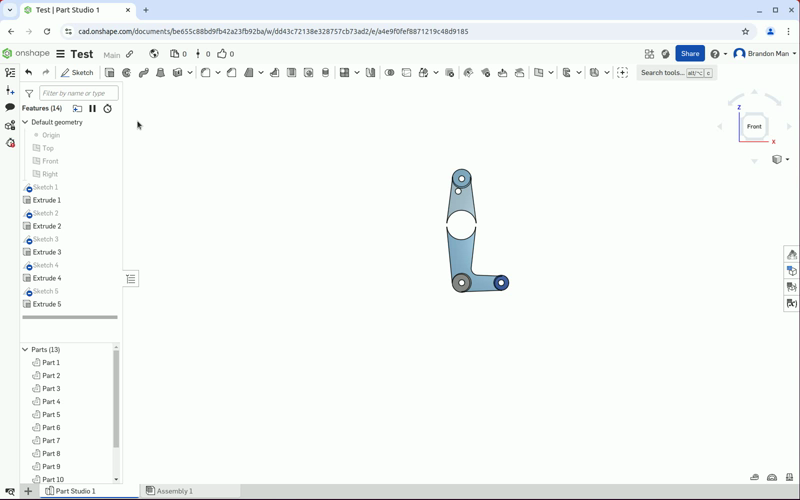
mouse_move(73, 189)
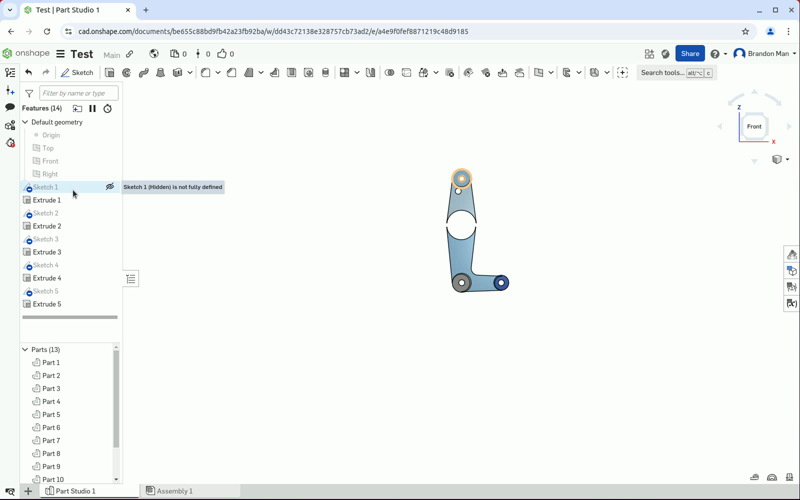
click(73, 189)
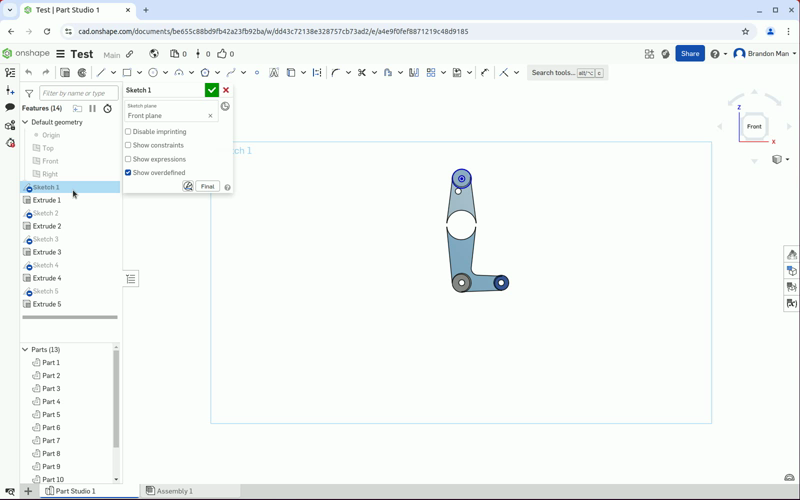
mouse_move(229, 92)
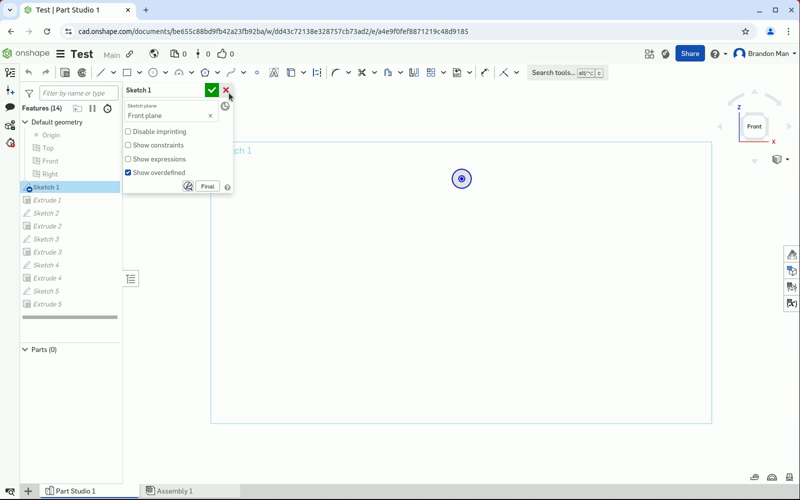
click(229, 92)
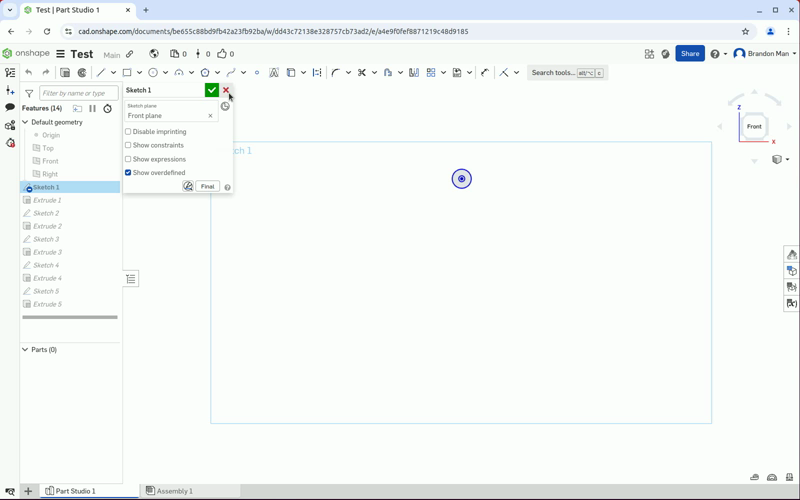
key(shift+s)
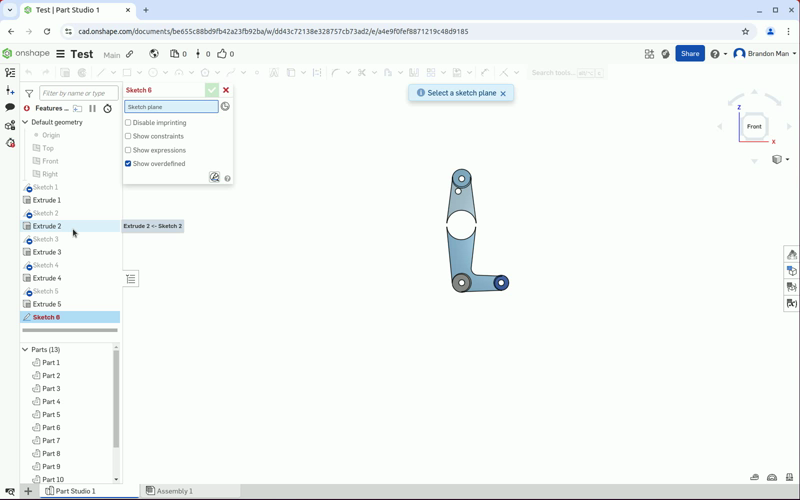
scroll(3)
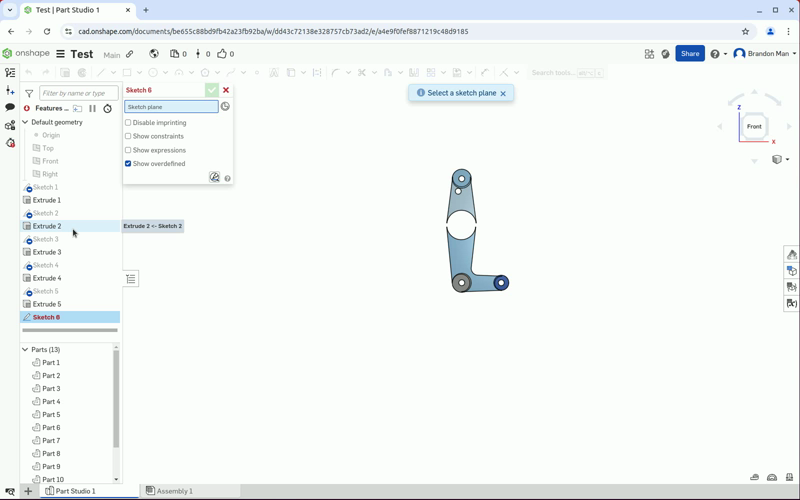
mouse_move(73, 163)
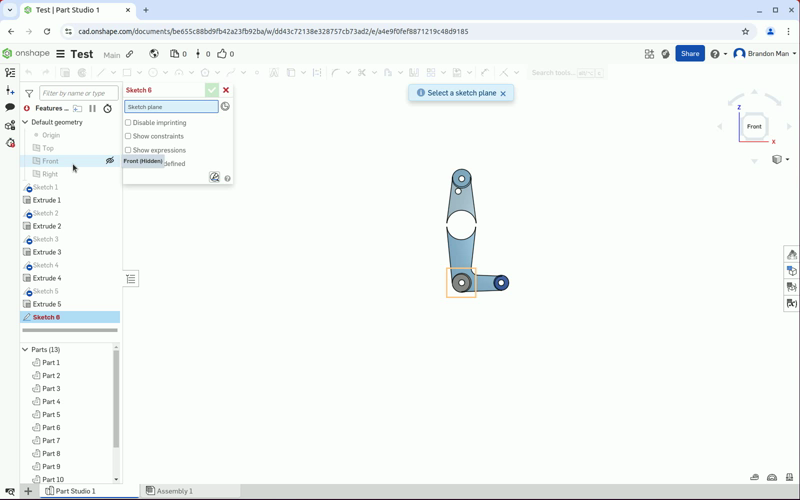
click(73, 163)
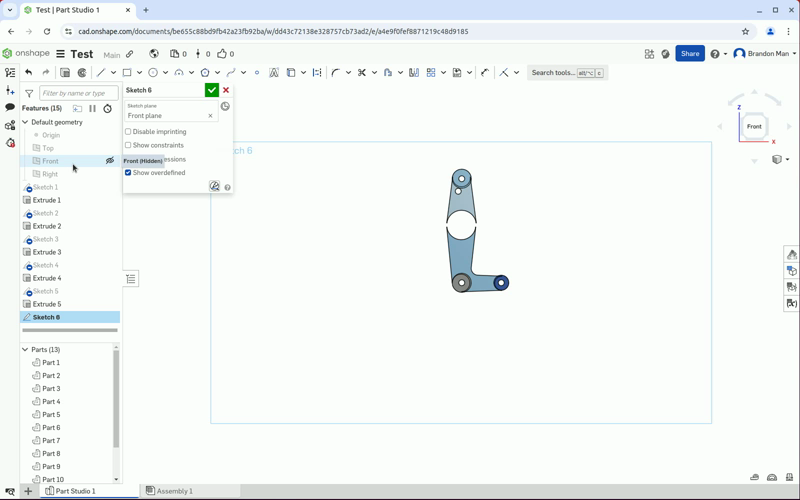
mouse_move(69, 352)
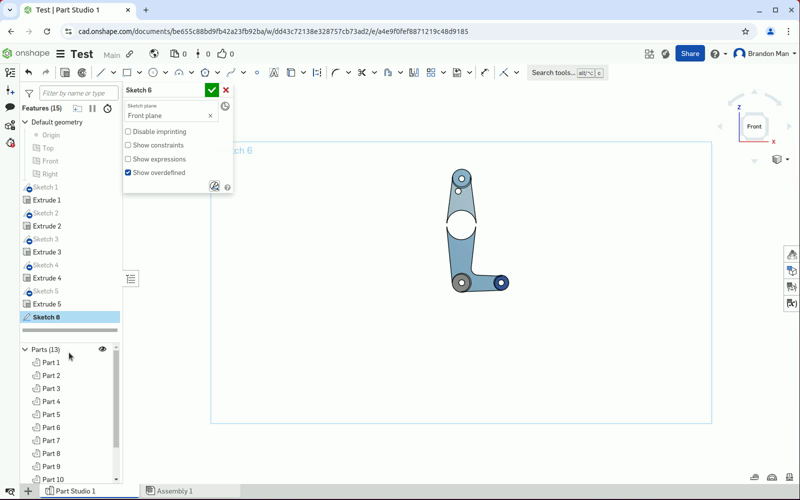
key(y)
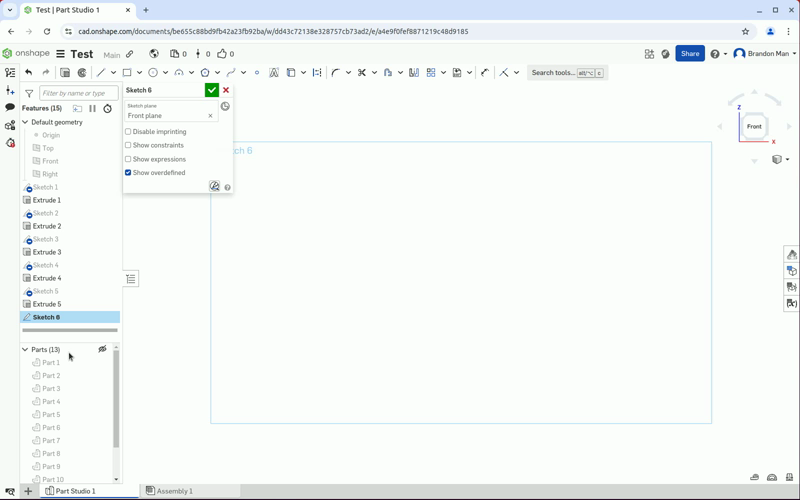
key(c)
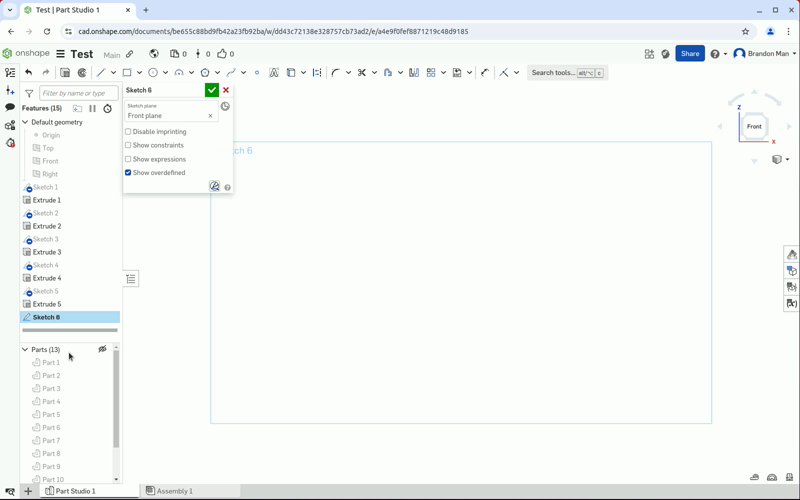
key_down(shift)
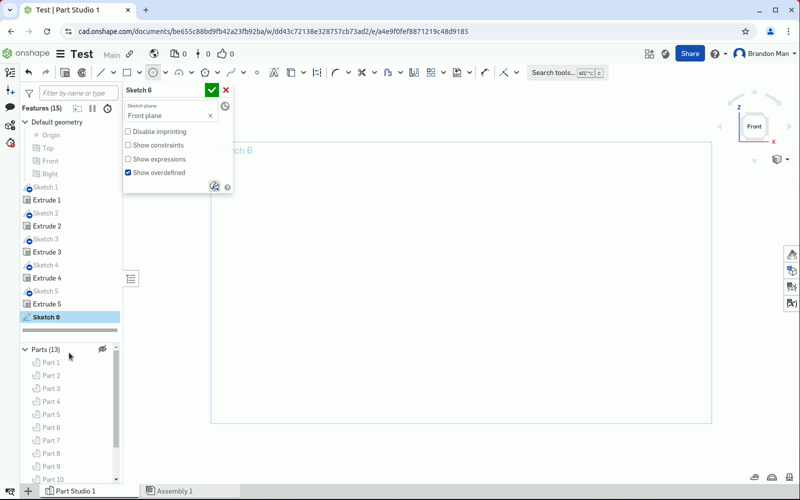
mouse_move(461, 225)
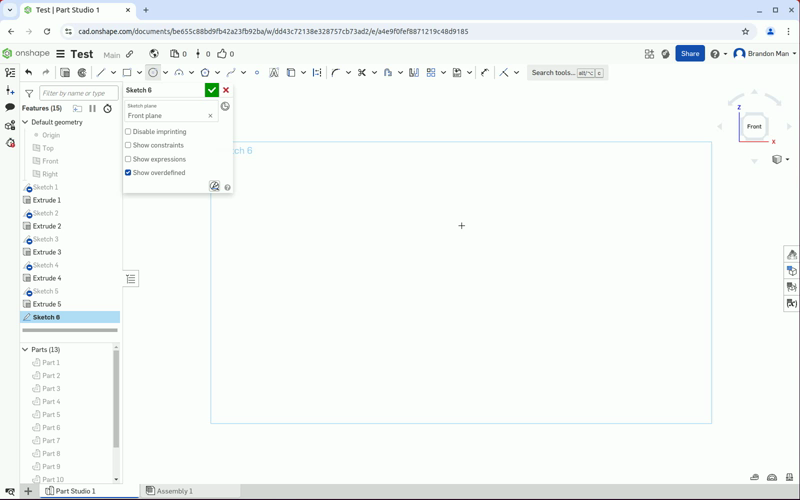
click(461, 225)
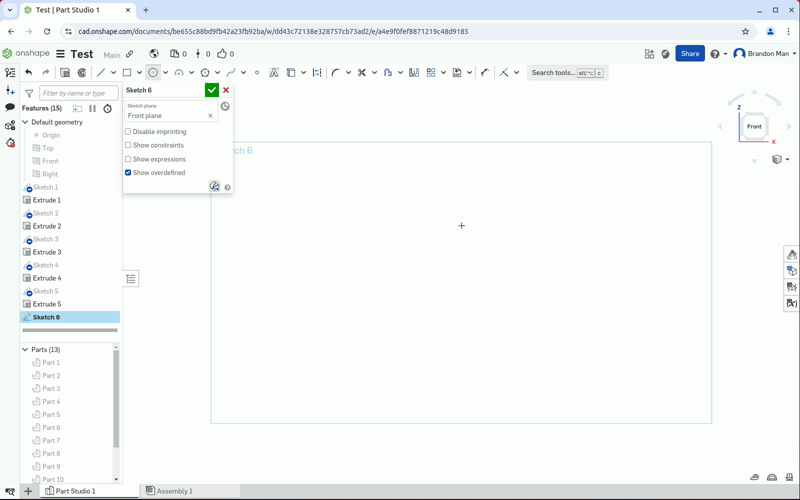
key_up(shift)
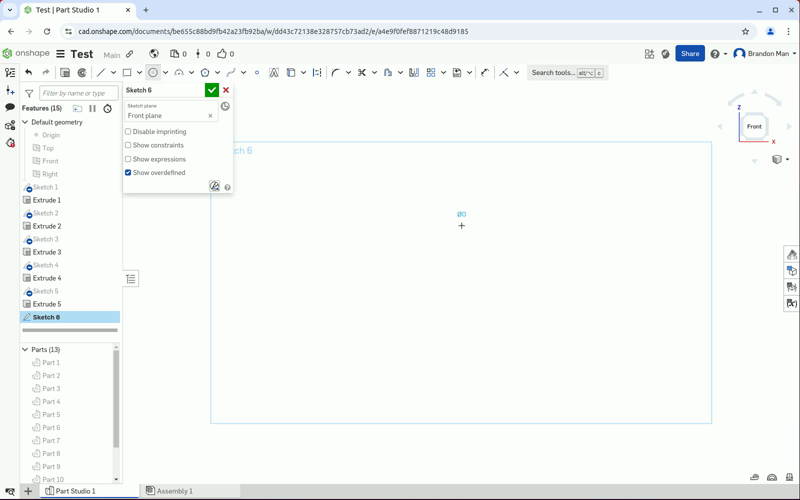
mouse_move(477, 225)
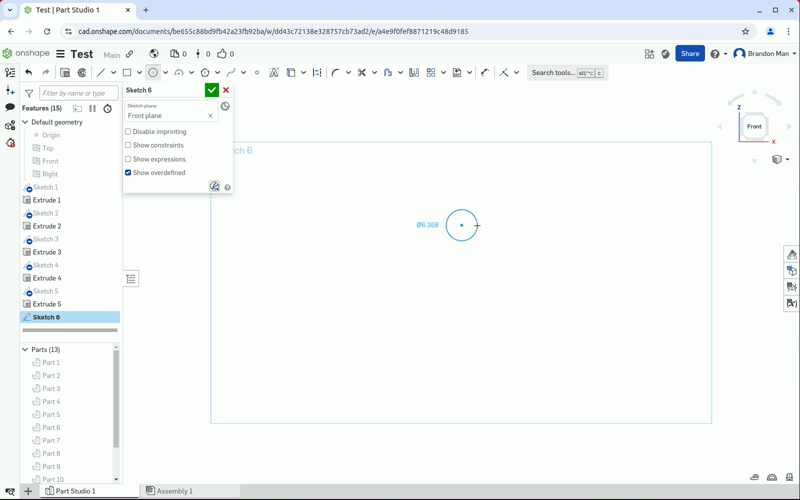
click(477, 225)
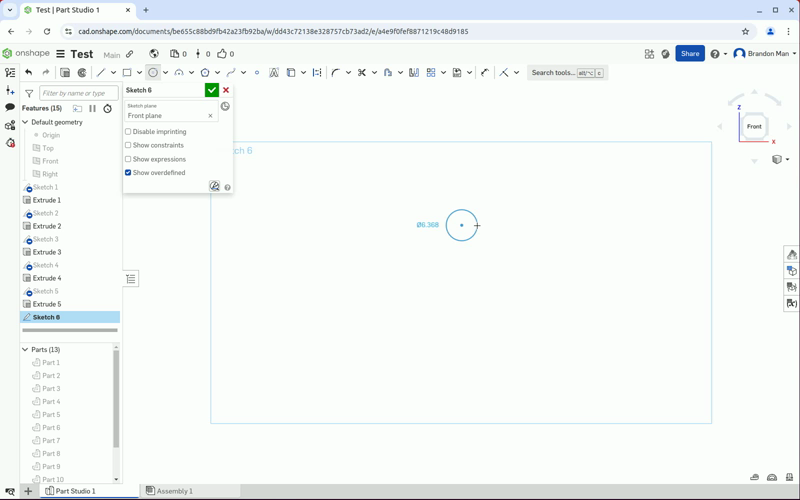
key(esc)
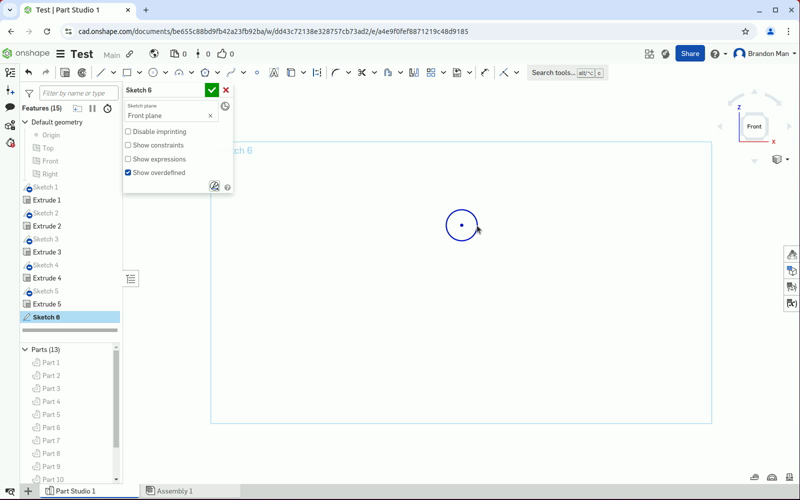
key(c)
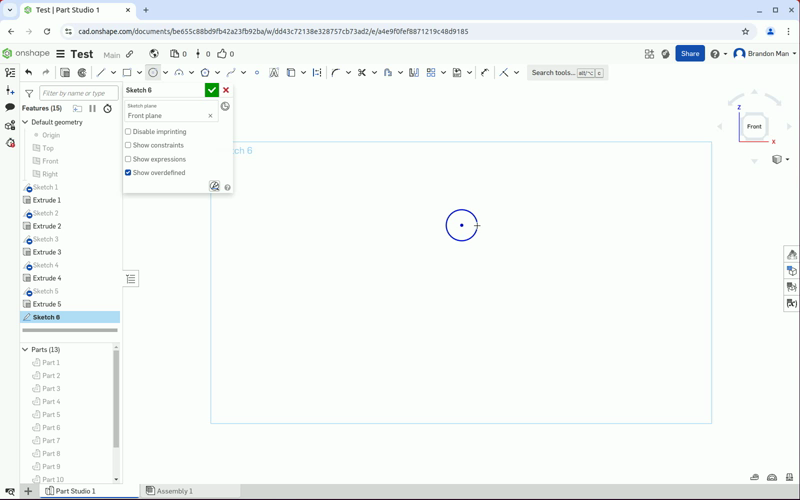
key_down(shift)
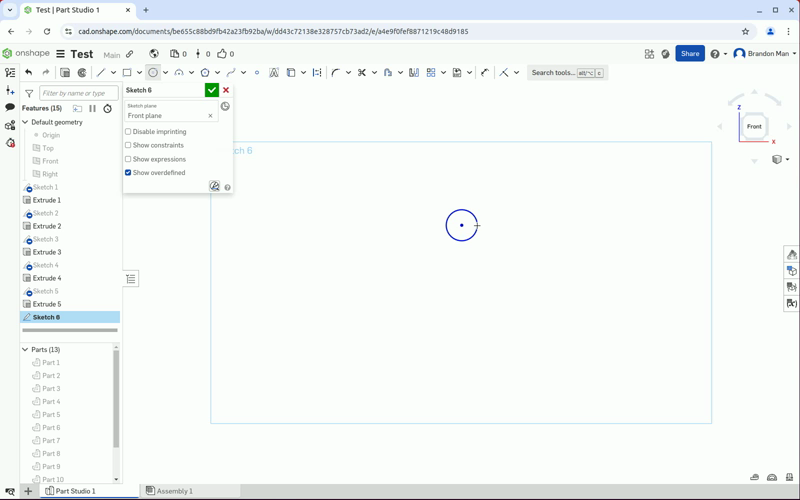
mouse_move(461, 225)
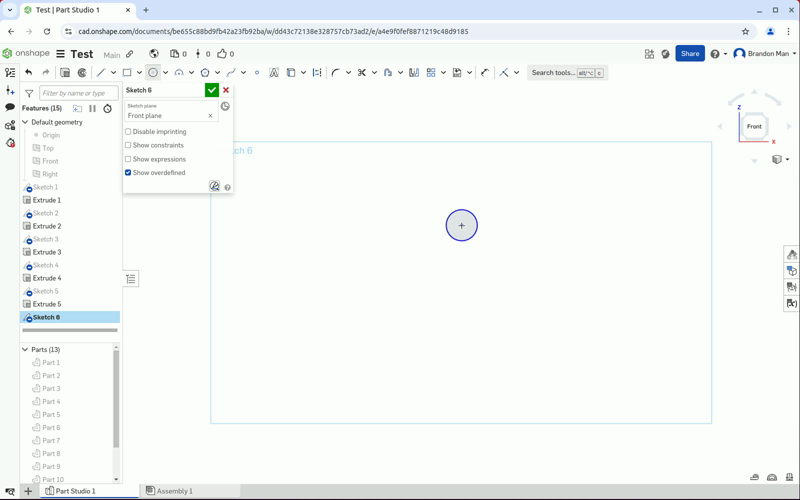
click(461, 225)
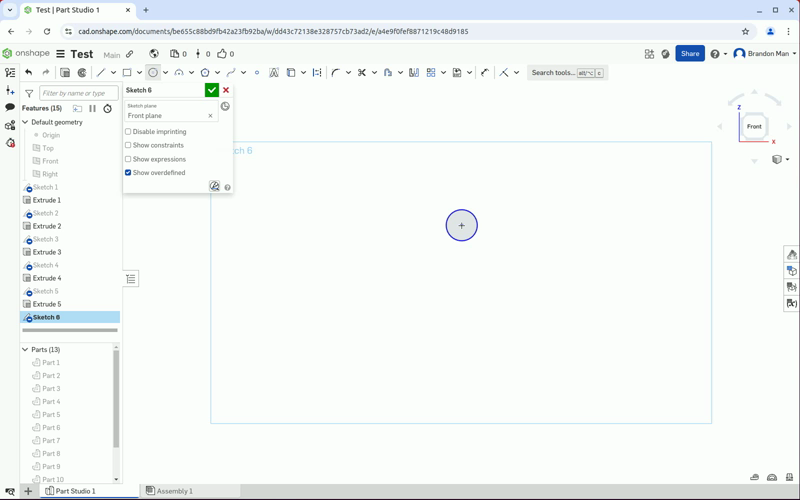
key_up(shift)
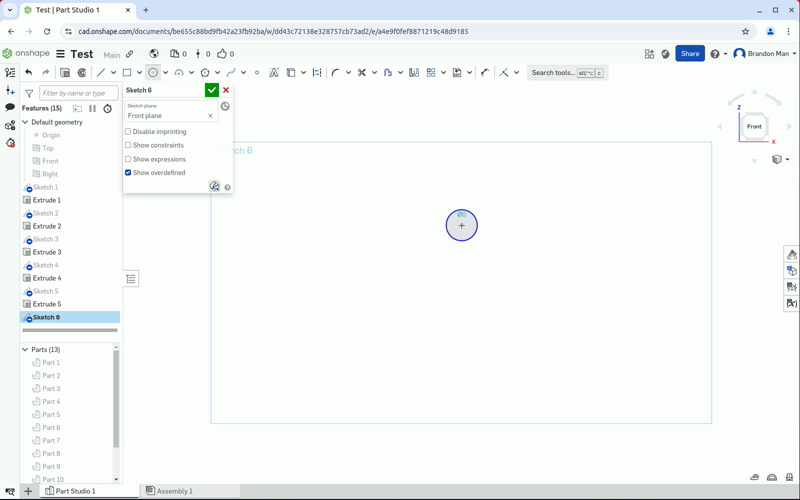
mouse_move(465, 225)
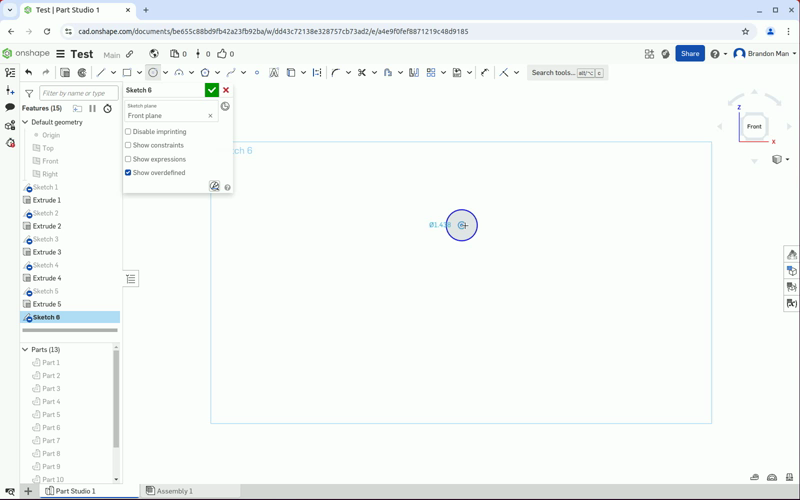
scroll(6)
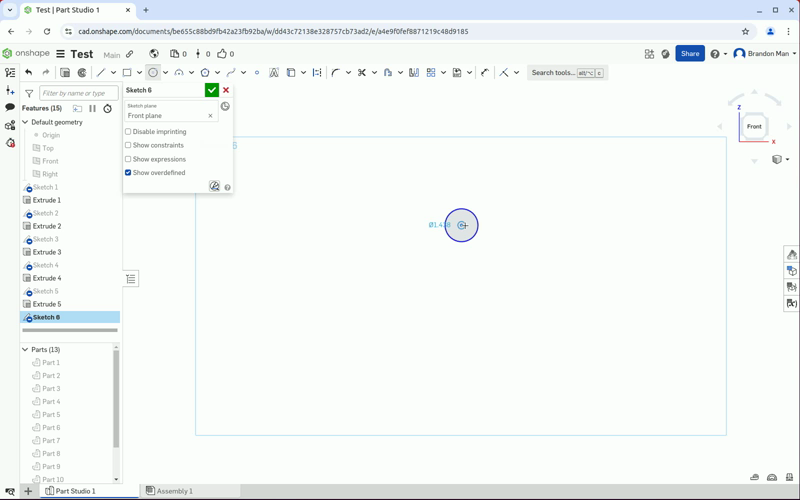
scroll(6)
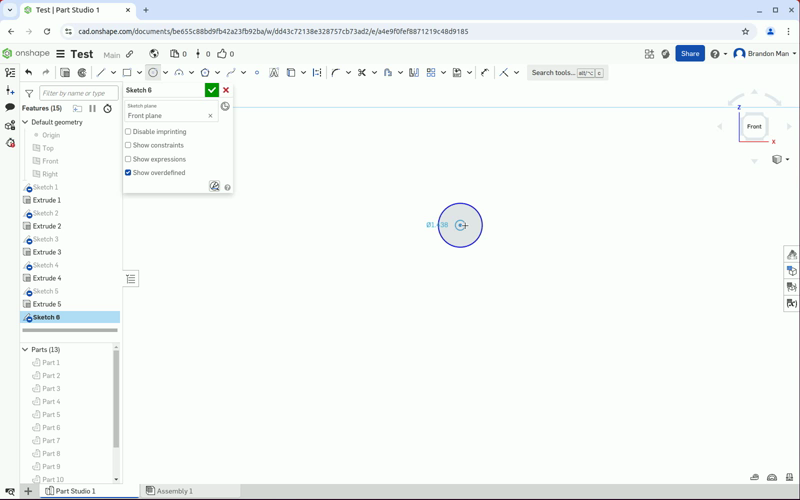
scroll(6)
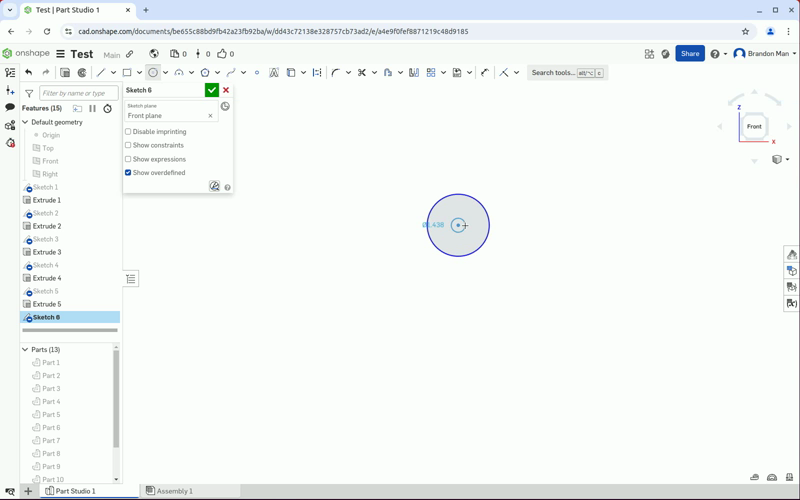
scroll(6)
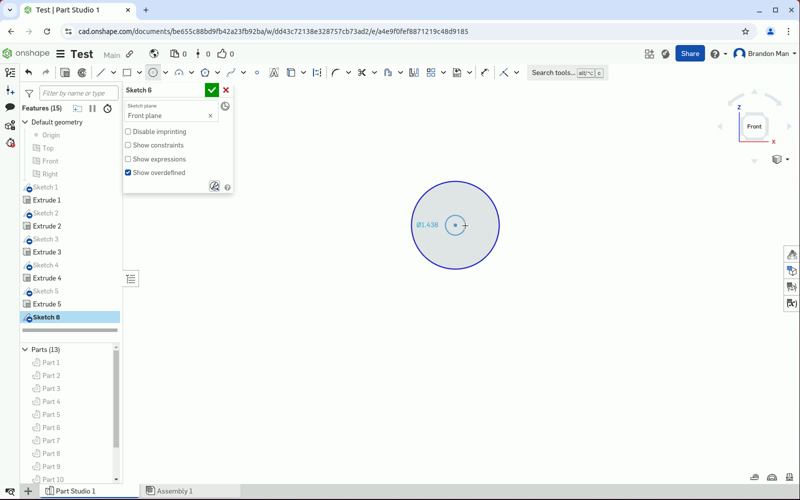
scroll(6)
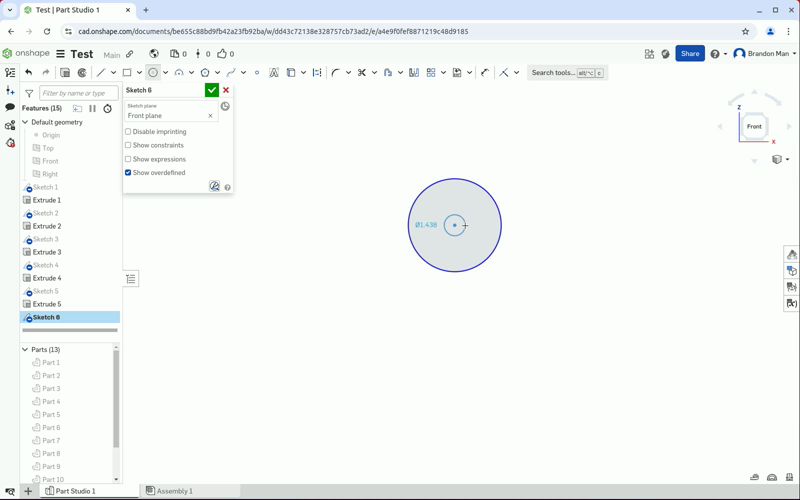
scroll(6)
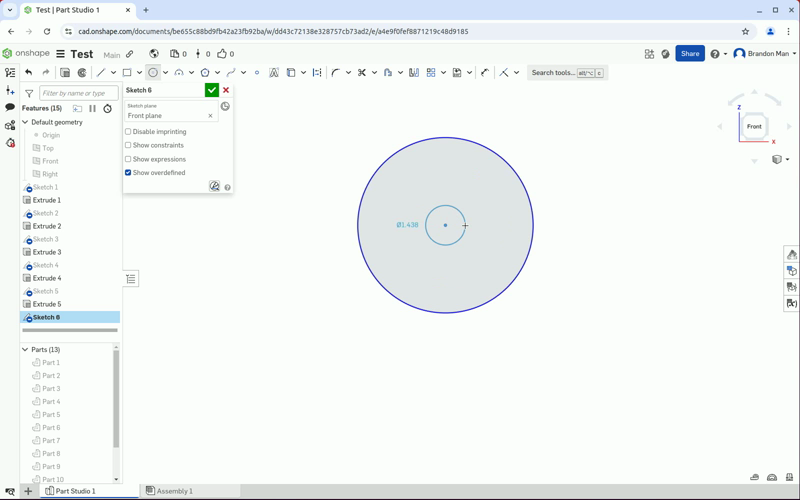
scroll(6)
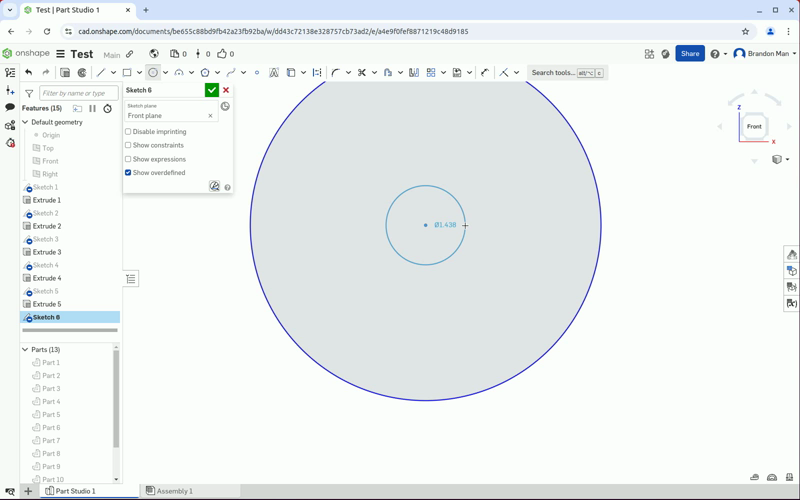
click(465, 225)
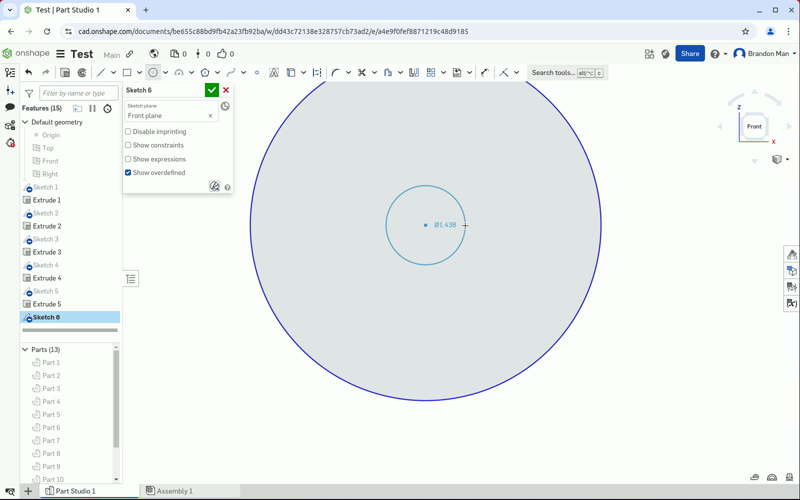
scroll(-6)
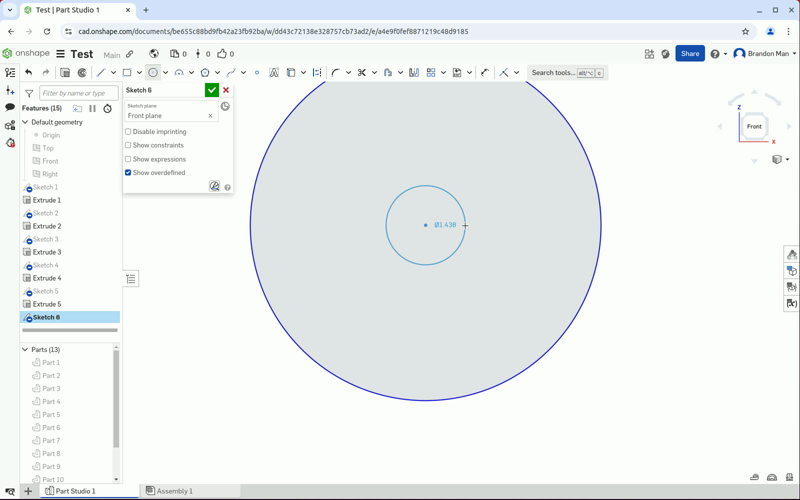
scroll(-6)
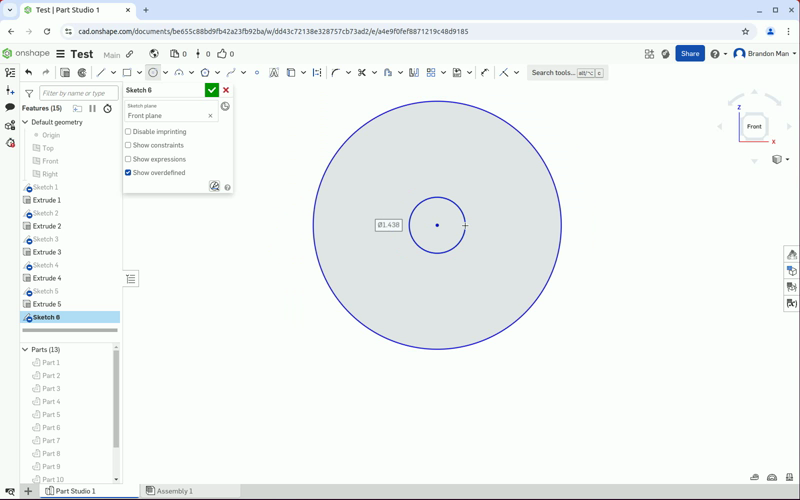
scroll(-6)
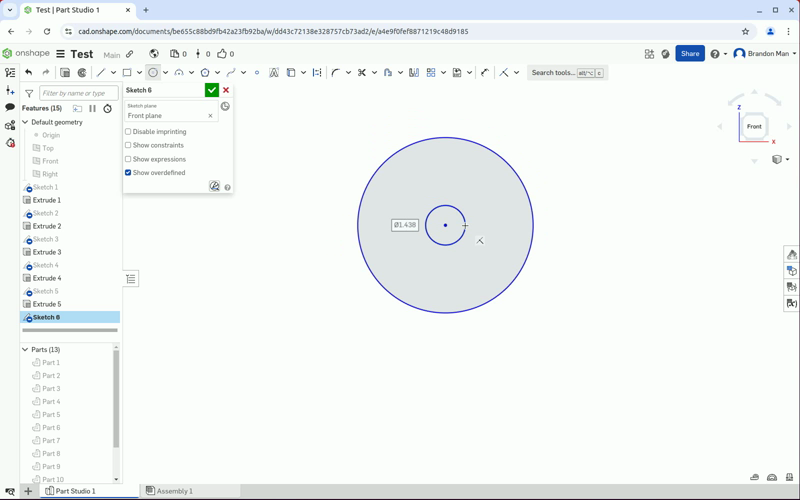
scroll(-6)
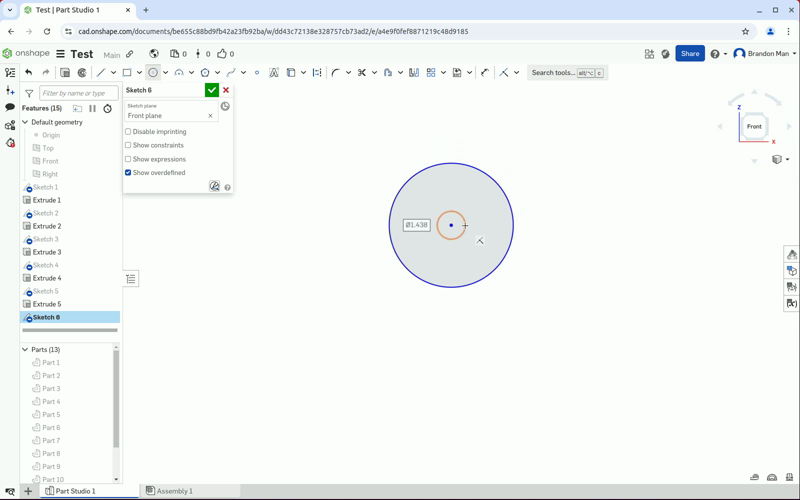
scroll(-6)
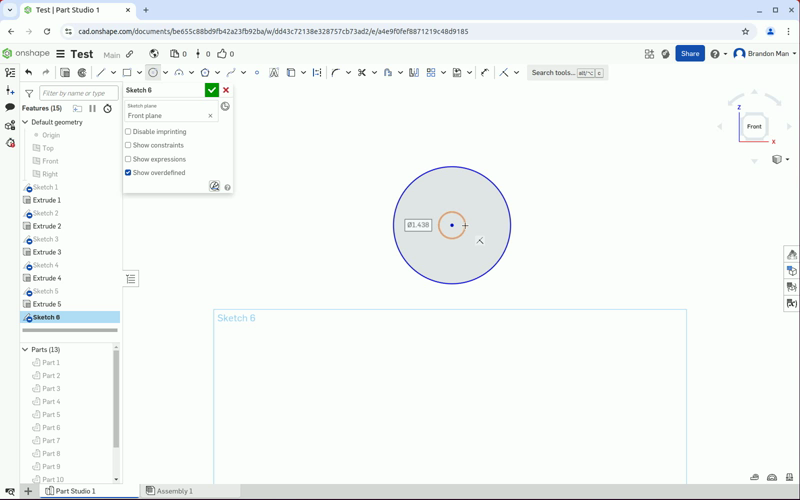
scroll(-6)
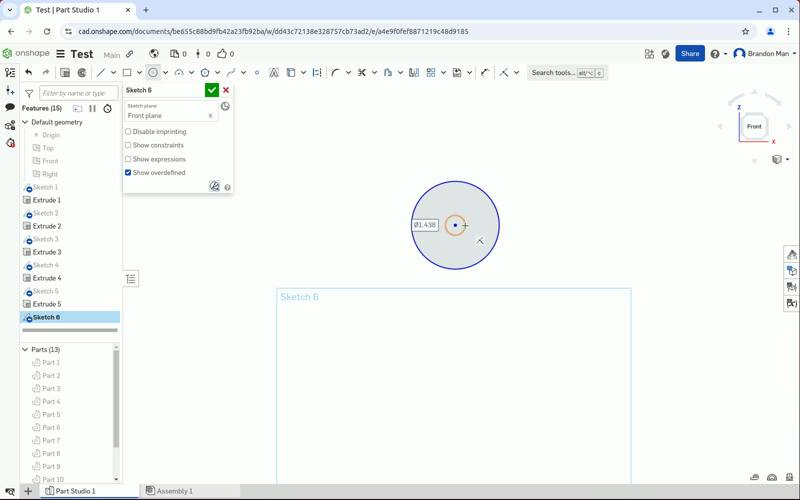
scroll(-6)
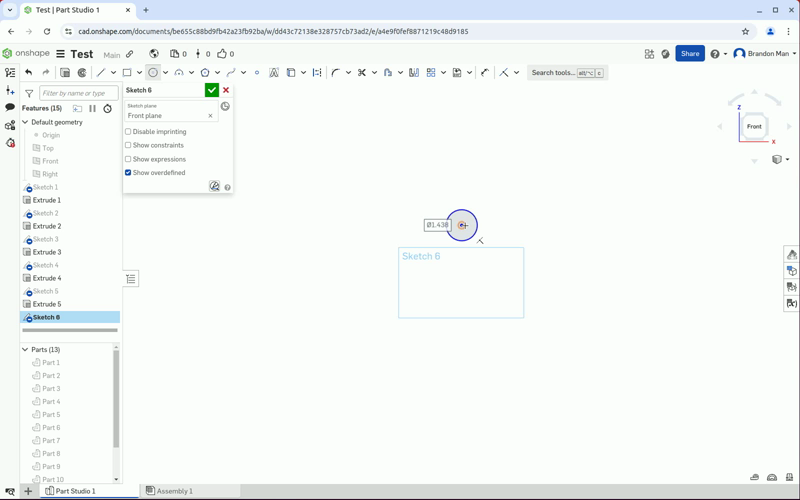
key(esc)
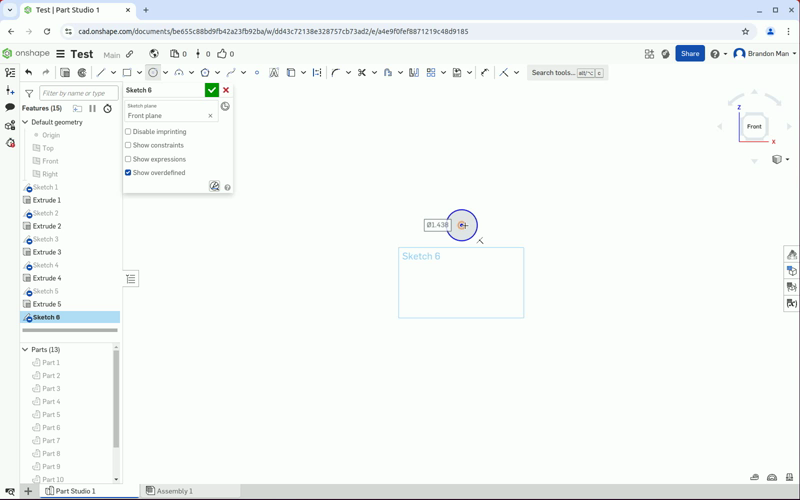
mouse_move(461, 212)
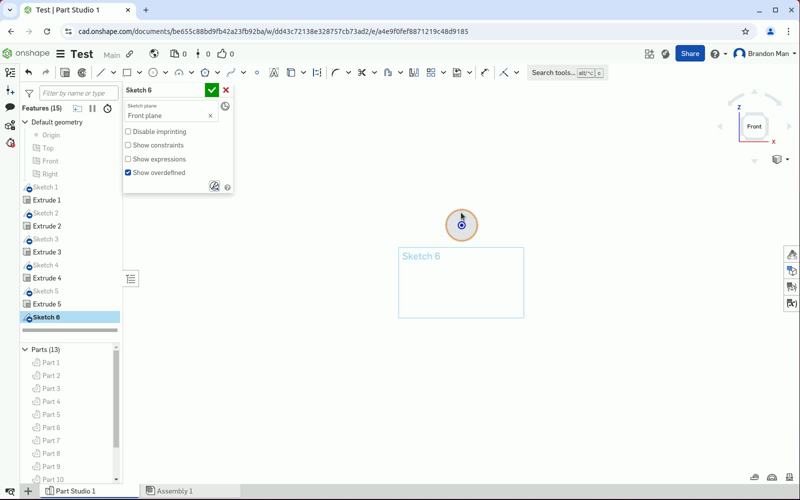
scroll(6)
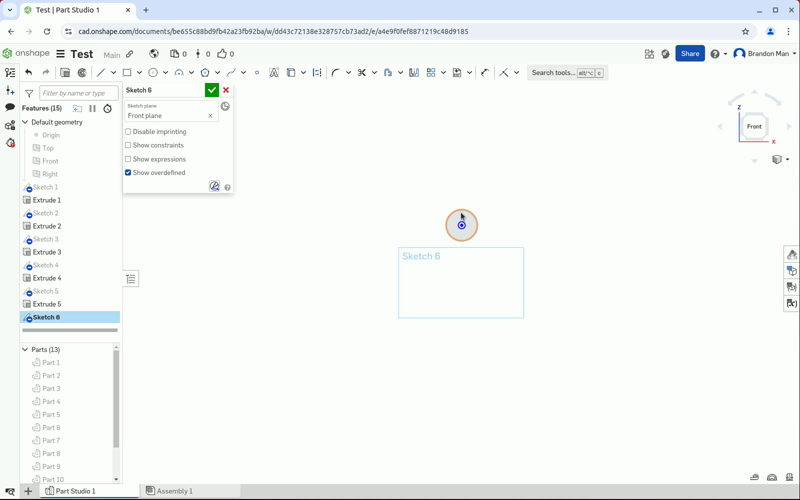
scroll(6)
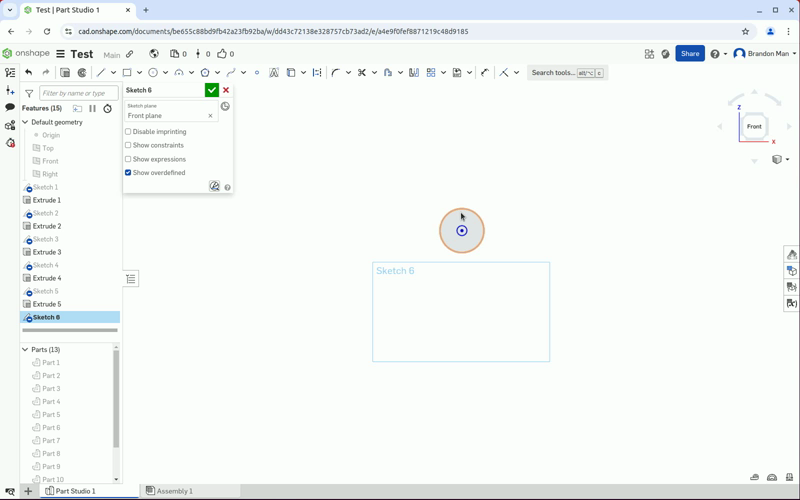
scroll(6)
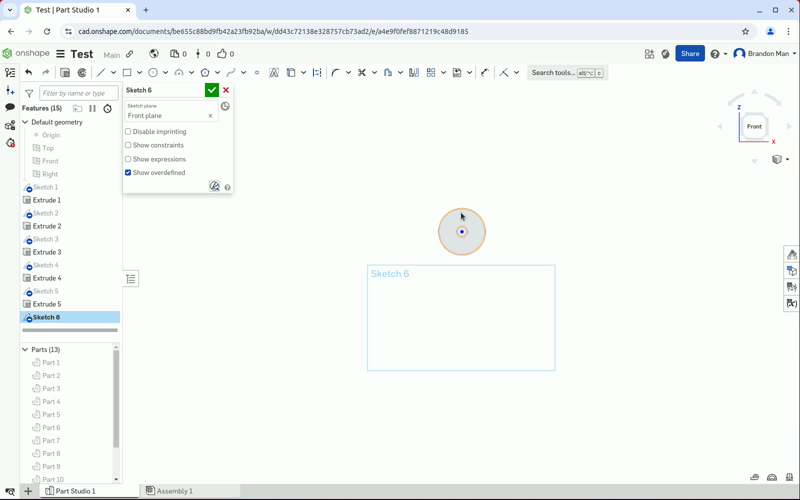
scroll(6)
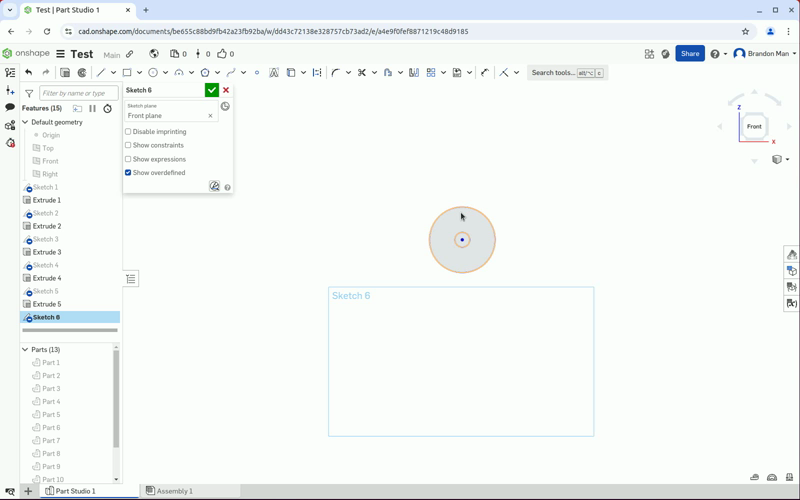
scroll(6)
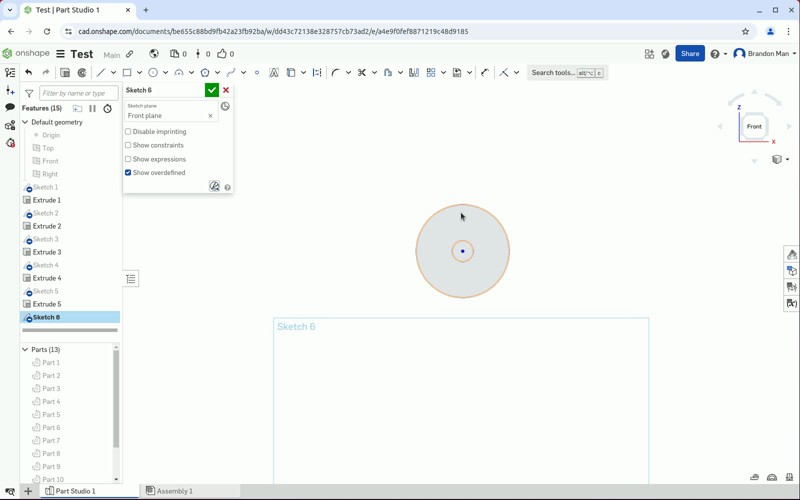
scroll(6)
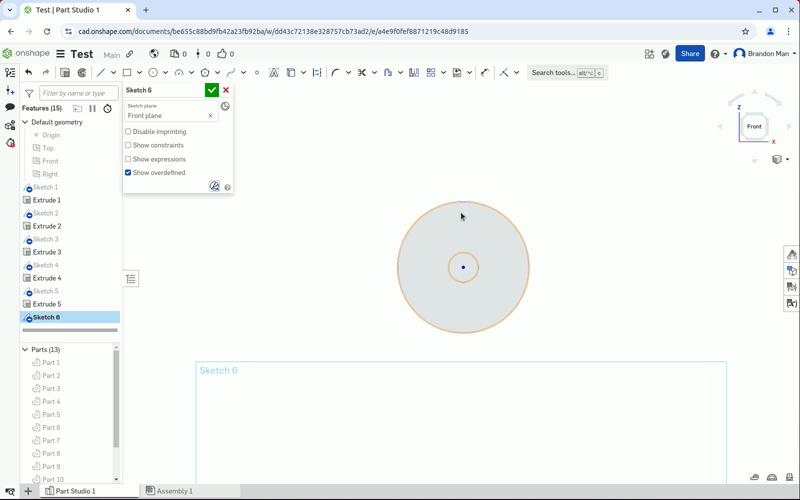
scroll(6)
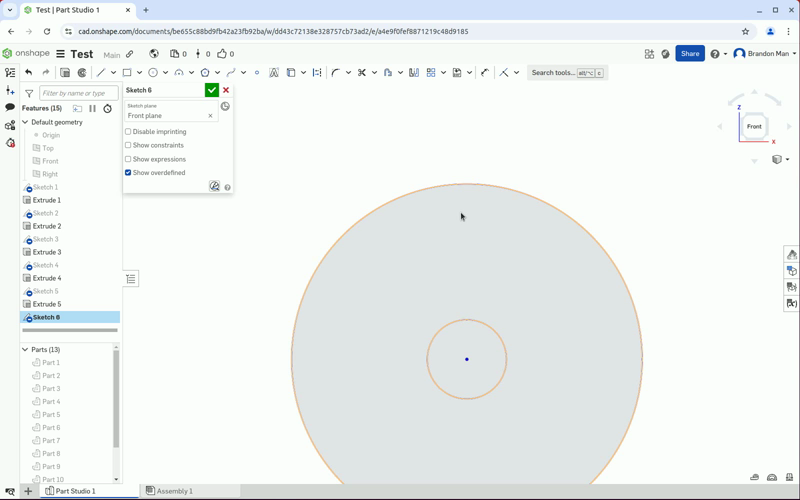
click(461, 212)
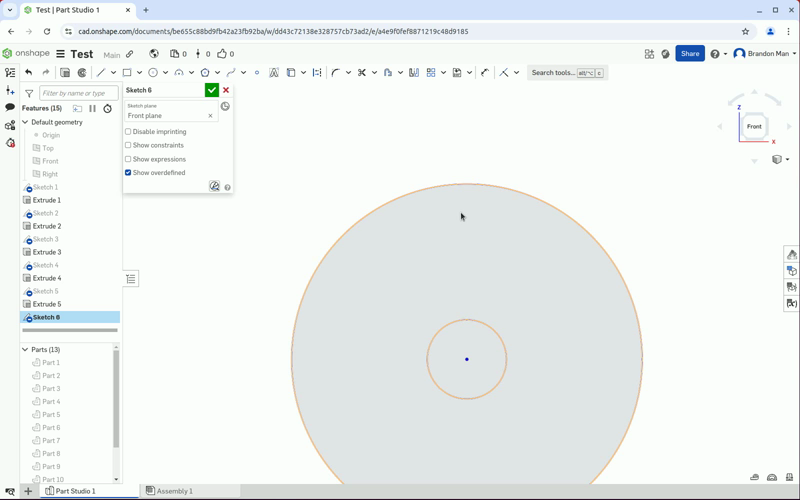
scroll(-6)
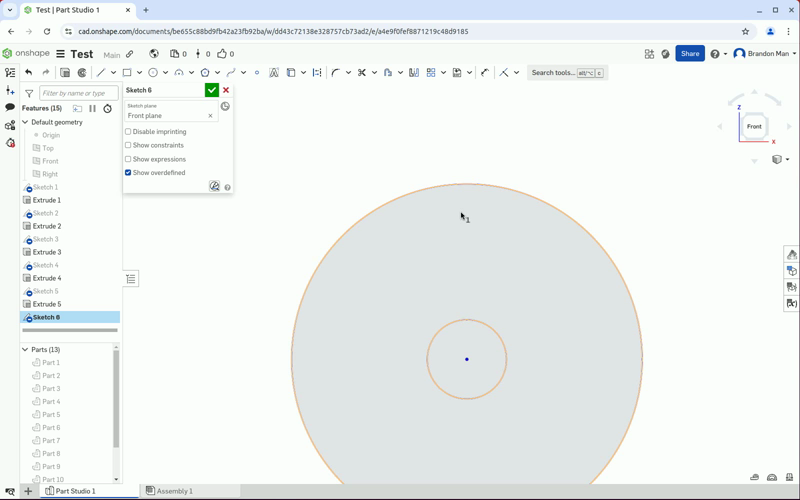
scroll(-6)
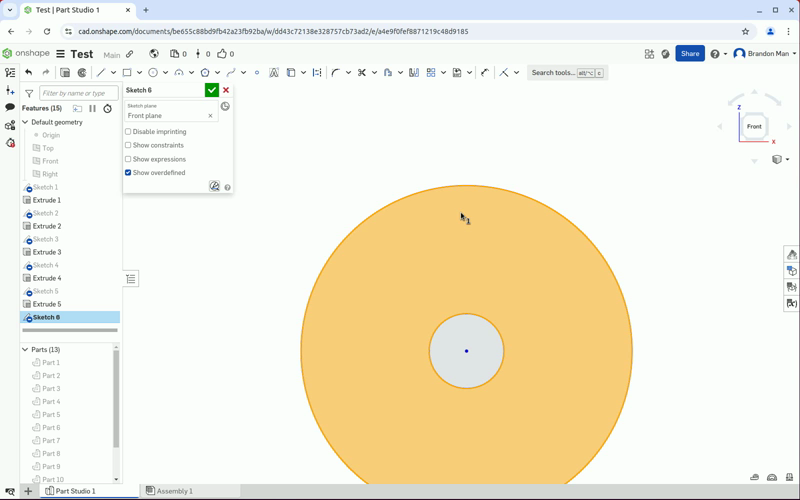
scroll(-6)
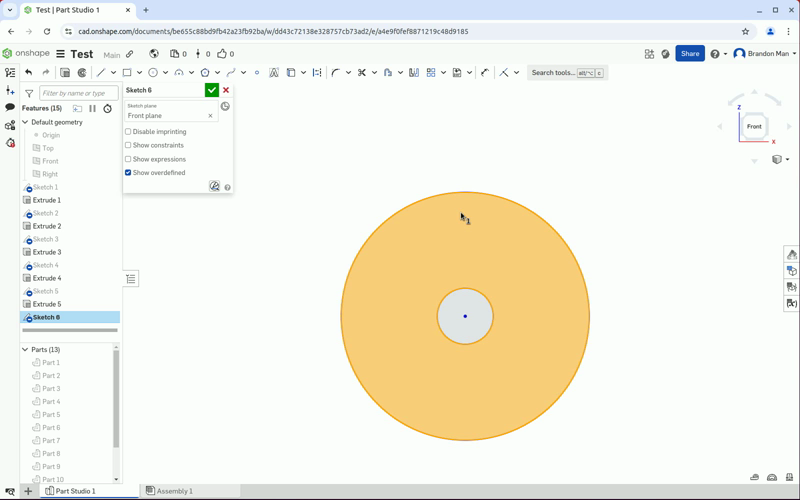
scroll(-6)
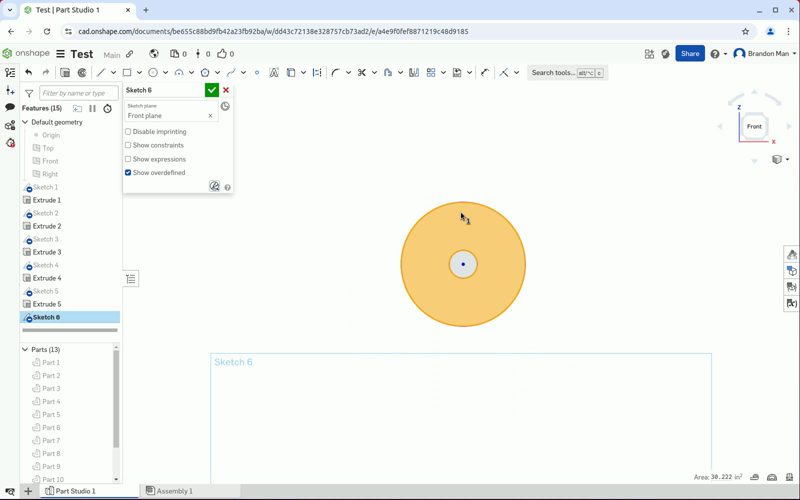
scroll(-6)
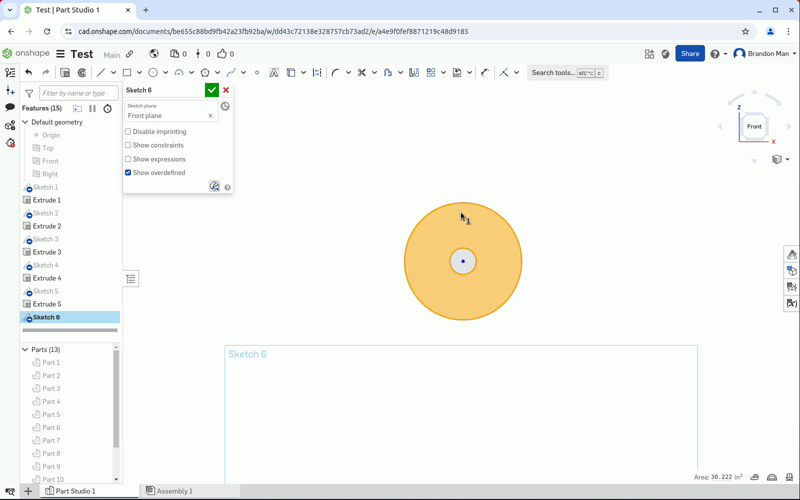
scroll(-6)
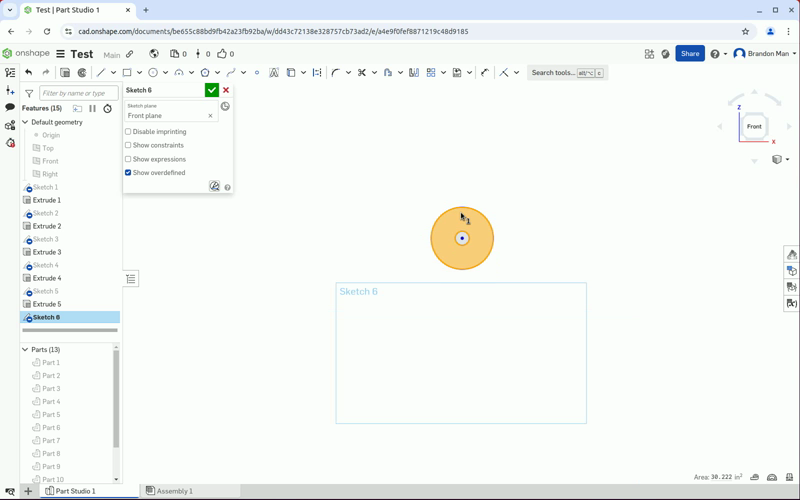
scroll(-6)
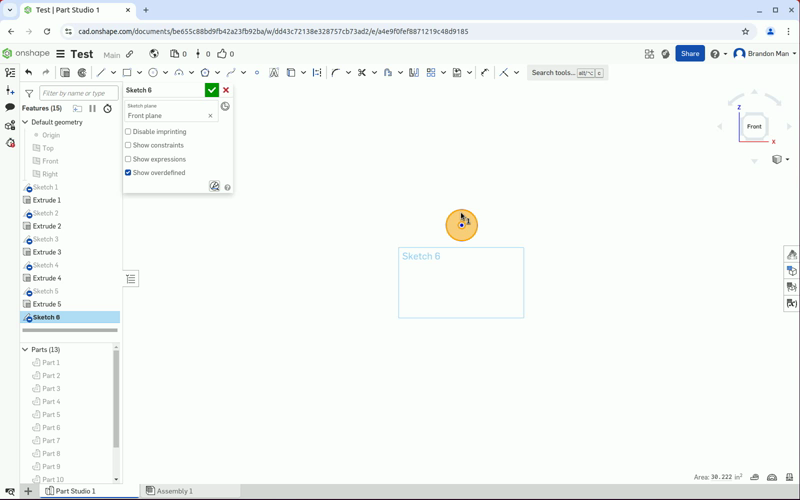
mouse_move(69, 352)
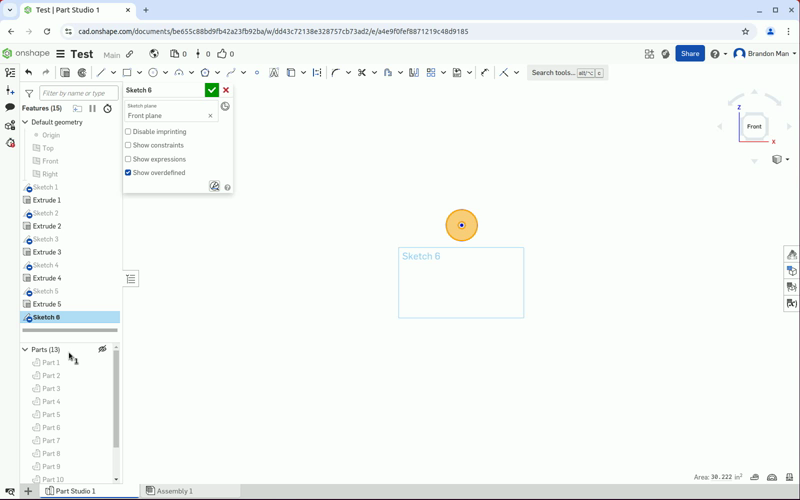
key(shift+y)
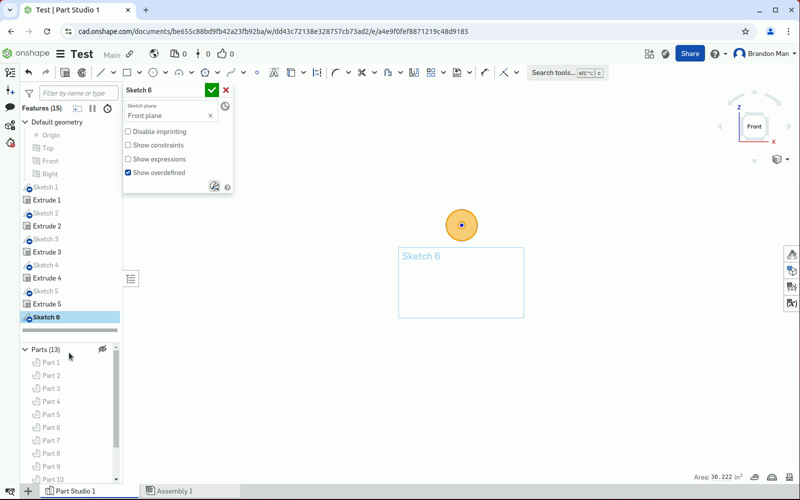
key(shift+e)
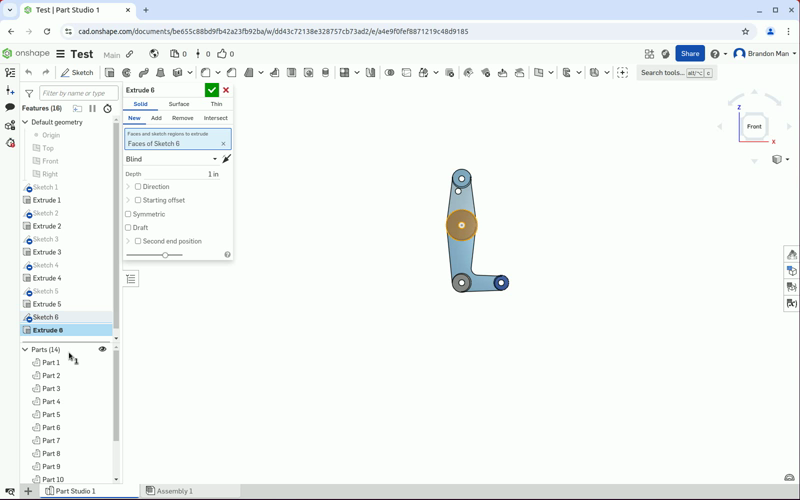
mouse_move(143, 106)
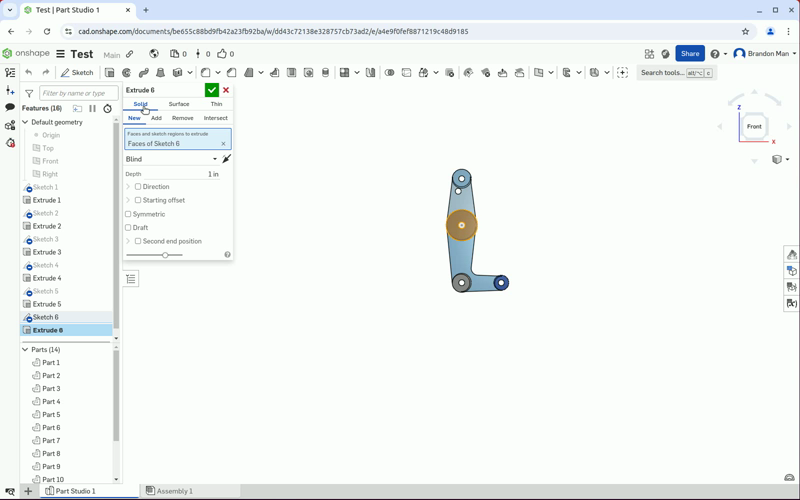
click(143, 106)
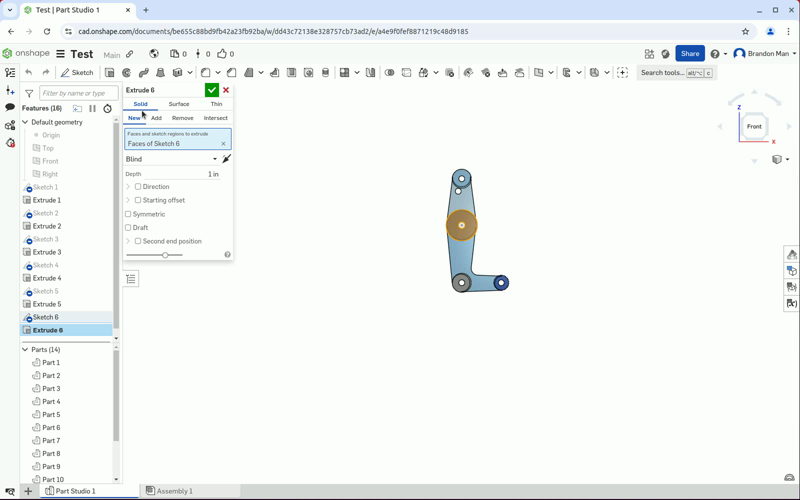
mouse_move(137, 120)
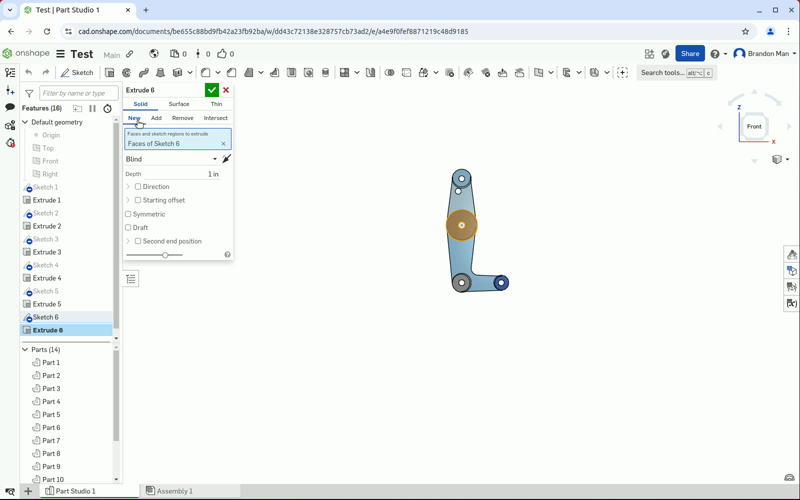
click(137, 120)
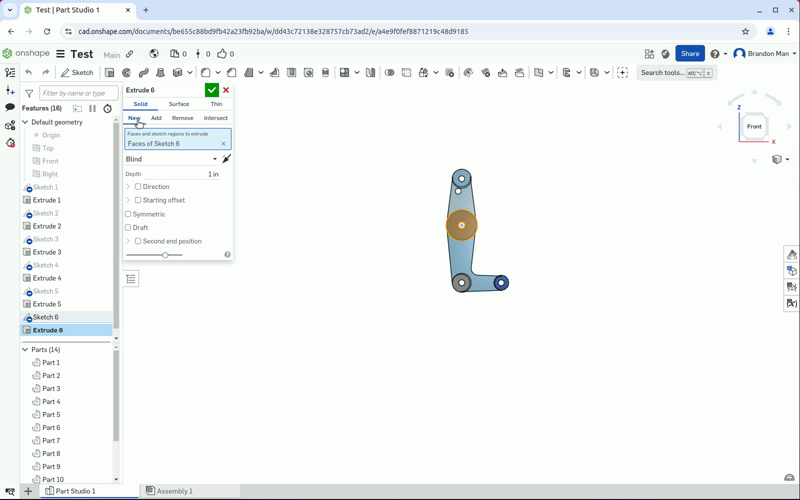
key(tab, 4)
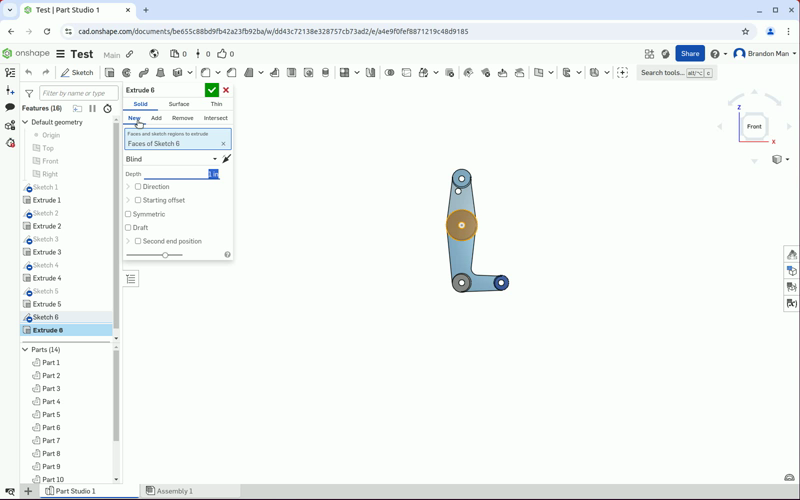
text(-0.481)
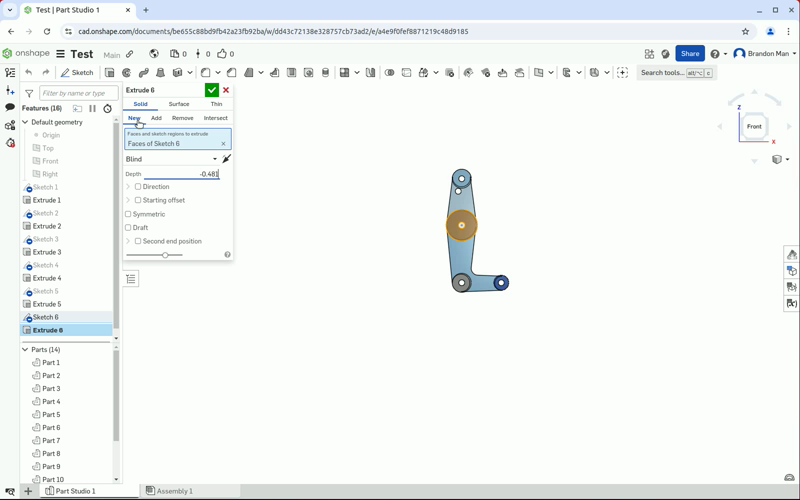
key(enter)
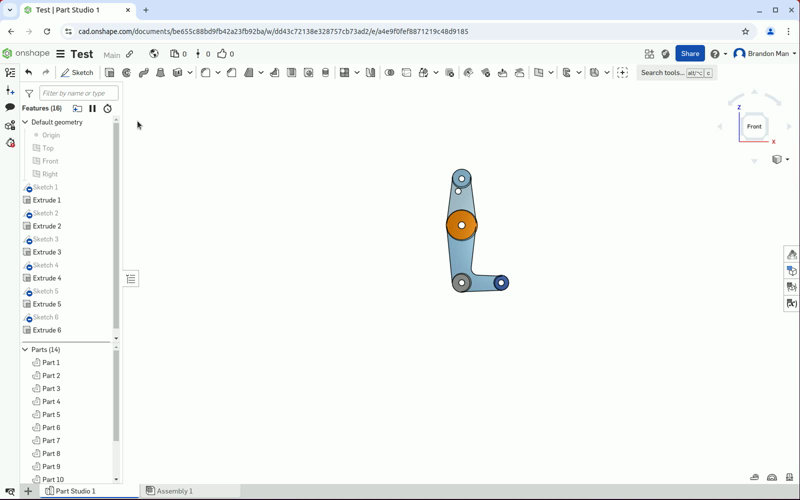
key(shift+h)
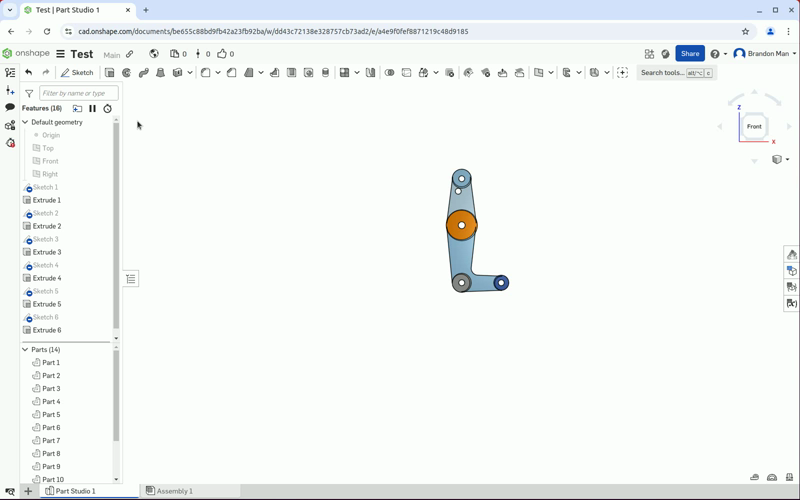
key(shift+h)
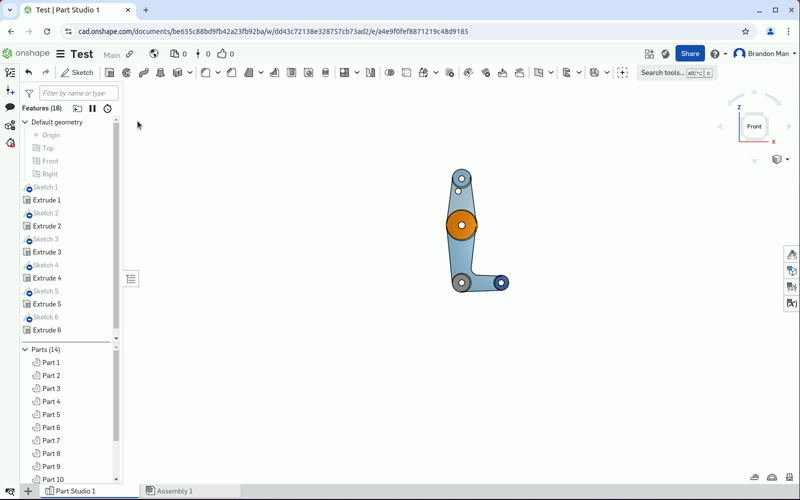
mouse_move(69, 189)
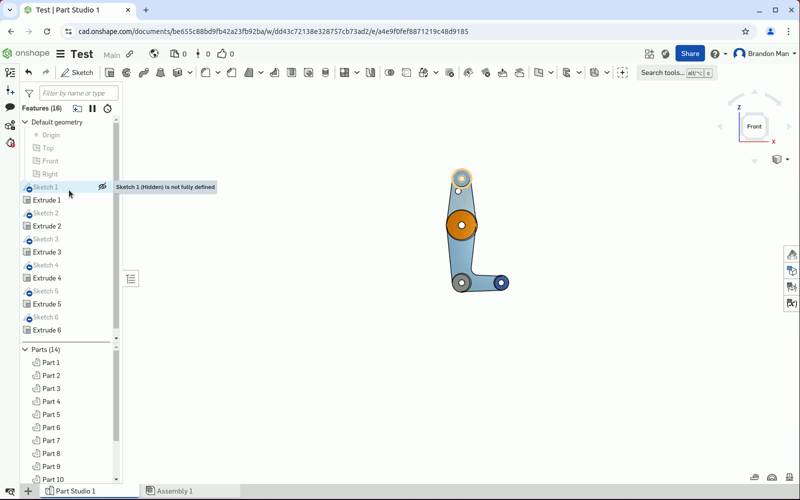
click(69, 189)
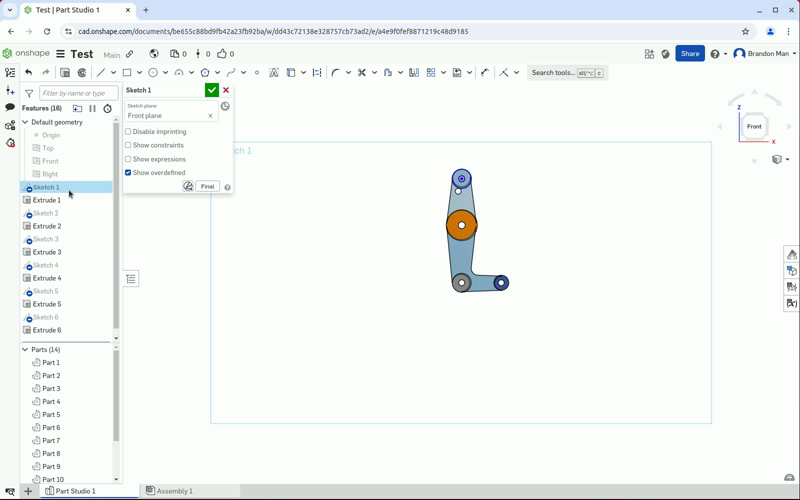
mouse_move(229, 92)
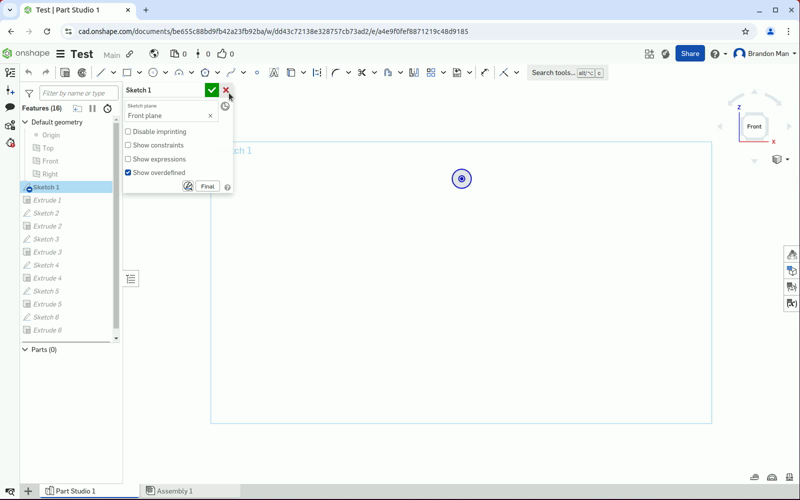
click(229, 92)
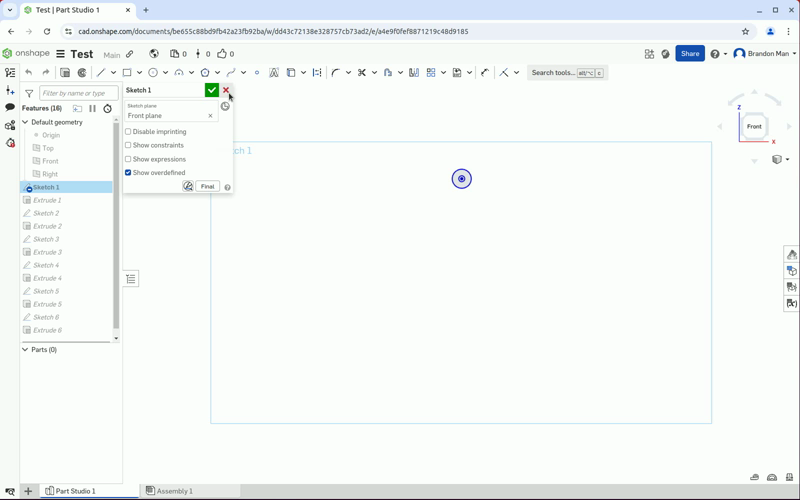
key(shift+s)
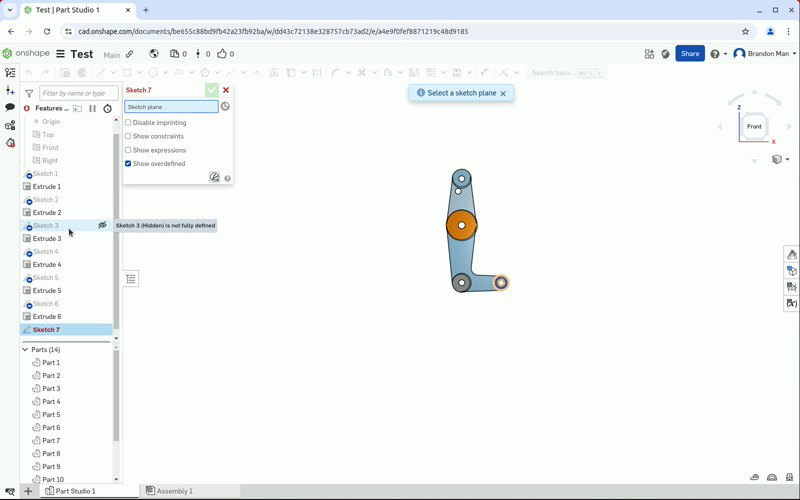
scroll(3)
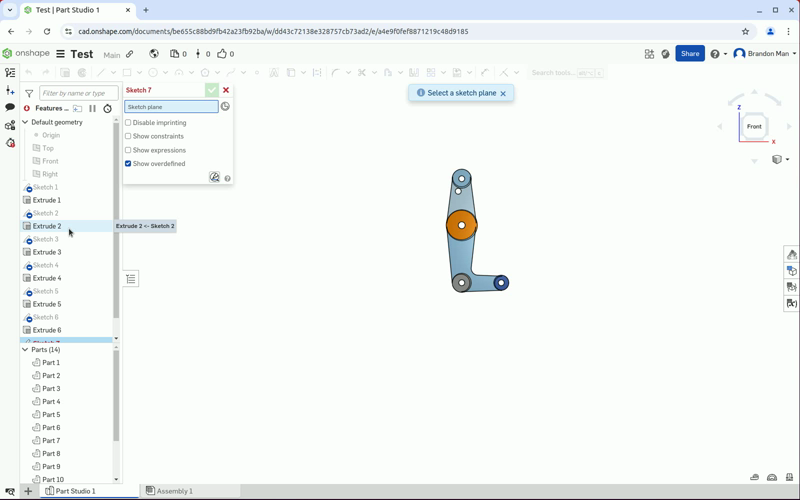
mouse_move(69, 163)
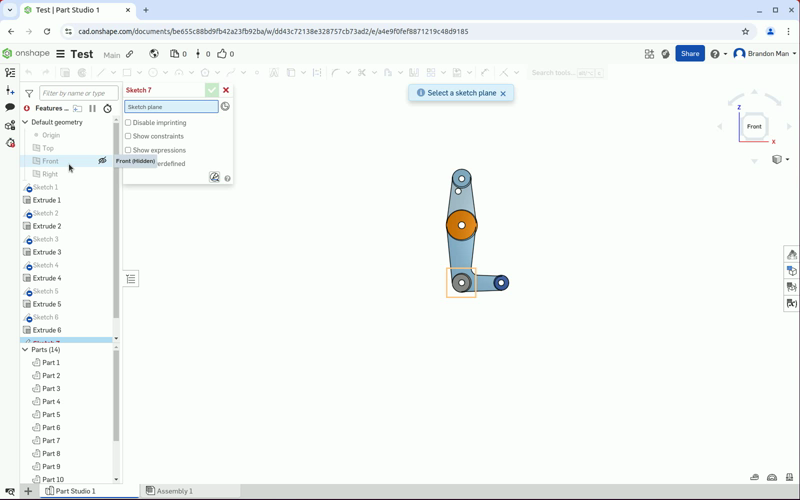
click(69, 163)
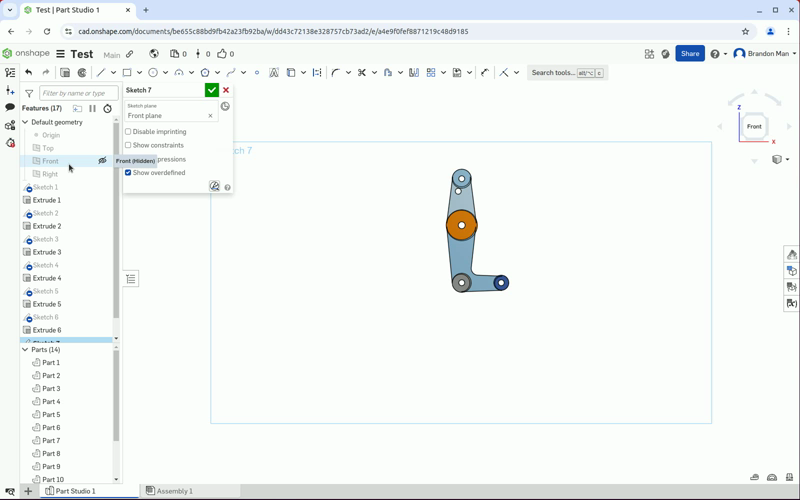
mouse_move(69, 352)
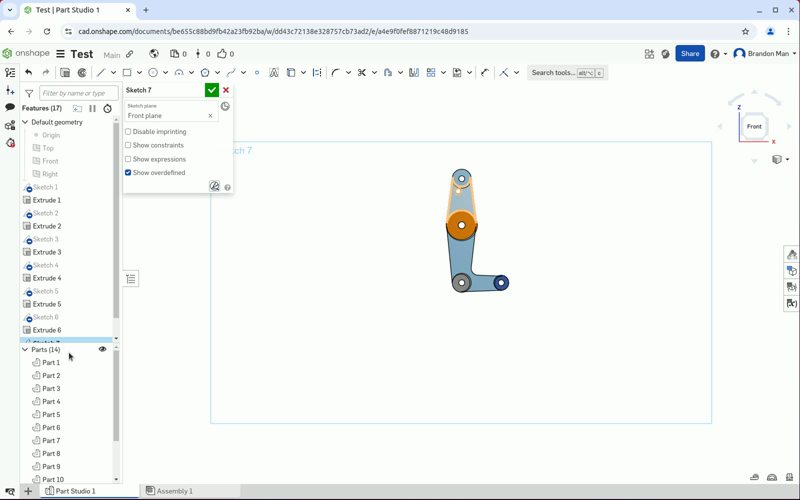
key(y)
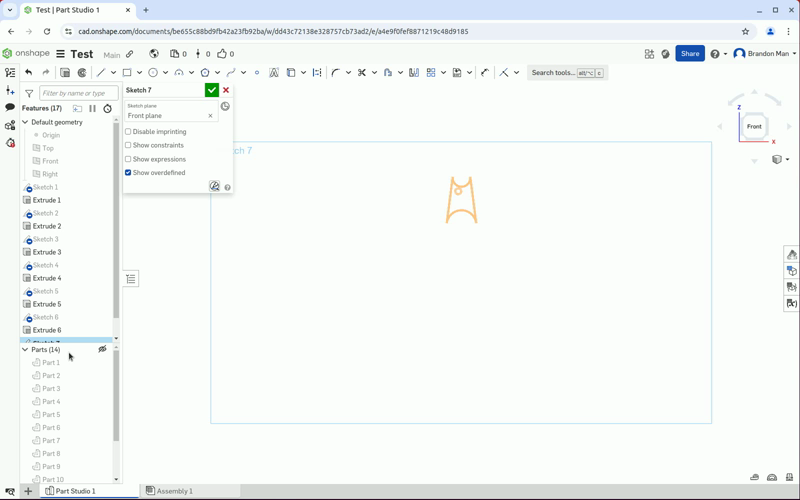
key(a)
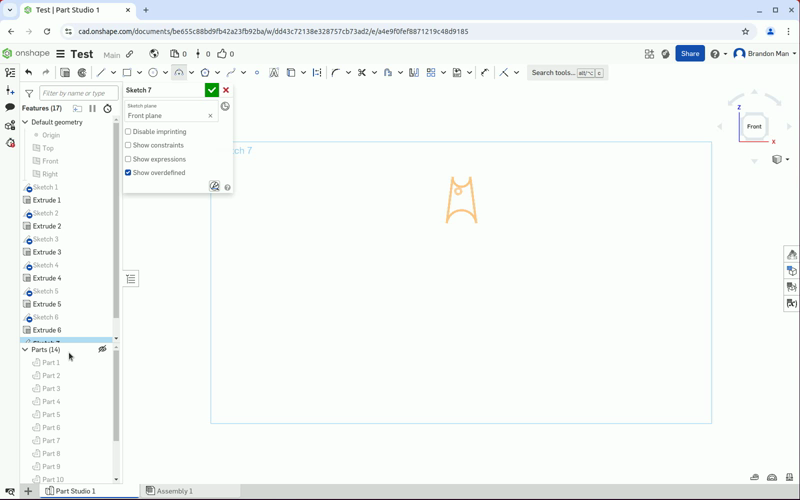
key_down(shift)
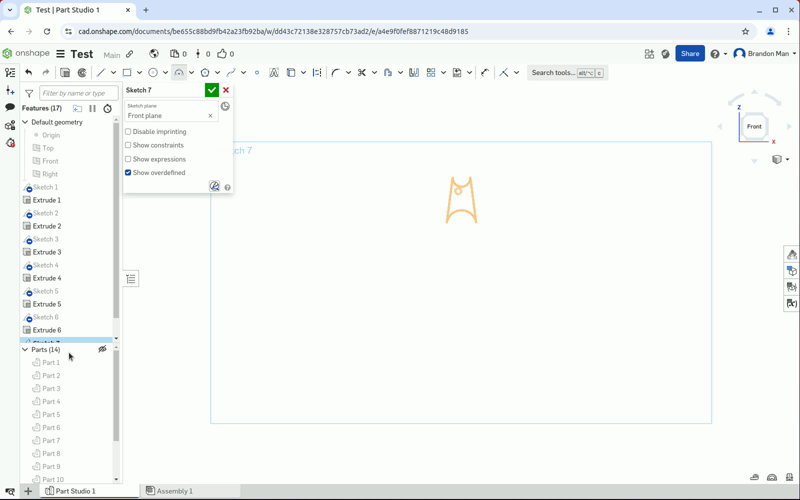
mouse_move(446, 223)
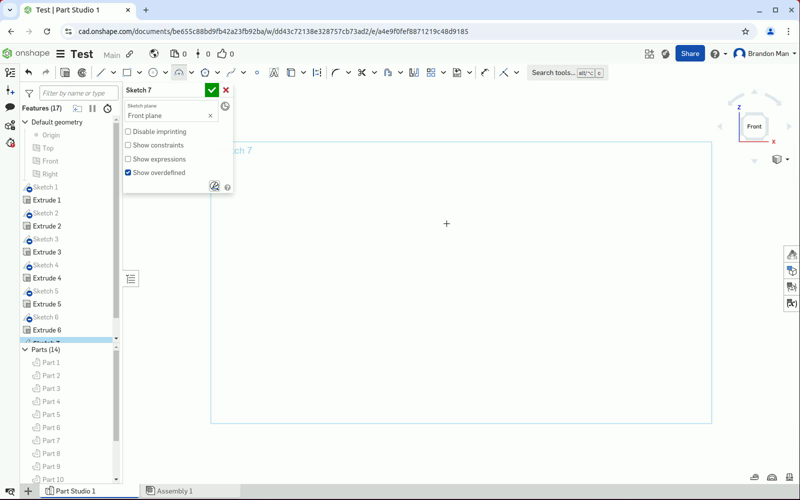
click(446, 223)
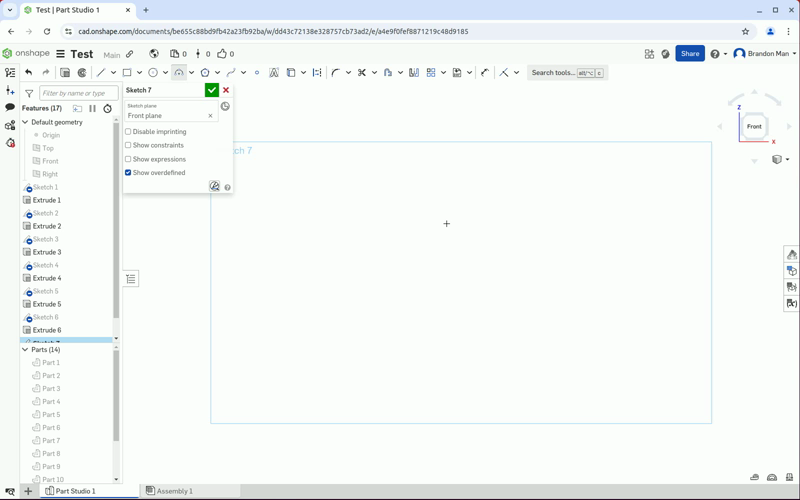
key_up(shift)
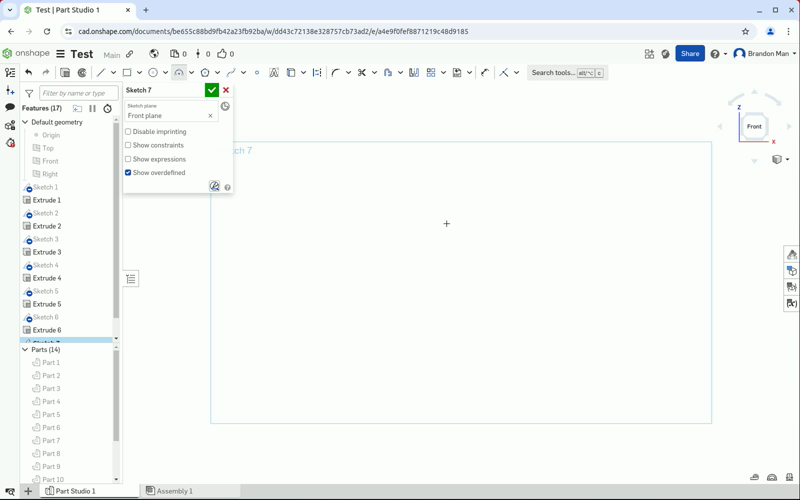
key_down(shift)
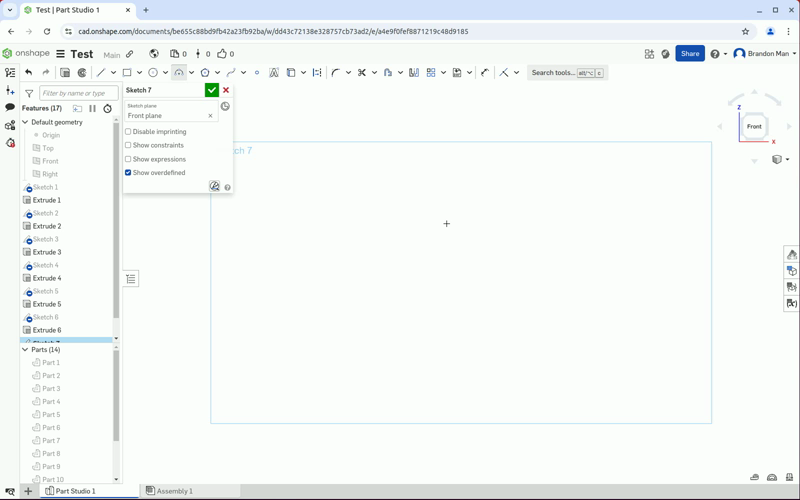
mouse_move(476, 223)
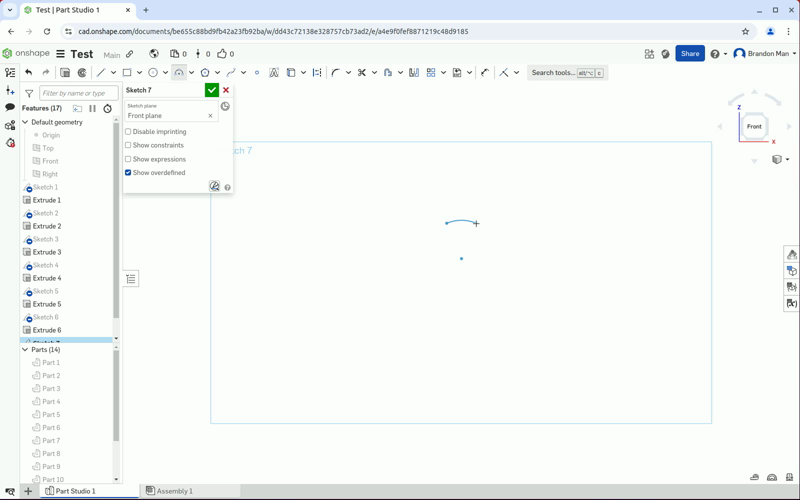
click(476, 223)
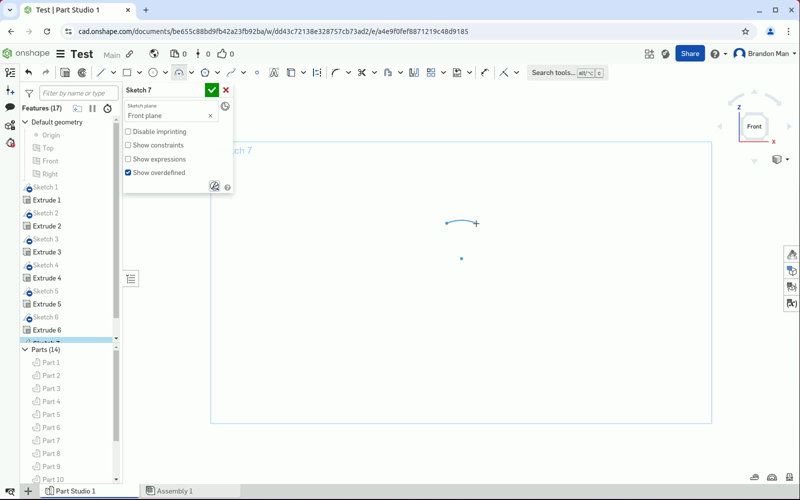
mouse_move(461, 210)
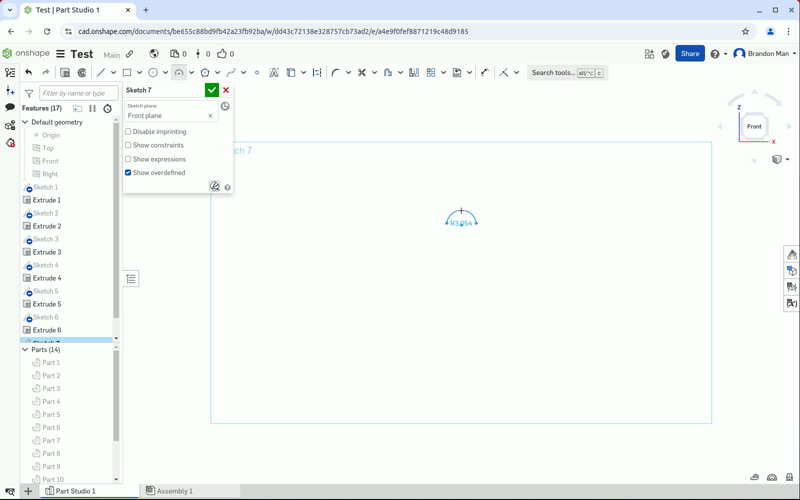
click(461, 210)
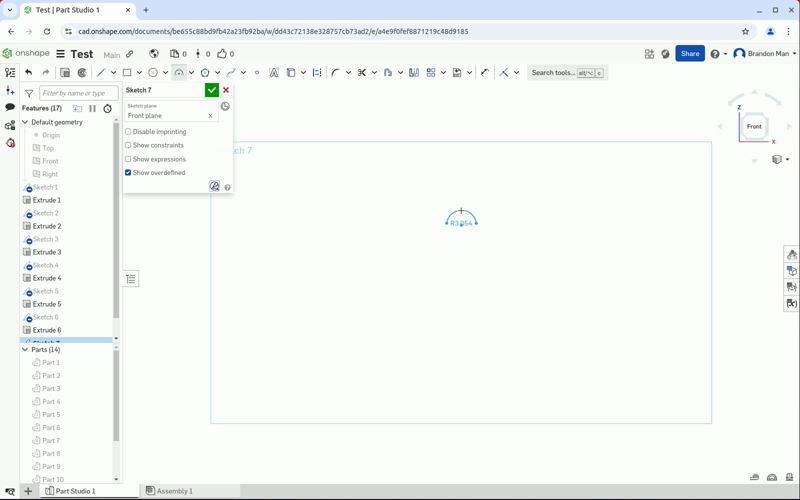
key_up(shift)
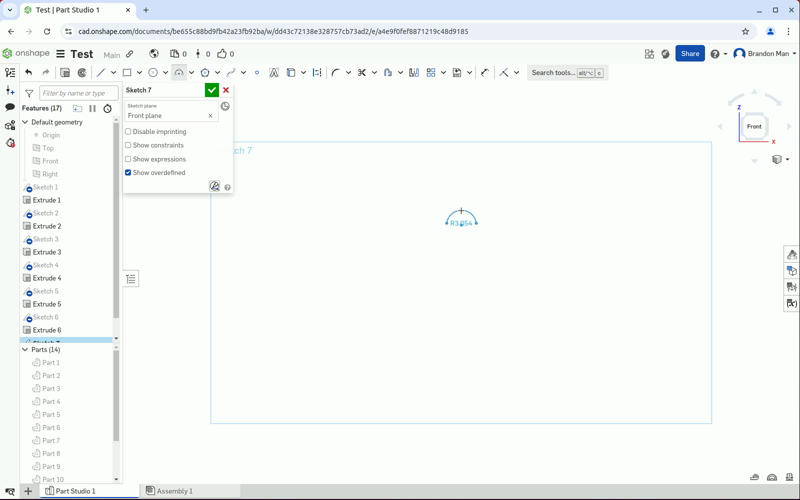
key(esc)
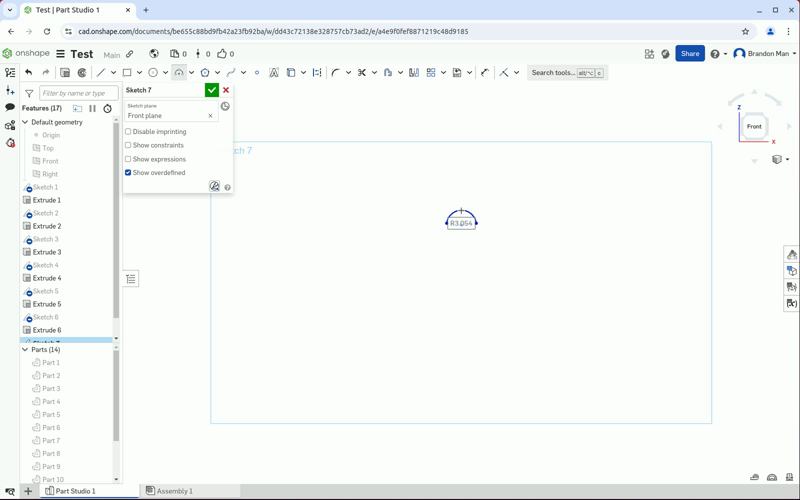
key(l)
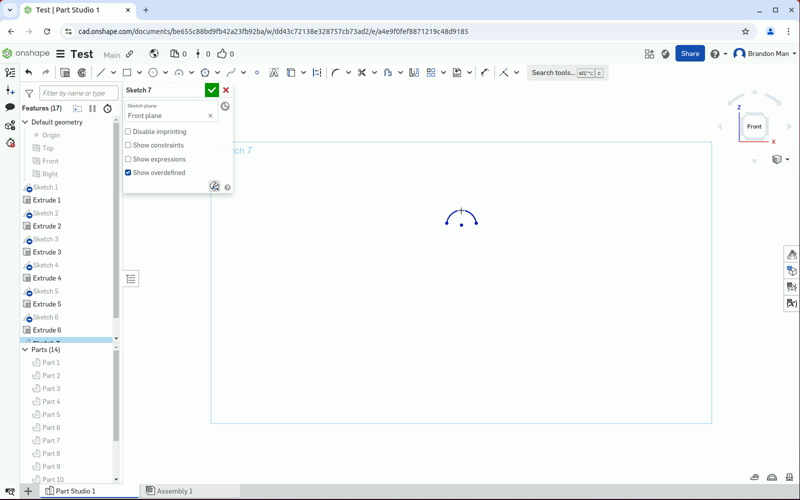
mouse_move(476, 223)
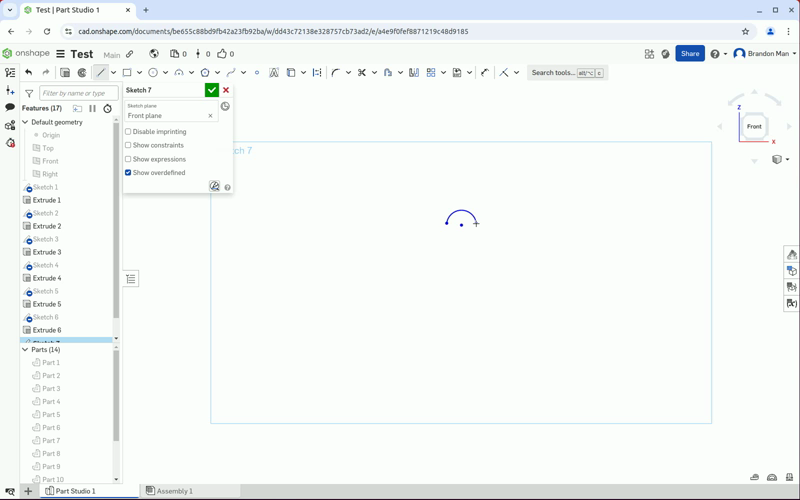
click(476, 223)
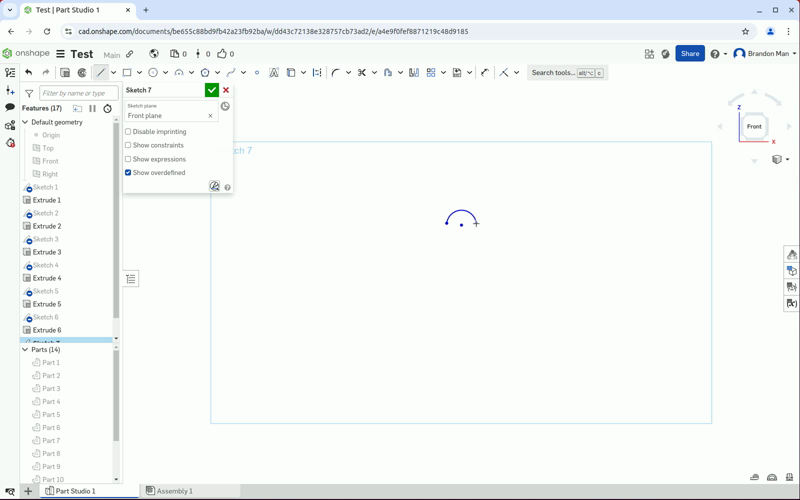
key_down(shift)
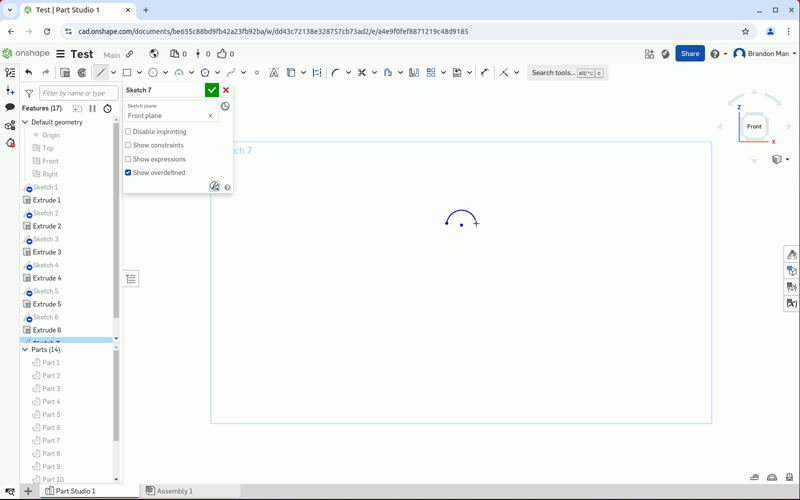
mouse_move(506, 223)
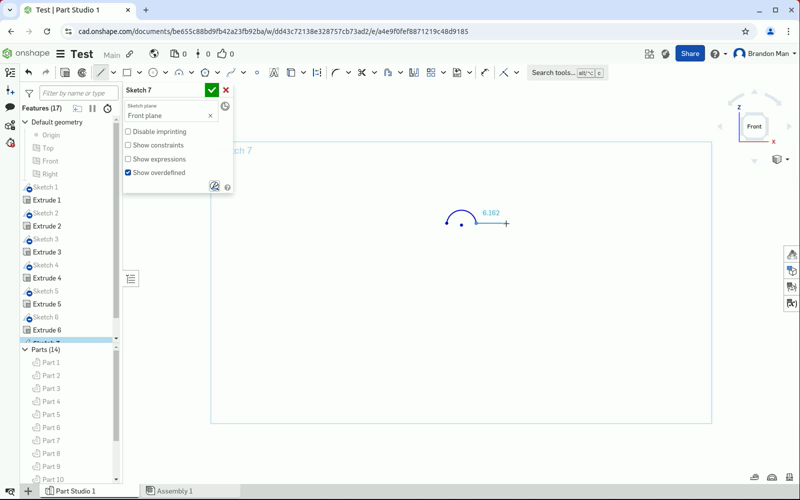
mouse_move(470, 176)
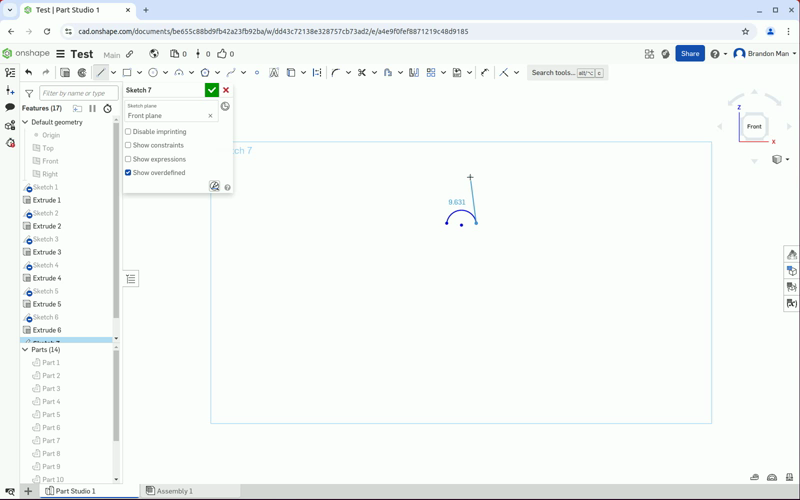
click(470, 176)
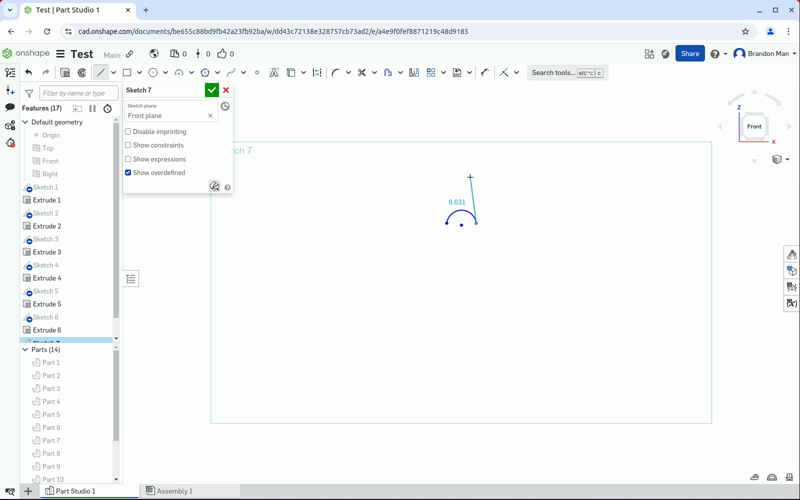
key_up(shift)
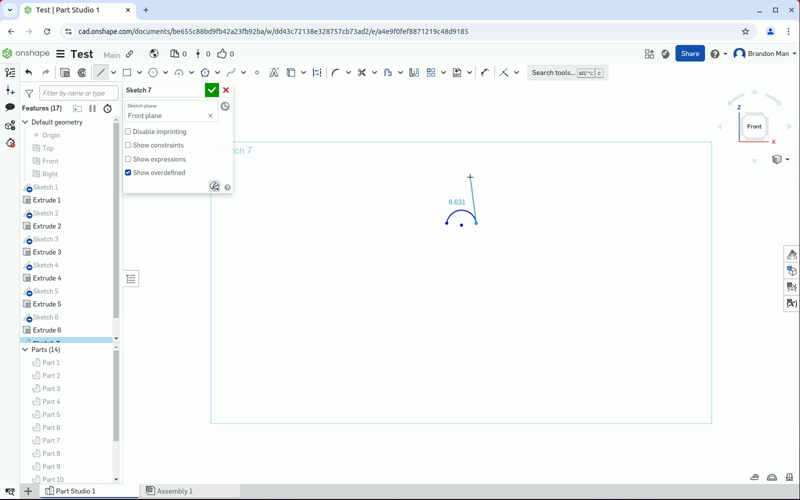
key(esc)
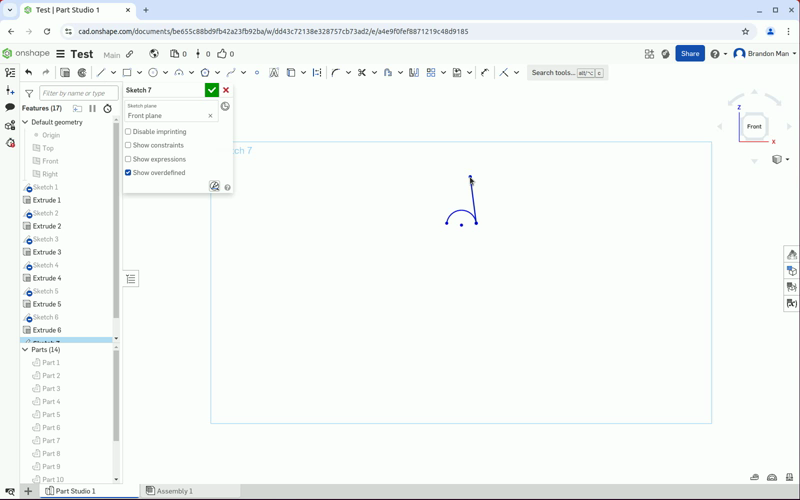
key(a)
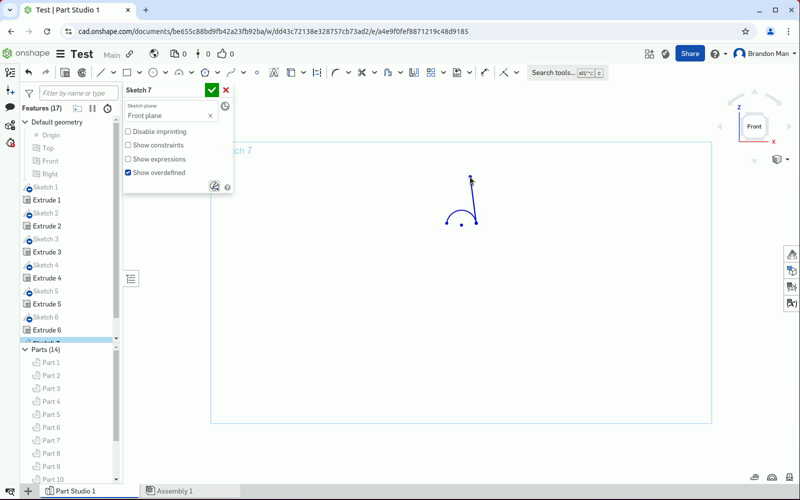
mouse_move(470, 176)
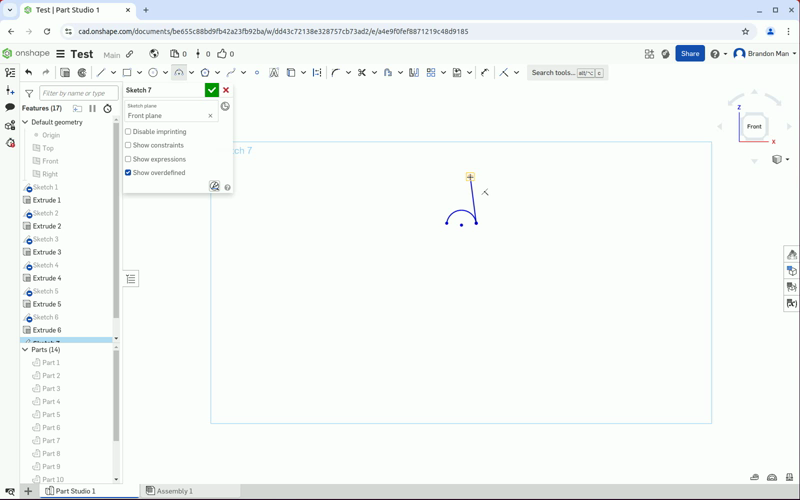
click(470, 176)
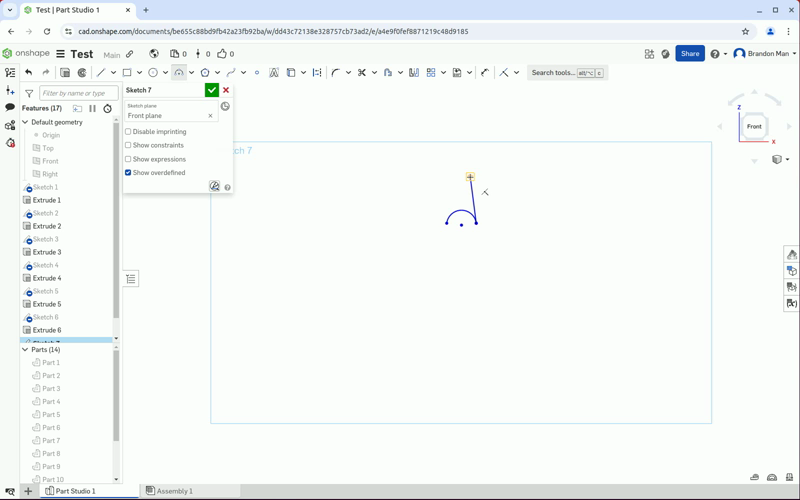
key_down(shift)
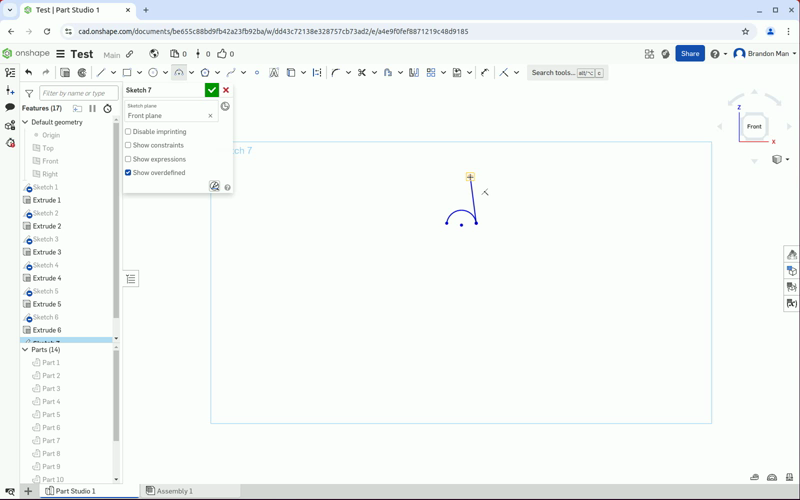
mouse_move(452, 176)
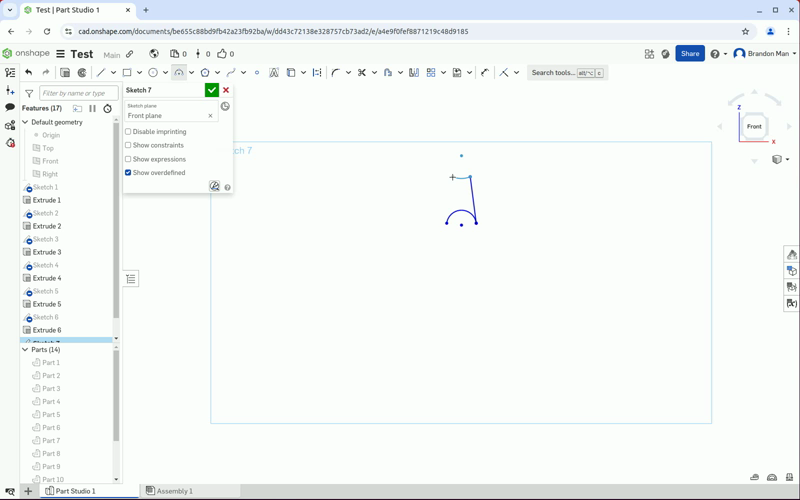
click(452, 176)
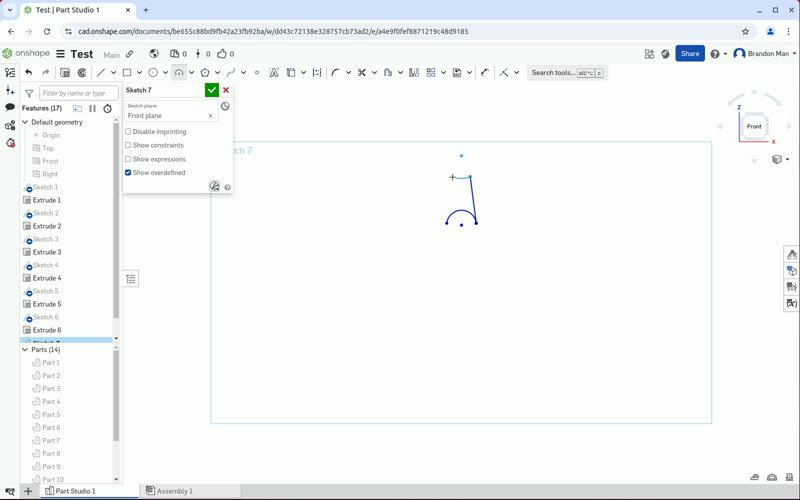
mouse_move(461, 186)
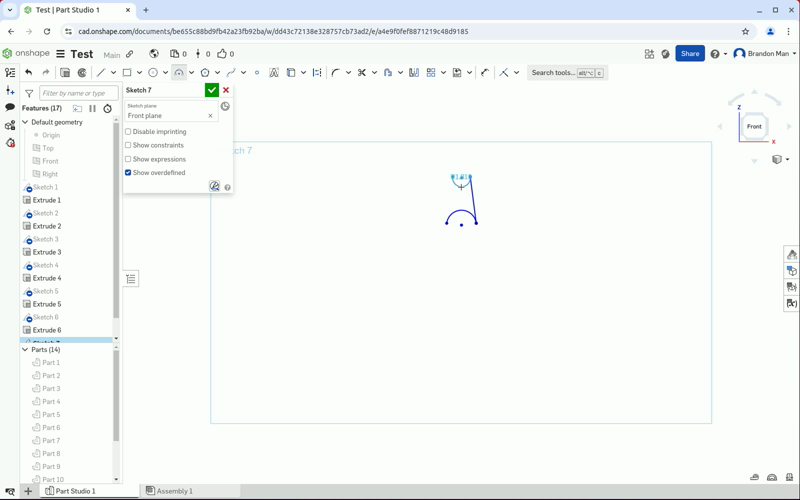
click(461, 186)
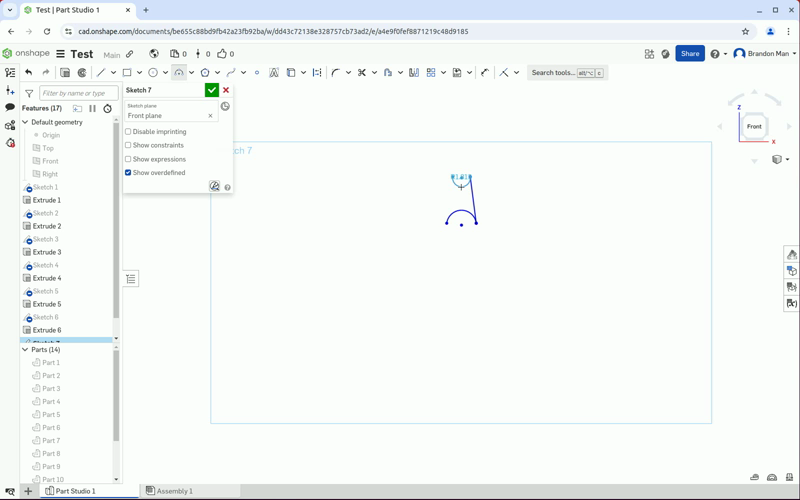
key_up(shift)
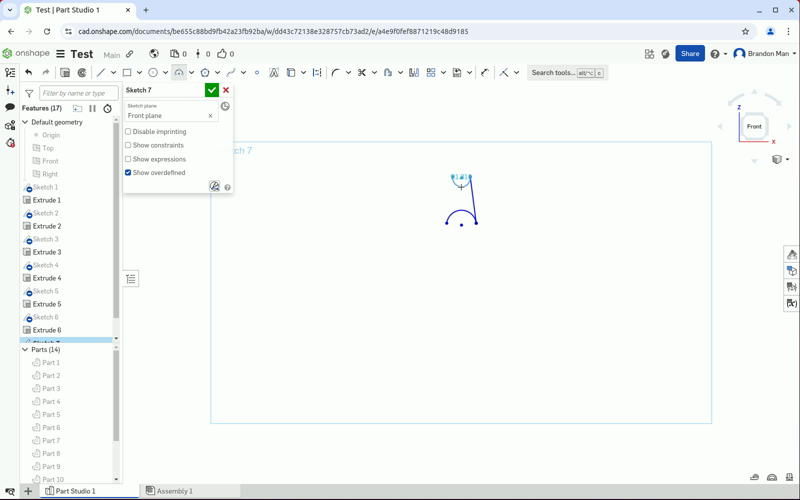
key(esc)
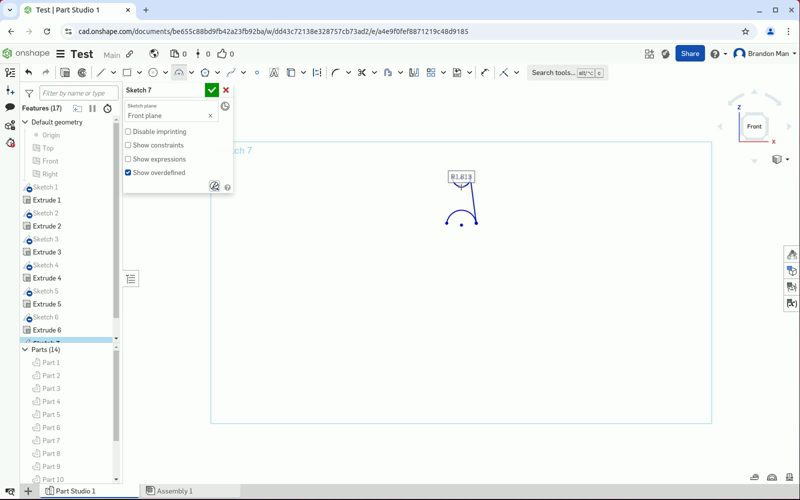
key(l)
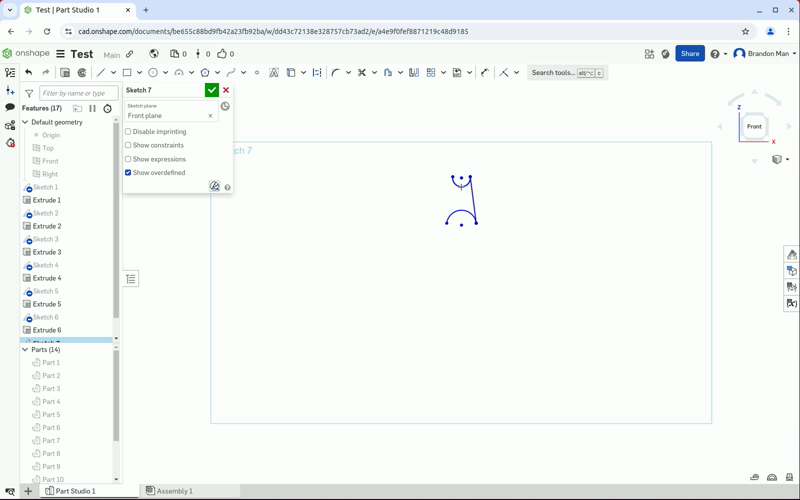
mouse_move(452, 176)
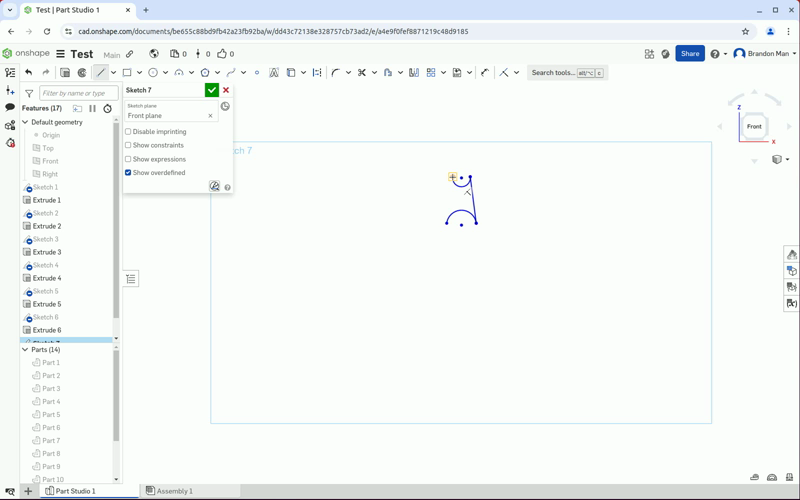
click(452, 176)
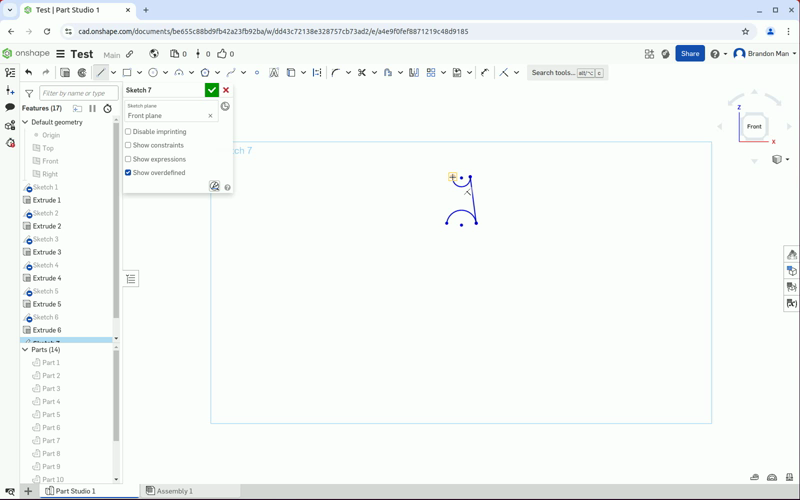
mouse_move(482, 176)
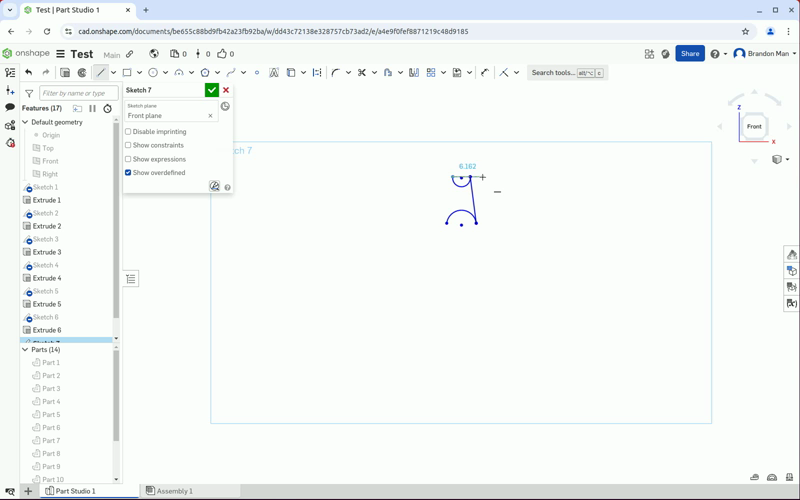
key_down(shift)
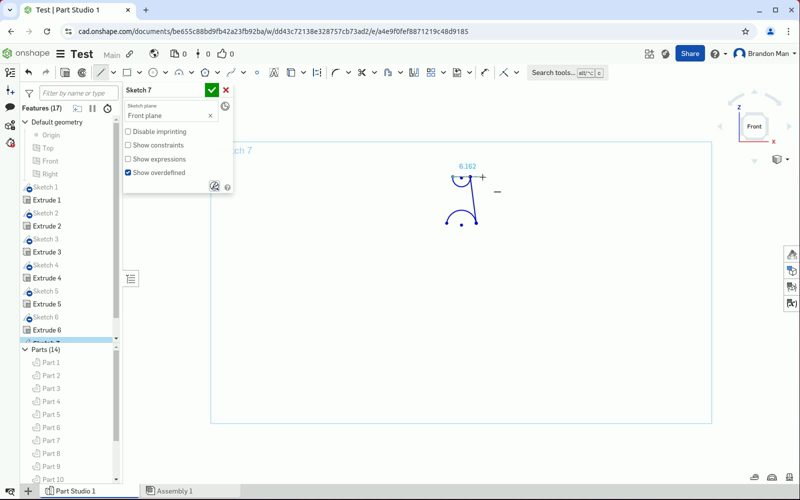
mouse_move(446, 223)
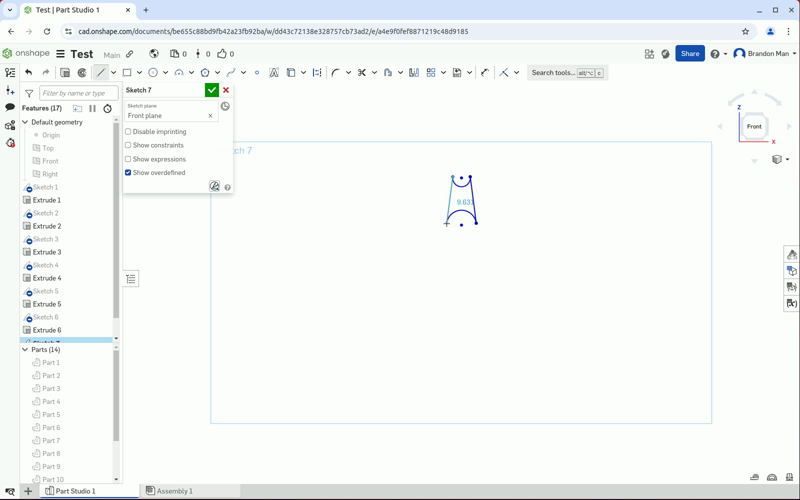
key_up(shift)
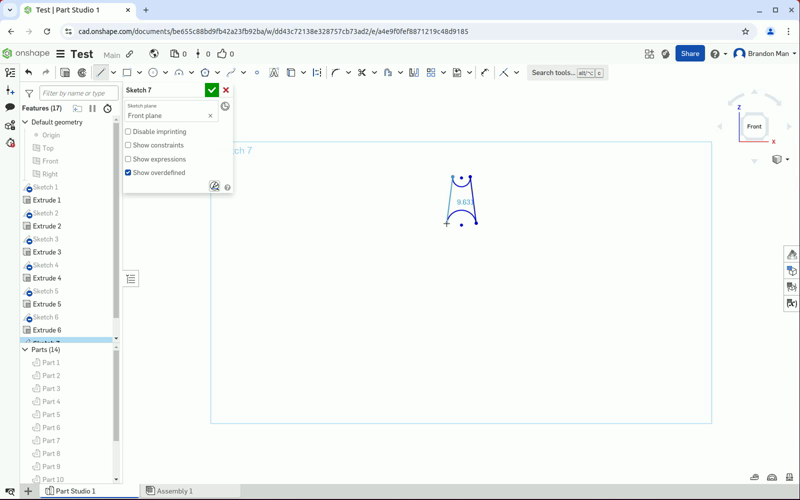
click(446, 223)
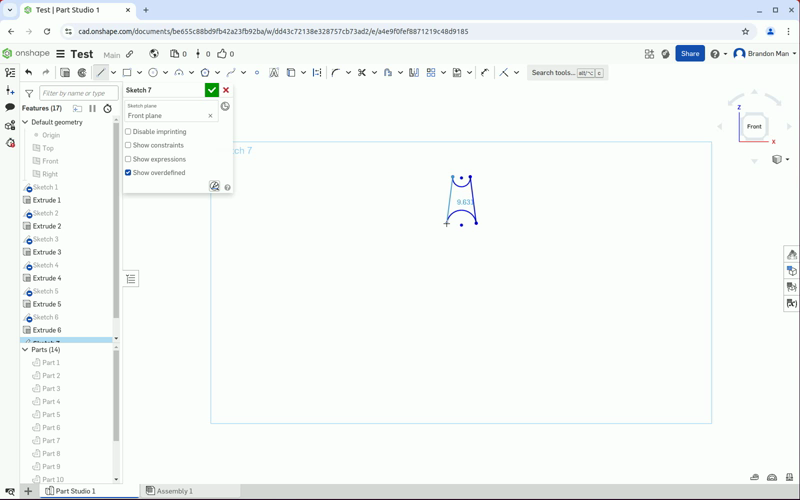
key(esc)
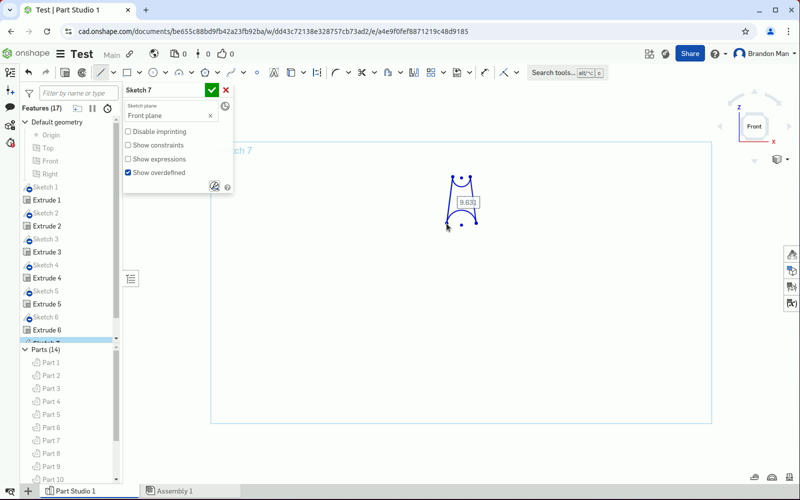
key(c)
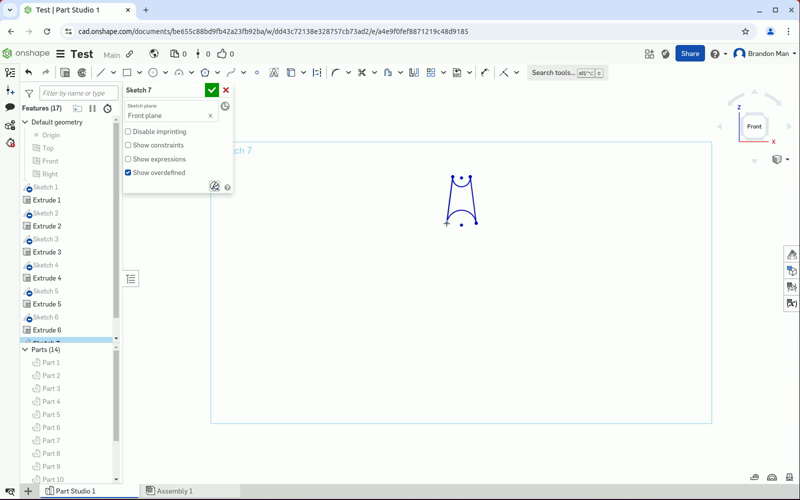
key_down(shift)
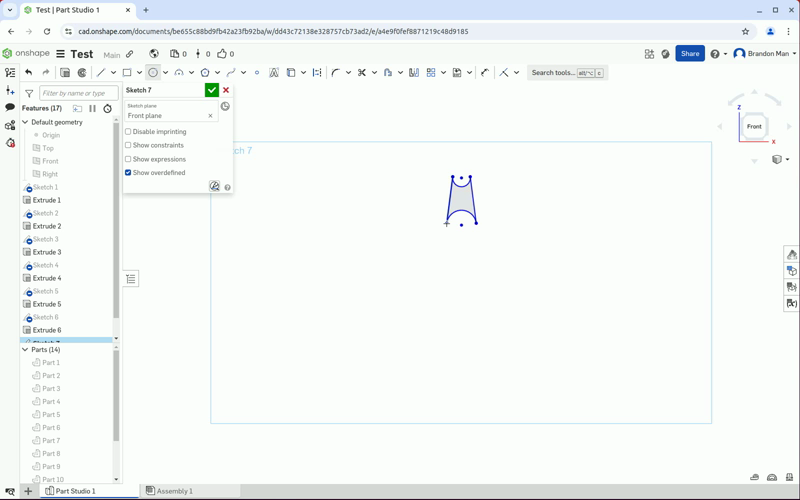
mouse_move(458, 191)
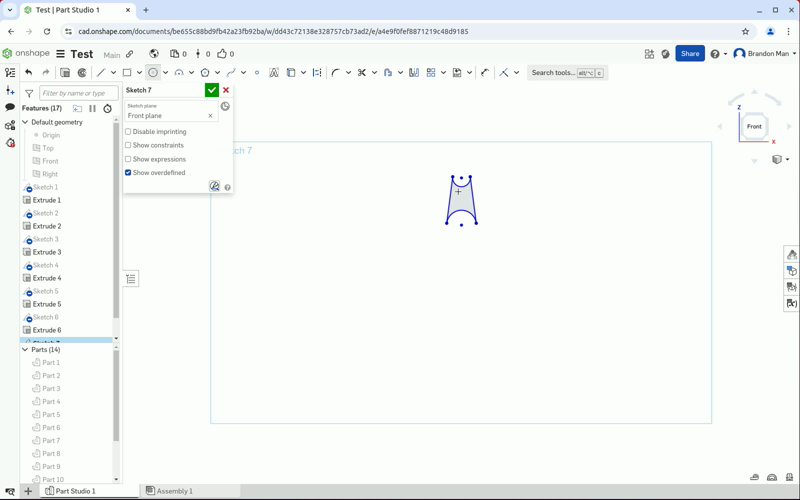
click(458, 191)
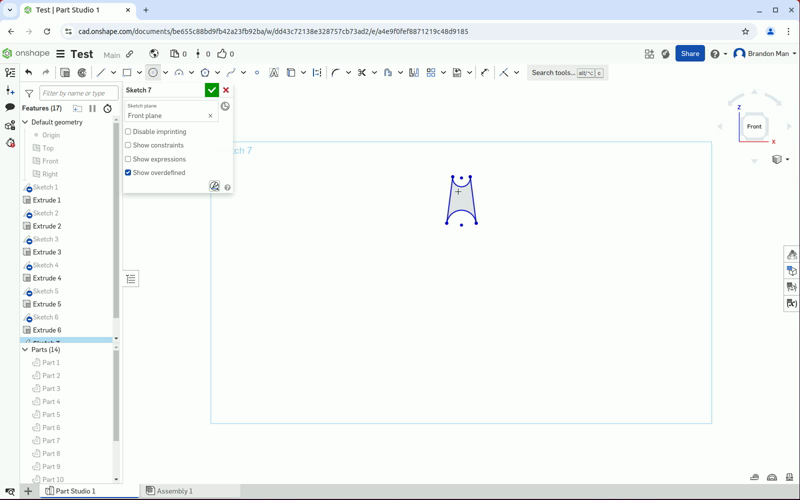
key_up(shift)
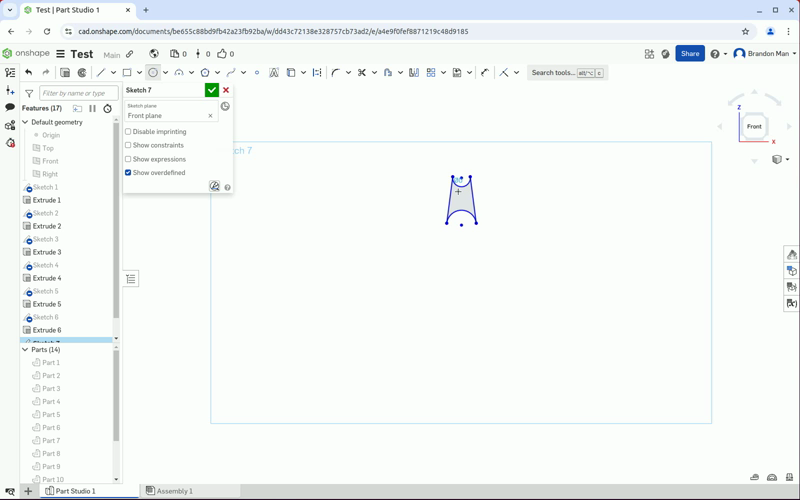
mouse_move(461, 191)
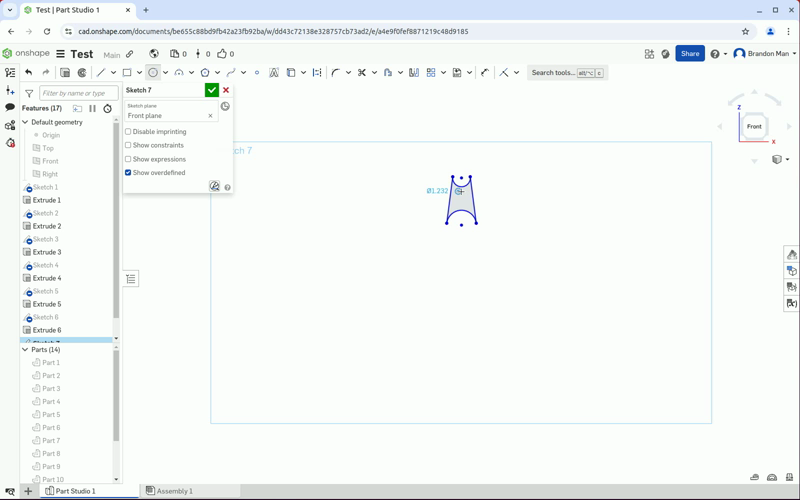
scroll(6)
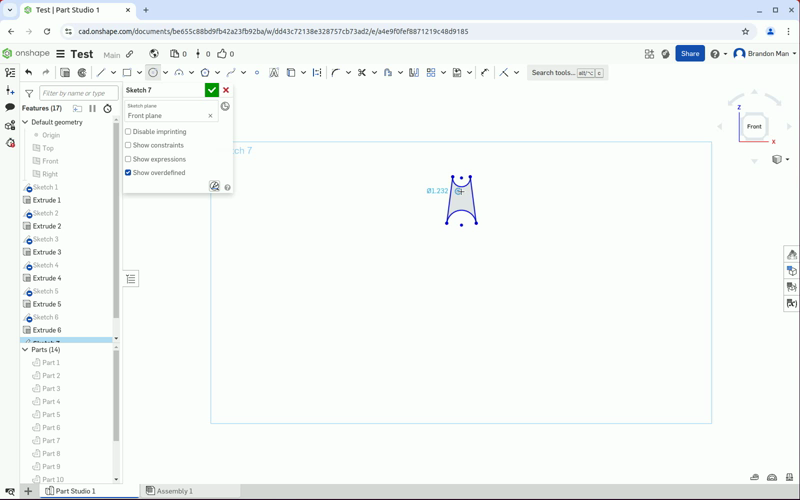
scroll(6)
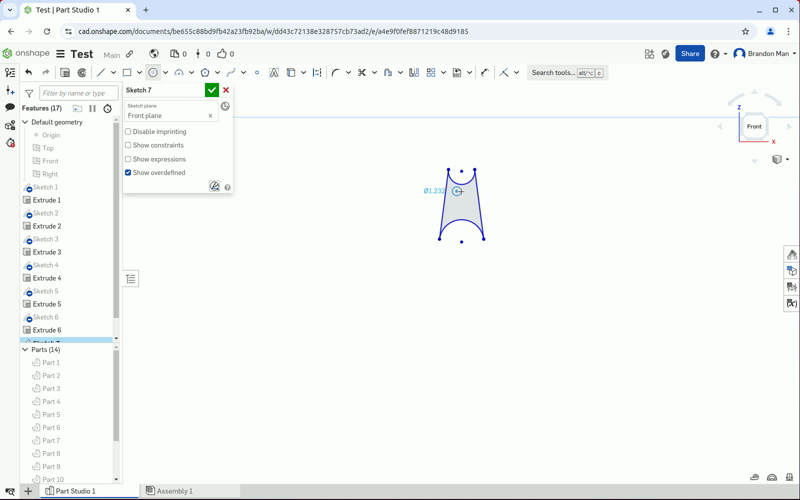
scroll(6)
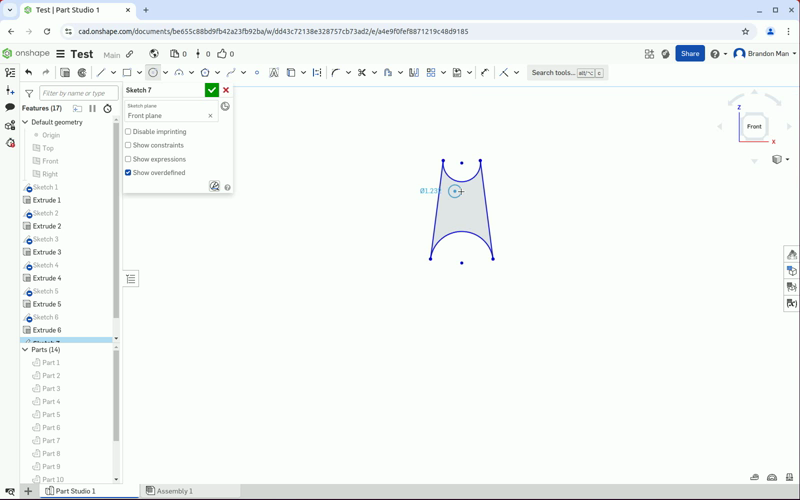
scroll(6)
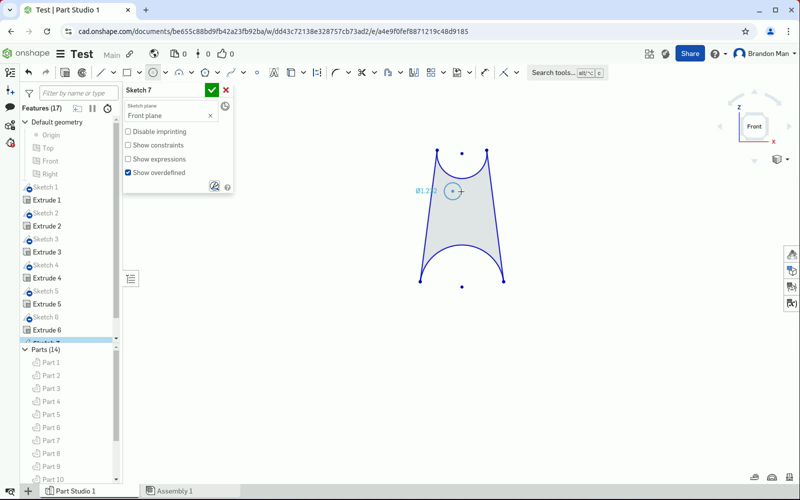
scroll(6)
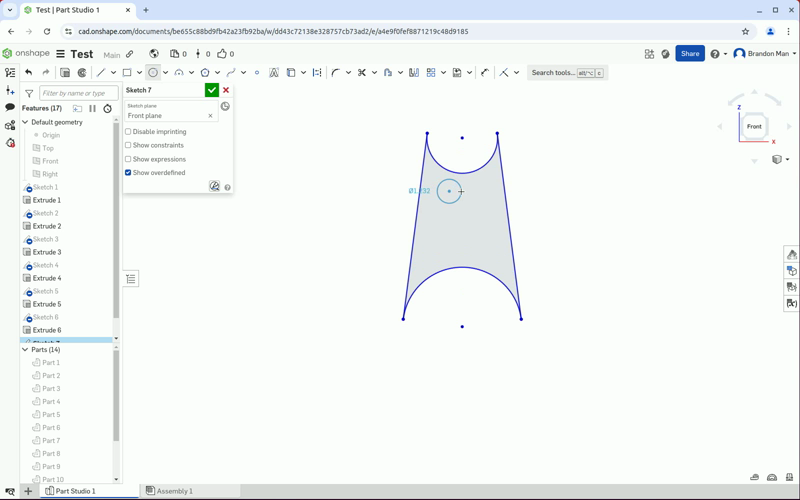
scroll(6)
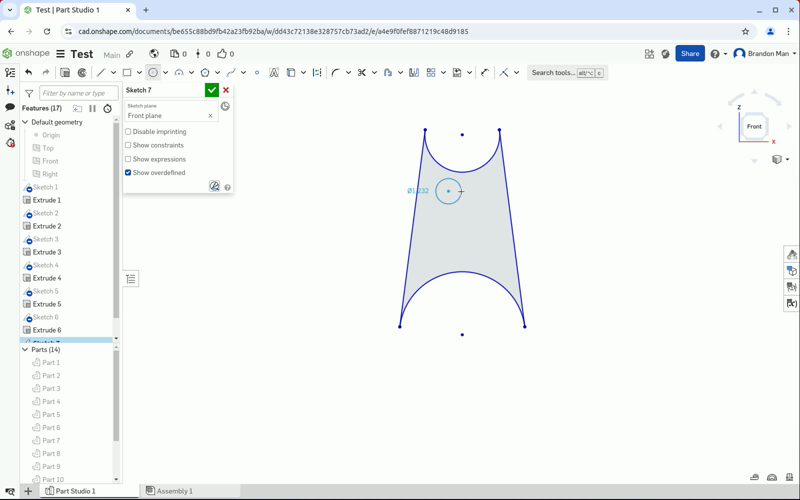
scroll(6)
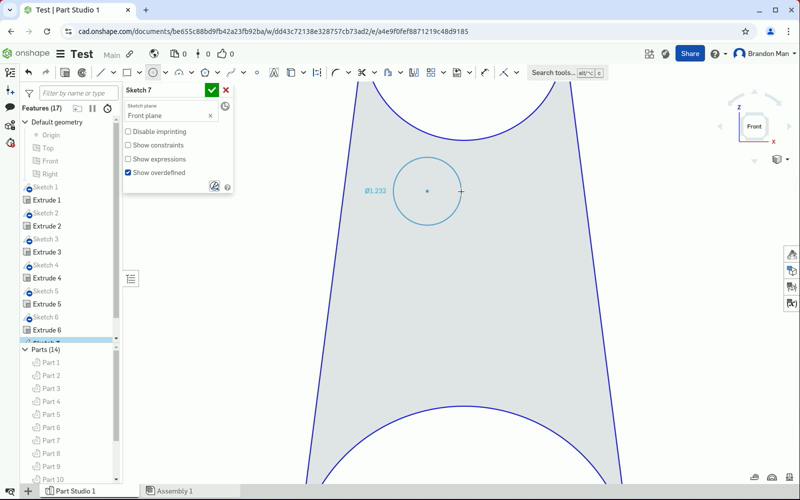
click(461, 191)
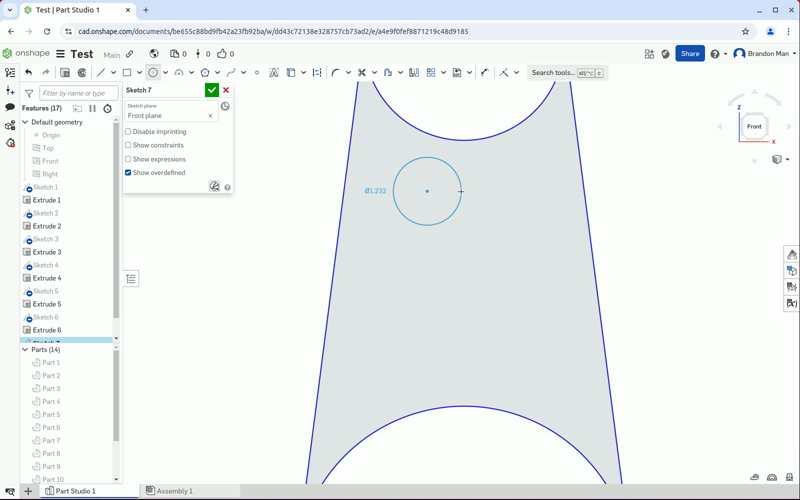
scroll(-6)
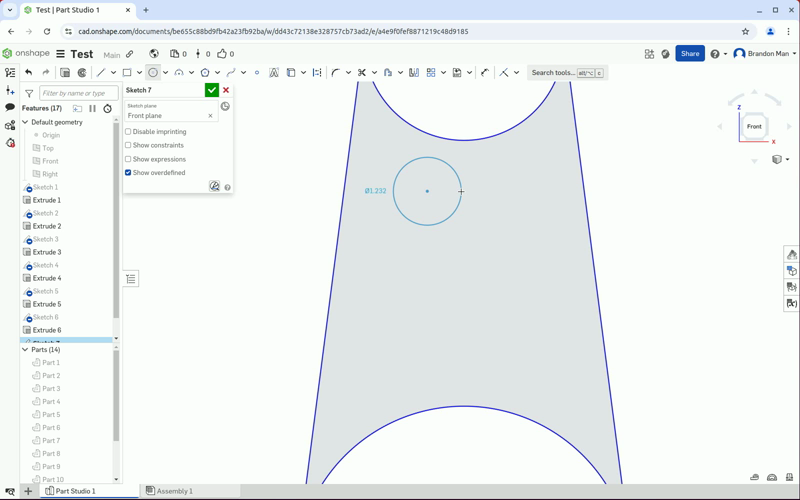
scroll(-6)
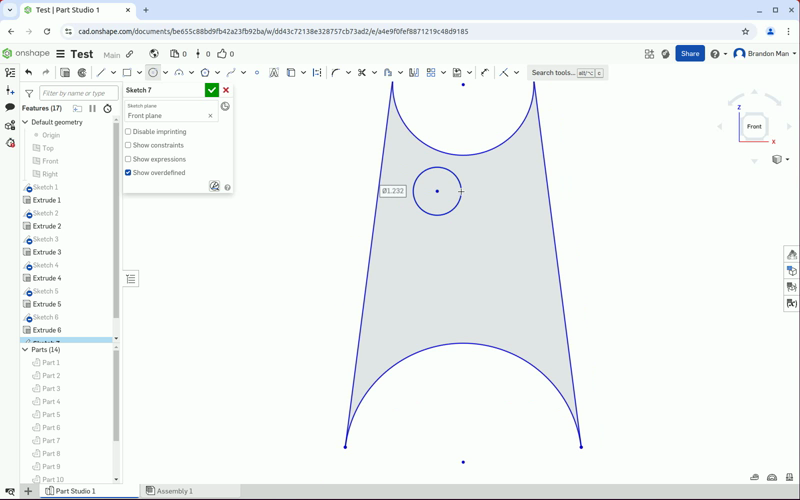
scroll(-6)
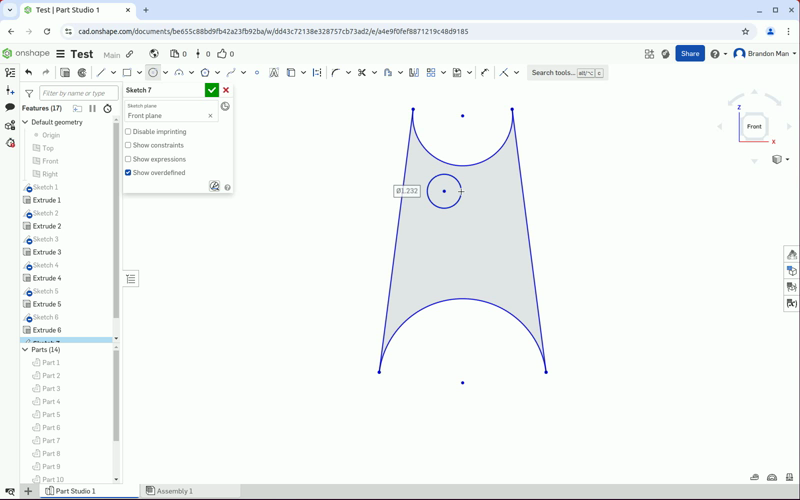
scroll(-6)
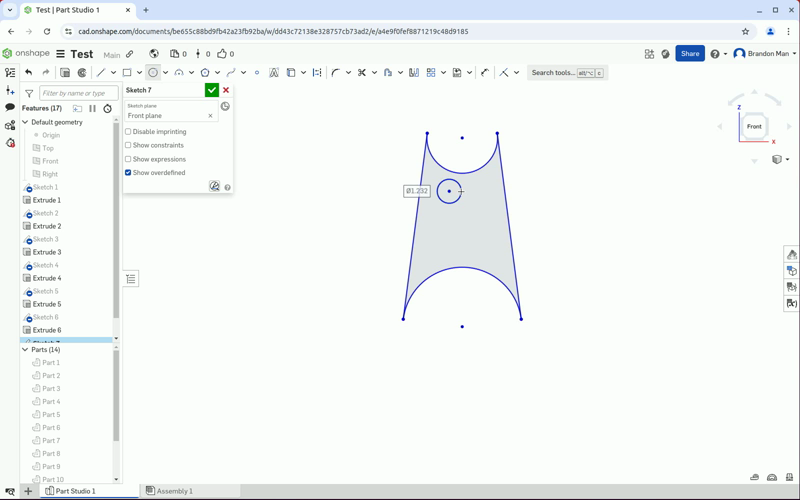
scroll(-6)
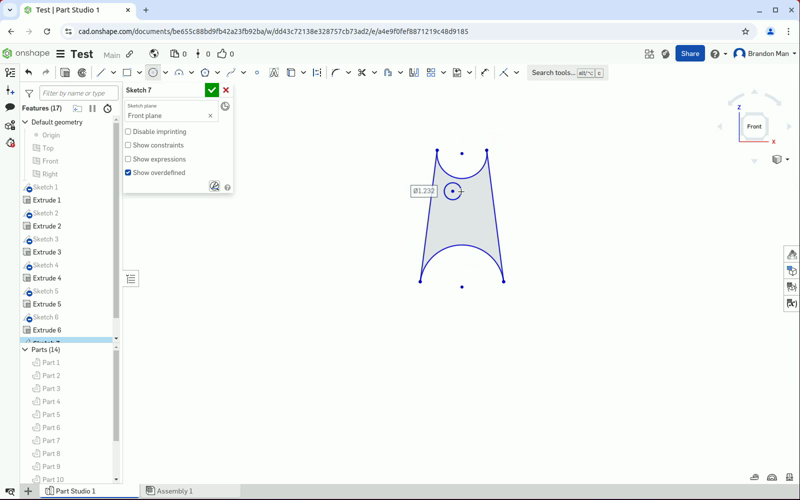
scroll(-6)
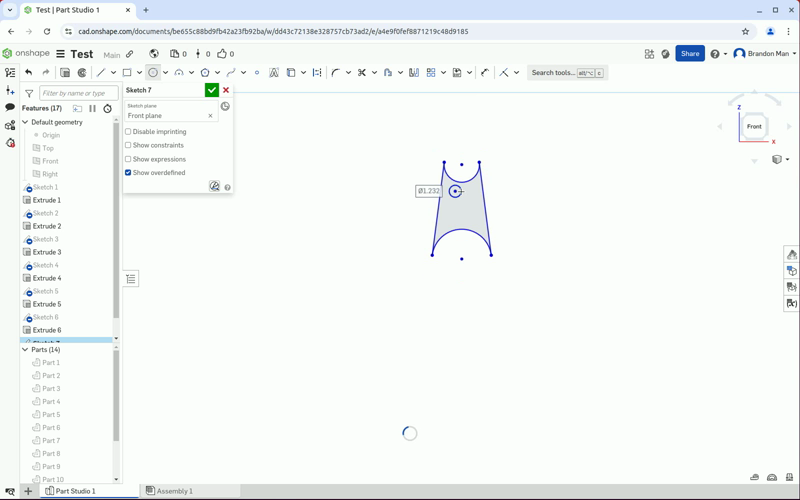
scroll(-6)
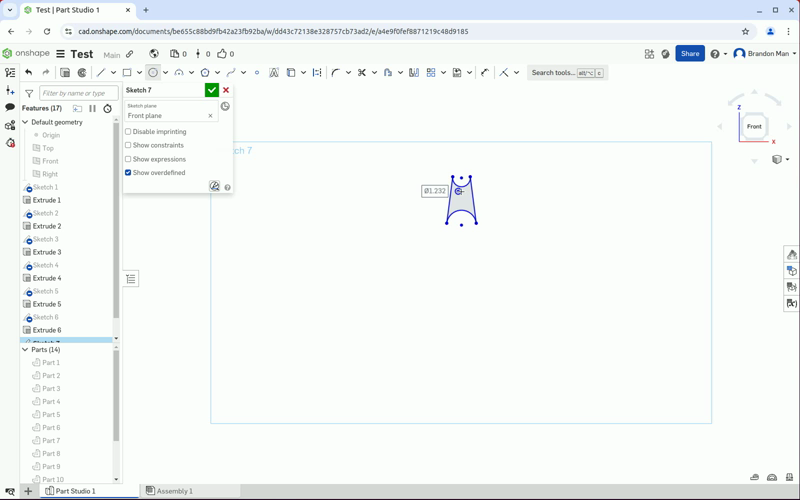
key(esc)
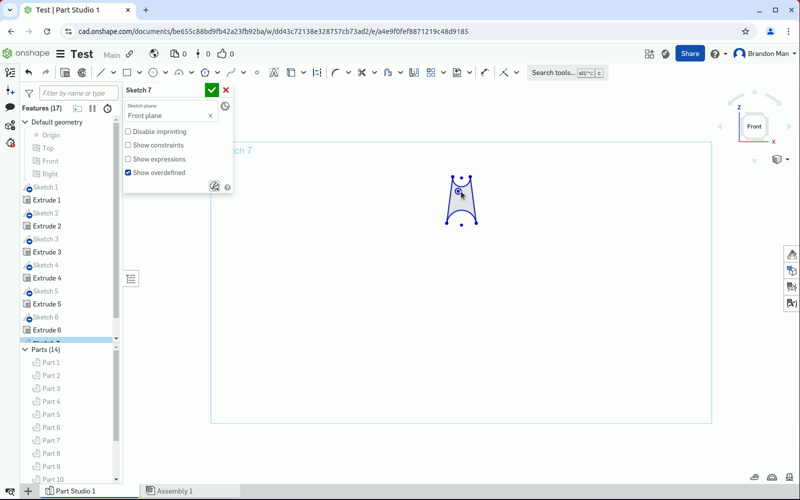
mouse_move(462, 195)
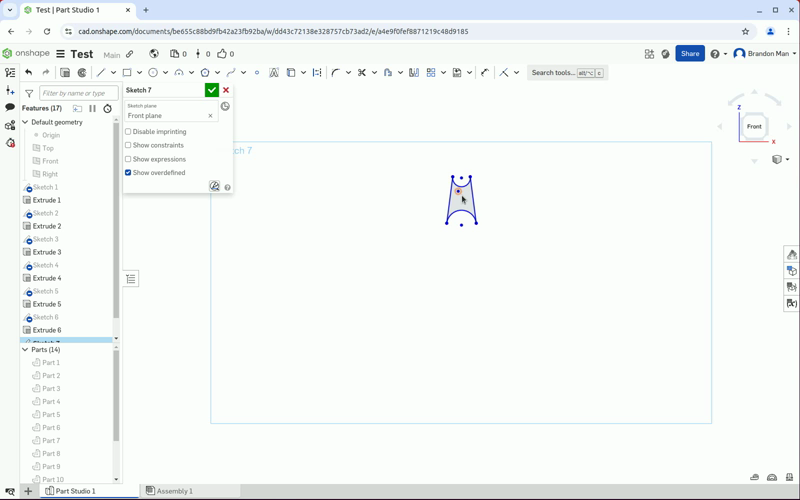
scroll(6)
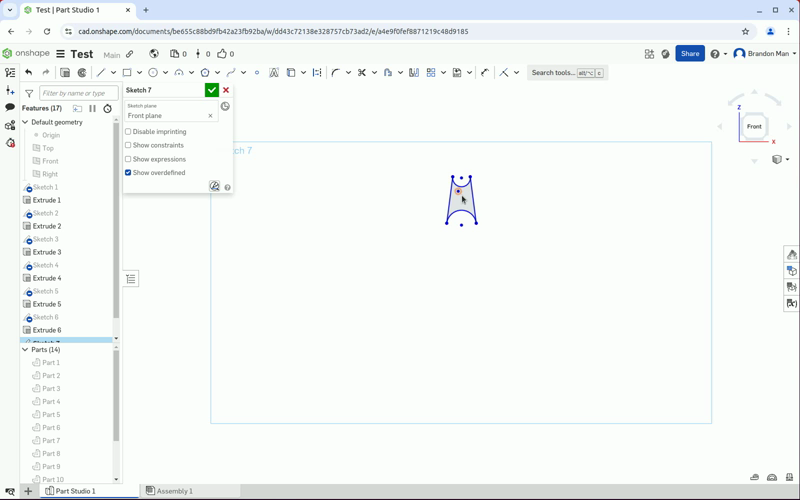
scroll(6)
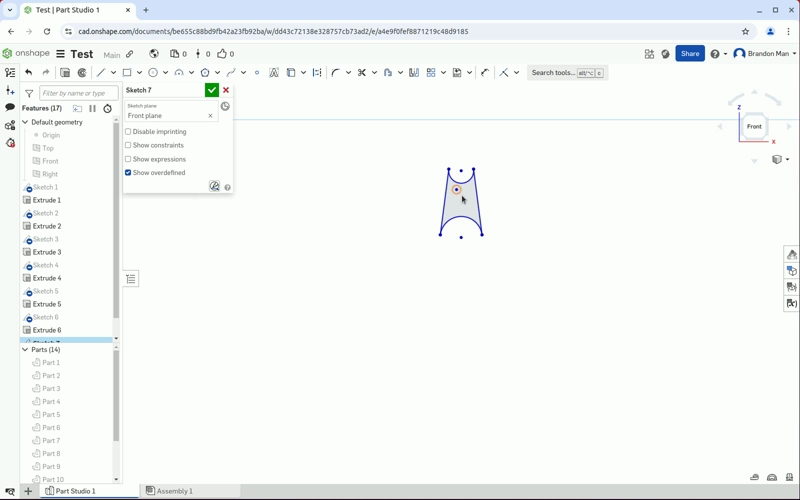
scroll(6)
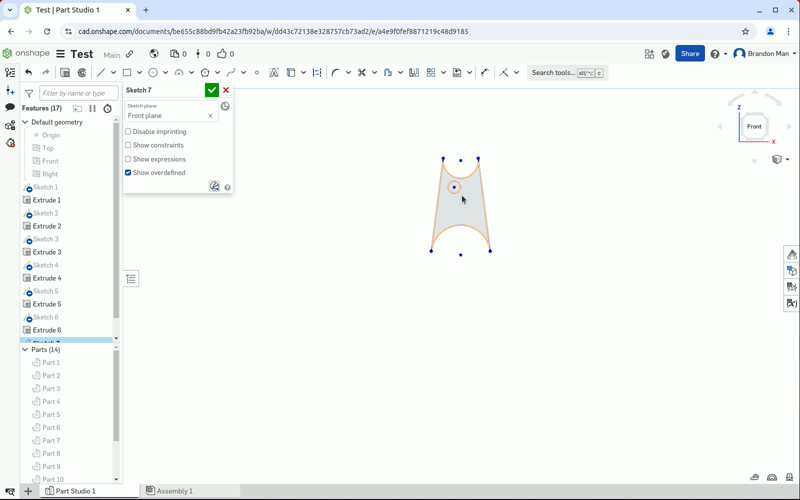
scroll(6)
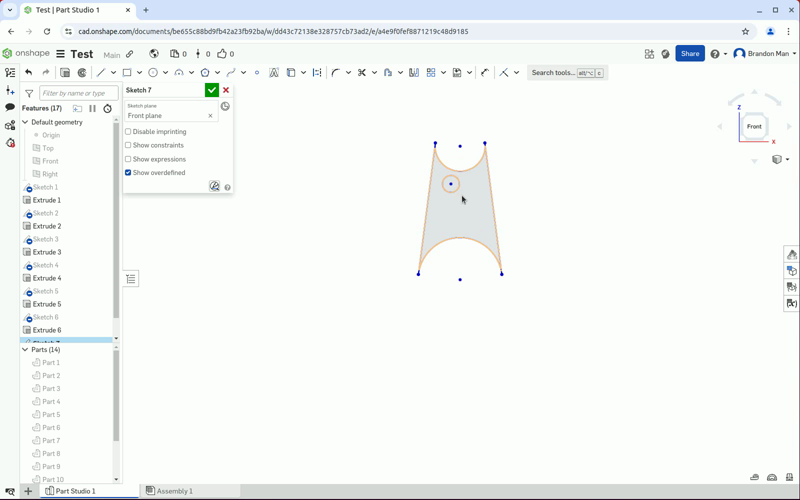
scroll(6)
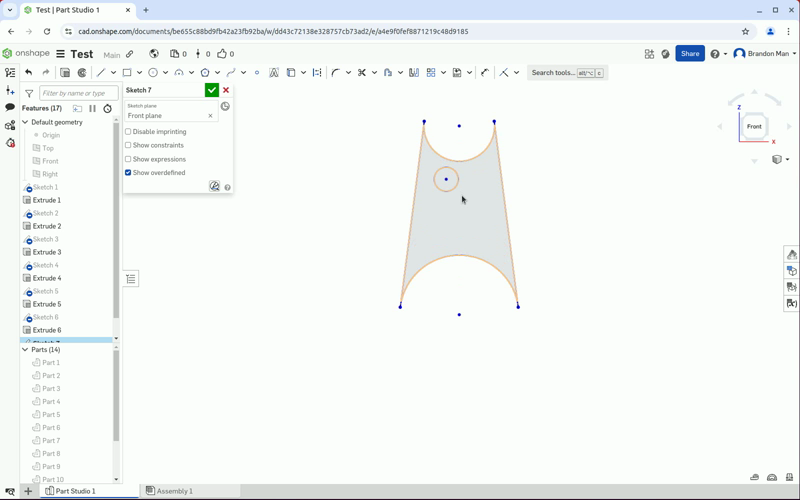
scroll(6)
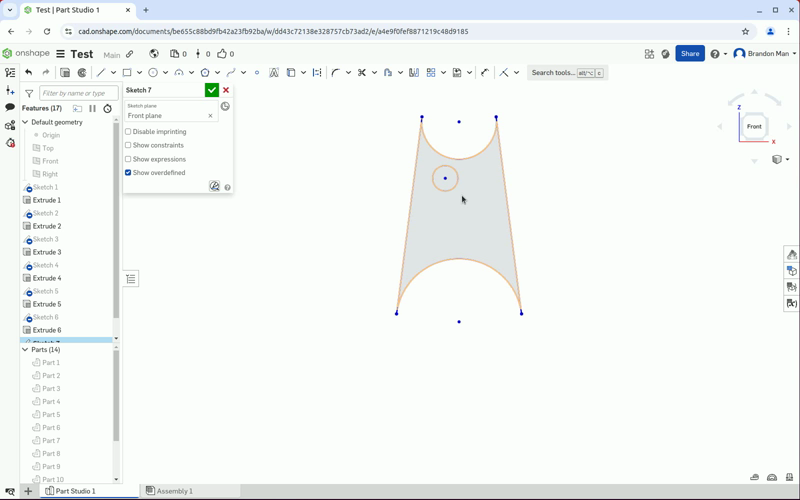
scroll(6)
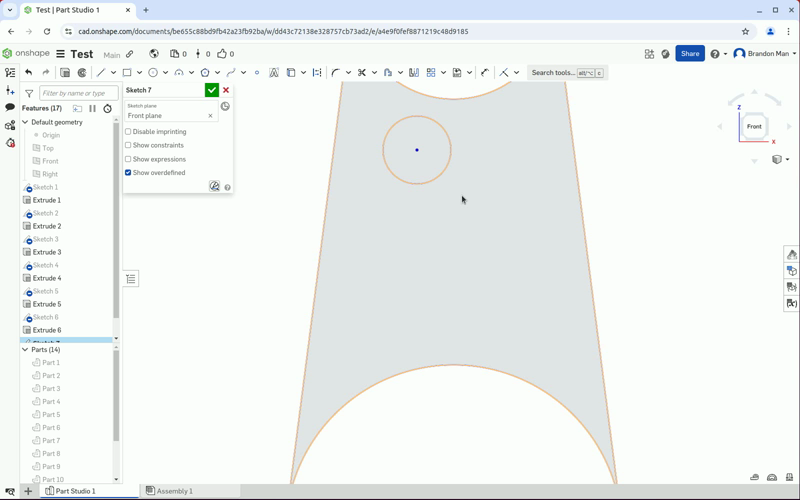
click(462, 195)
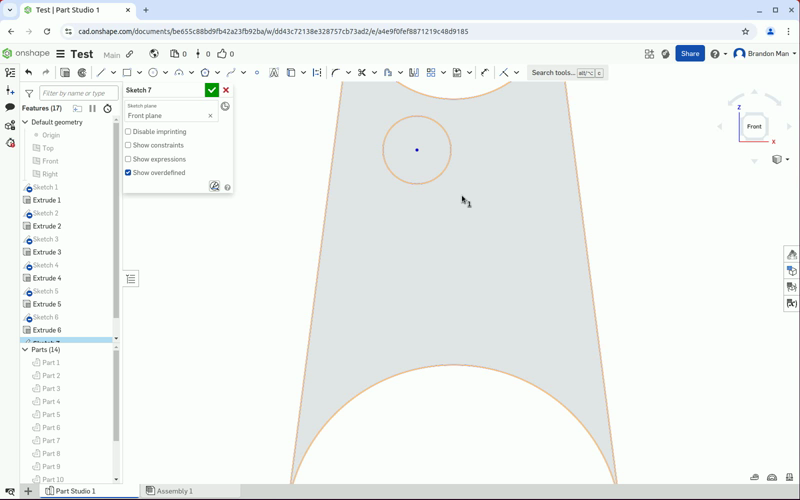
scroll(-6)
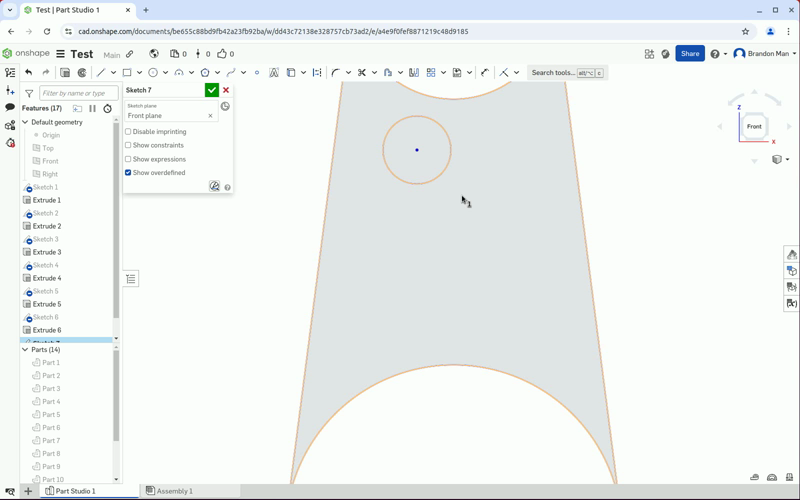
scroll(-6)
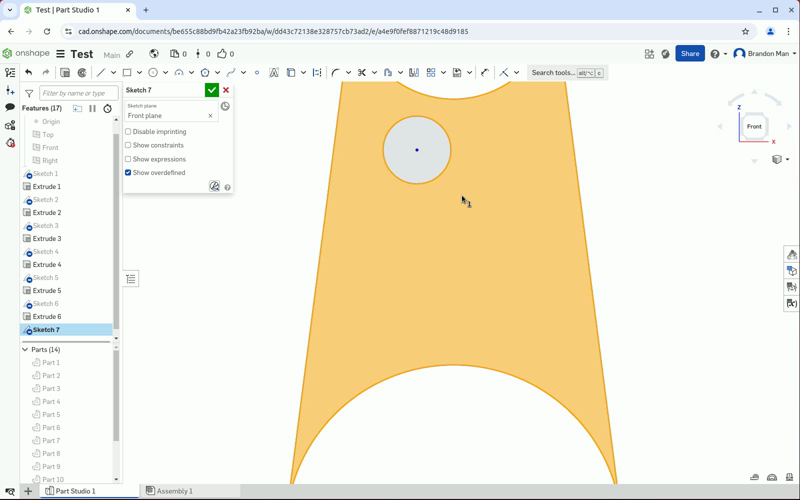
scroll(-6)
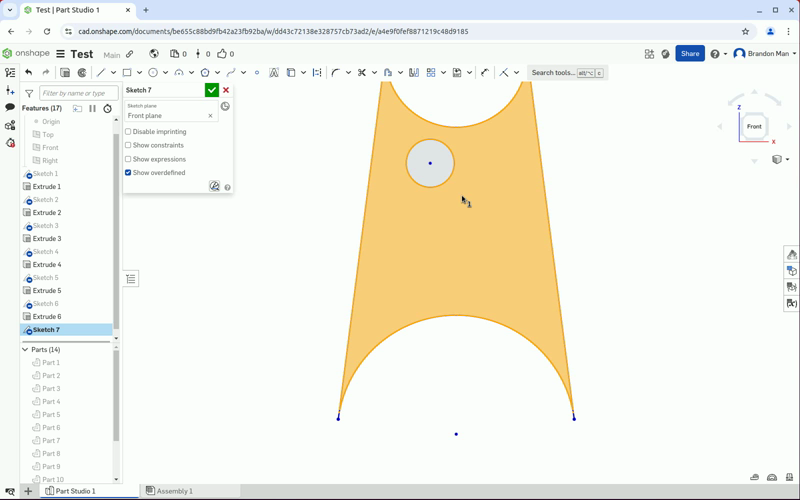
scroll(-6)
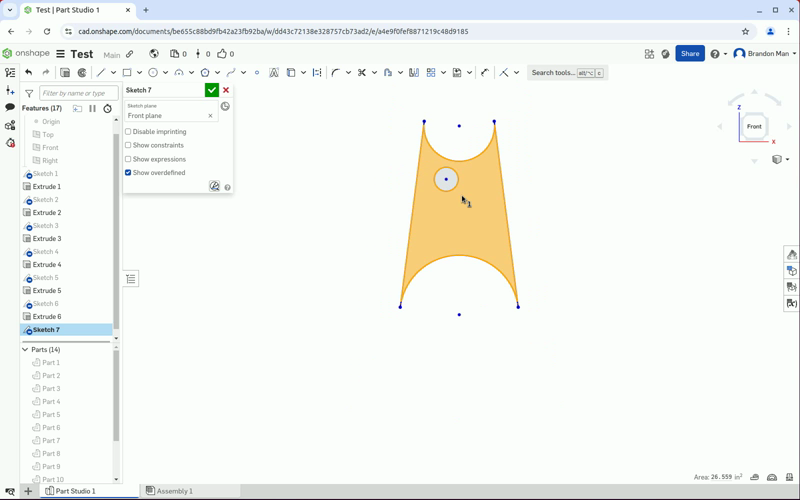
scroll(-6)
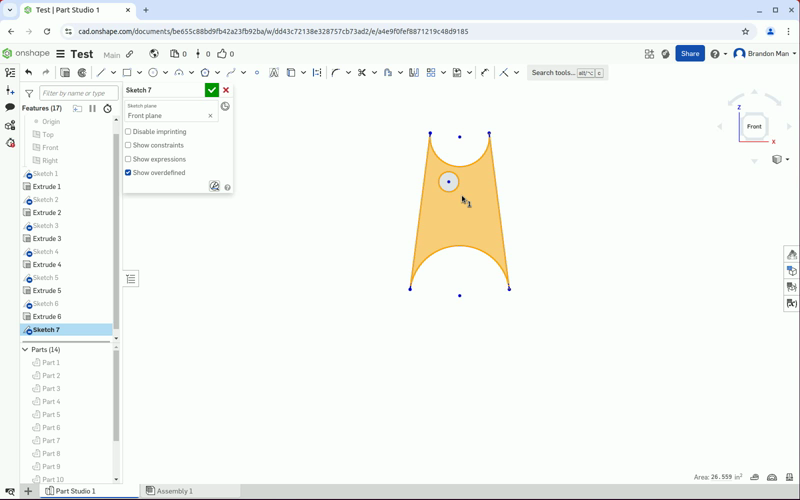
scroll(-6)
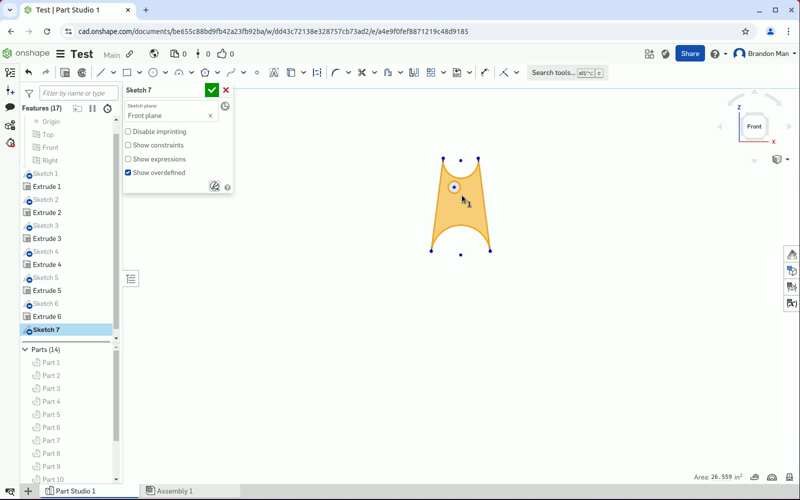
scroll(-6)
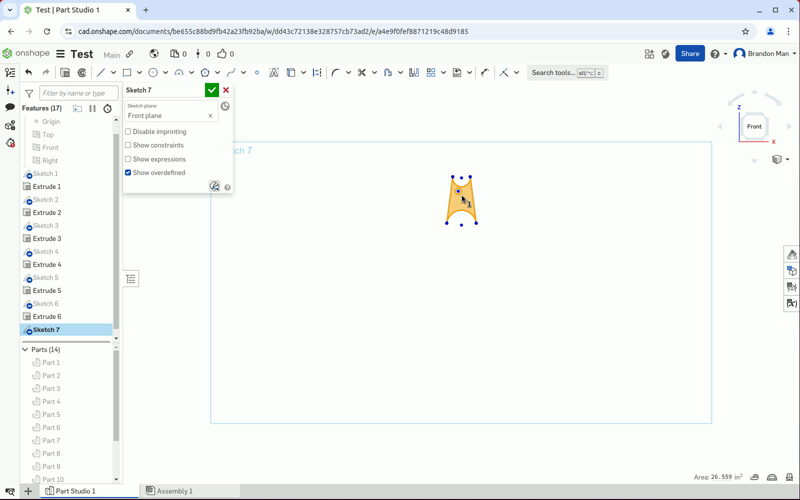
mouse_move(69, 352)
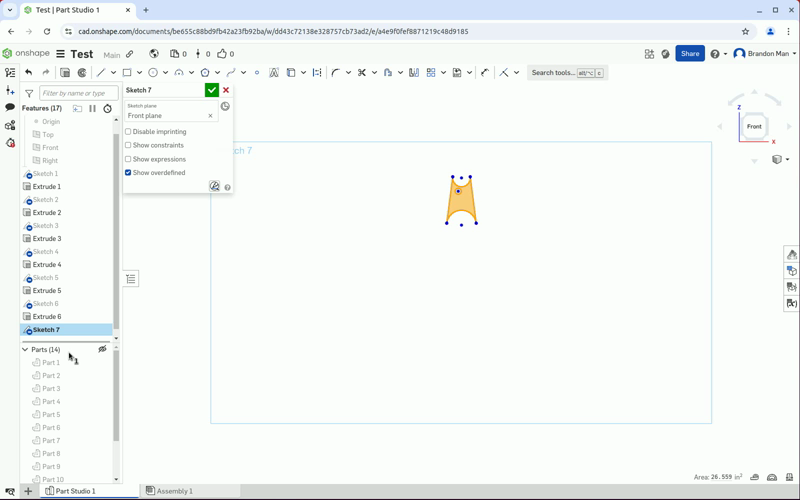
key(shift+y)
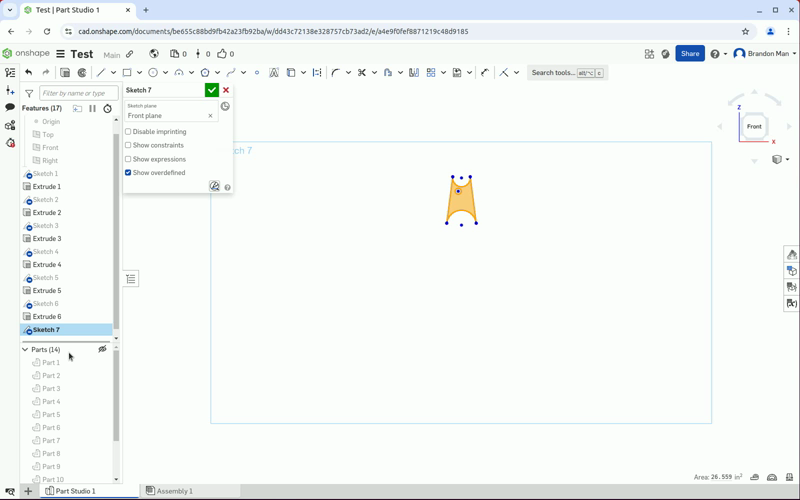
key(shift+e)
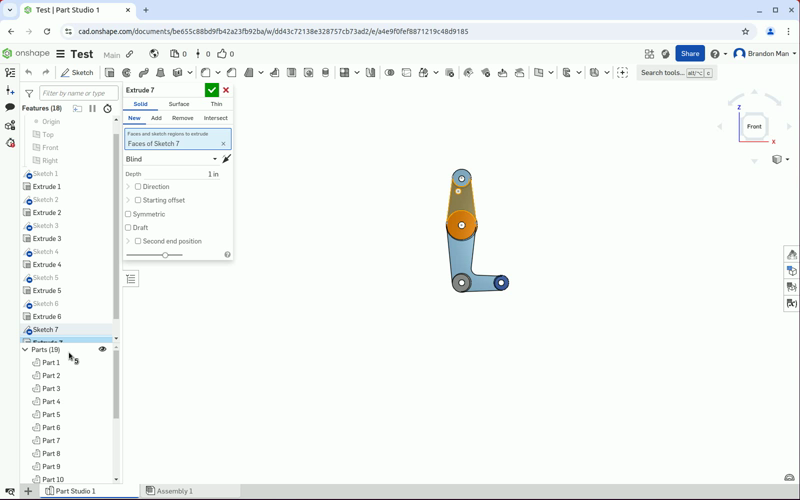
mouse_move(143, 106)
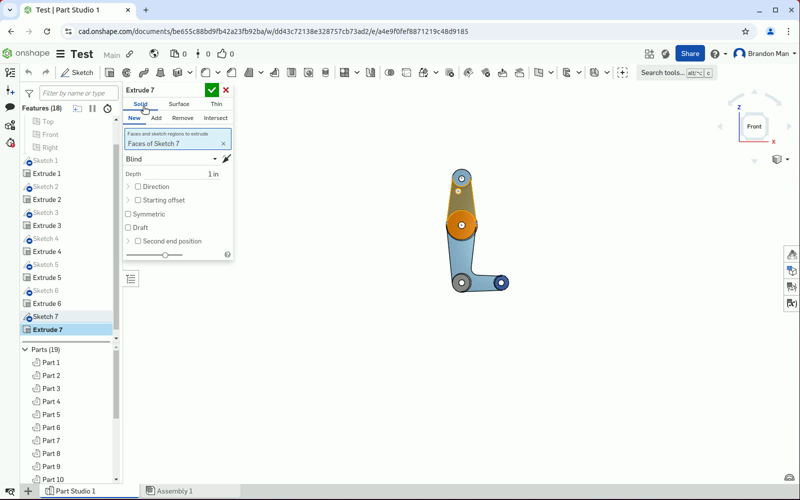
click(143, 106)
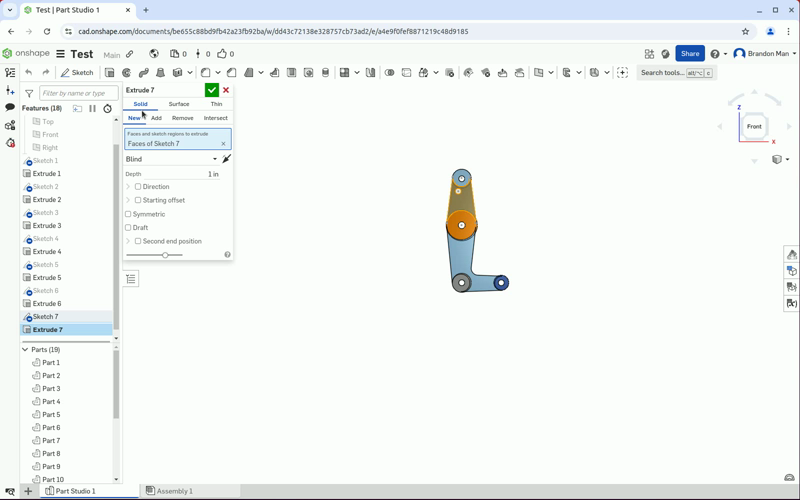
mouse_move(137, 120)
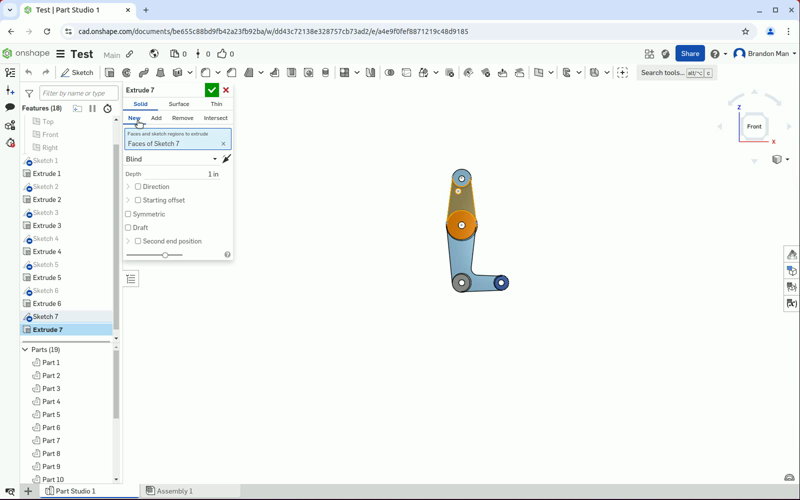
click(137, 120)
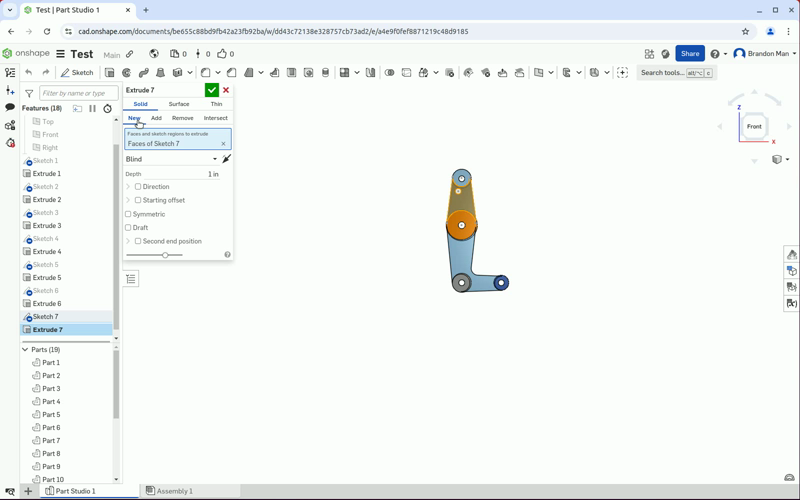
key(tab, 4)
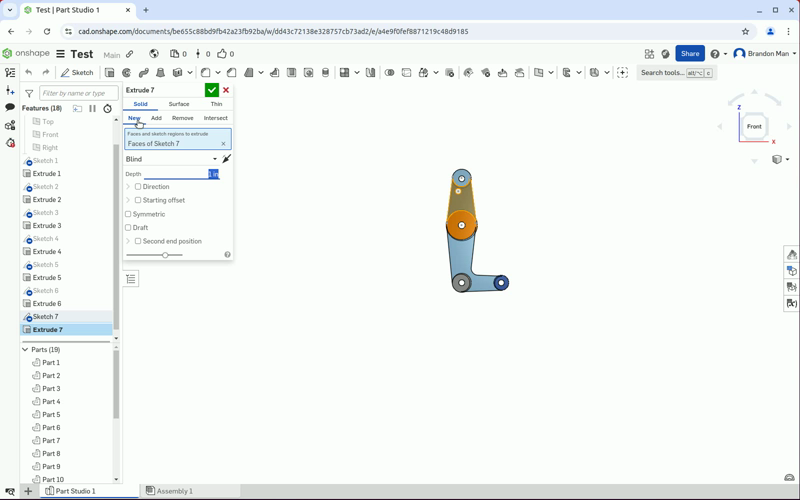
text(-0.481)
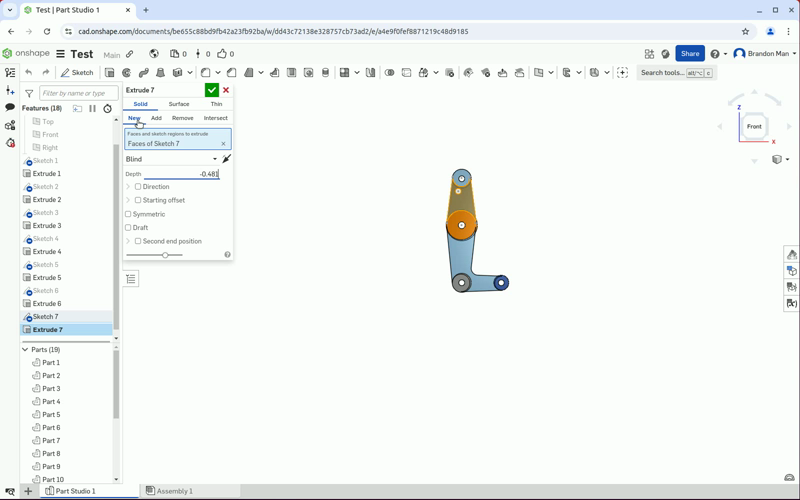
key(enter)
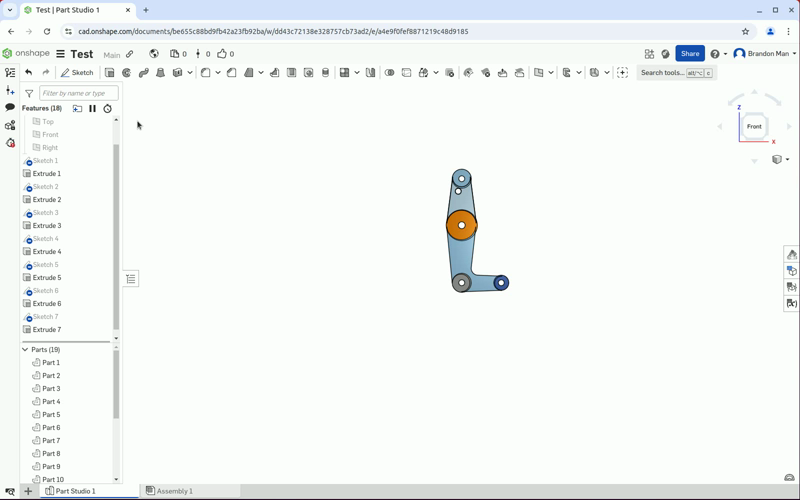
key(shift+h)
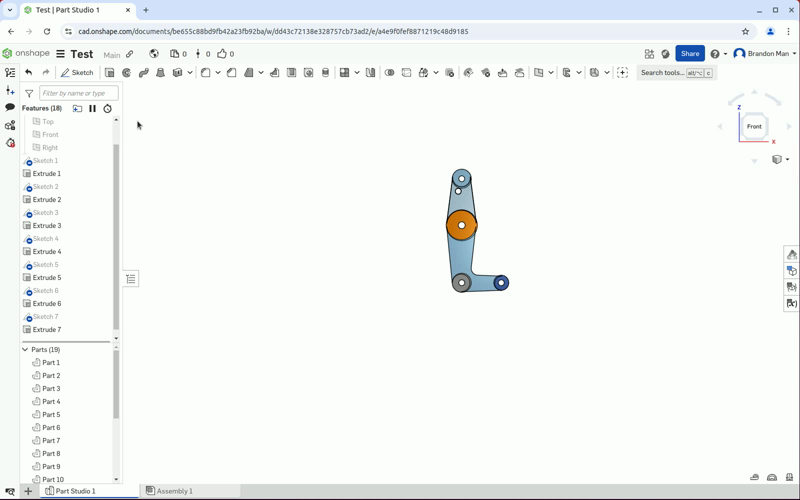
key(shift+h)
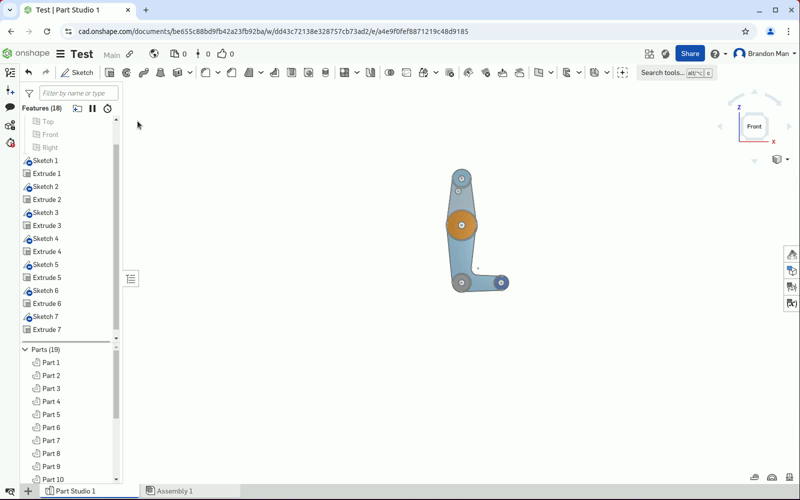
key(shift+7)
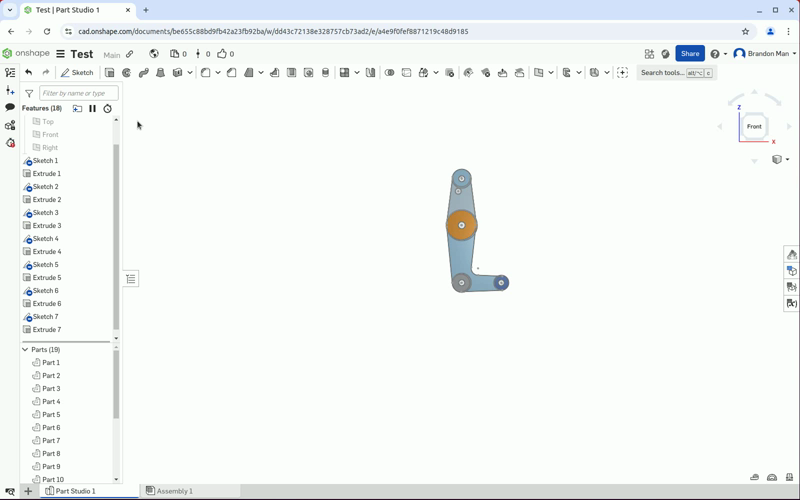
key(left, 2)
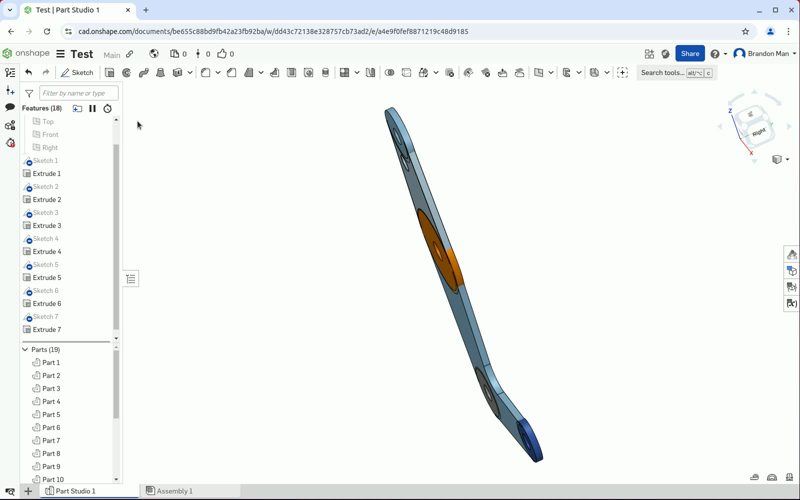
key(down, 2)
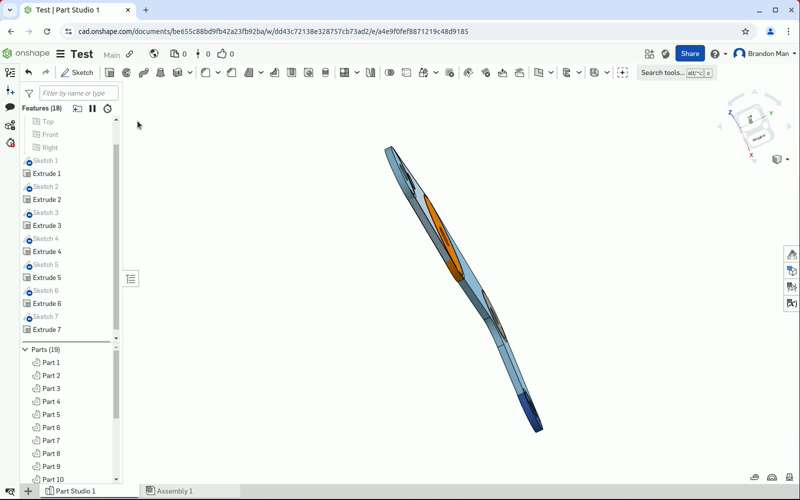
key(up, 2)
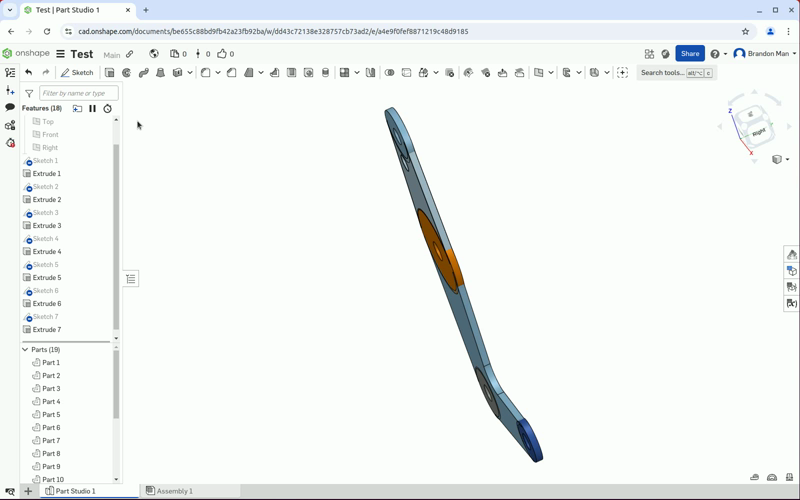
key(right, 2)
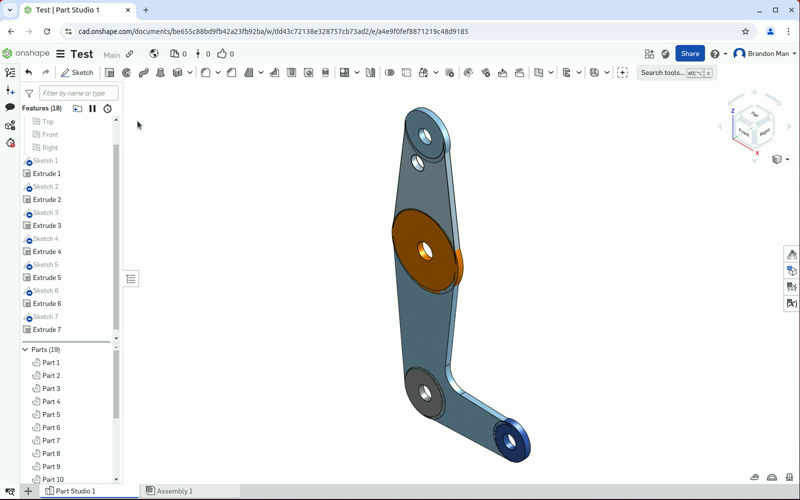
mouse_move(69, 163)
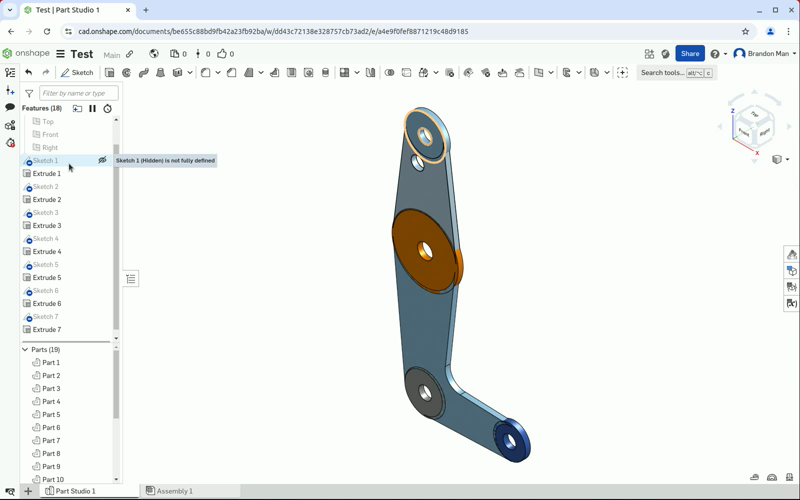
click(69, 163)